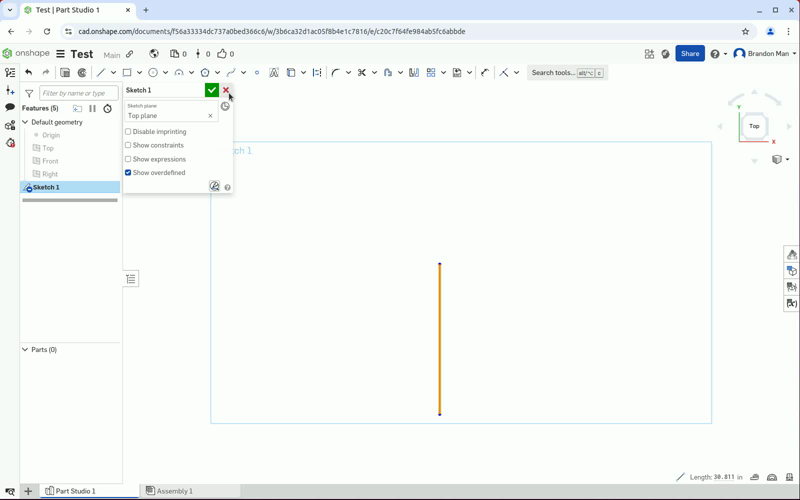
key(shift+h)
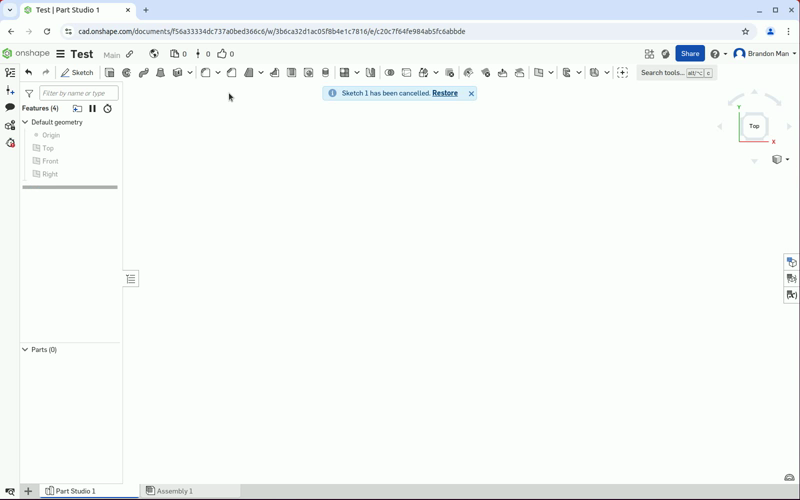
mouse_move(73, 352)
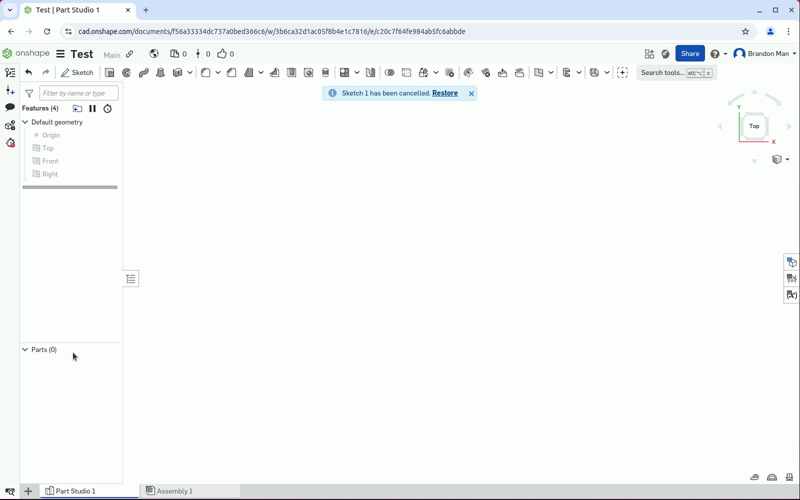
key(y)
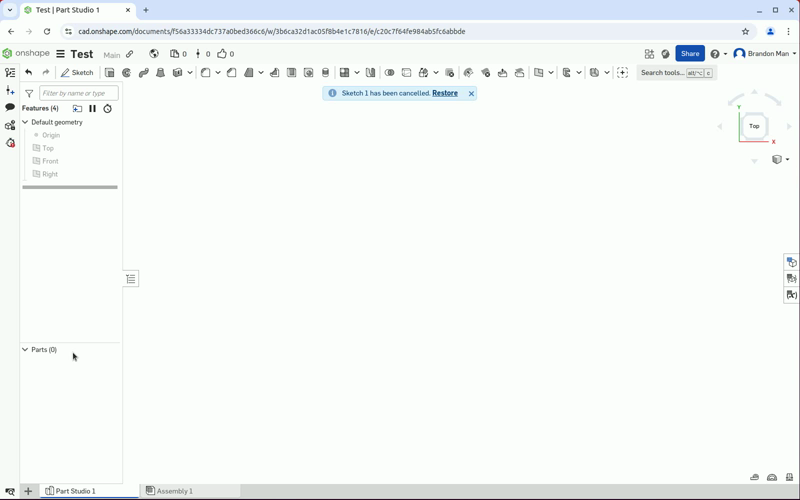
key(shift+p)
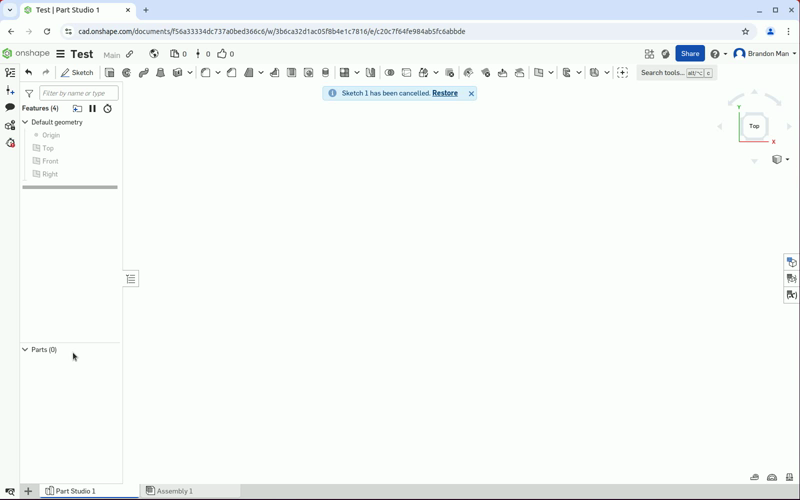
key(space)
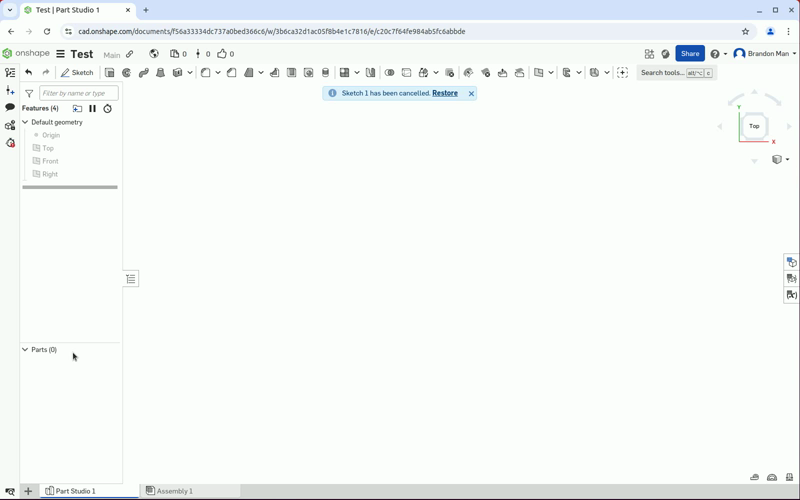
key_down(shift)
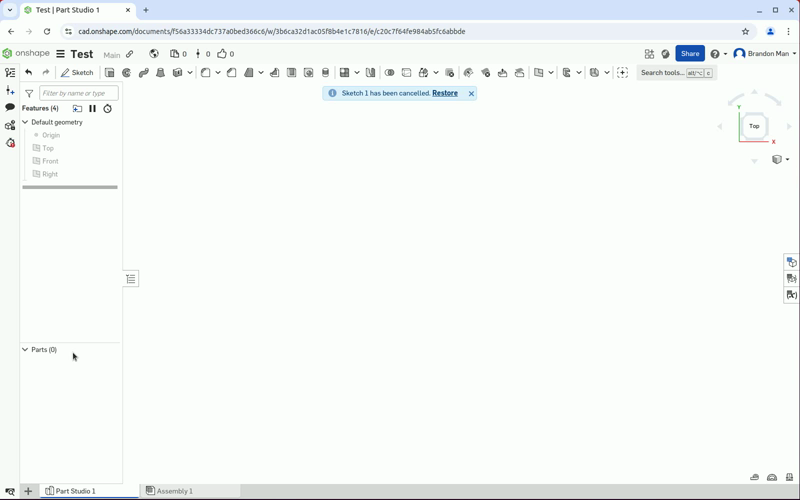
key(up)
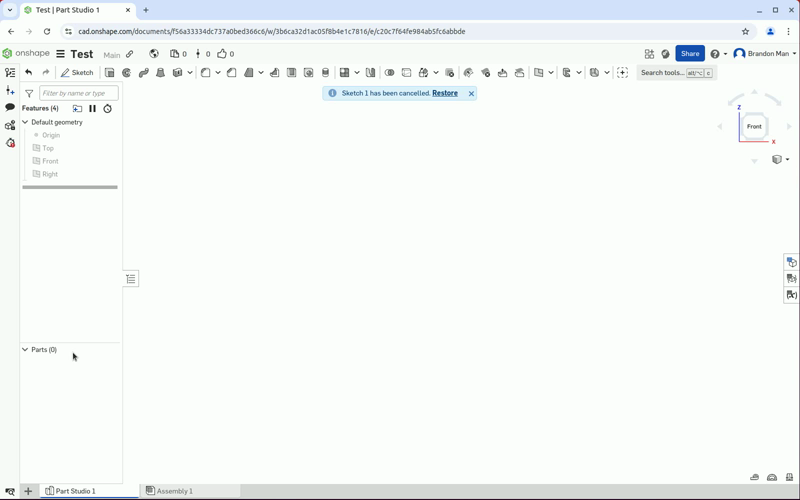
key_up(shift)
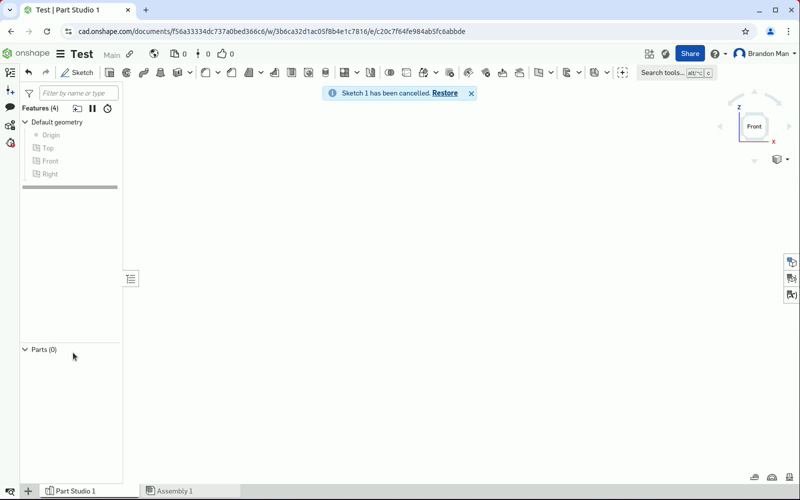
mouse_move(73, 352)
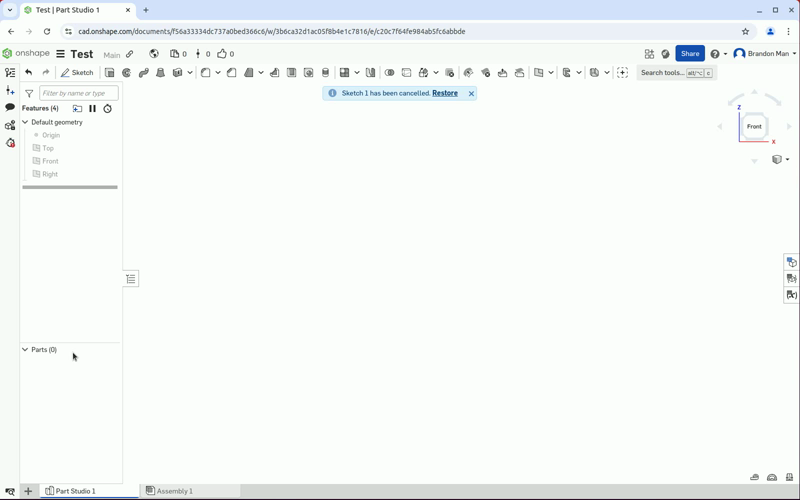
key(shift+y)
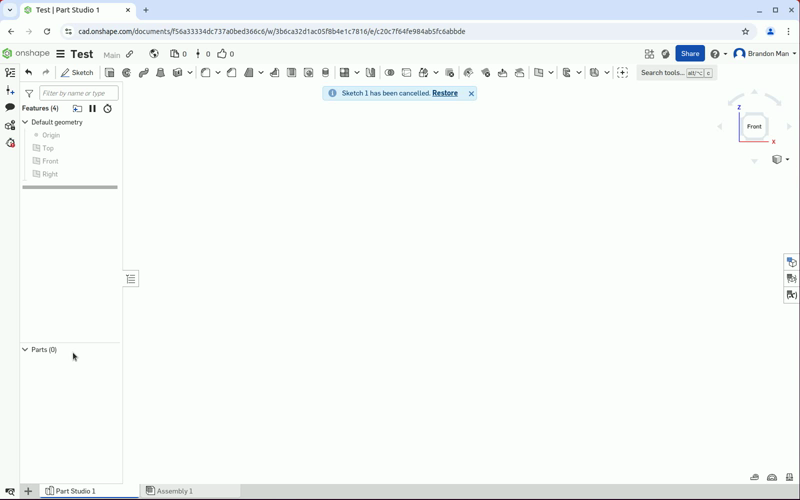
key(shift+s)
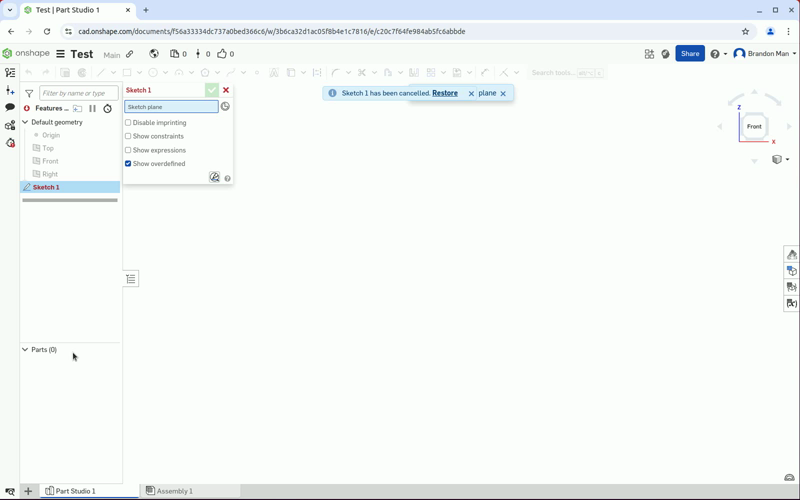
mouse_move(73, 163)
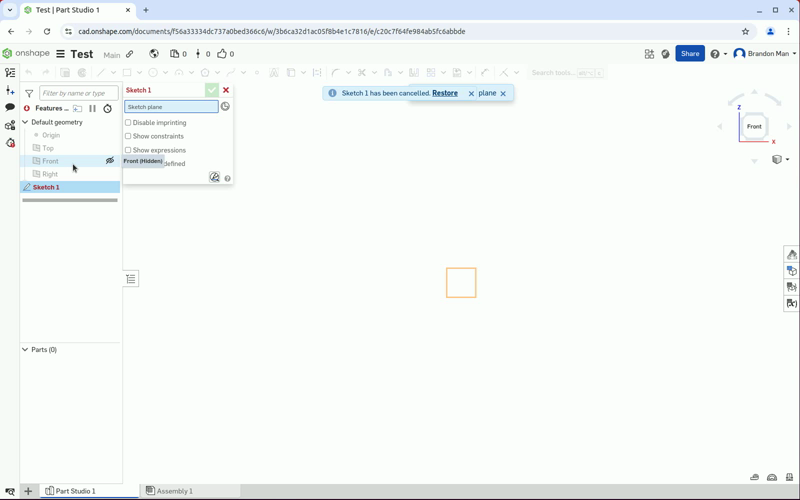
click(73, 163)
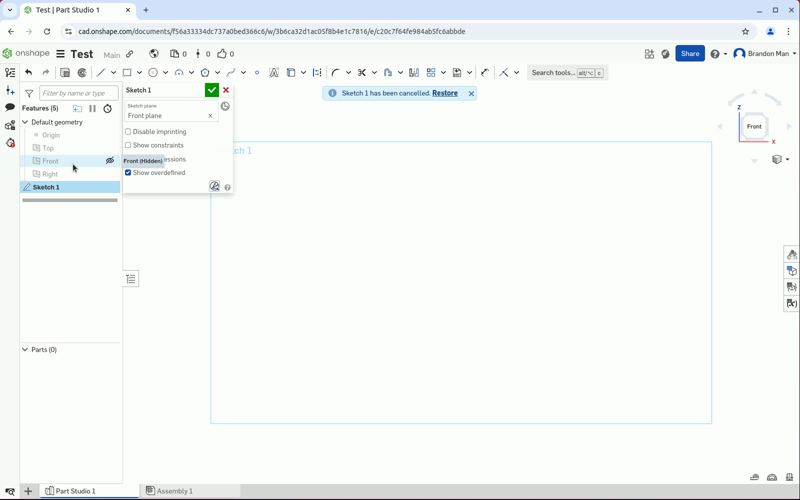
mouse_move(73, 352)
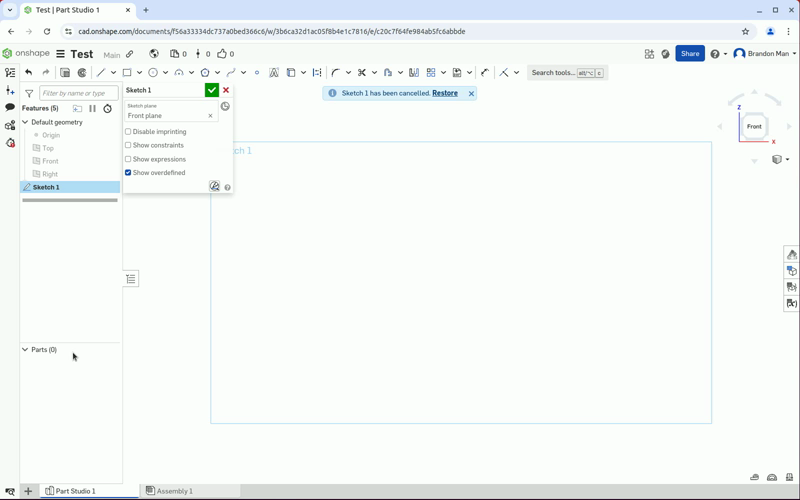
key(y)
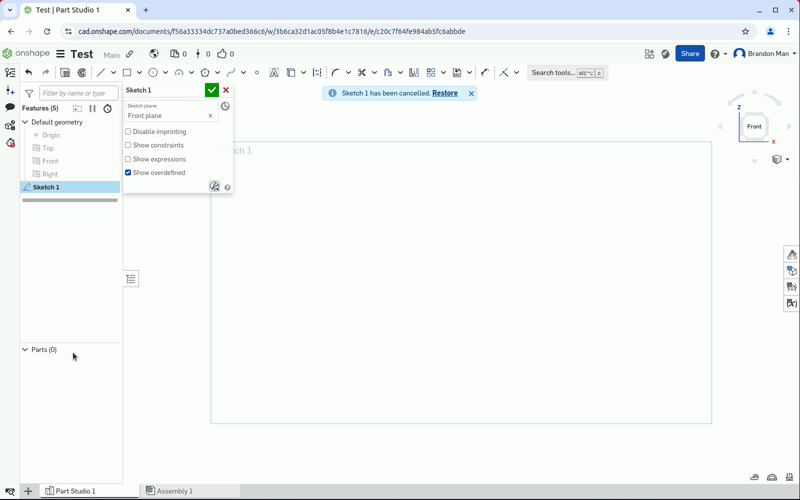
key(a)
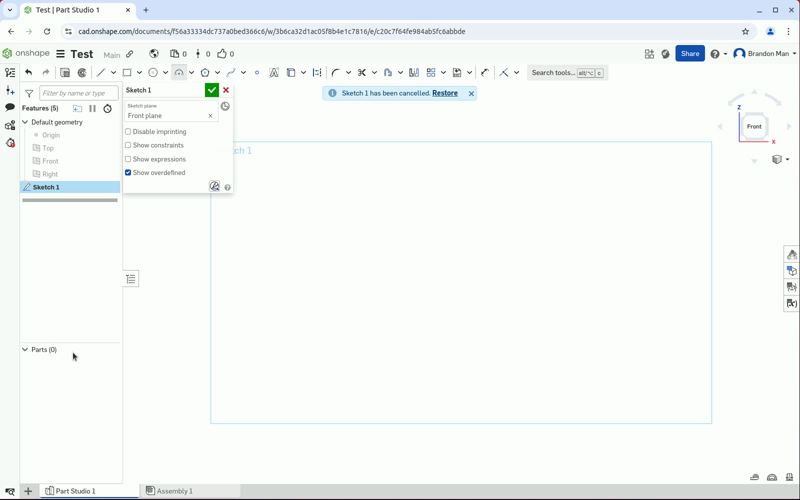
key_down(shift)
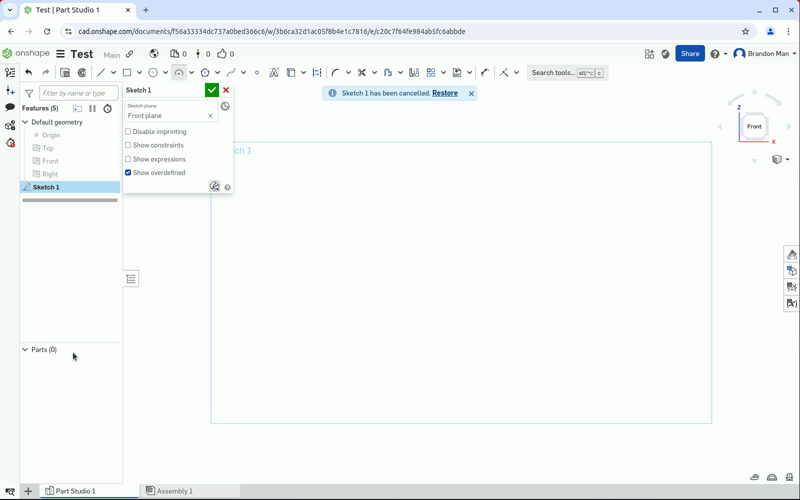
mouse_move(416, 278)
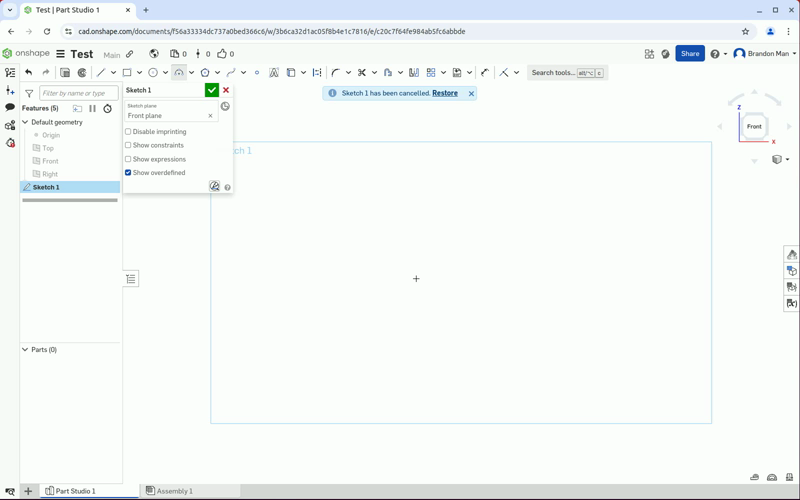
click(416, 278)
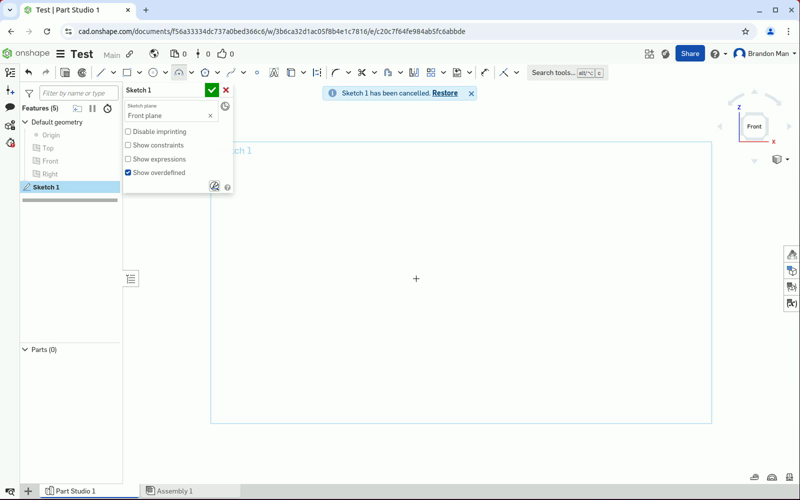
key_up(shift)
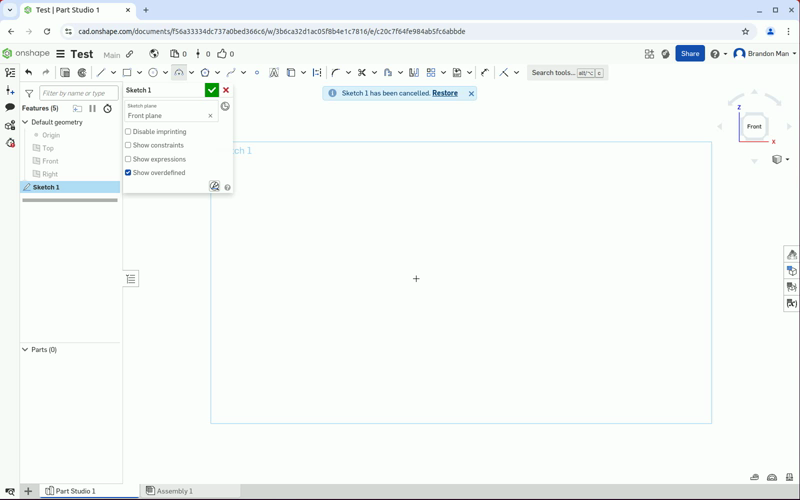
key_down(shift)
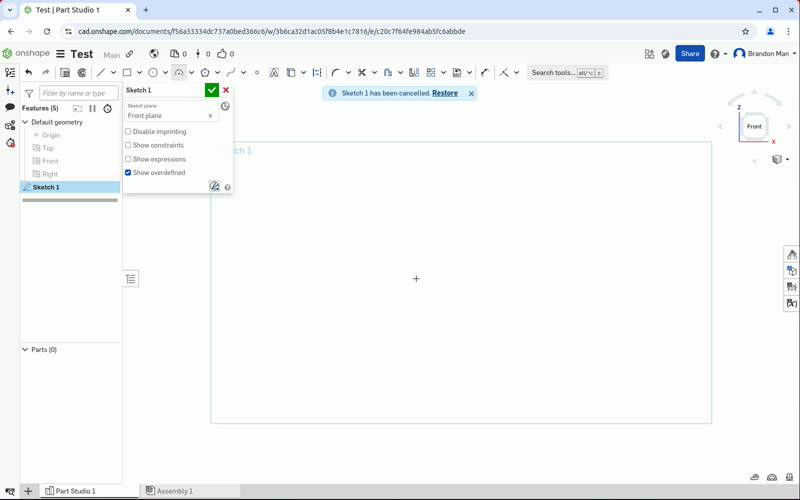
mouse_move(452, 314)
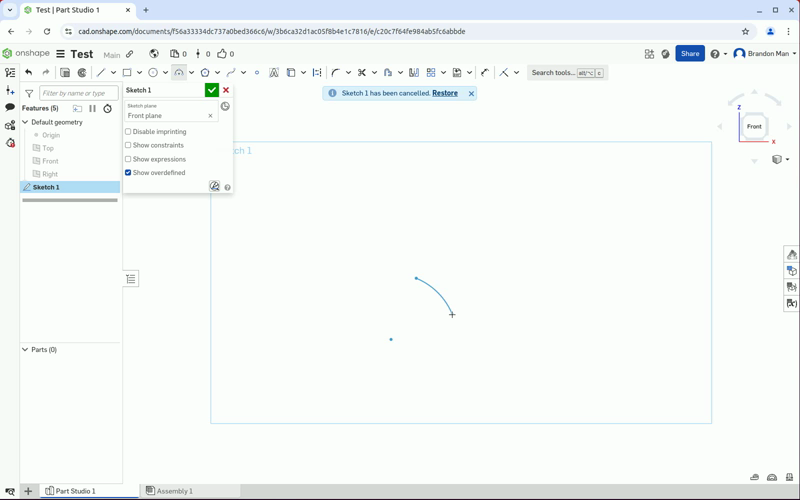
click(452, 314)
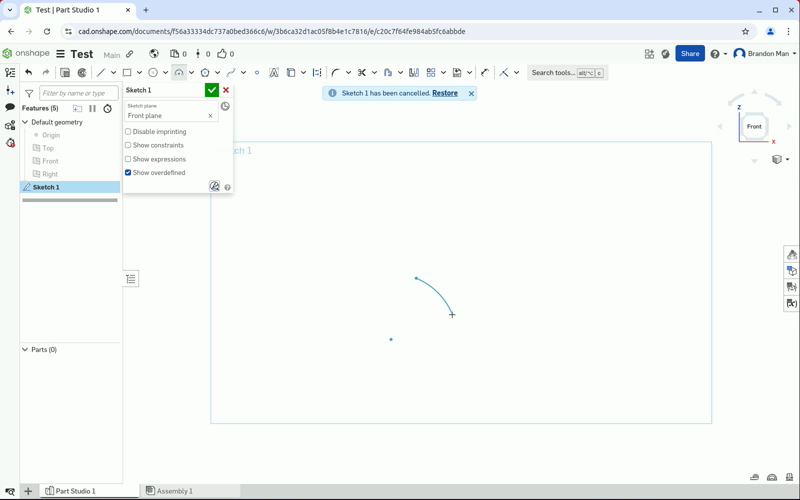
mouse_move(426, 303)
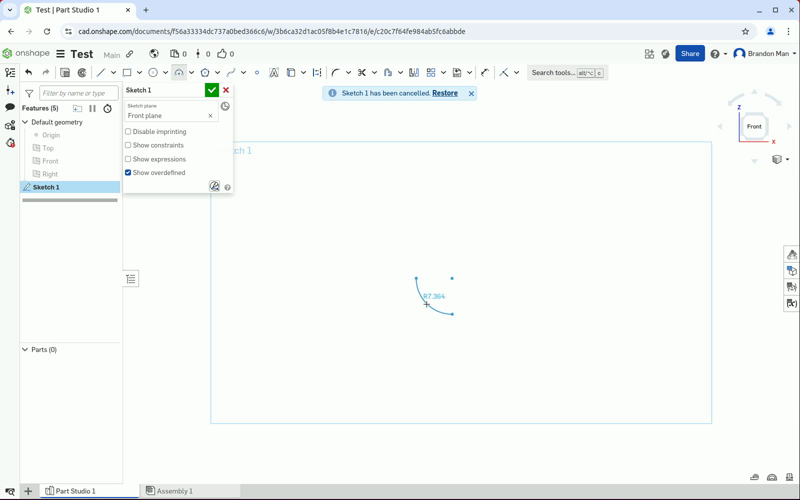
click(426, 303)
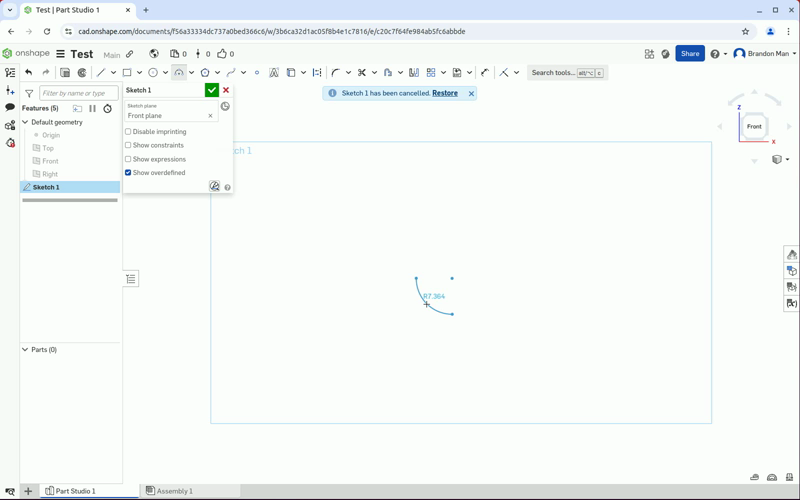
key_up(shift)
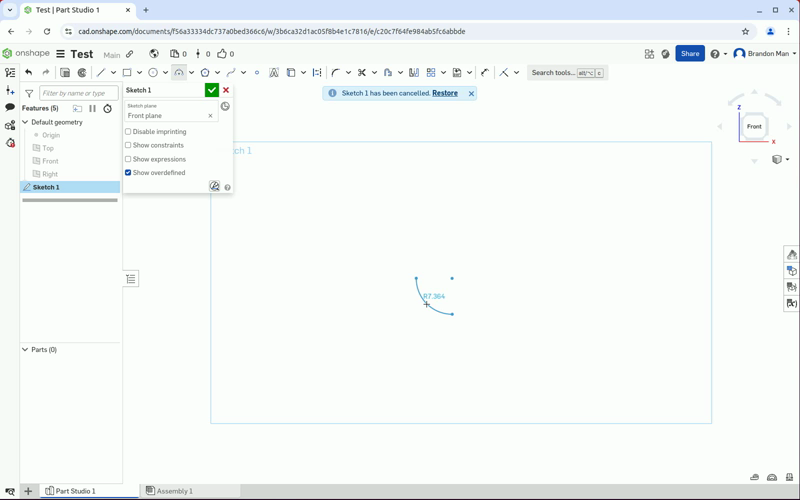
key(esc)
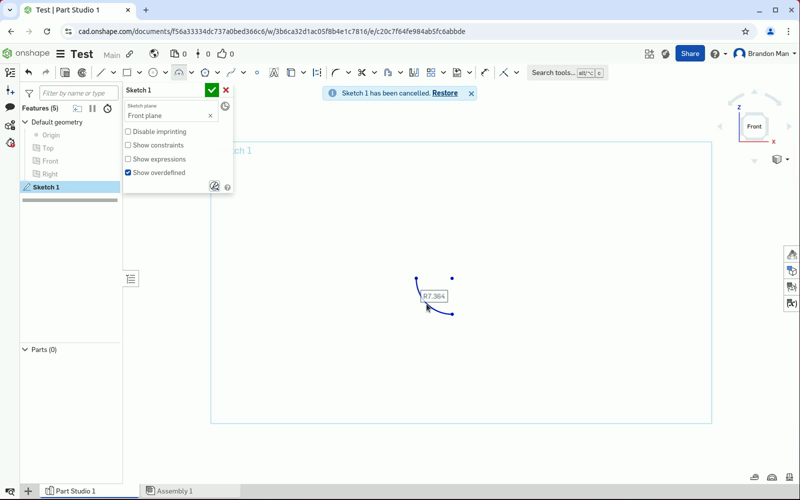
key(l)
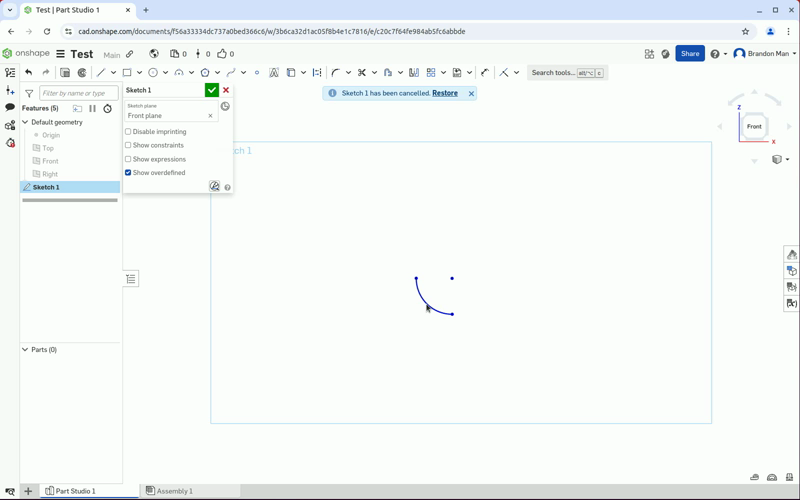
mouse_move(452, 314)
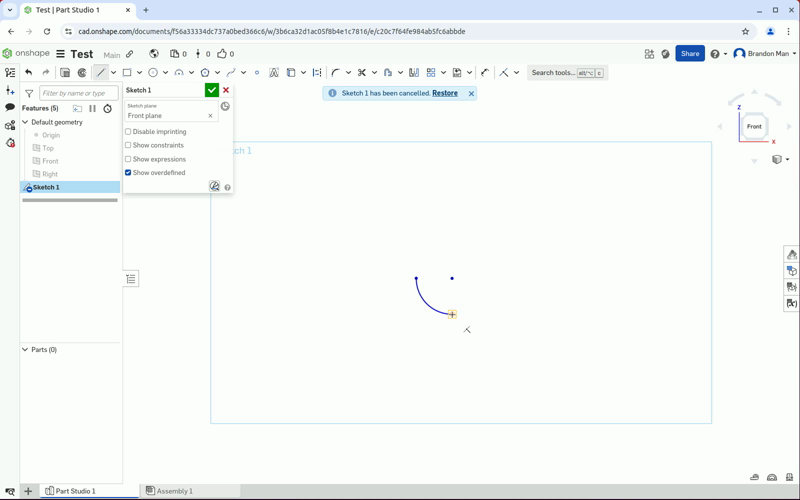
click(452, 314)
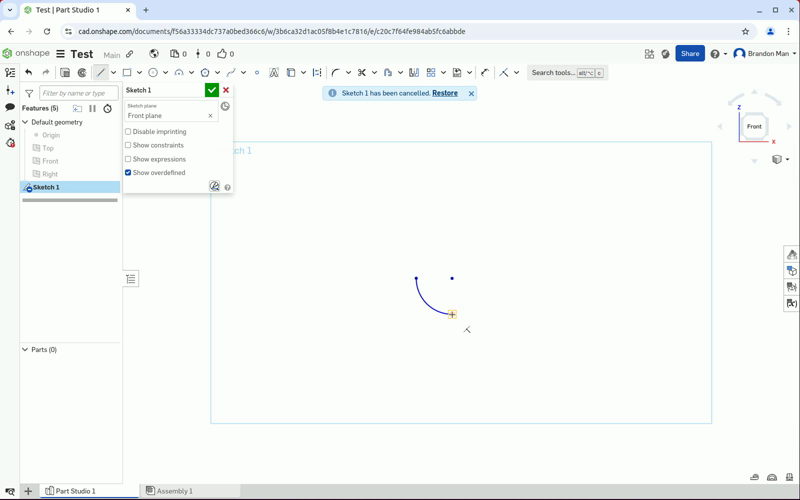
key_down(shift)
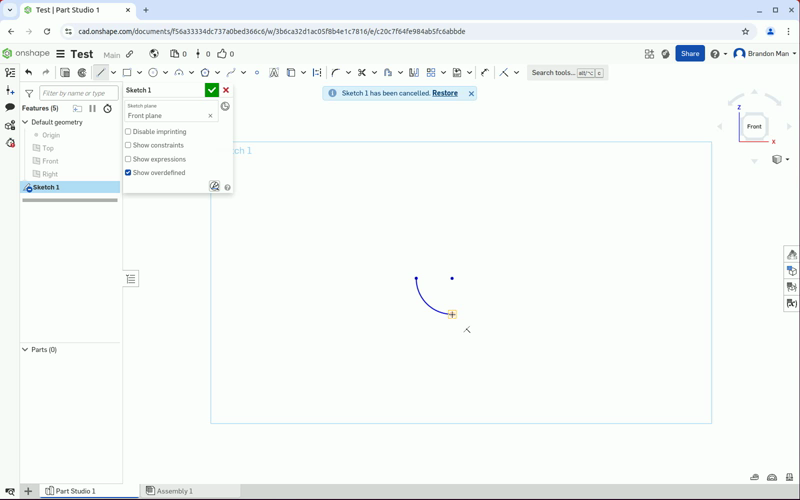
mouse_move(482, 314)
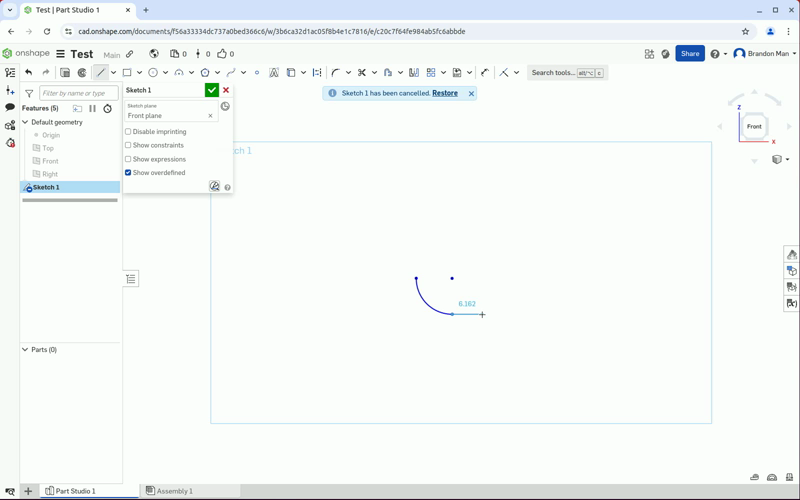
mouse_move(460, 314)
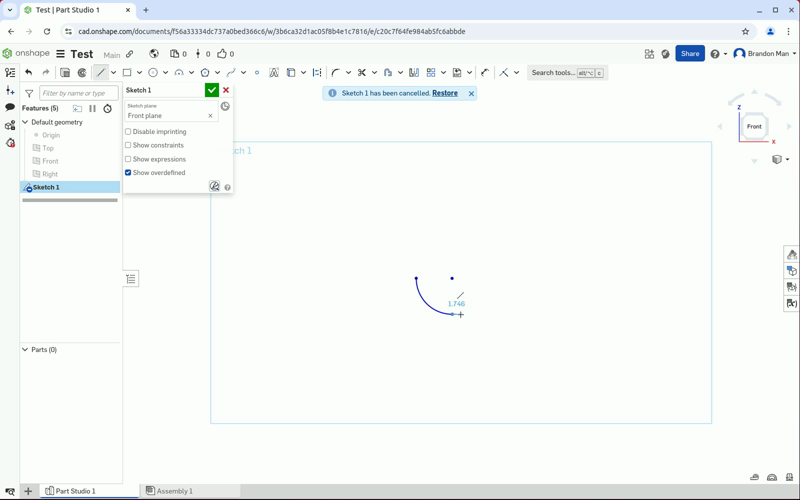
click(460, 314)
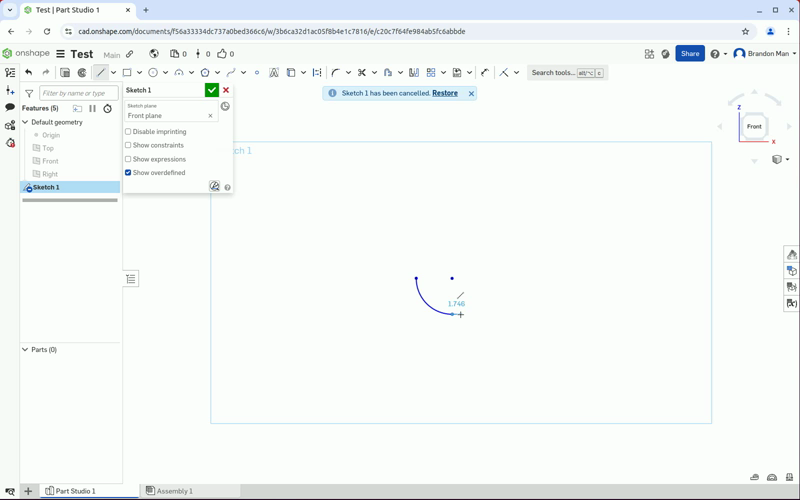
key_up(shift)
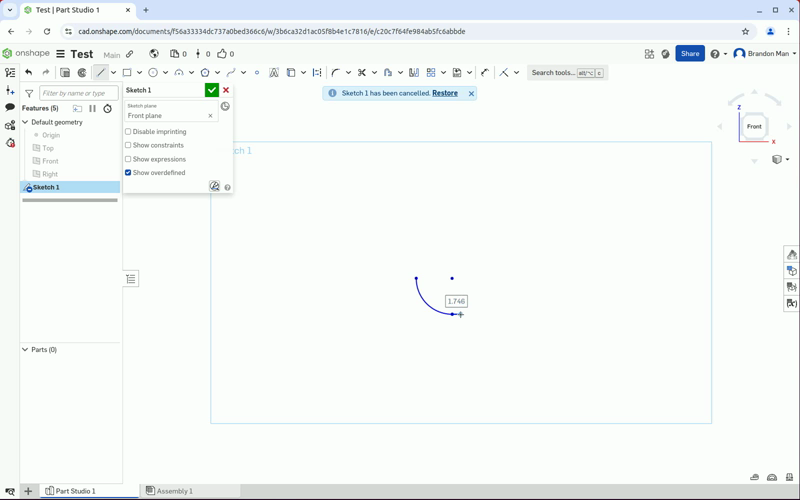
key_down(shift)
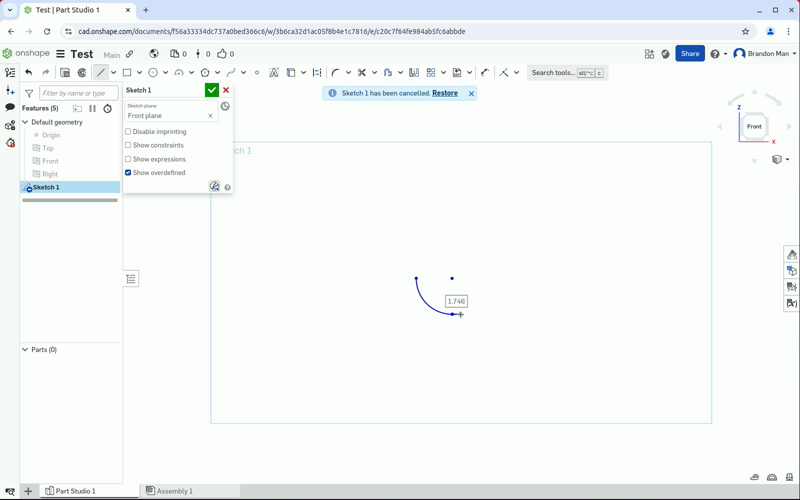
mouse_move(572, 314)
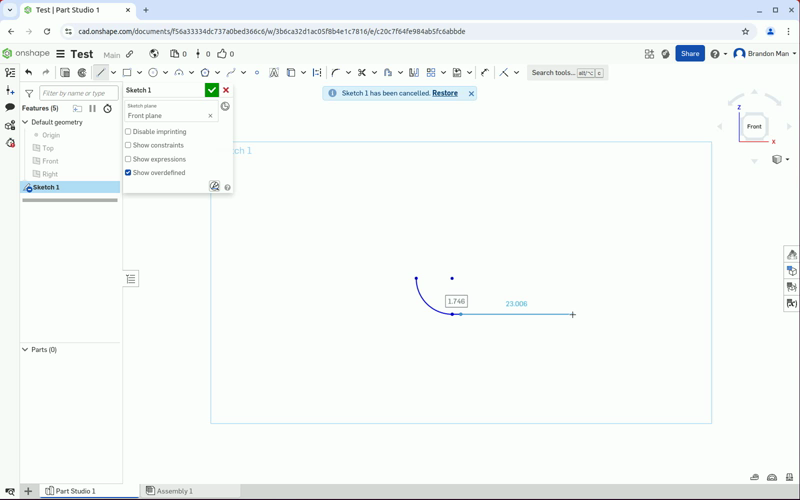
click(572, 314)
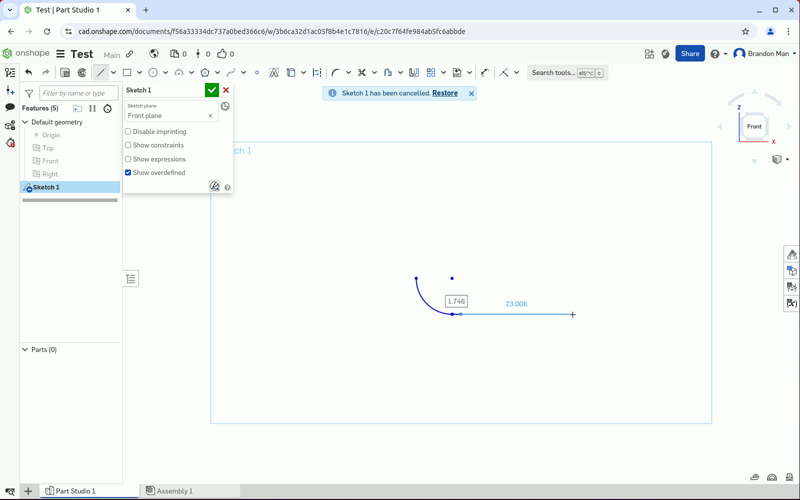
key_up(shift)
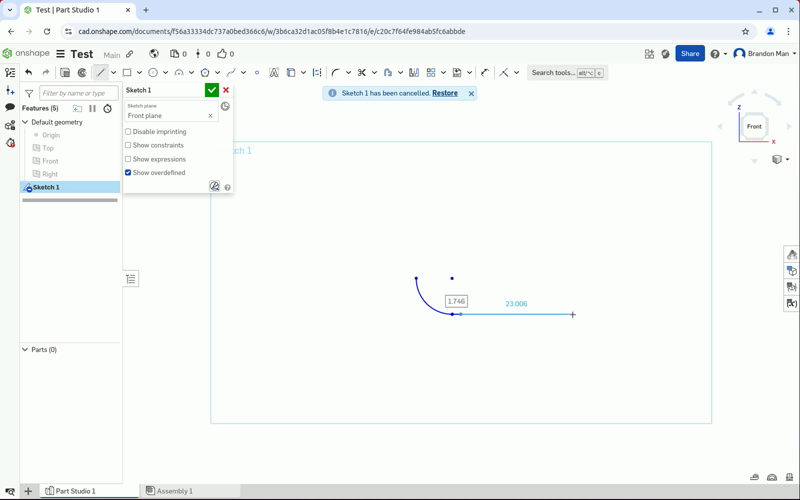
key_down(shift)
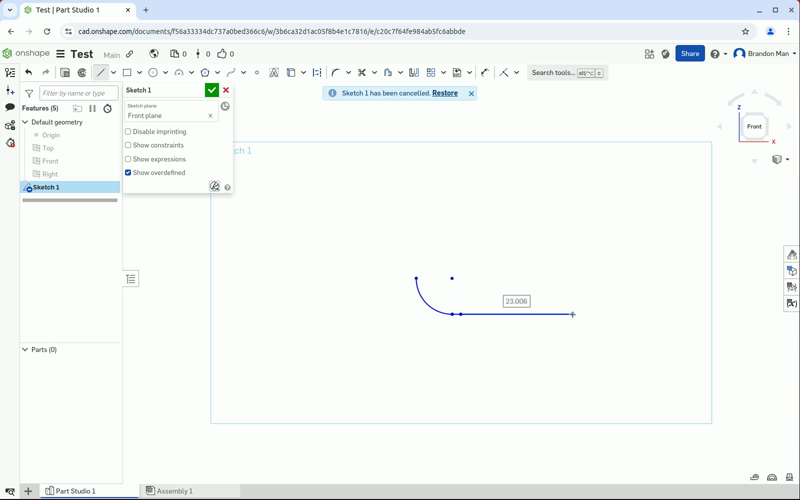
mouse_move(572, 220)
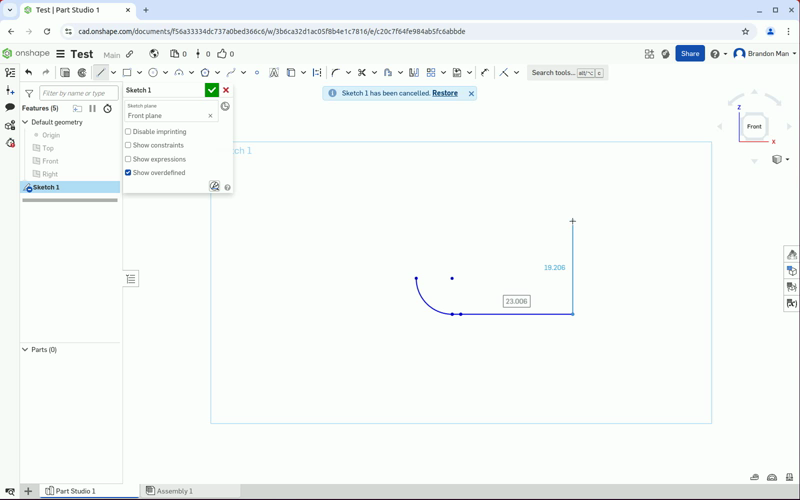
click(572, 220)
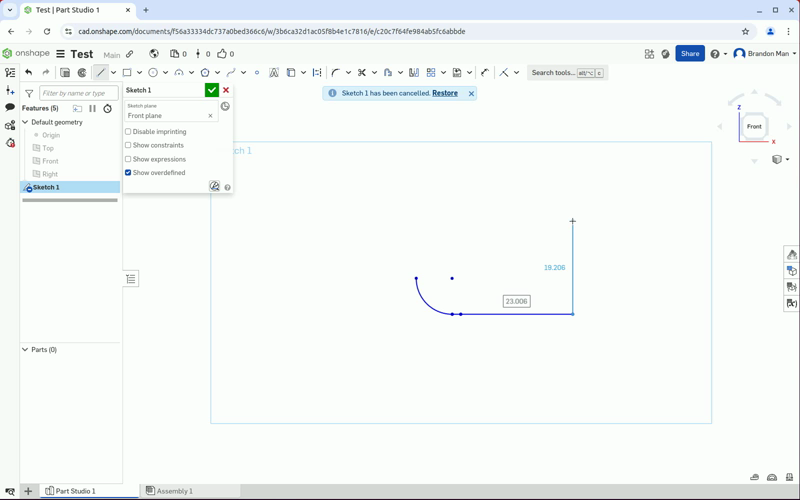
key_up(shift)
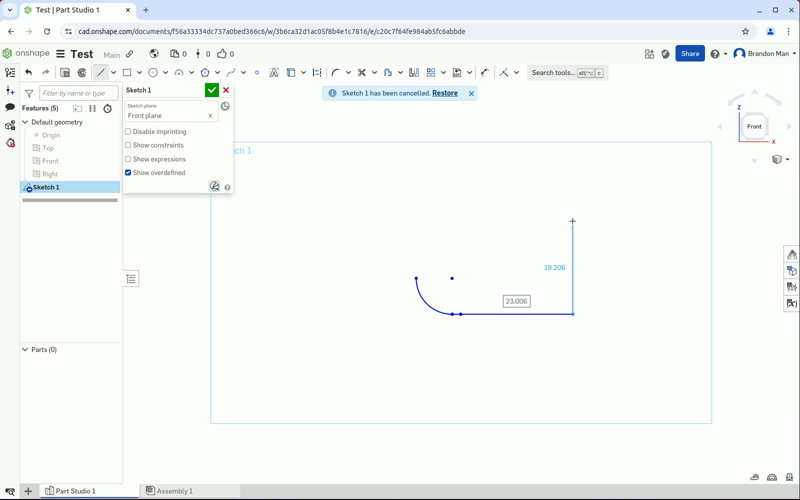
key_down(shift)
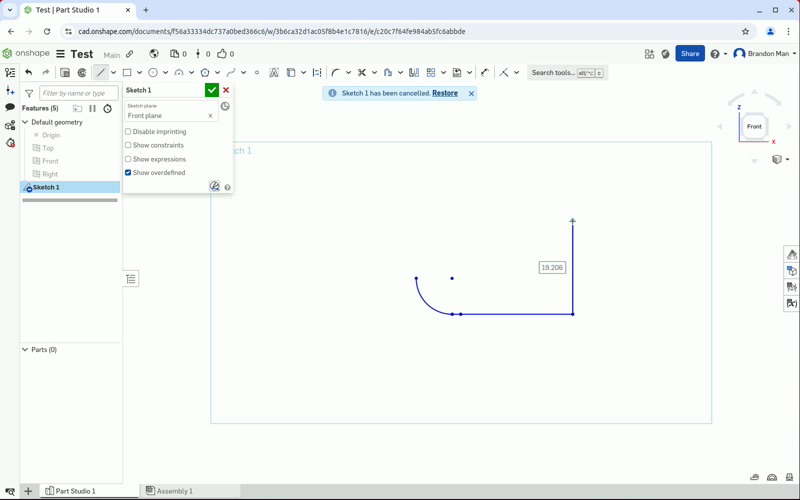
mouse_move(460, 220)
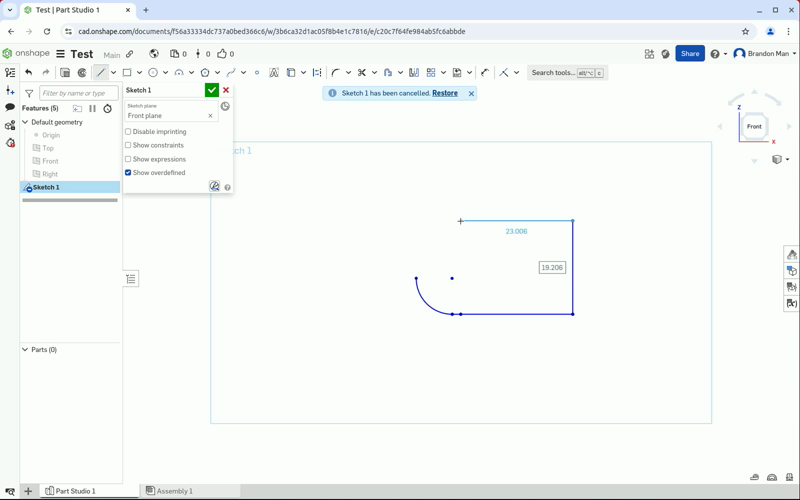
click(460, 220)
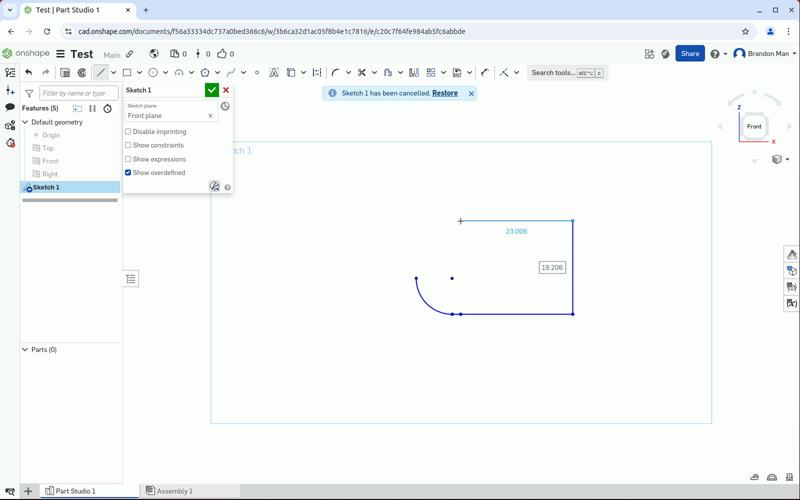
key_up(shift)
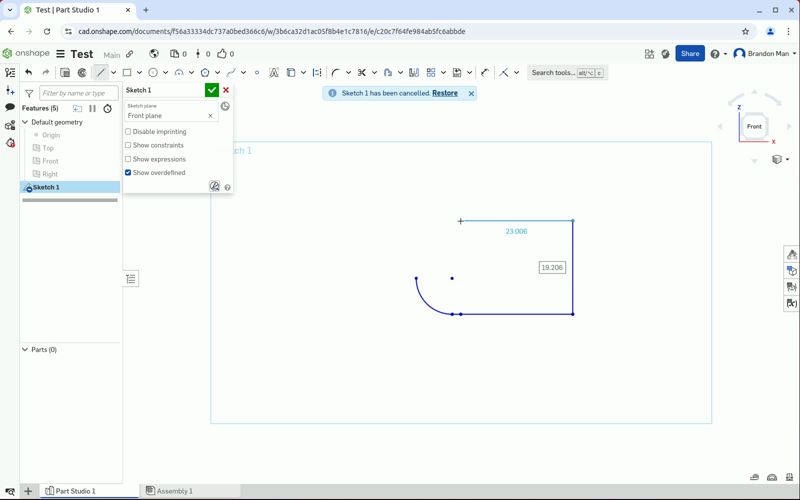
key_down(shift)
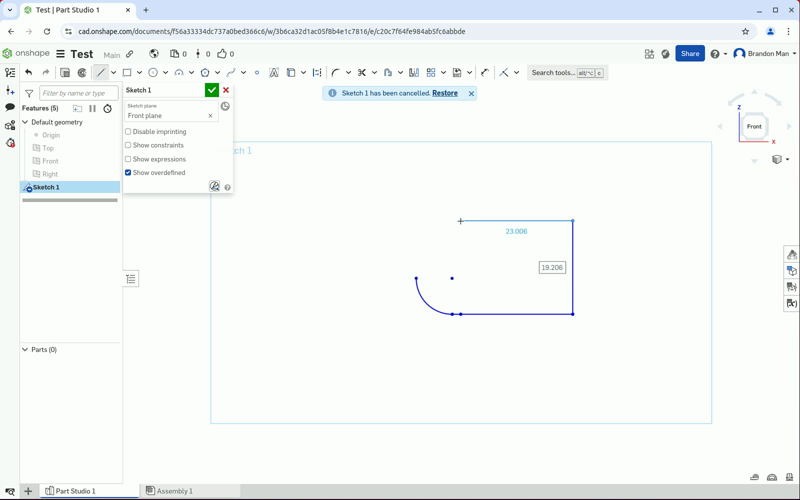
mouse_move(490, 220)
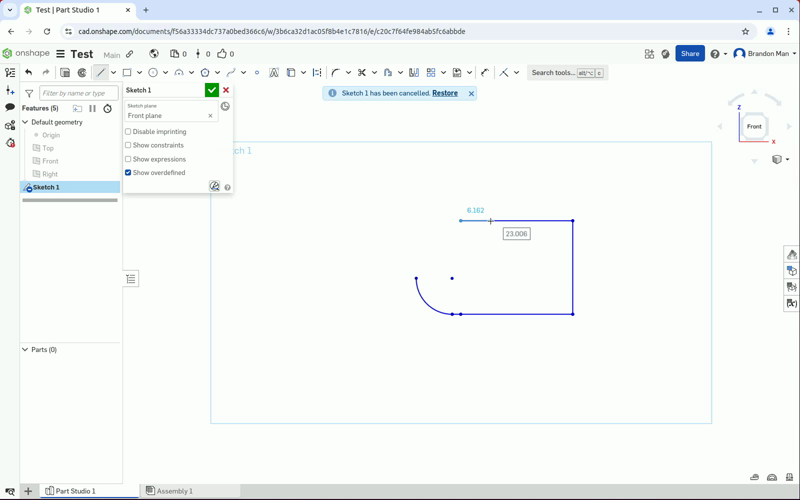
mouse_move(452, 220)
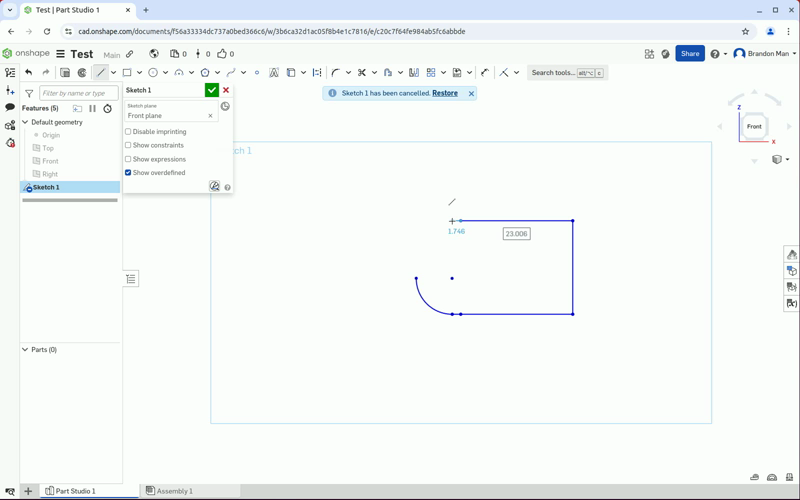
click(452, 220)
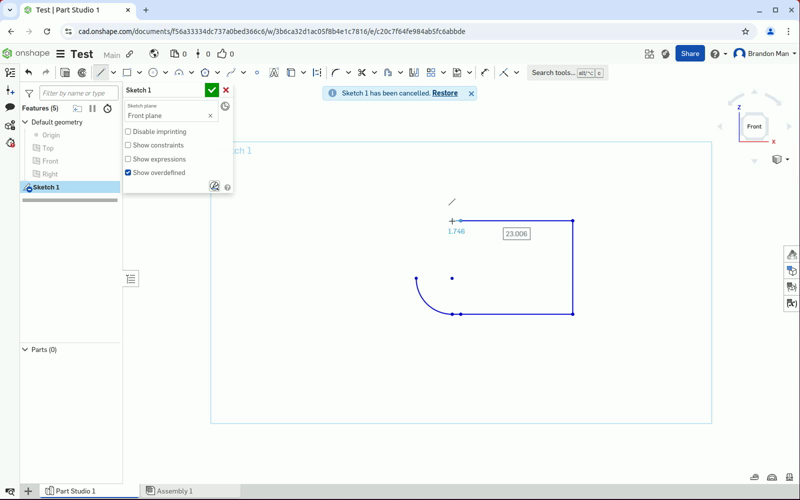
key_up(shift)
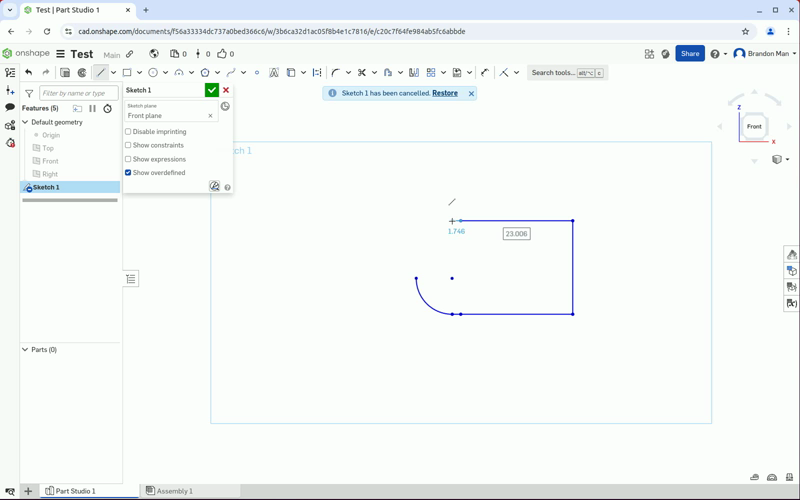
key(esc)
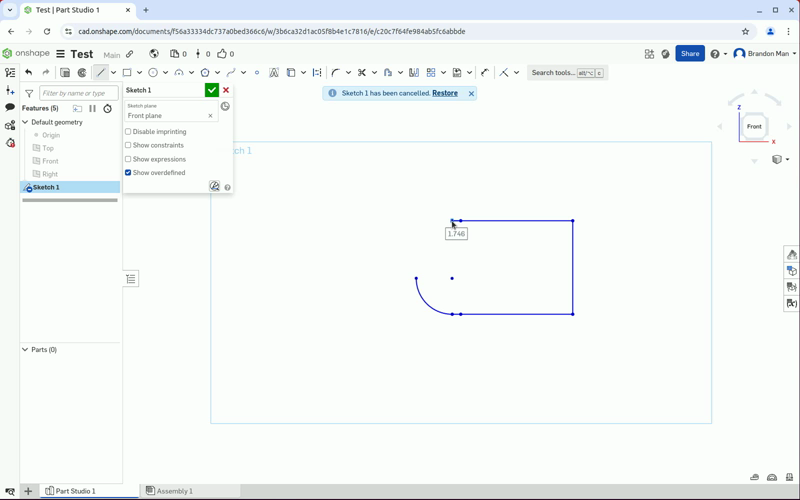
key(a)
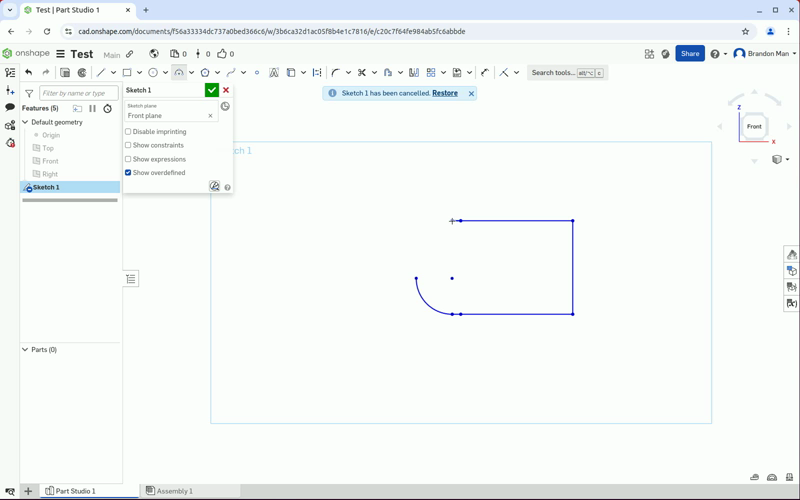
mouse_move(452, 220)
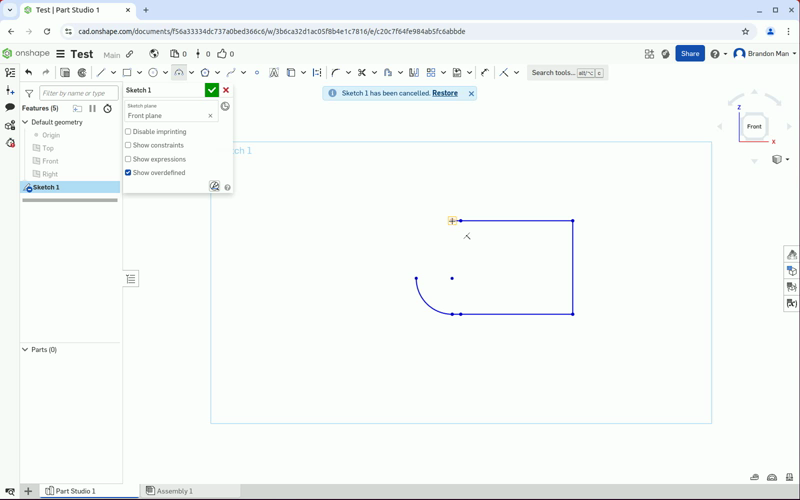
click(452, 220)
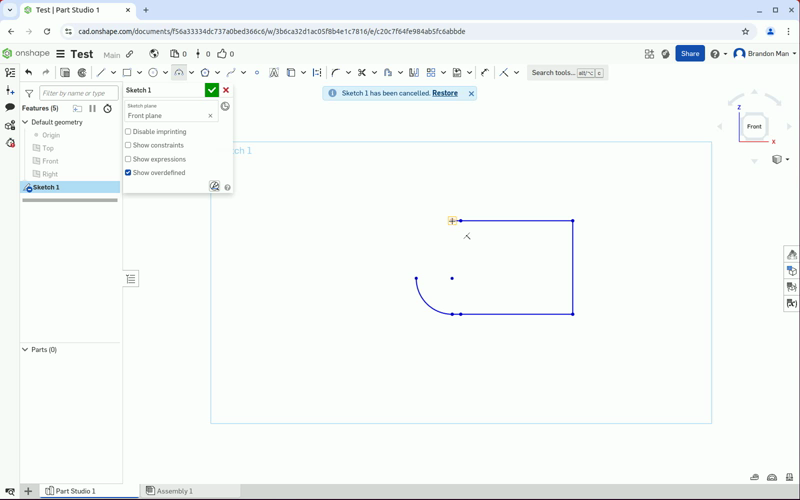
key_down(shift)
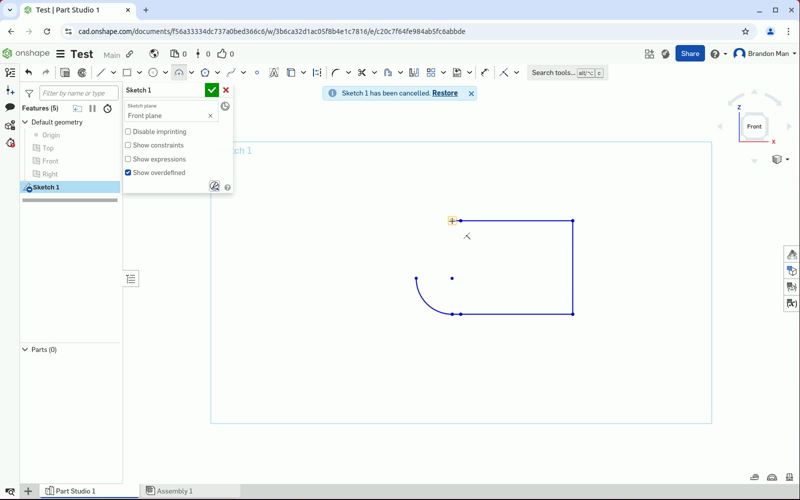
mouse_move(416, 256)
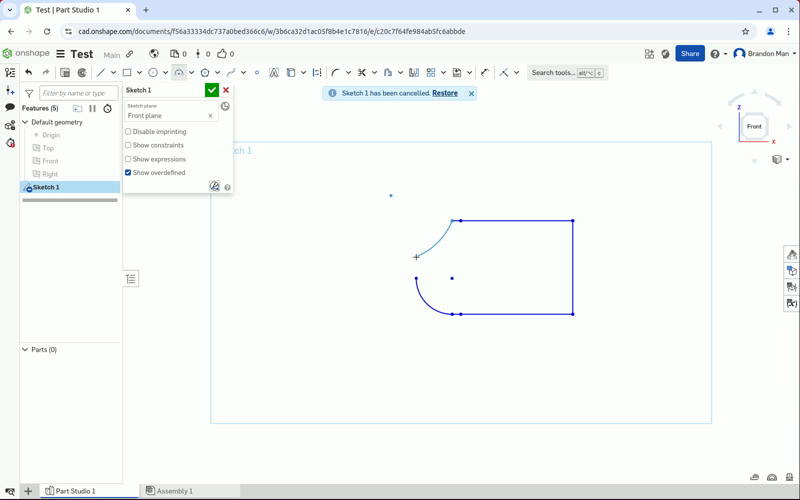
click(416, 256)
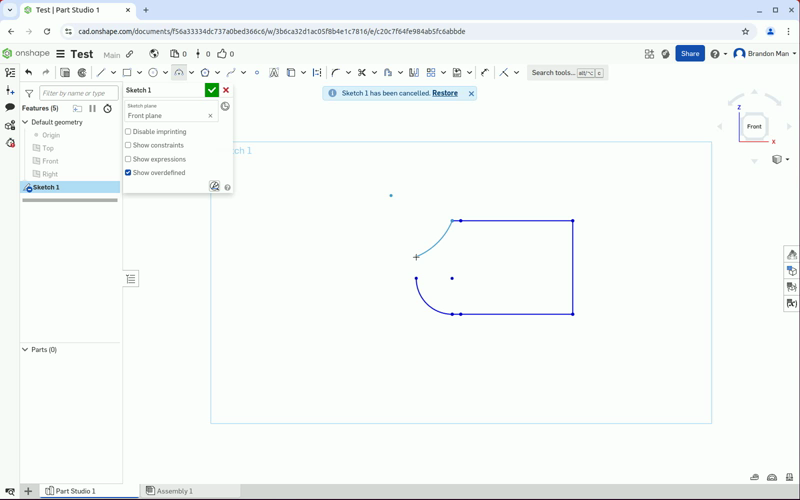
mouse_move(426, 231)
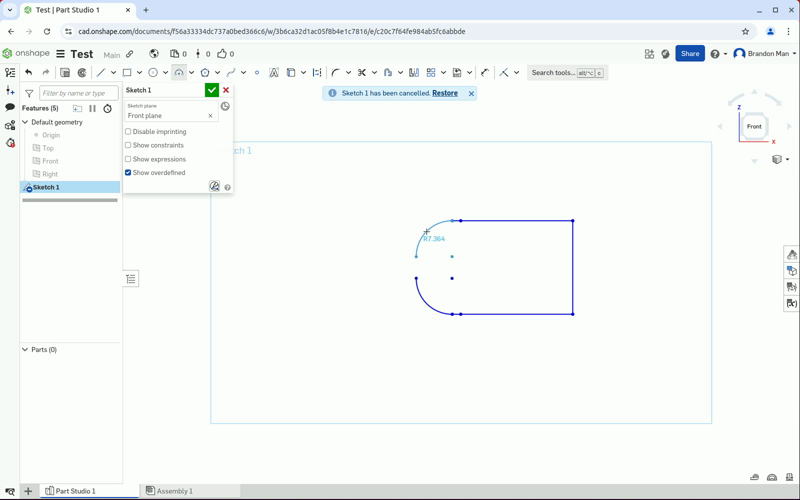
click(426, 231)
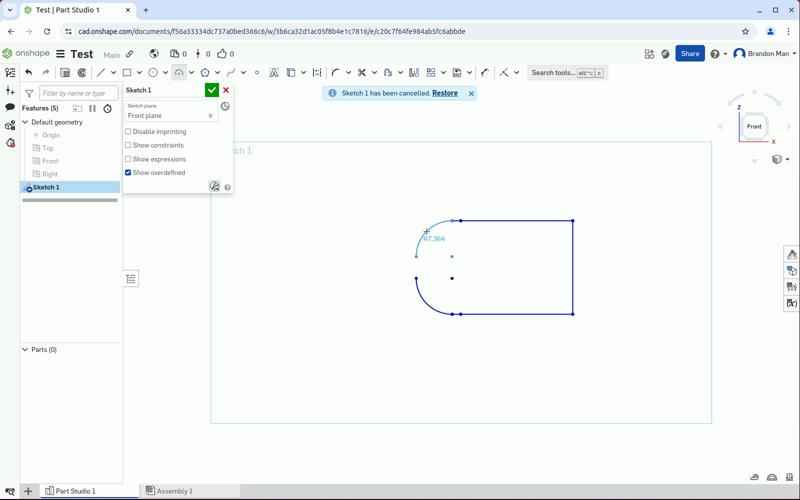
key_up(shift)
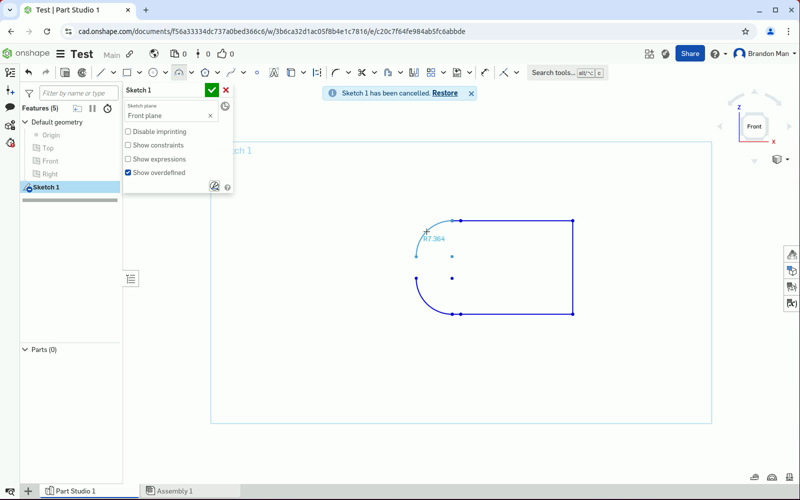
key(esc)
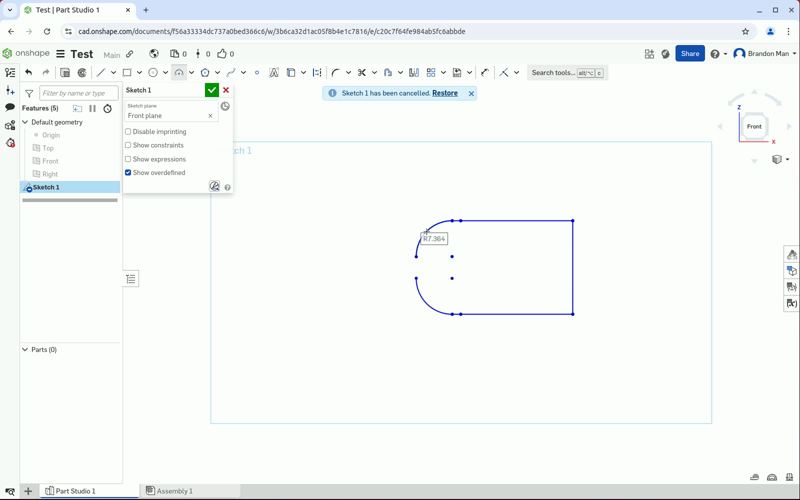
key(l)
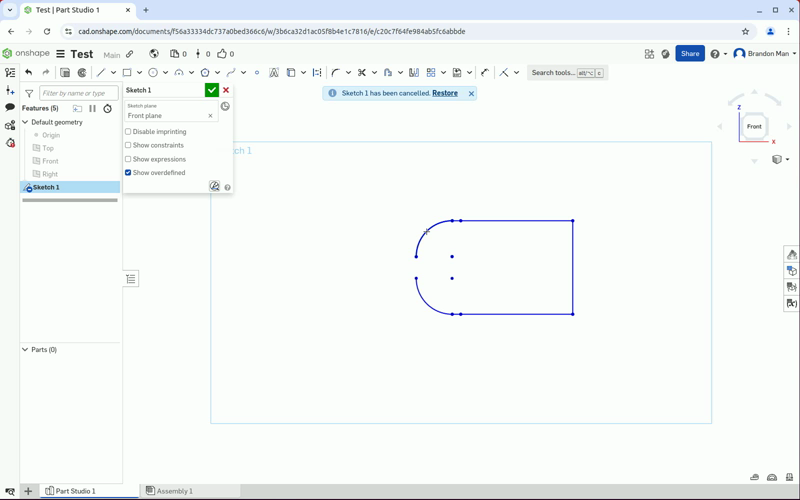
mouse_move(416, 256)
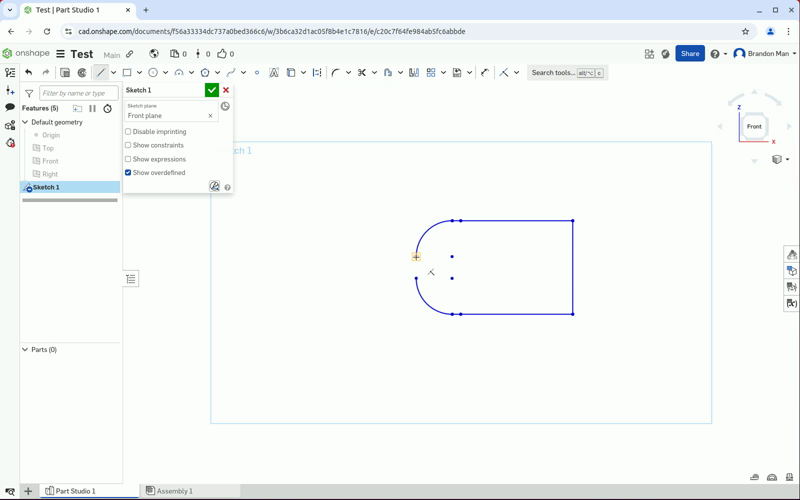
click(416, 256)
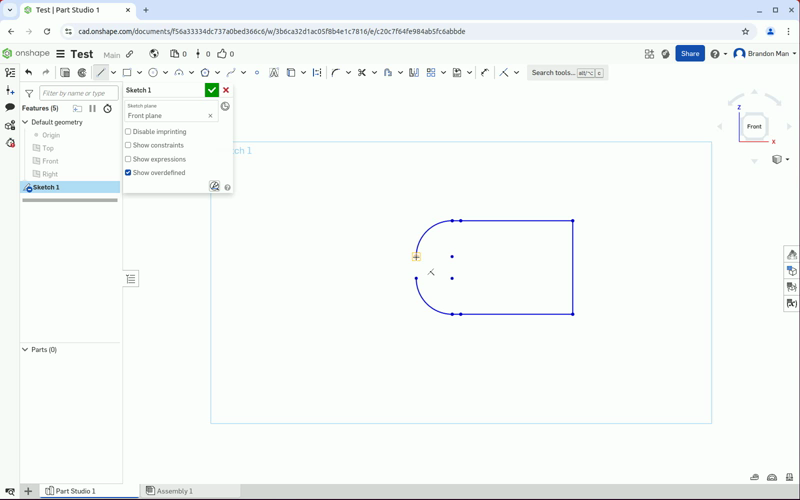
mouse_move(446, 256)
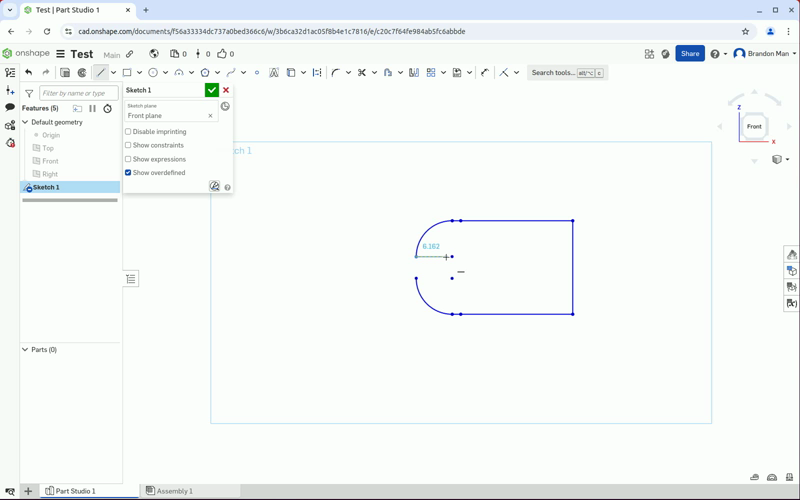
key_down(shift)
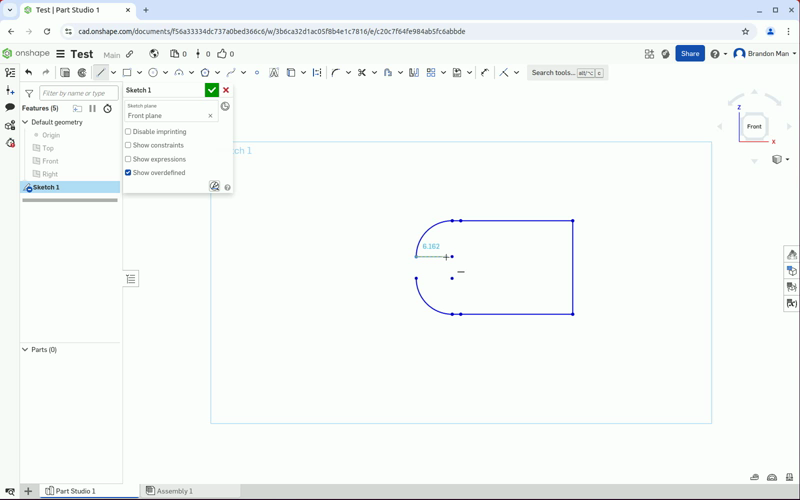
mouse_move(416, 278)
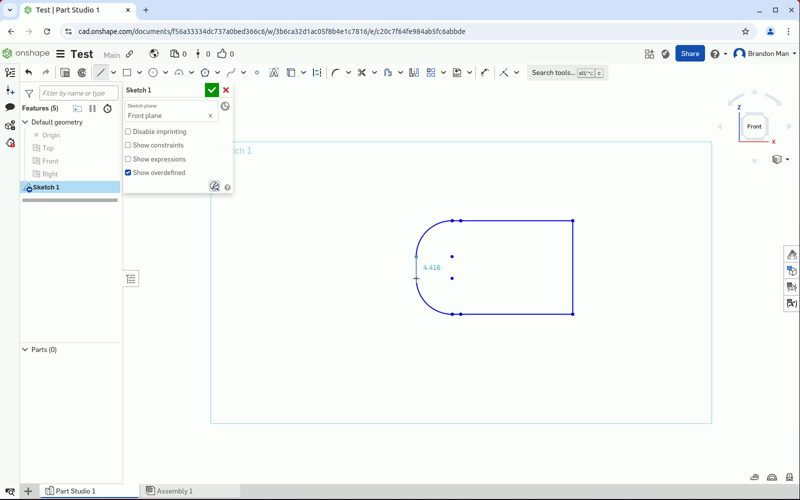
key_up(shift)
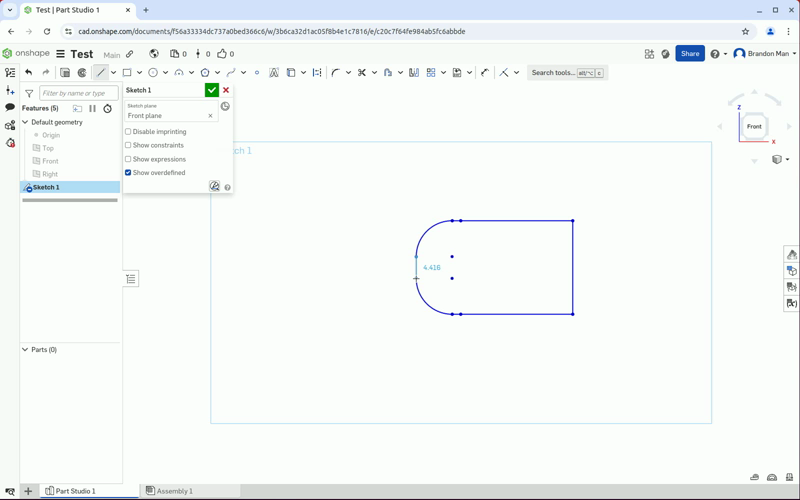
click(416, 278)
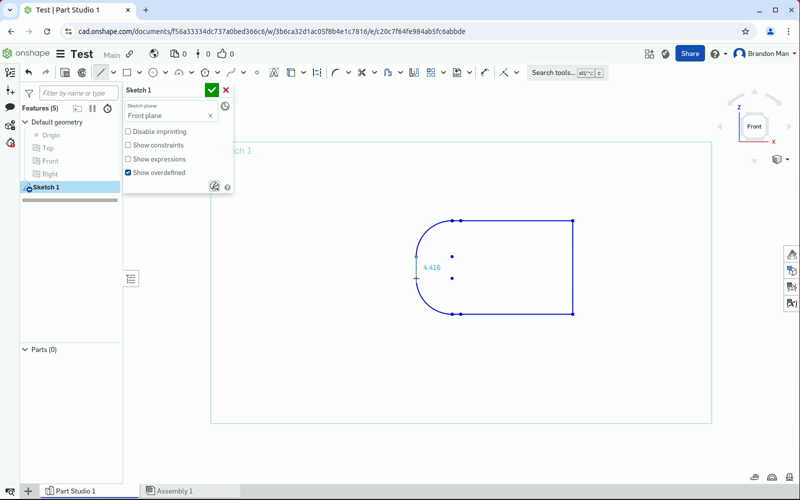
key(esc)
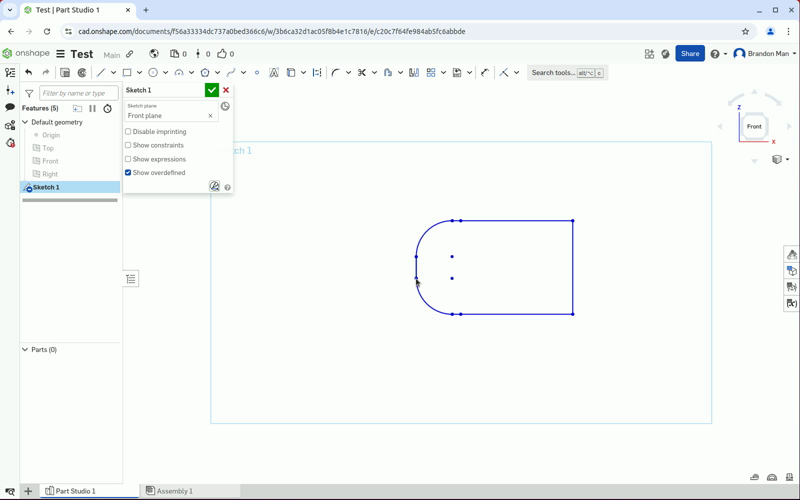
key(l)
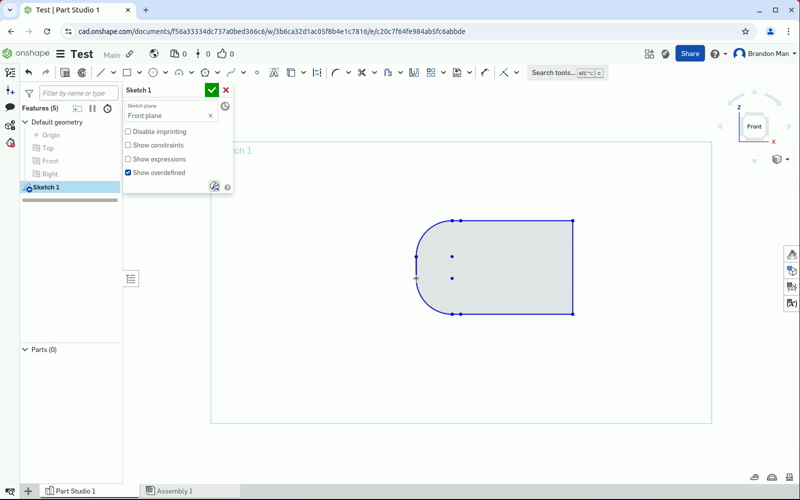
key_down(shift)
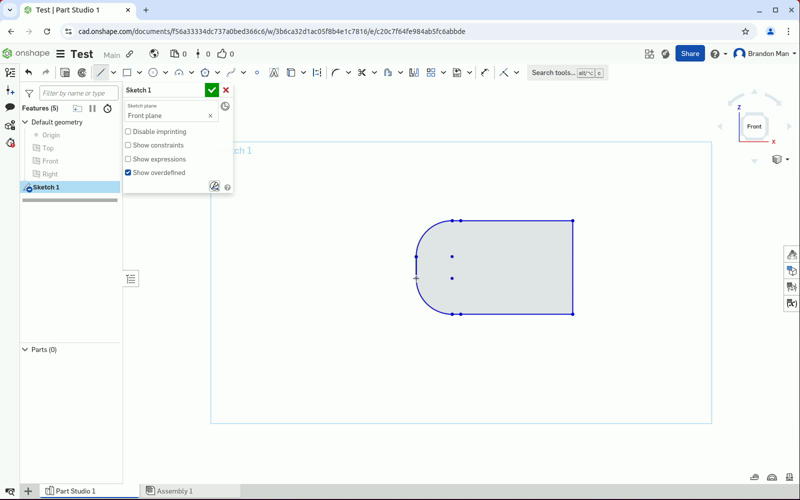
mouse_move(444, 270)
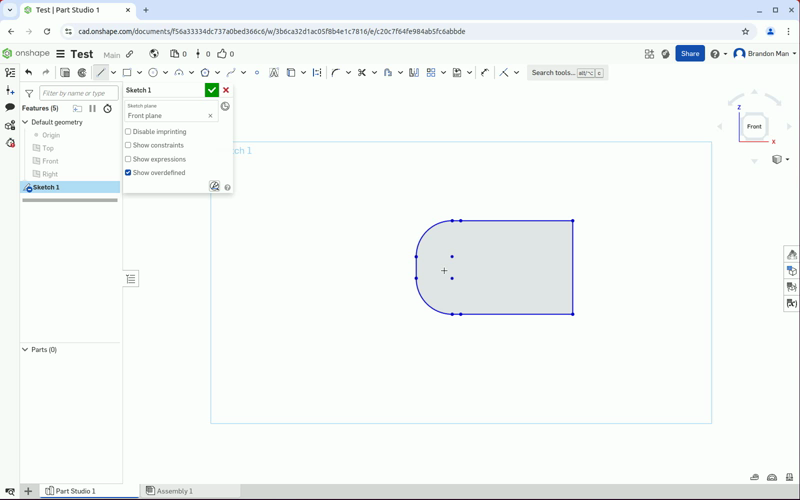
click(444, 270)
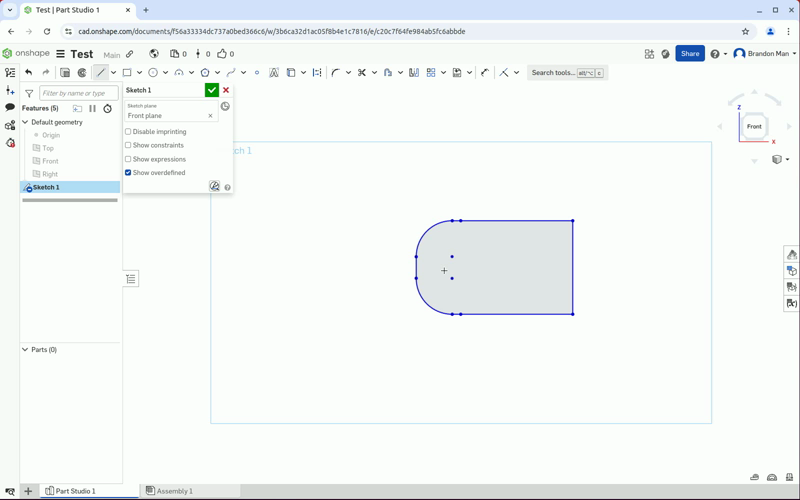
key_up(shift)
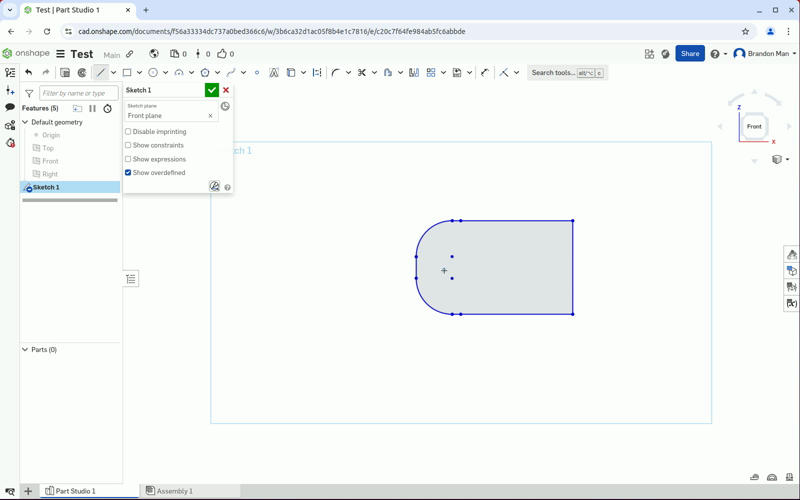
key_down(shift)
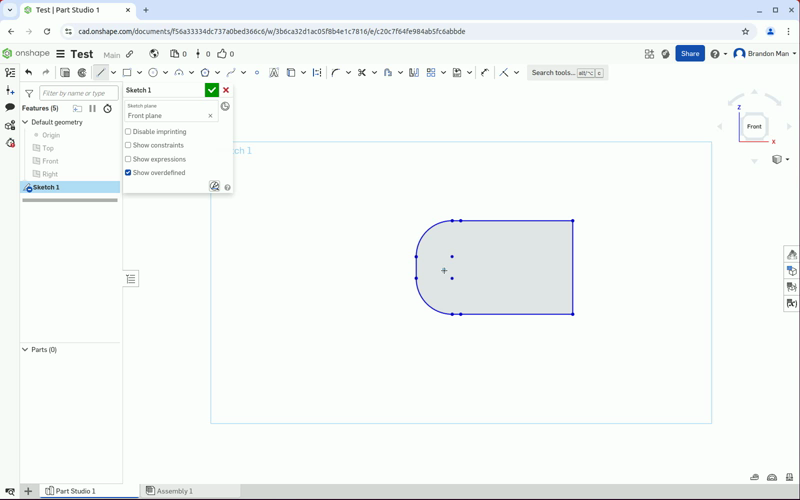
mouse_move(474, 270)
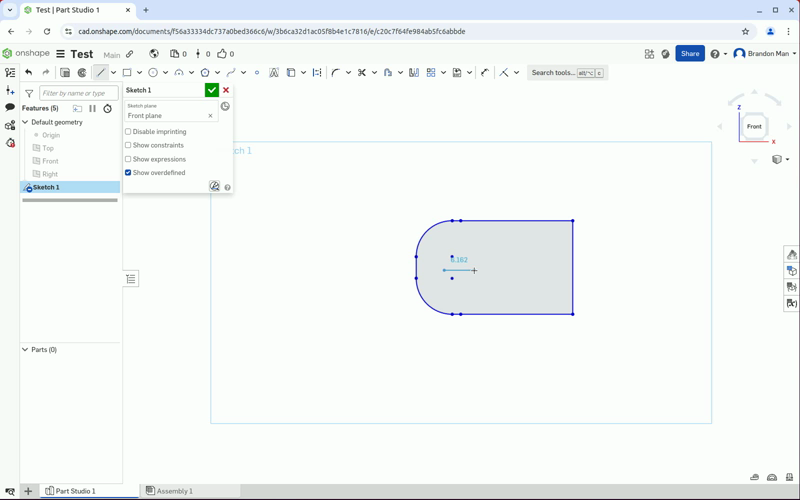
mouse_move(449, 286)
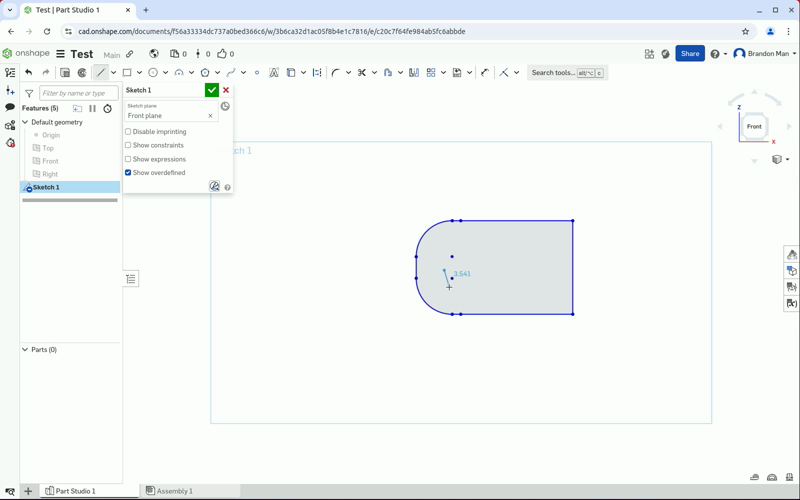
click(449, 286)
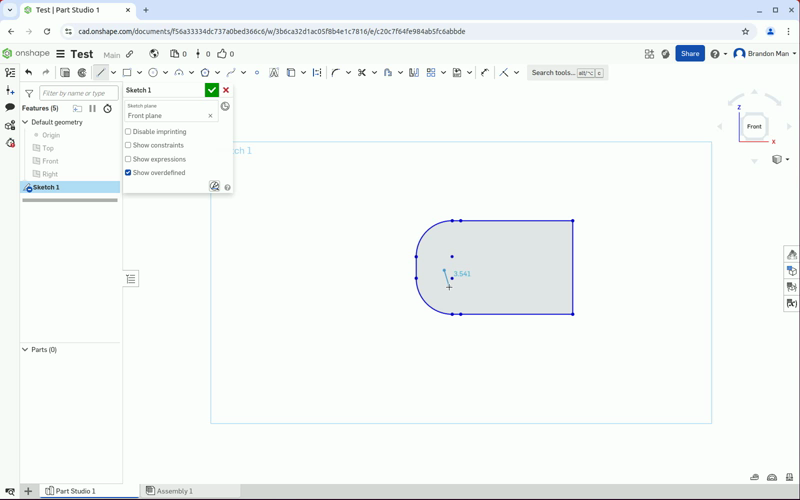
key_up(shift)
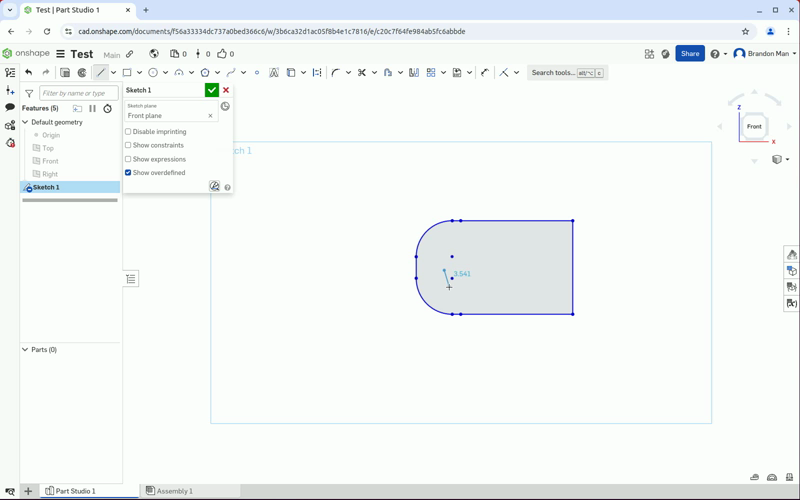
key(esc)
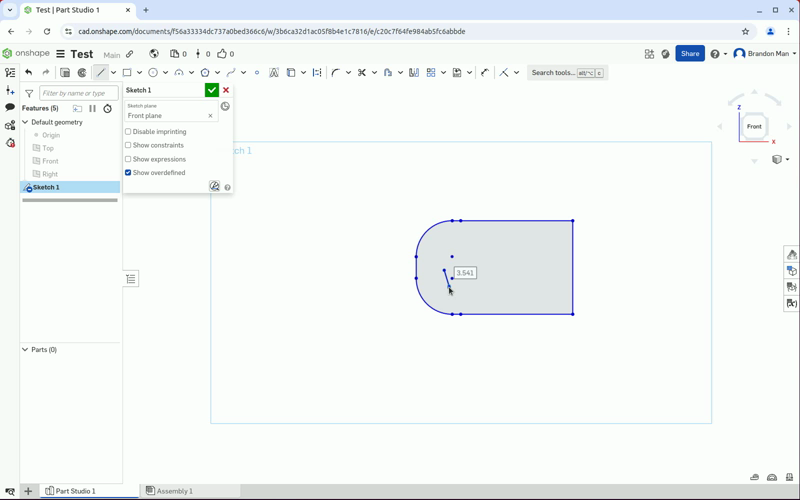
key(a)
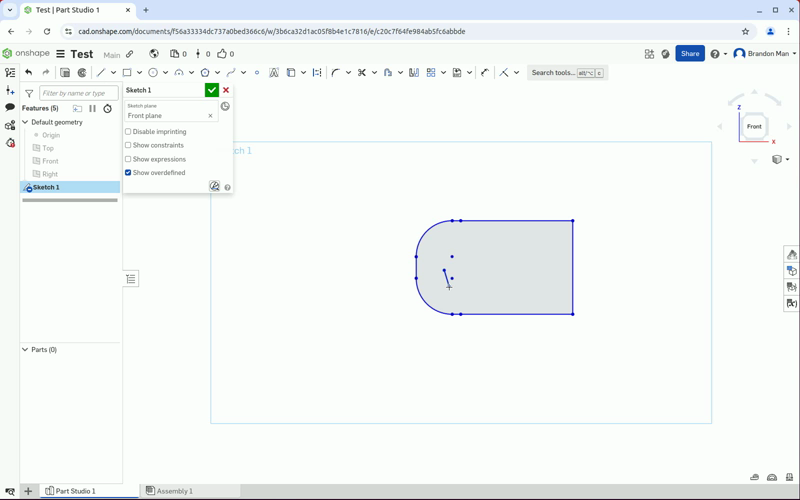
mouse_move(449, 286)
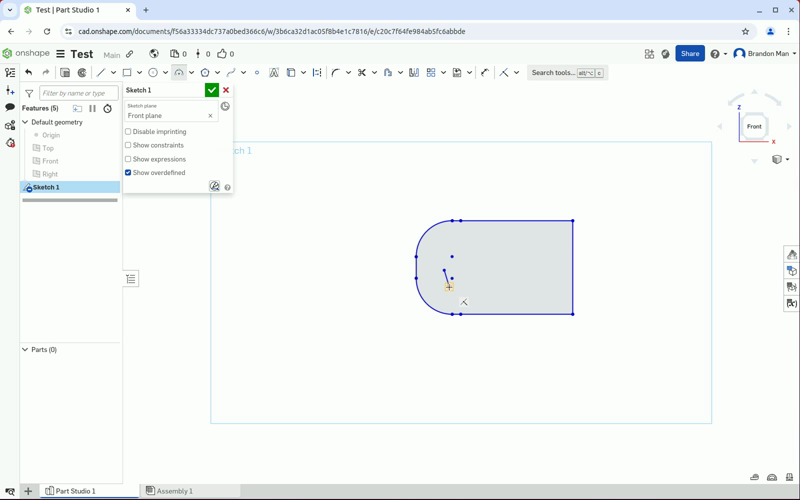
click(449, 286)
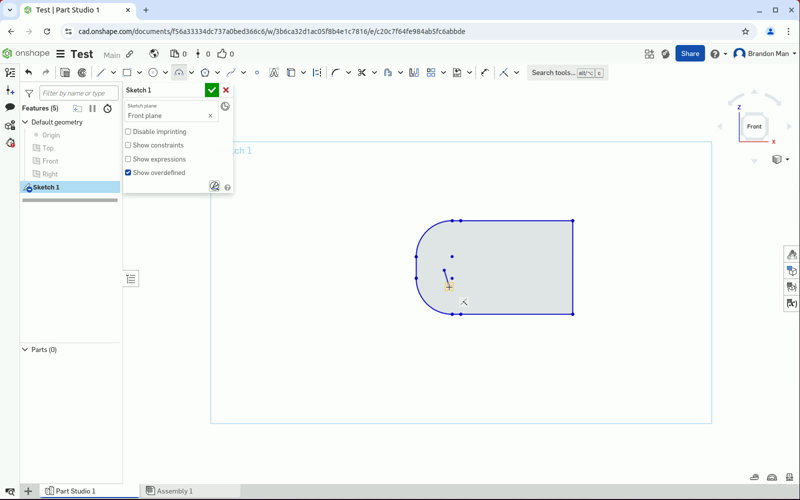
key_down(shift)
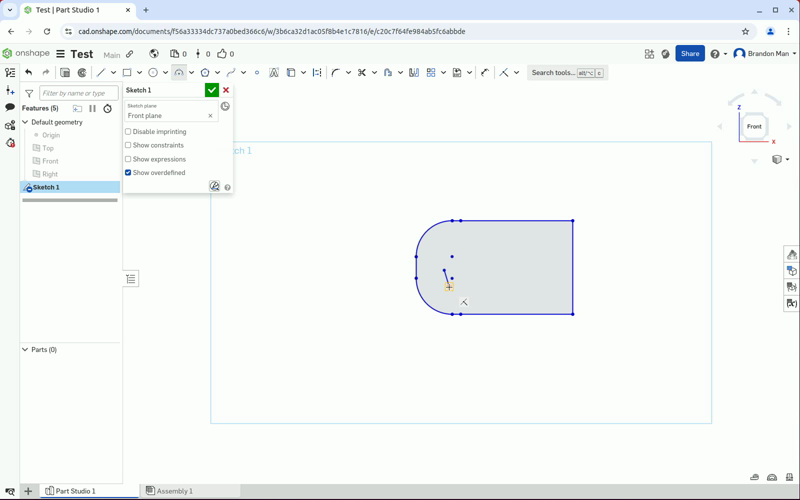
mouse_move(465, 271)
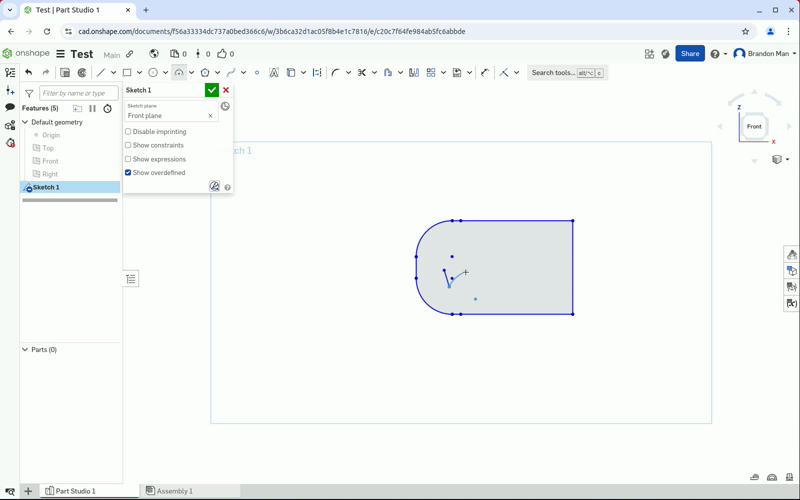
click(465, 271)
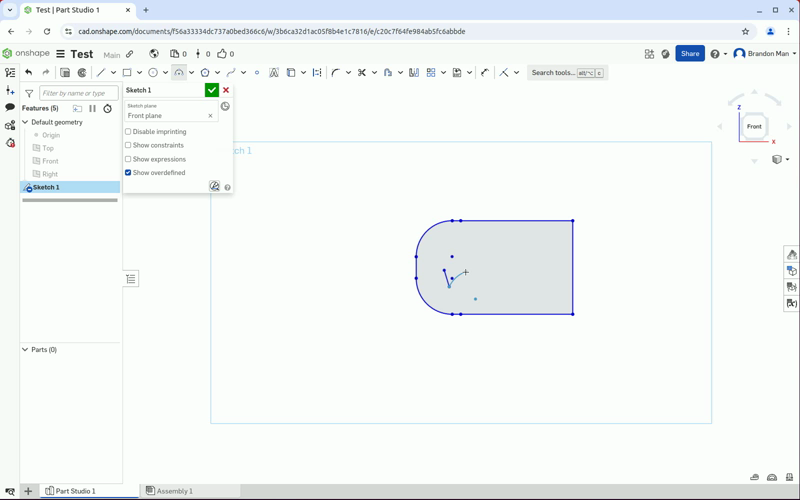
mouse_move(468, 291)
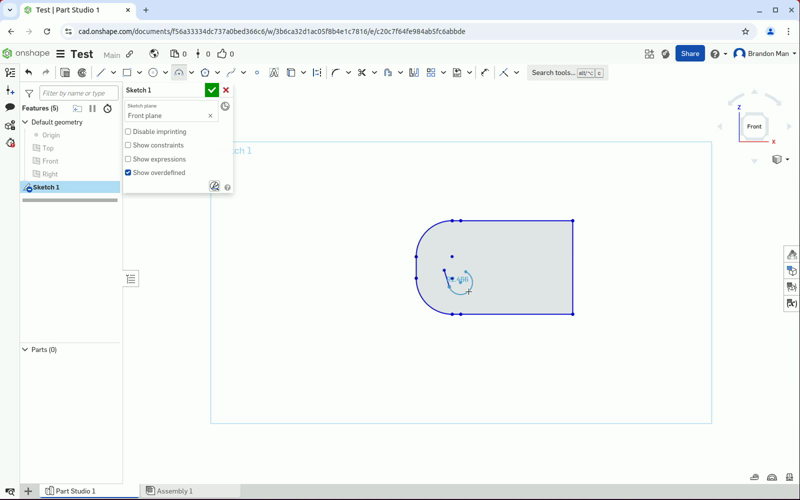
click(468, 291)
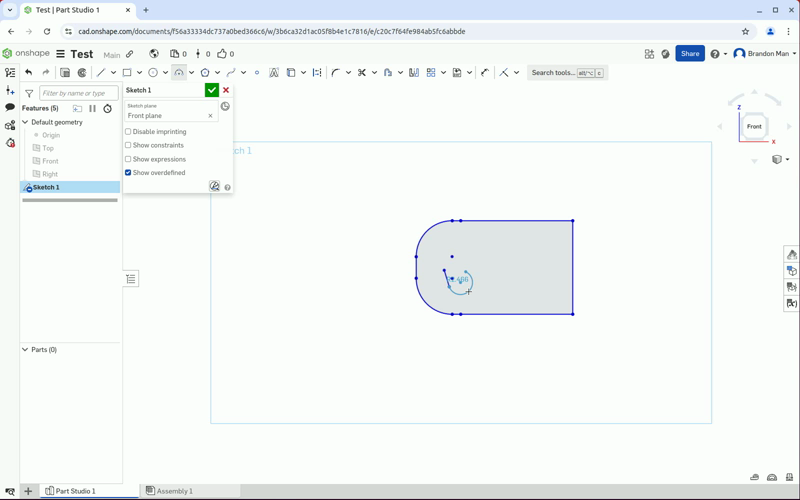
key_up(shift)
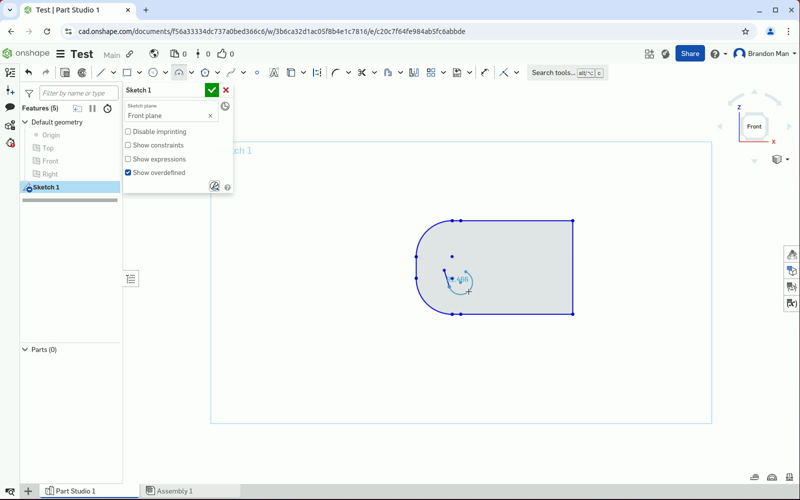
key(esc)
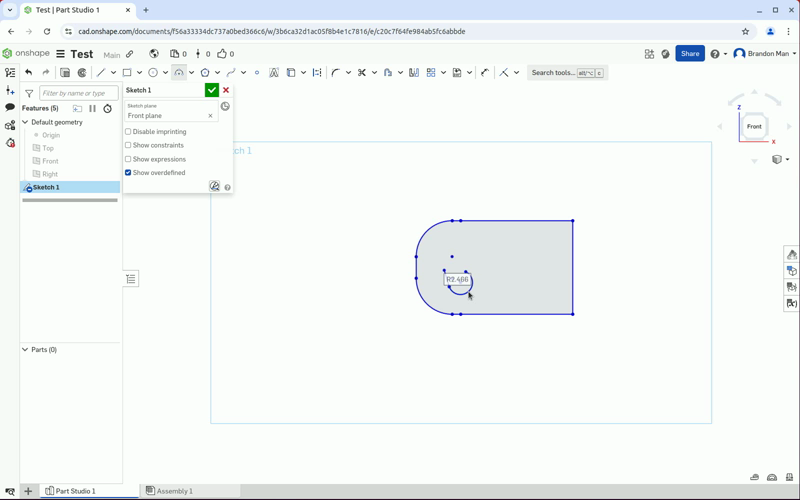
key(l)
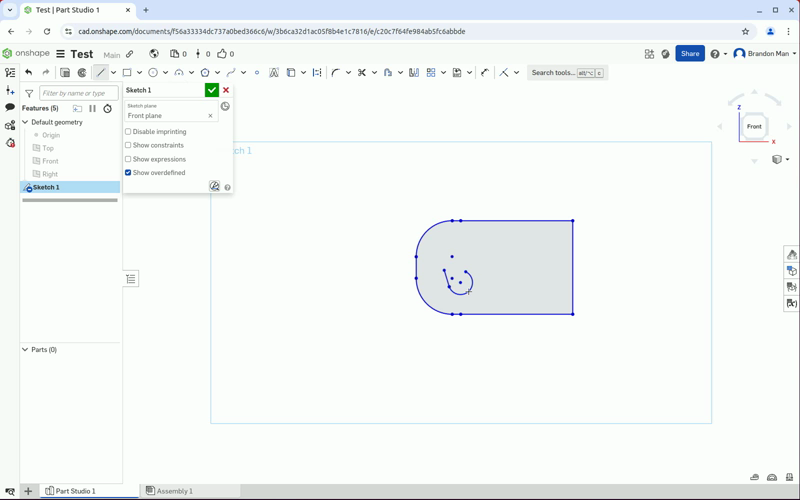
mouse_move(465, 271)
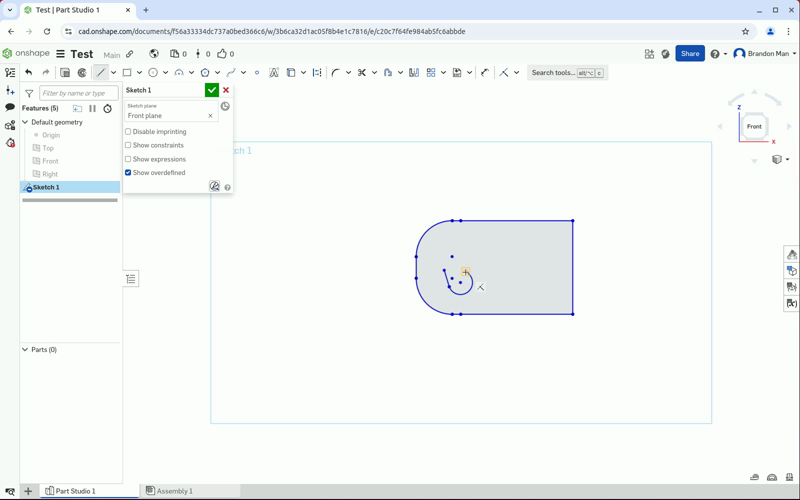
click(465, 271)
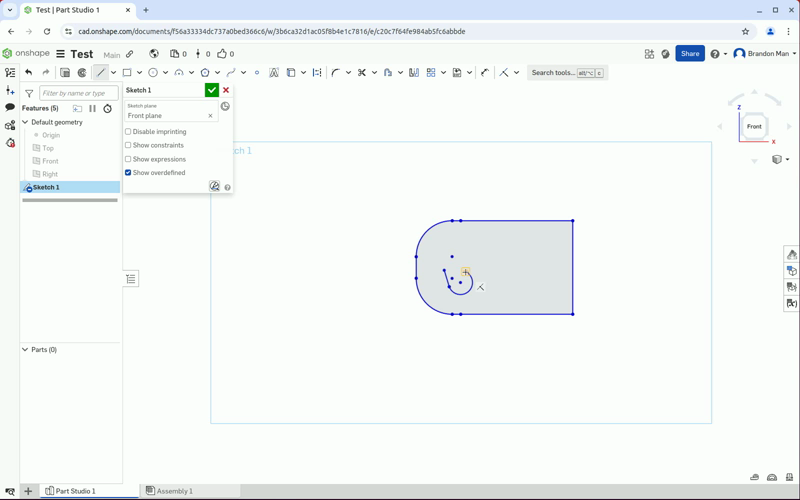
key_down(shift)
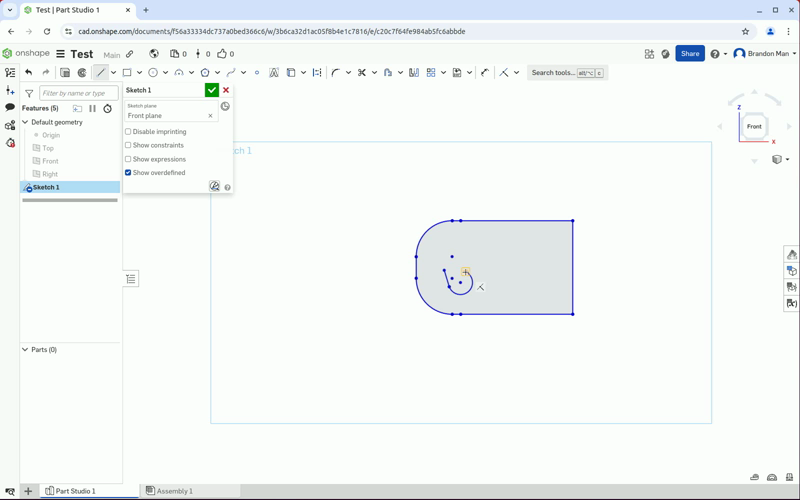
mouse_move(495, 271)
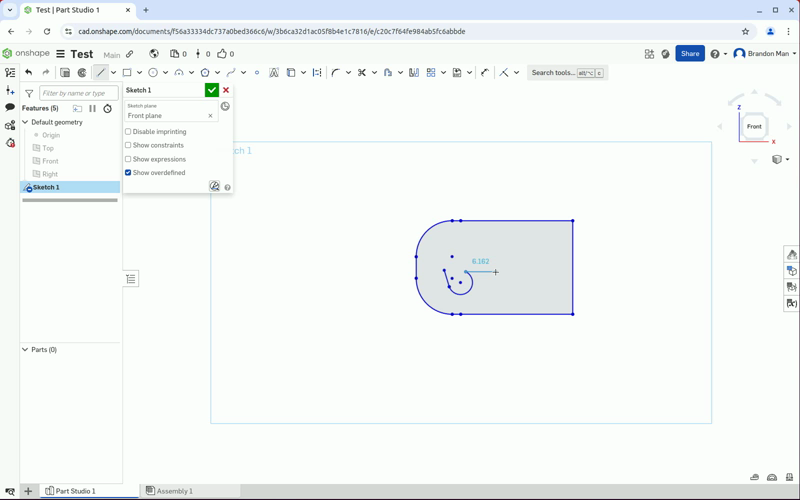
mouse_move(464, 266)
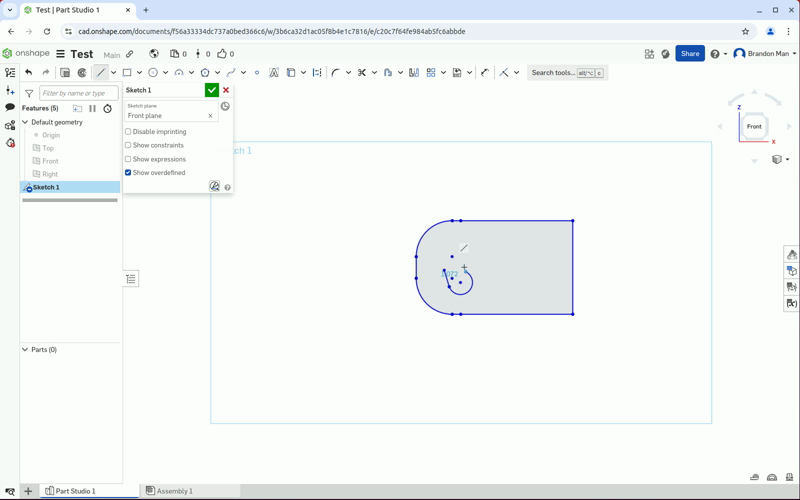
scroll(6)
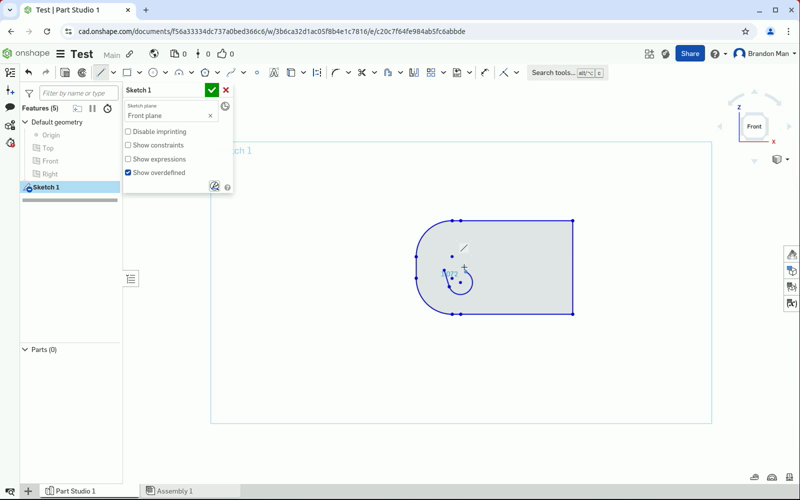
scroll(6)
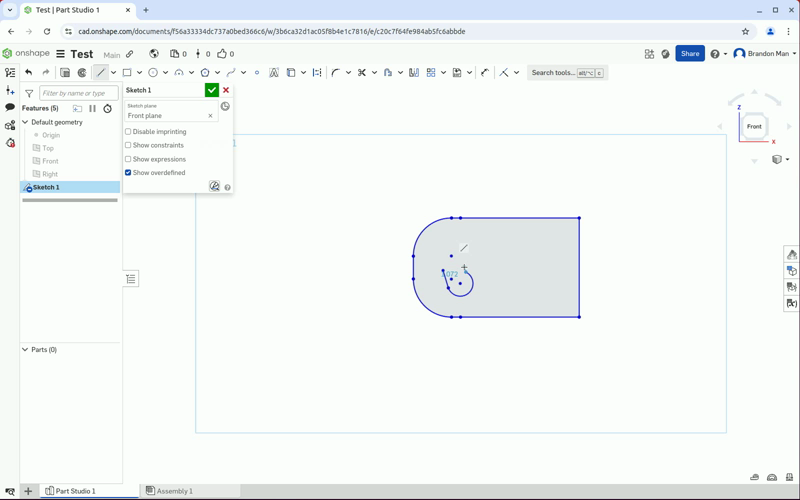
scroll(6)
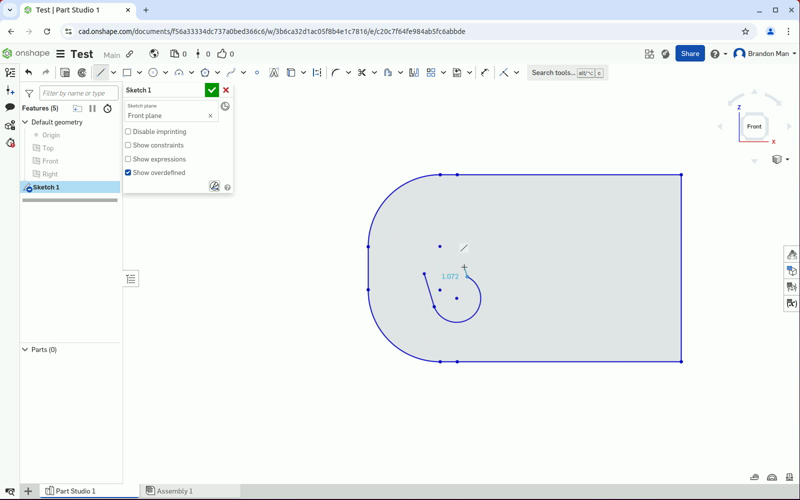
scroll(6)
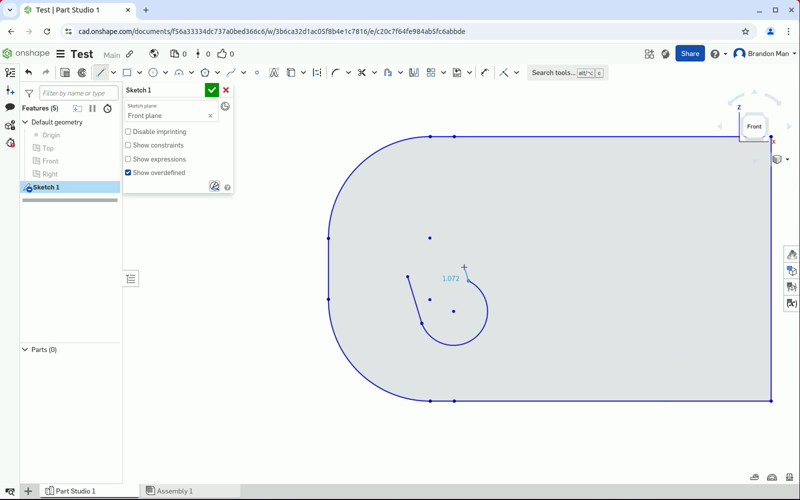
scroll(6)
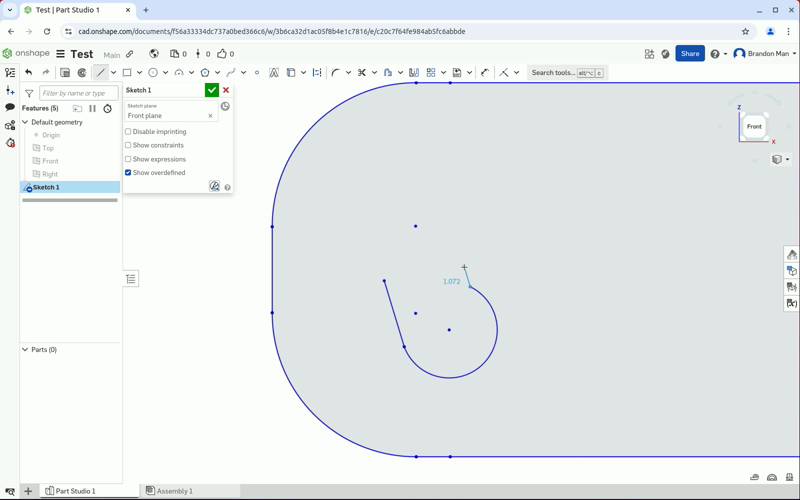
scroll(6)
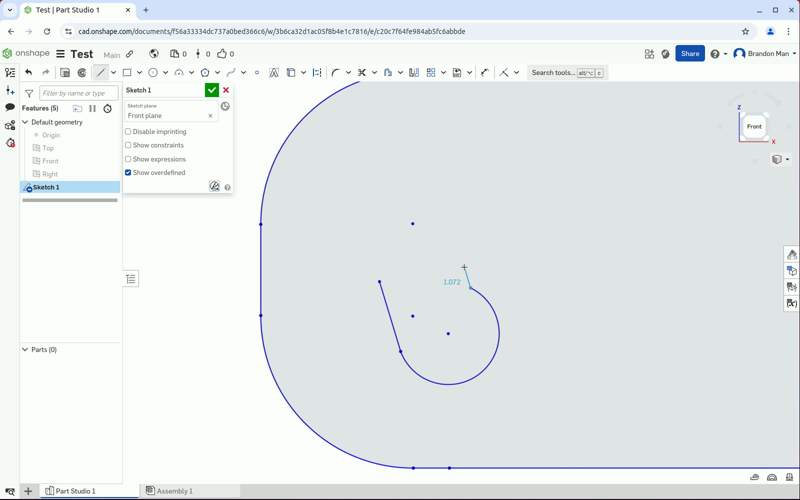
scroll(6)
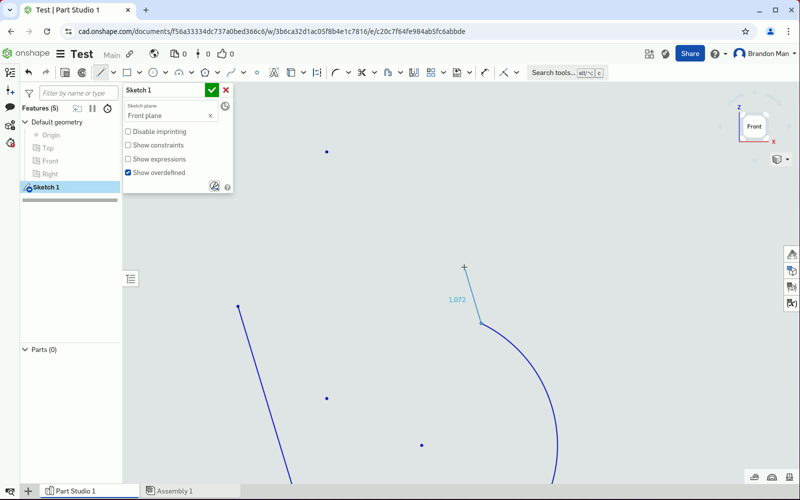
click(464, 266)
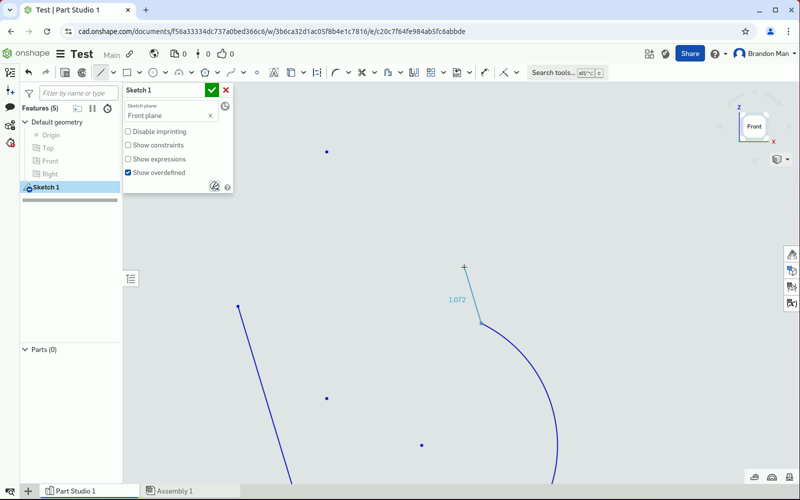
scroll(-6)
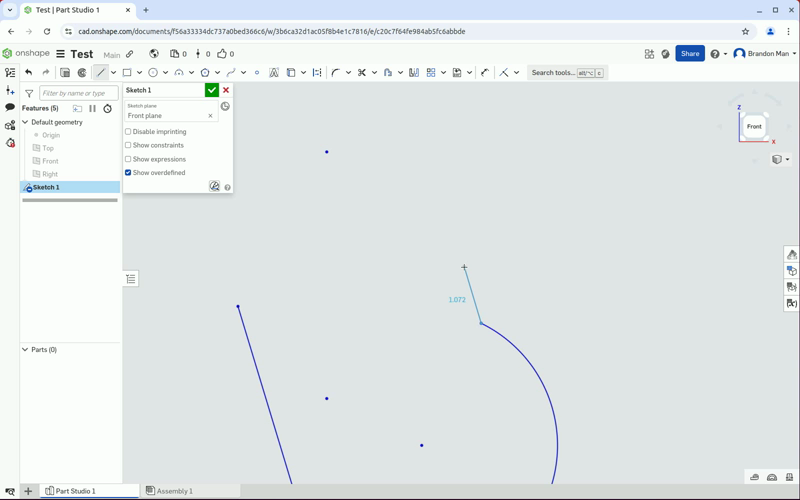
scroll(-6)
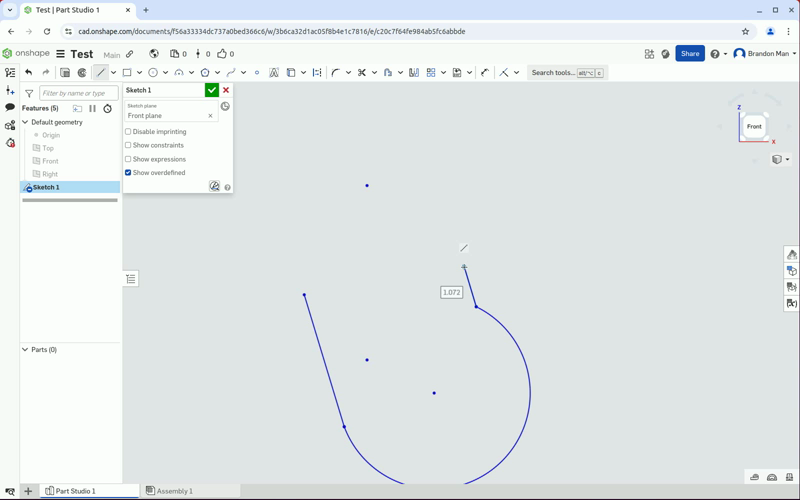
scroll(-6)
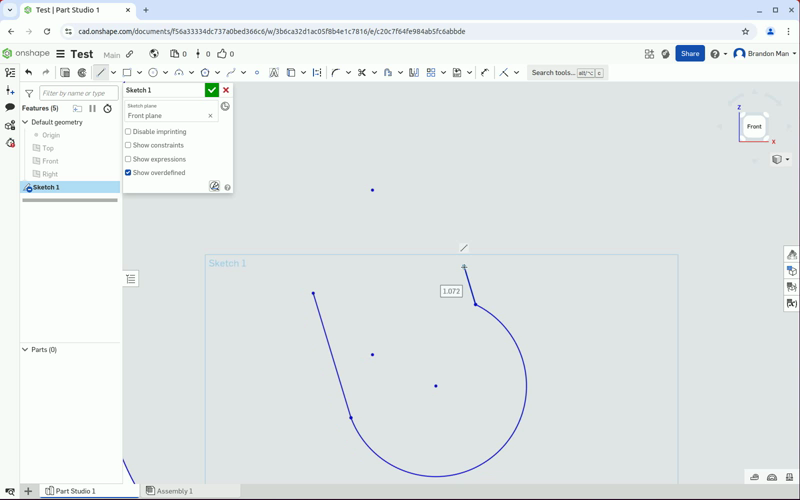
scroll(-6)
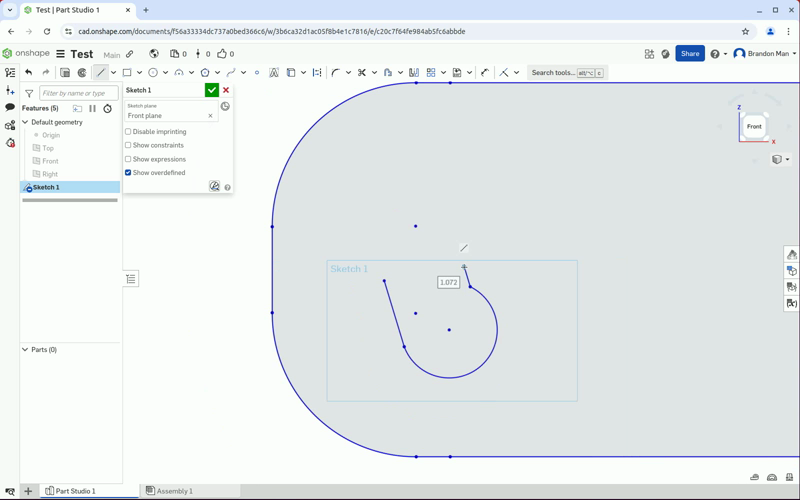
scroll(-6)
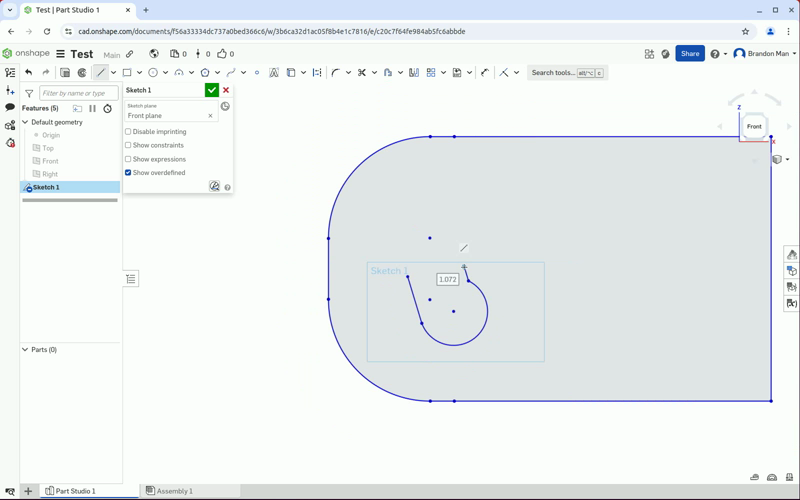
scroll(-6)
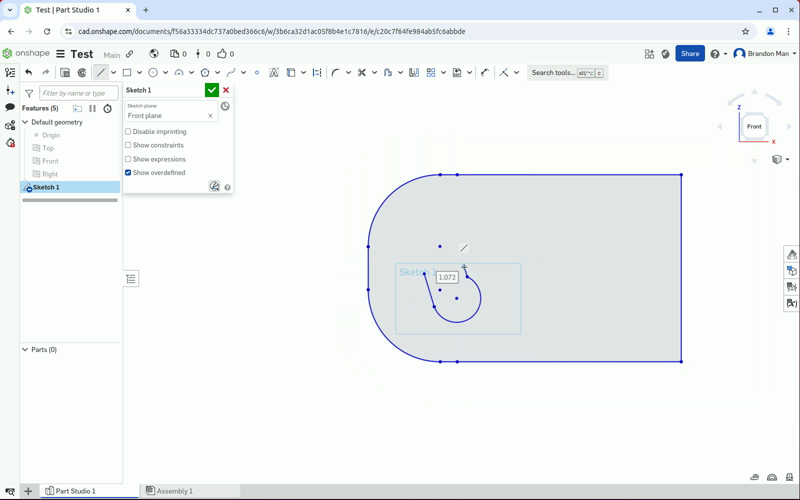
scroll(-6)
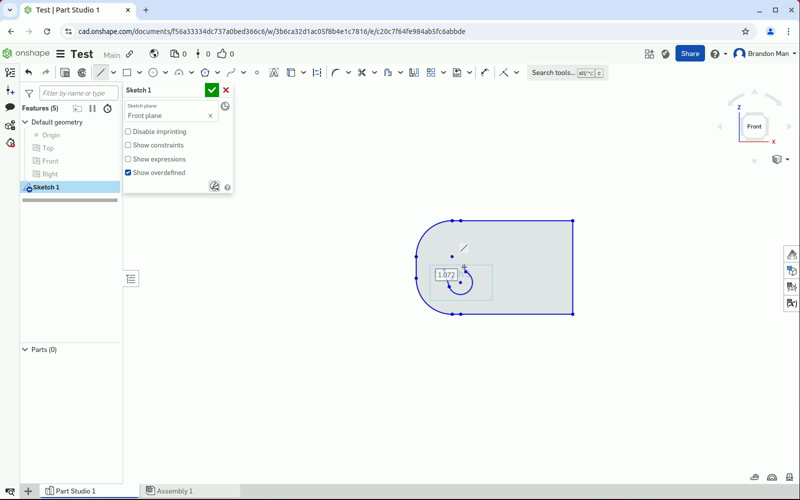
key_up(shift)
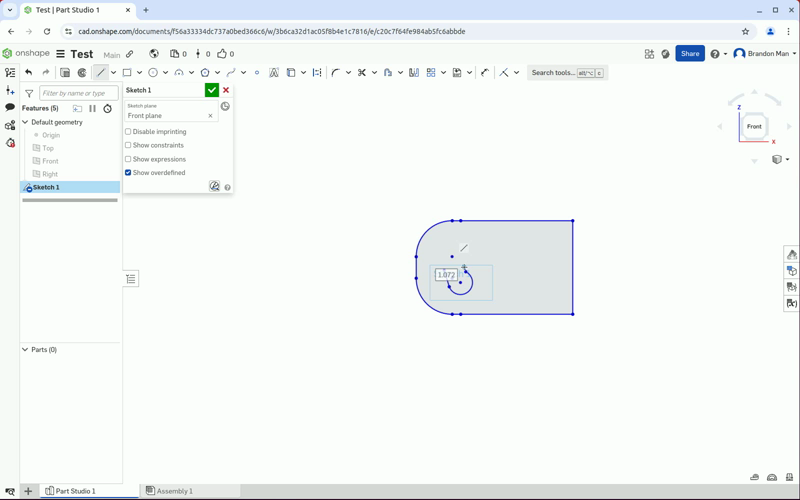
key(esc)
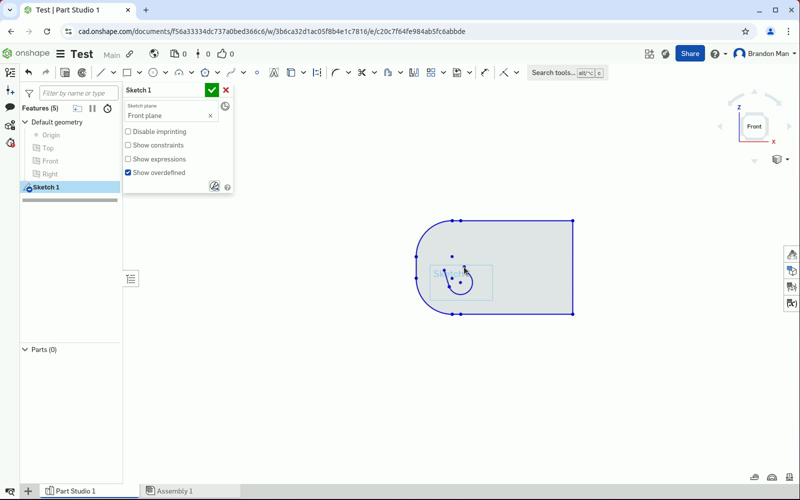
key(a)
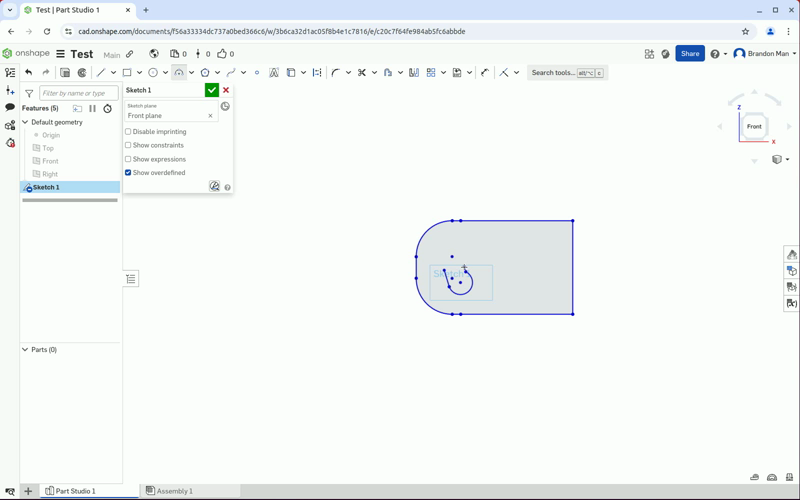
mouse_move(464, 266)
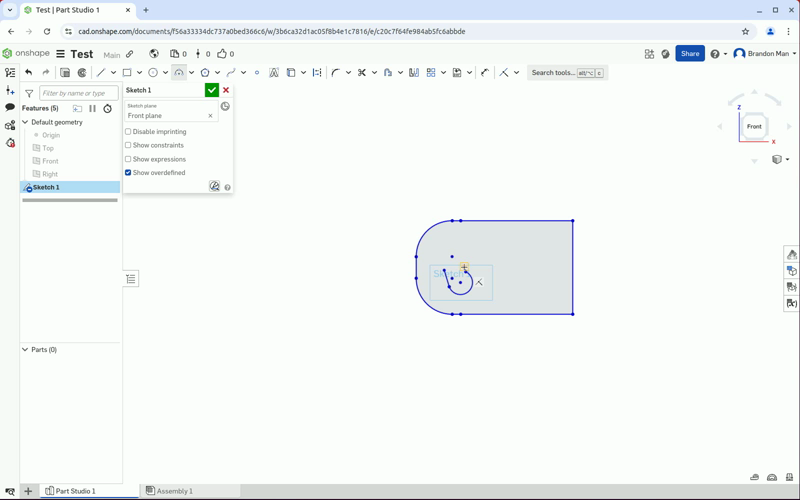
click(464, 266)
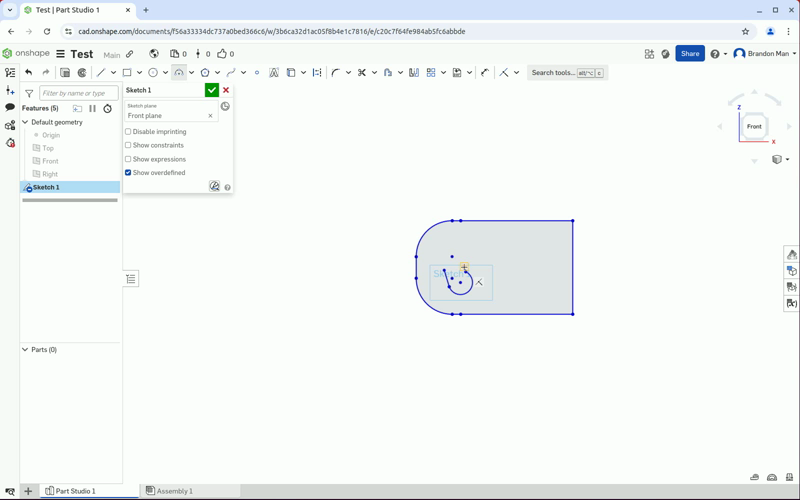
mouse_move(444, 270)
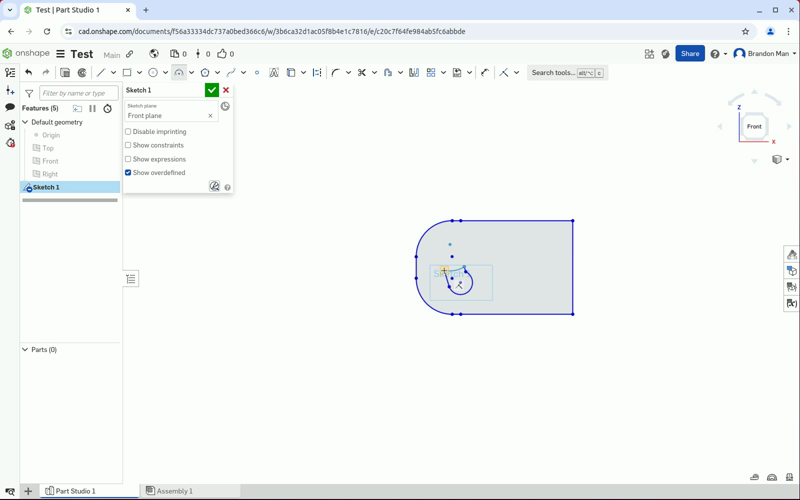
click(444, 270)
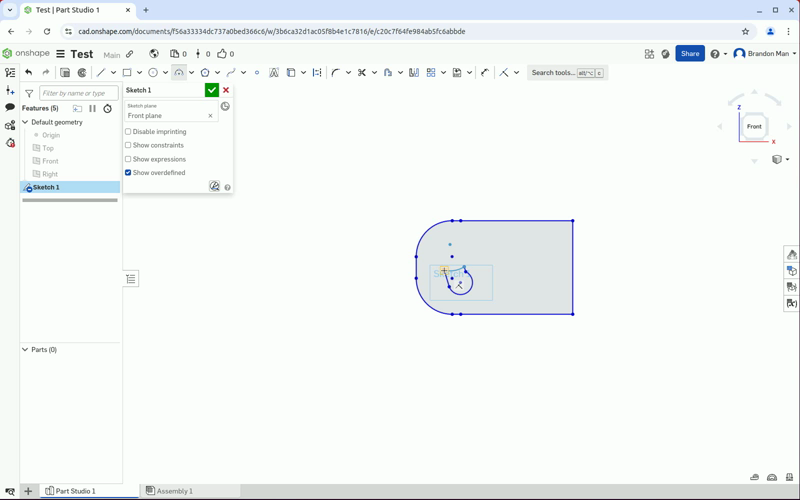
key_down(shift)
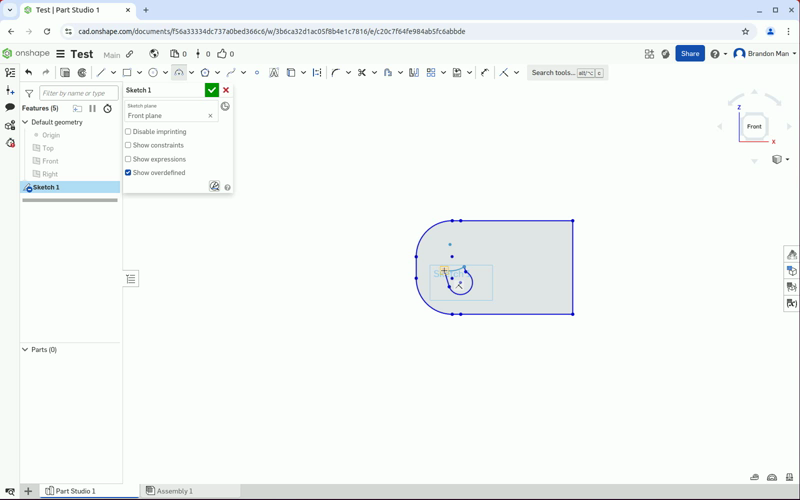
mouse_move(449, 240)
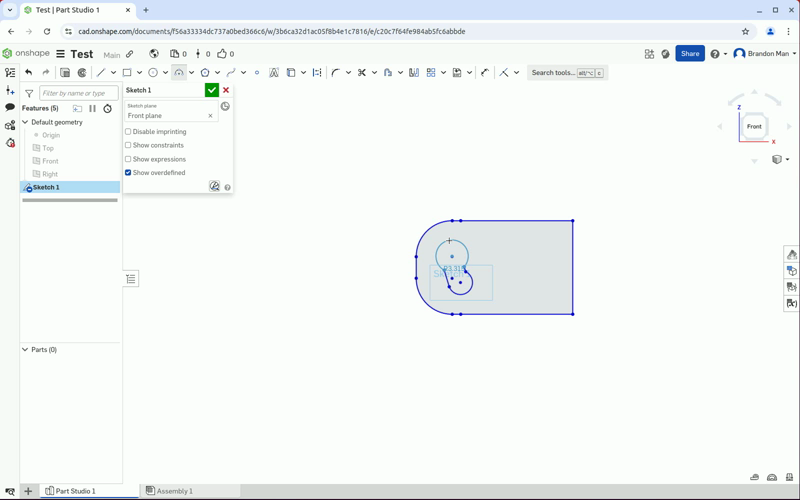
click(449, 240)
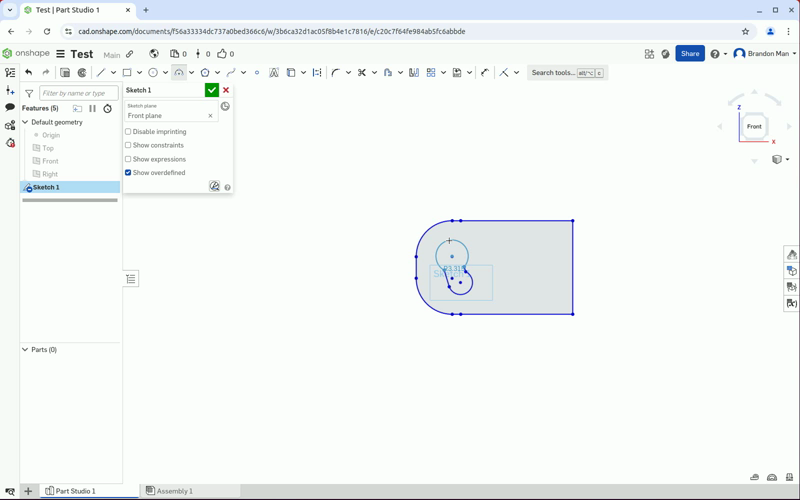
key_up(shift)
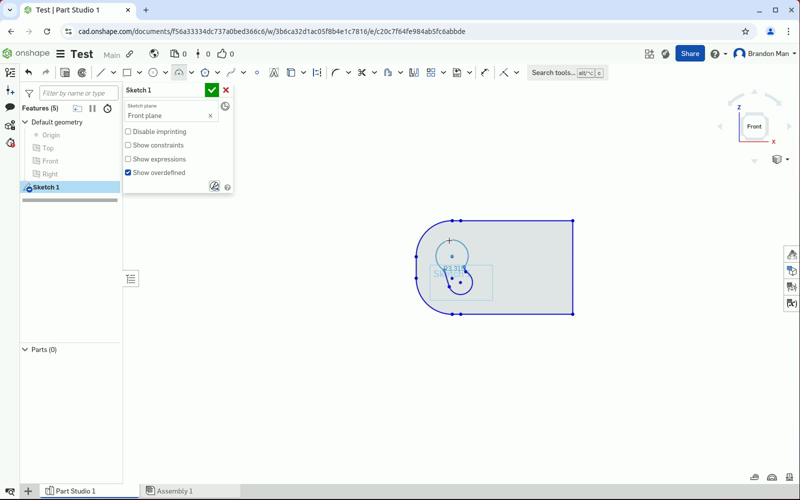
key(esc)
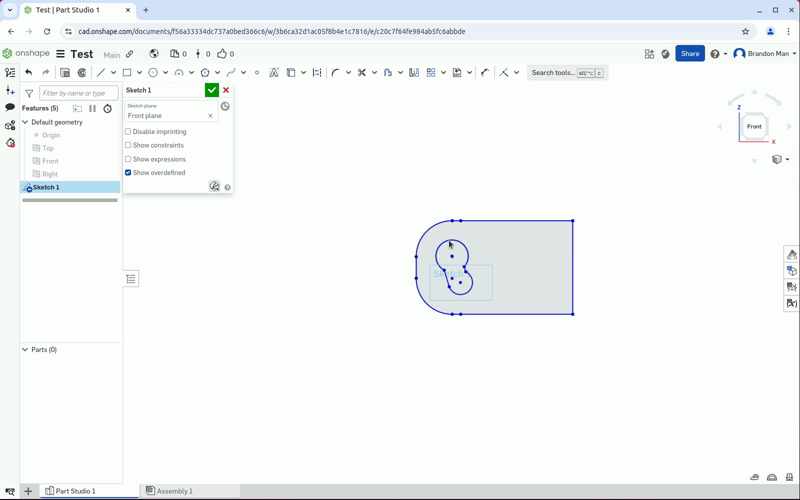
mouse_move(481, 246)
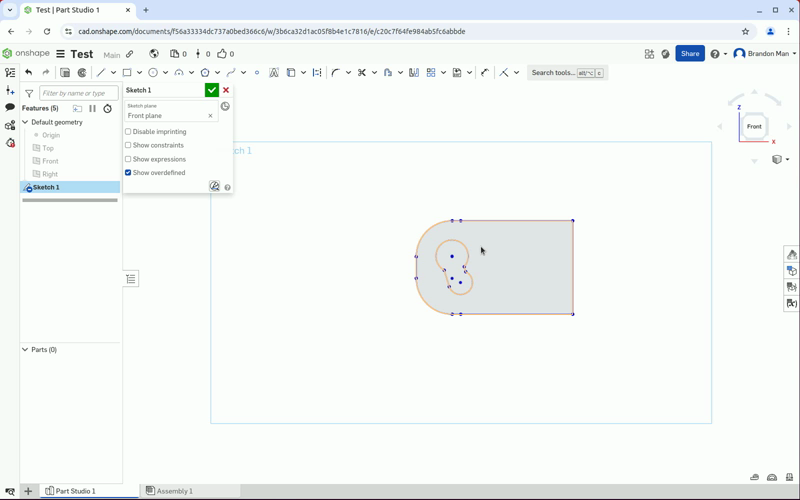
click(481, 246)
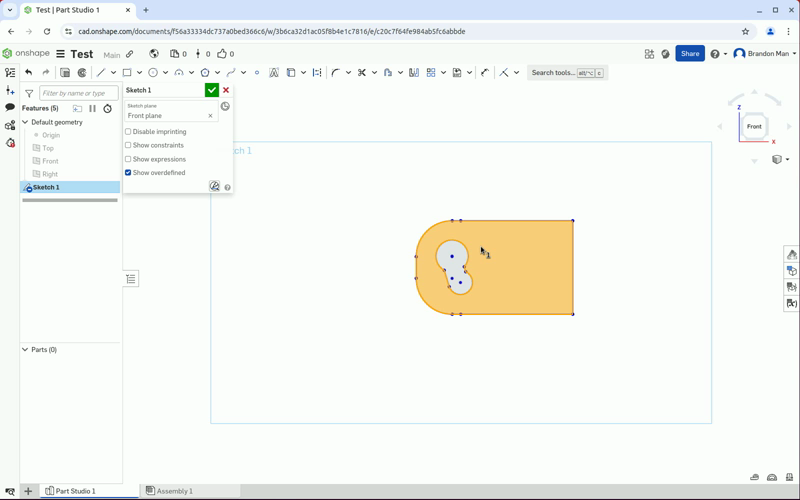
mouse_move(73, 352)
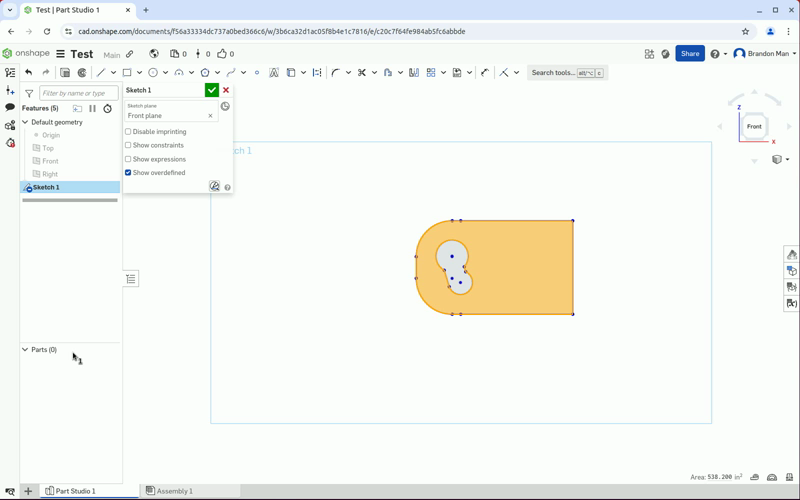
key(shift+y)
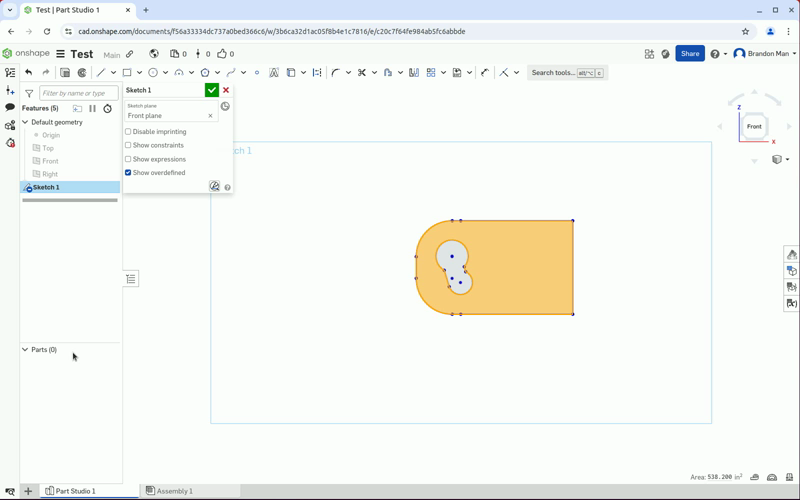
key(shift+e)
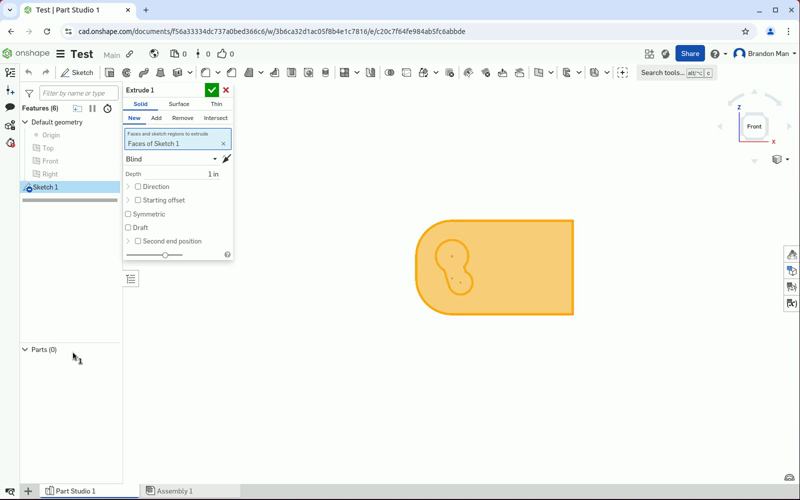
mouse_move(143, 106)
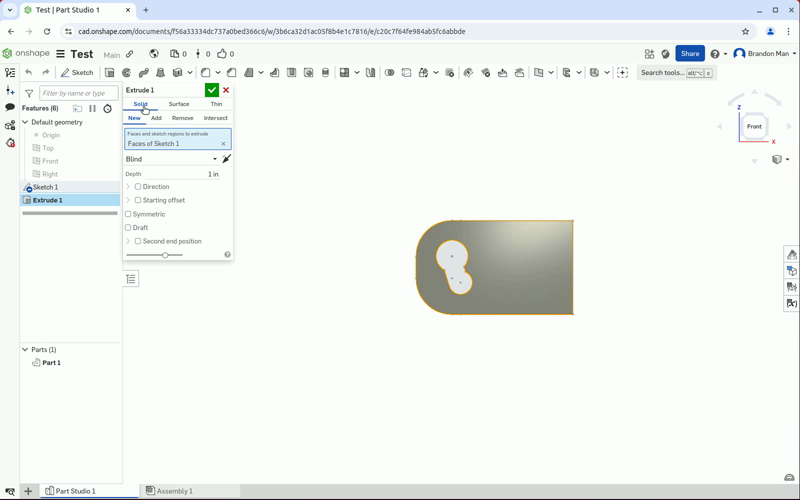
click(143, 106)
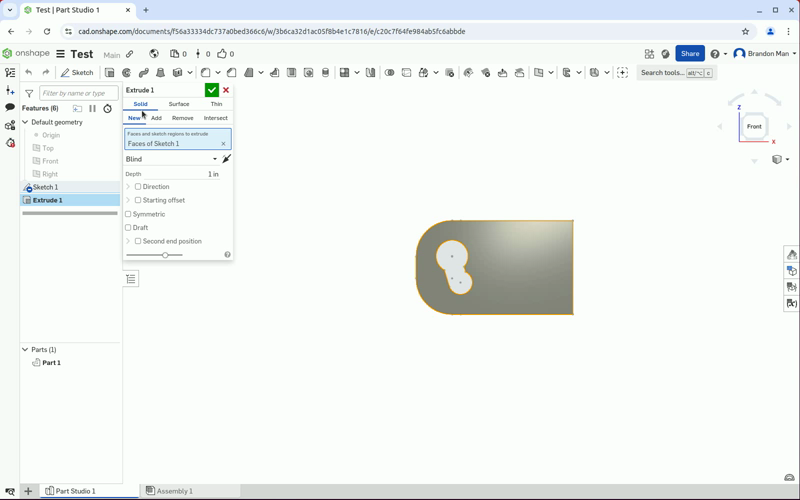
mouse_move(137, 120)
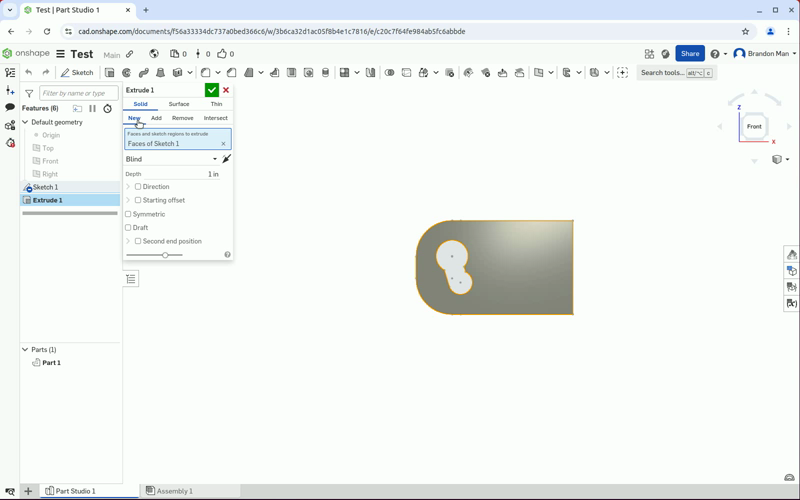
click(137, 120)
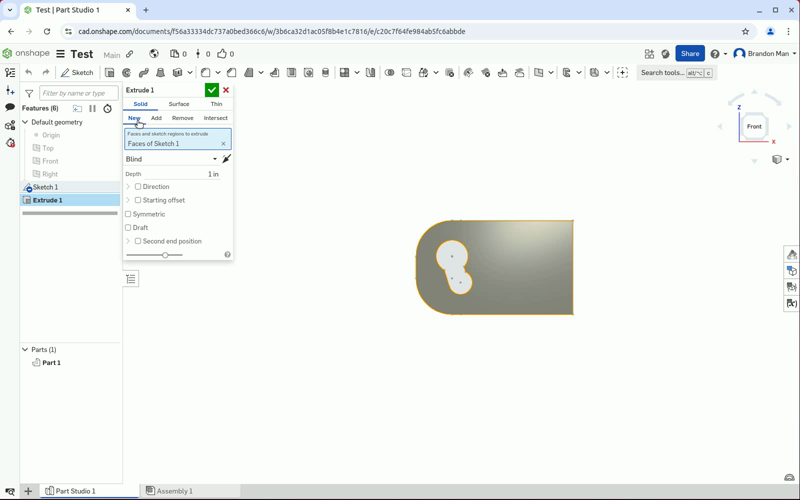
key(tab, 4)
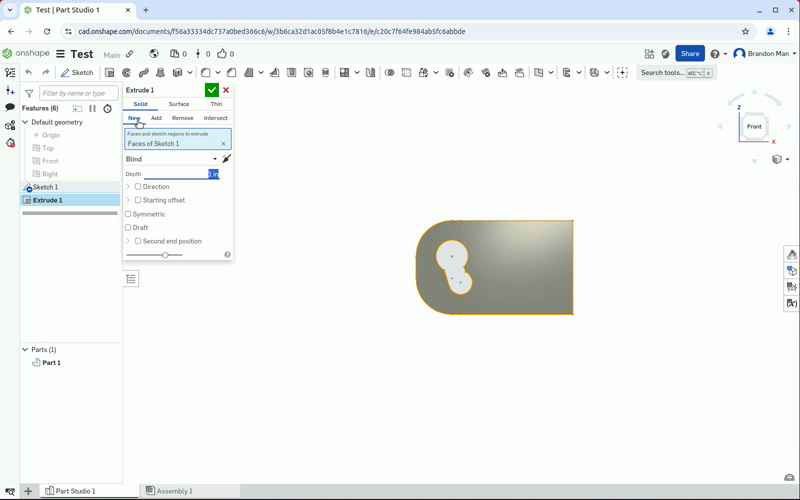
text(6.018)
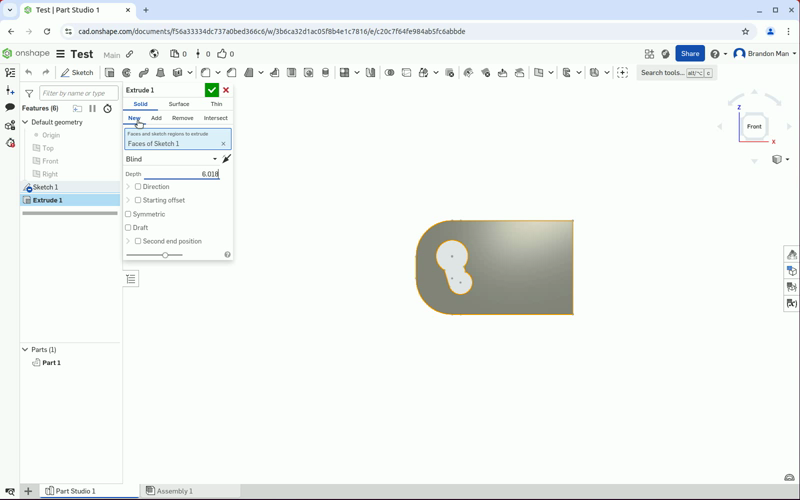
key(enter)
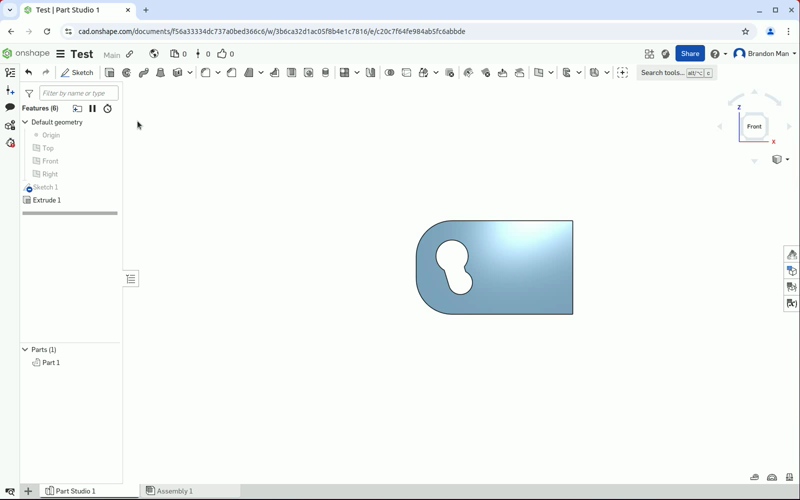
key(shift+h)
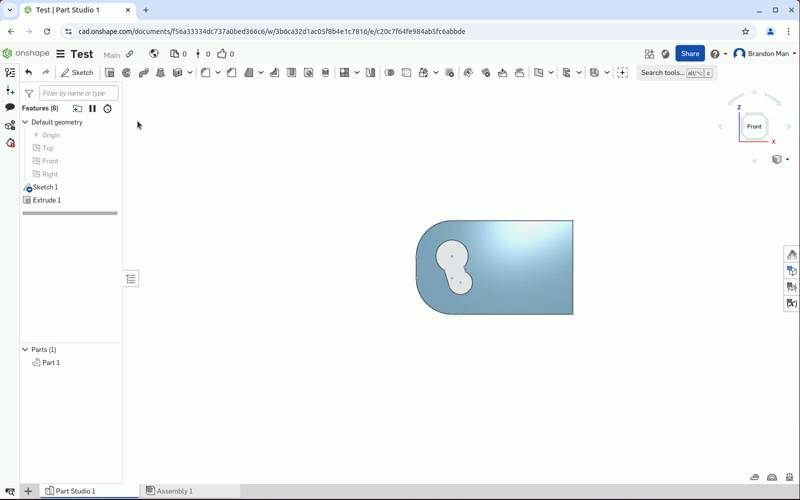
key(shift+h)
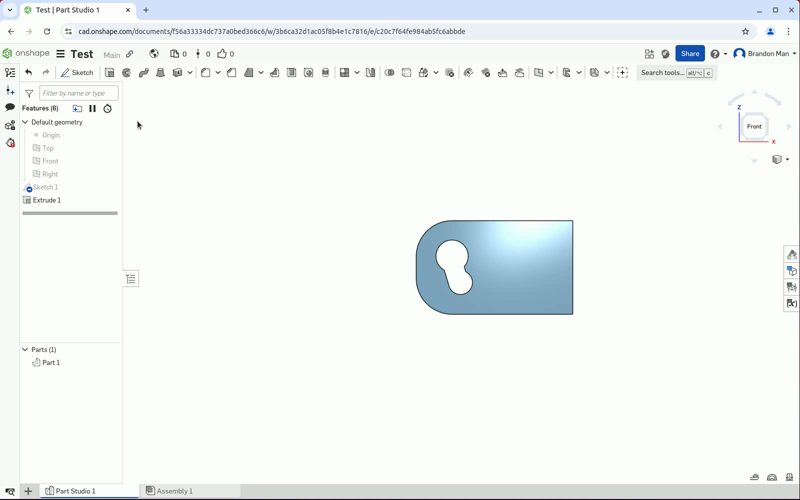
mouse_move(73, 189)
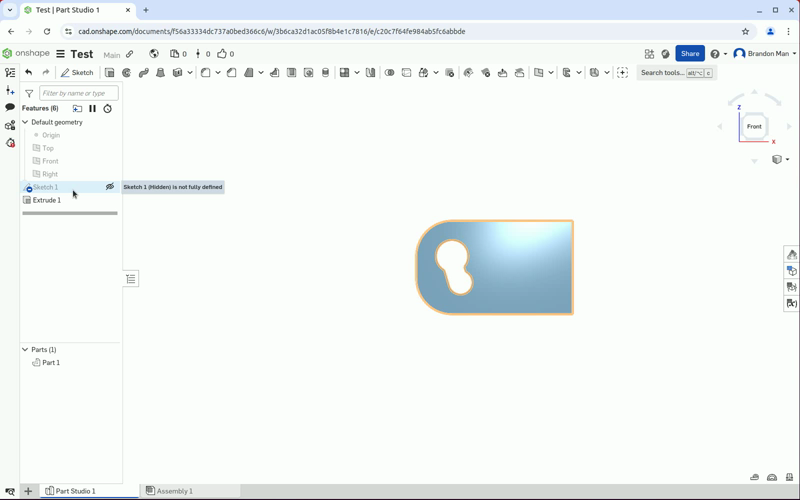
click(73, 189)
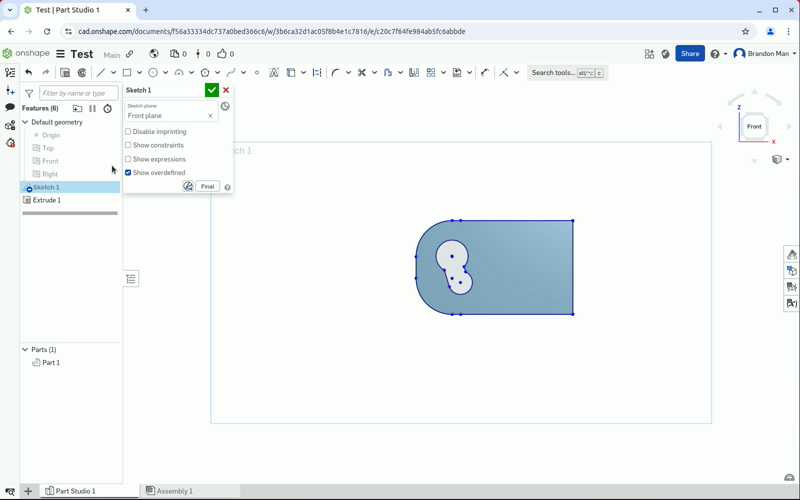
mouse_move(229, 92)
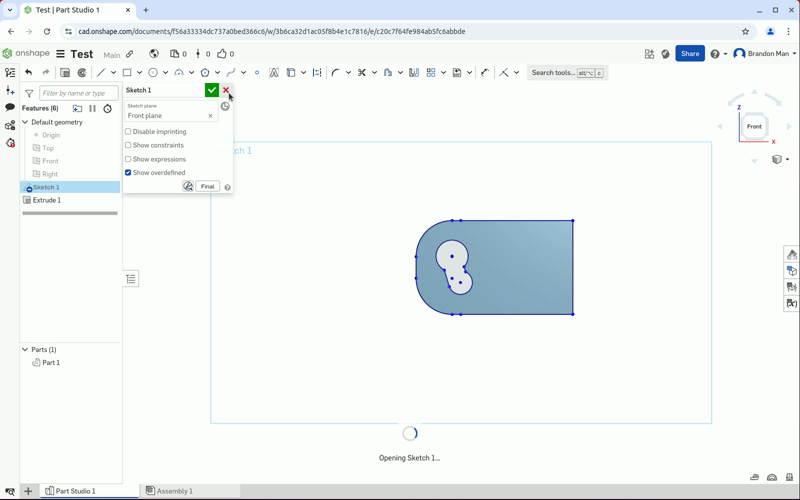
click(229, 92)
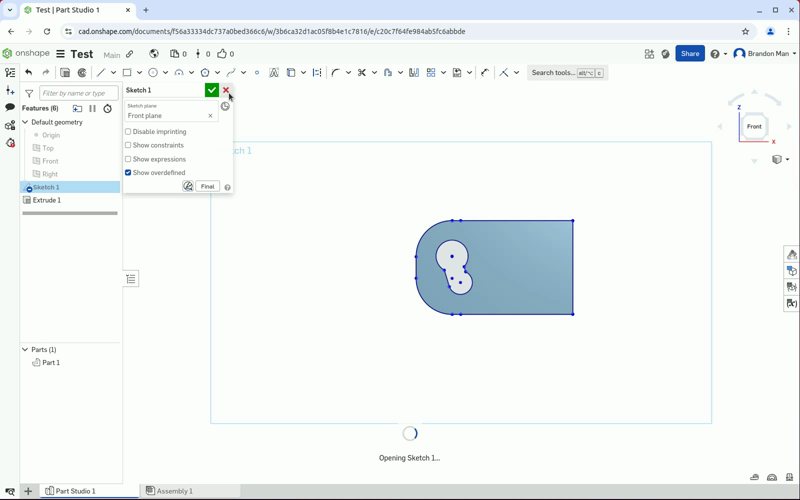
key(shift+s)
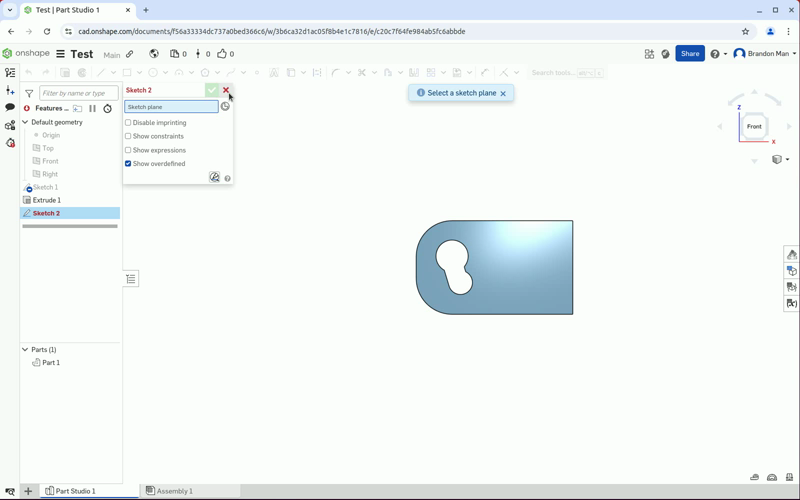
mouse_move(73, 163)
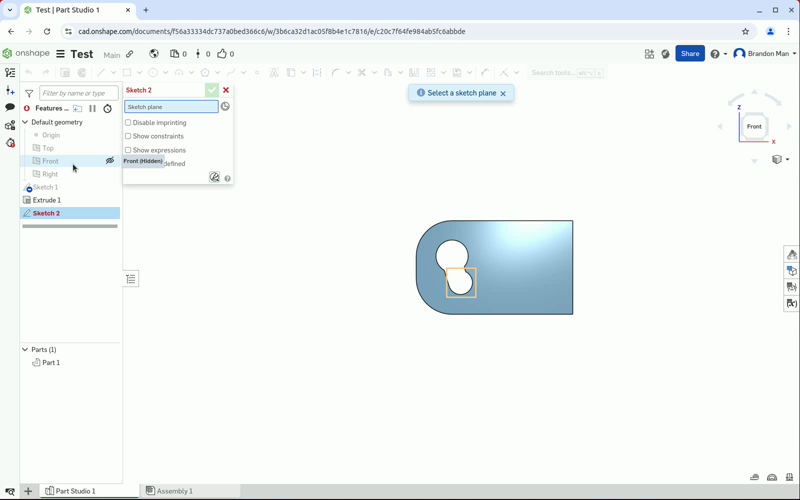
click(73, 163)
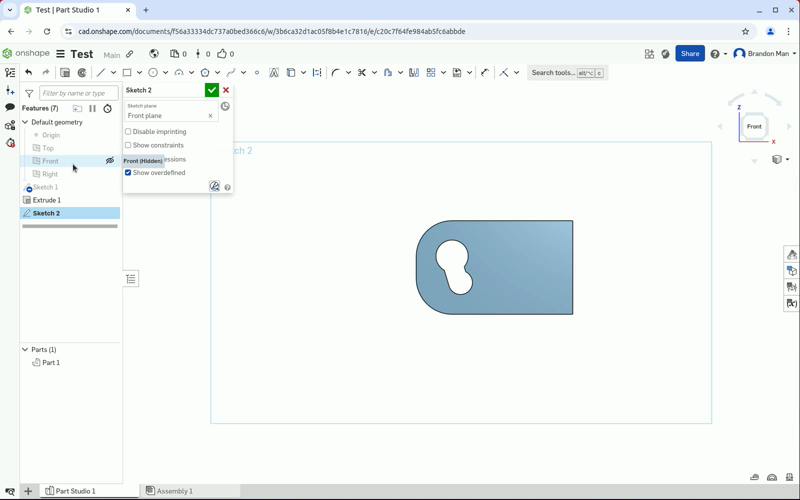
mouse_move(73, 352)
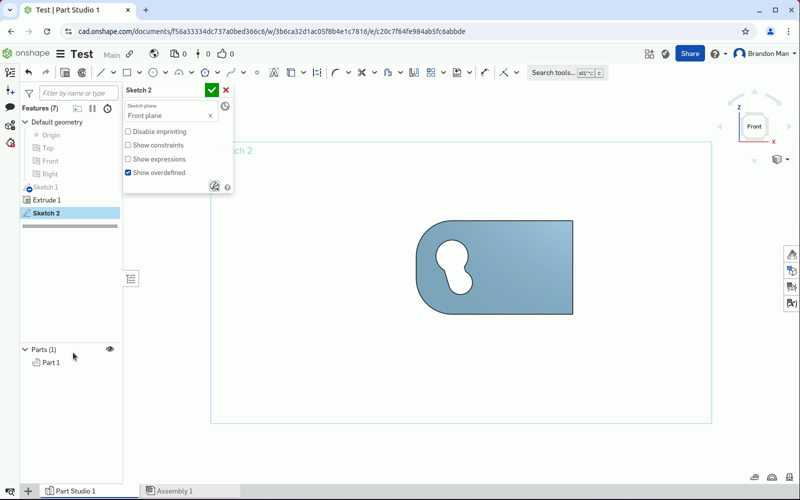
key(y)
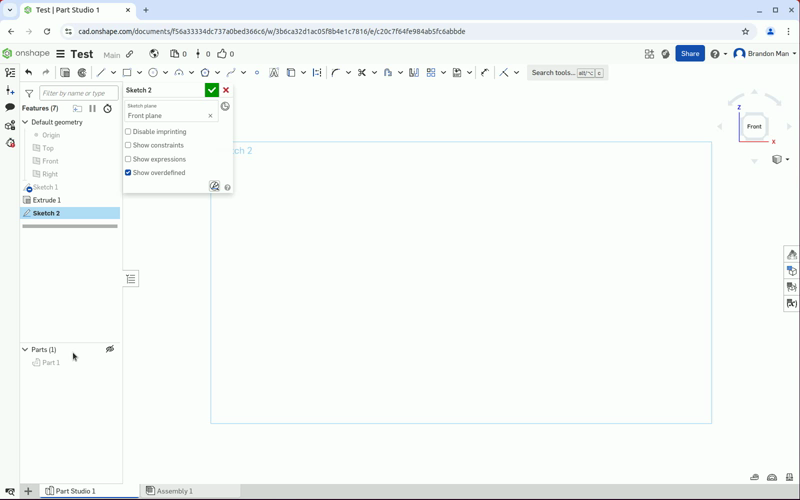
key(l)
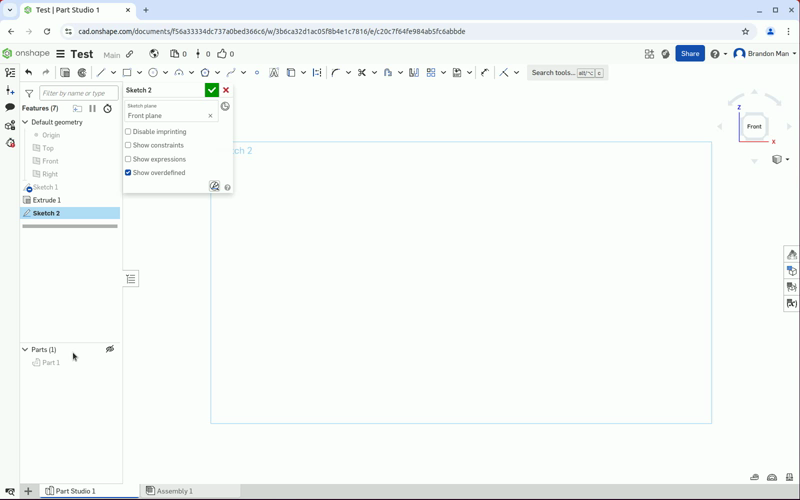
key_down(shift)
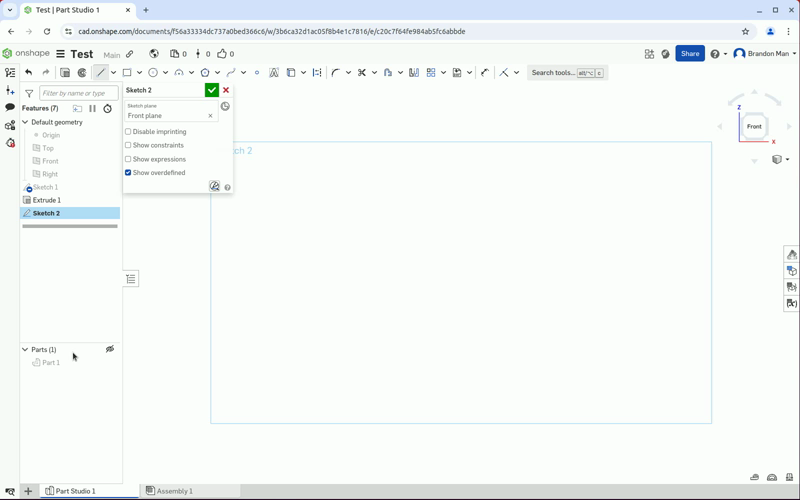
mouse_move(466, 272)
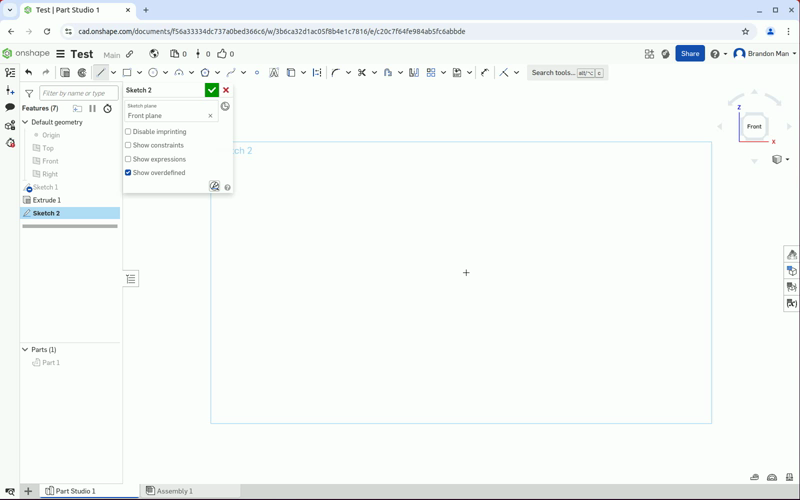
click(466, 272)
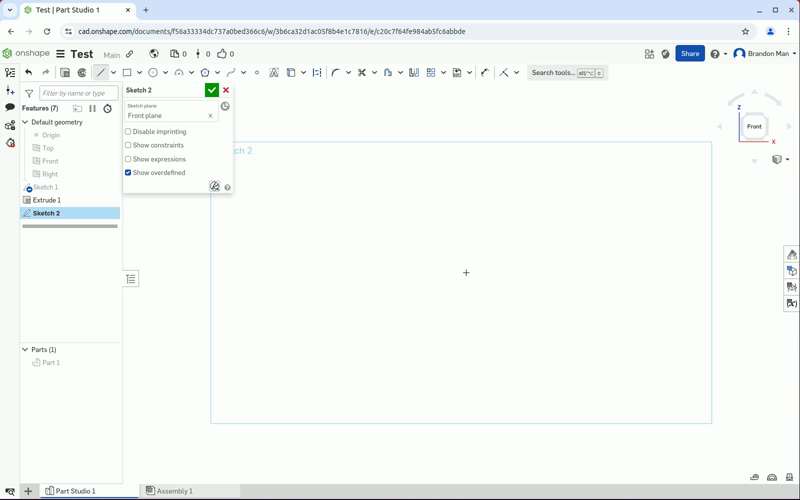
key_up(shift)
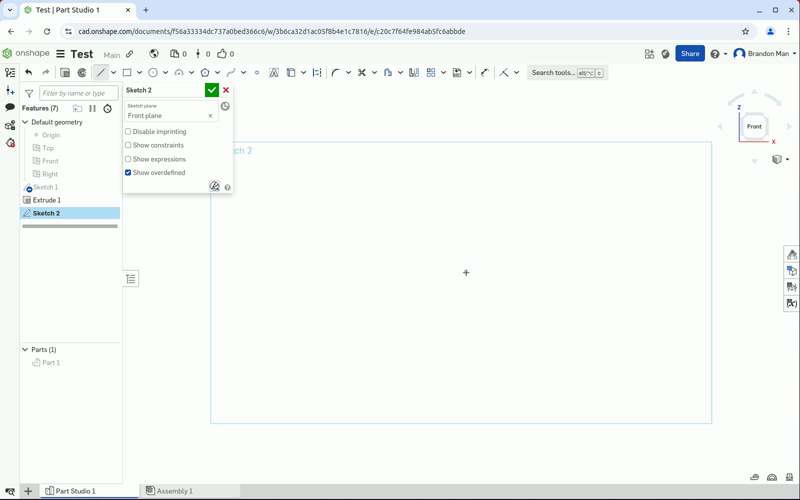
key_down(shift)
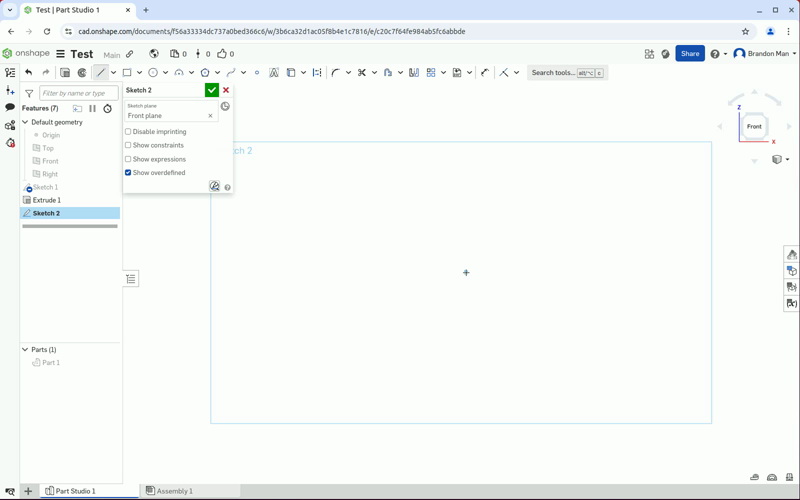
mouse_move(496, 272)
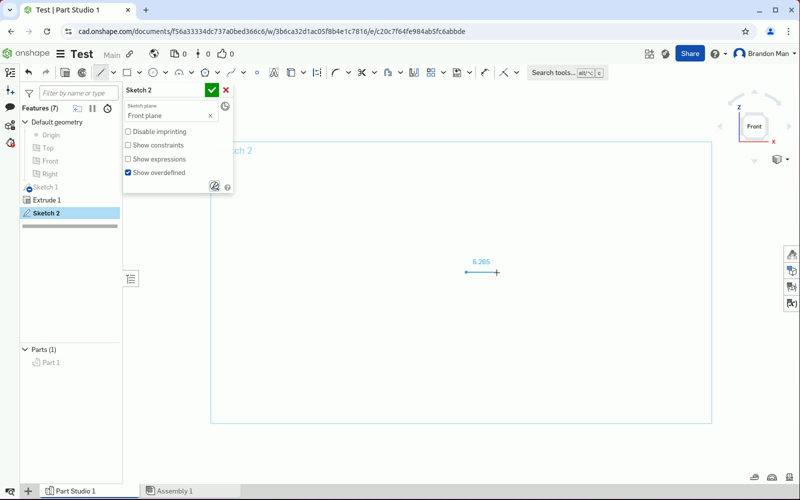
mouse_move(468, 277)
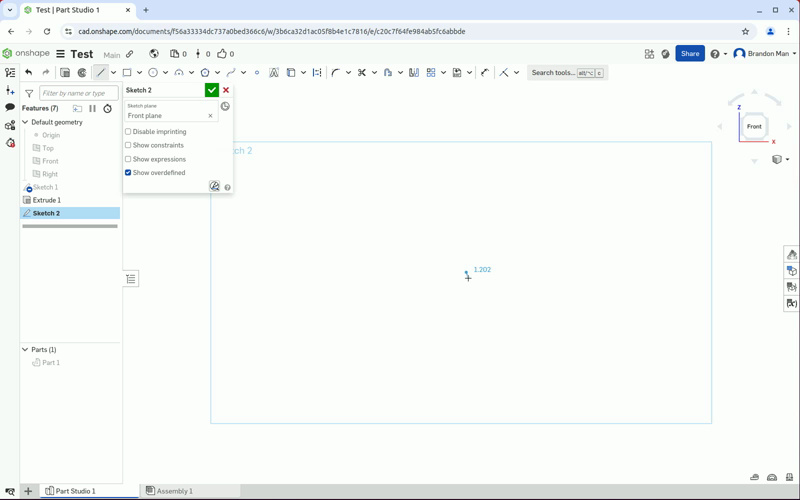
scroll(6)
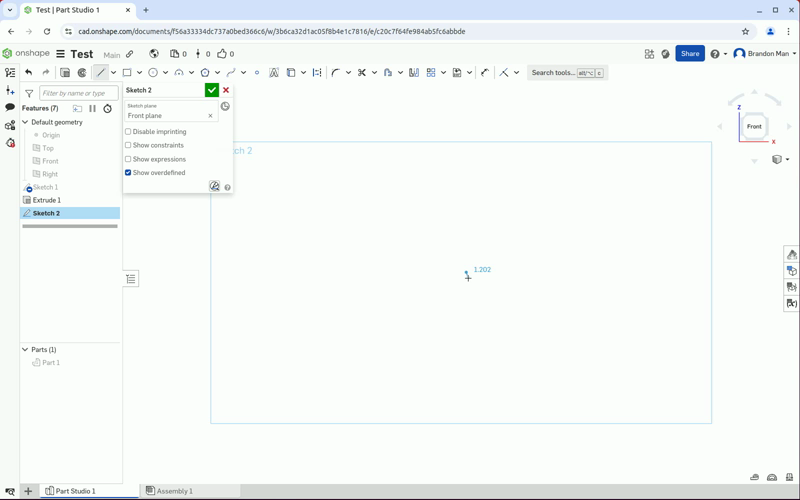
scroll(6)
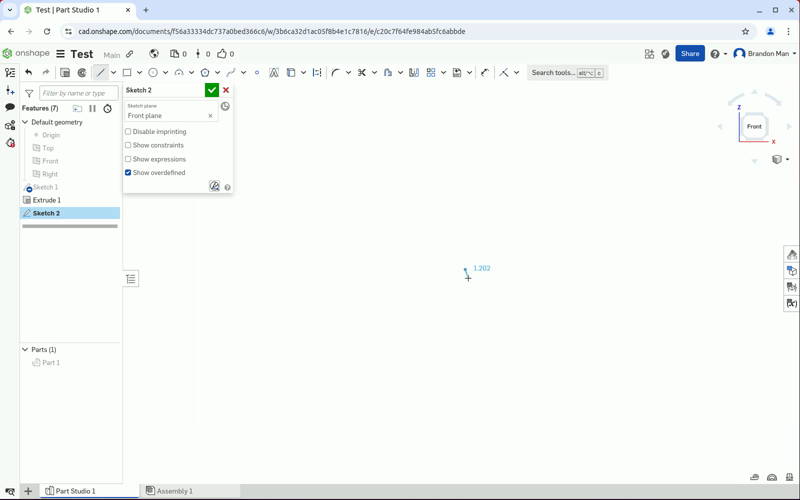
scroll(6)
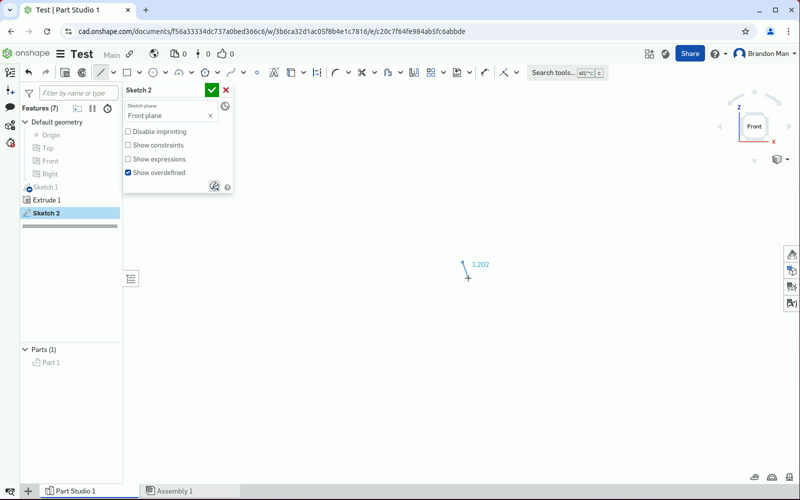
scroll(6)
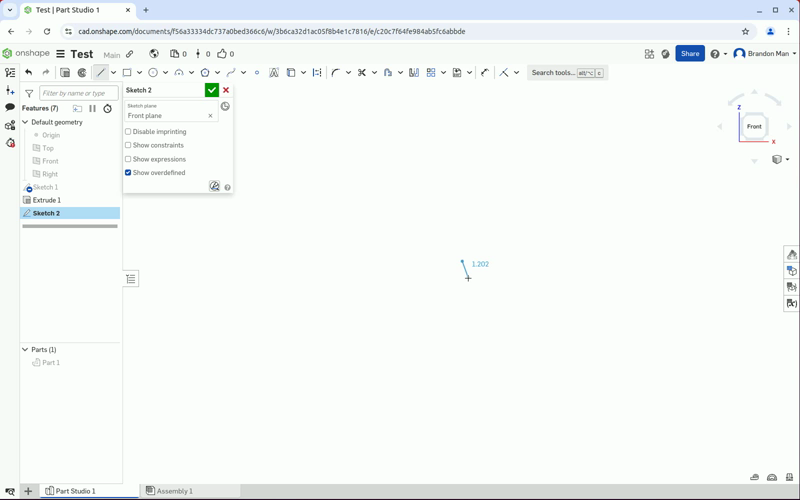
scroll(6)
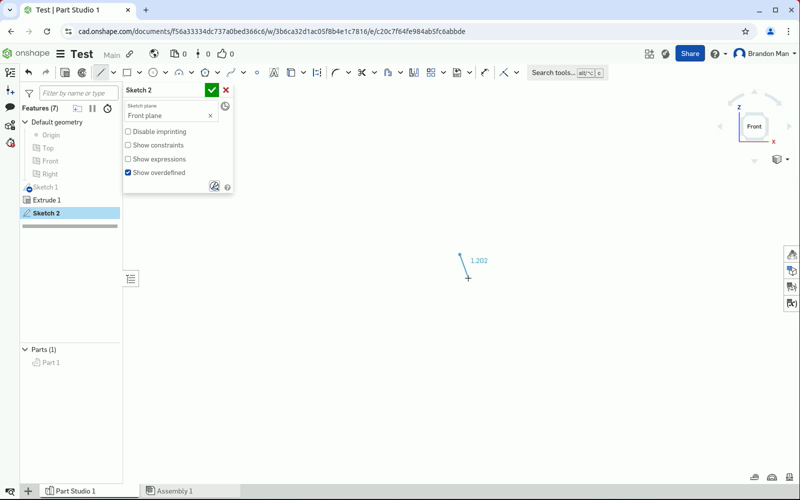
scroll(6)
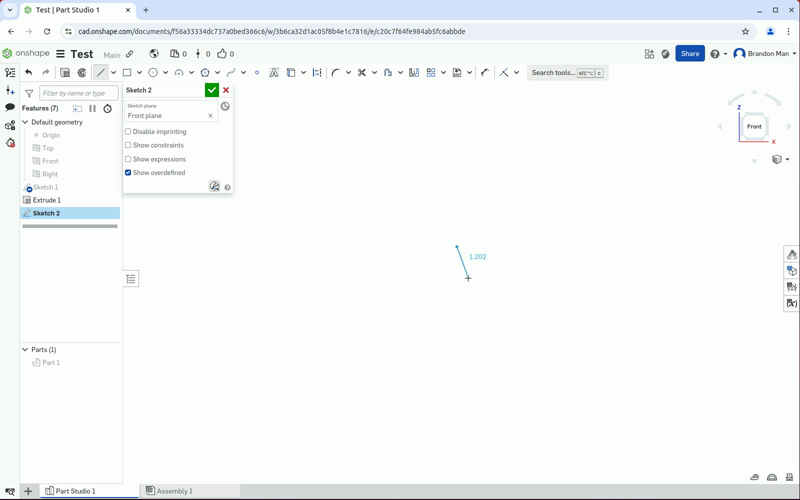
scroll(6)
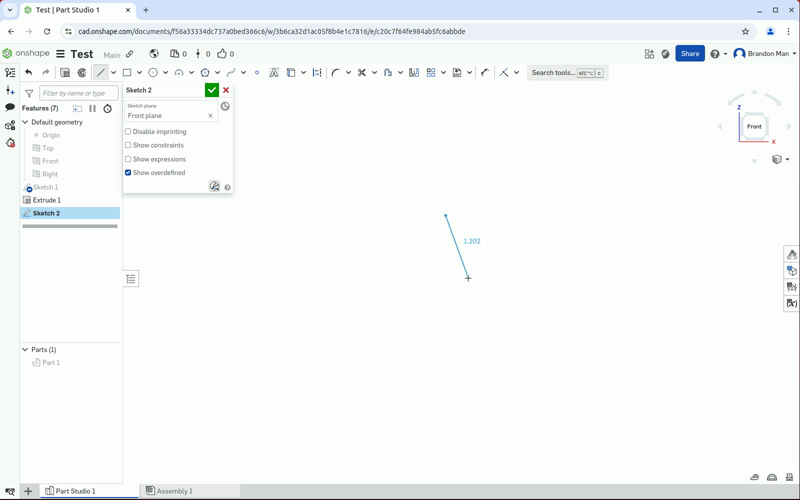
click(468, 277)
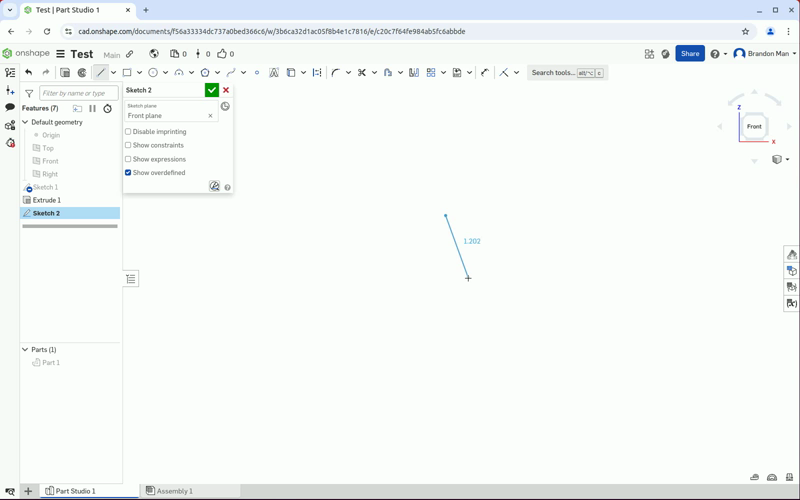
scroll(-6)
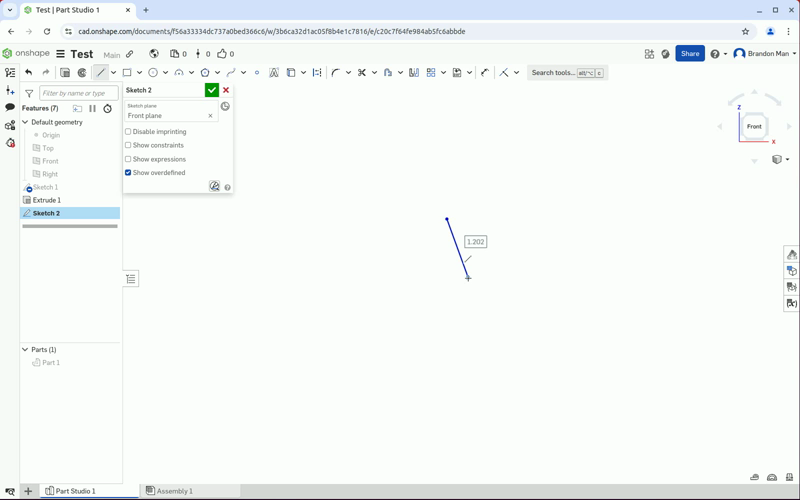
scroll(-6)
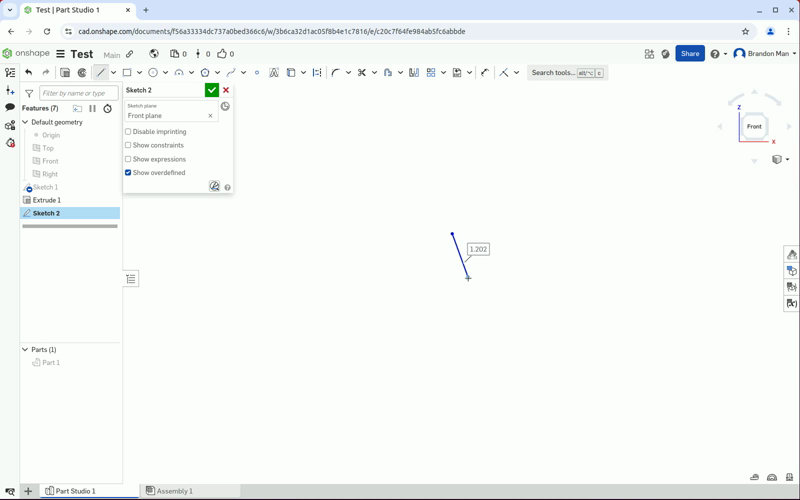
scroll(-6)
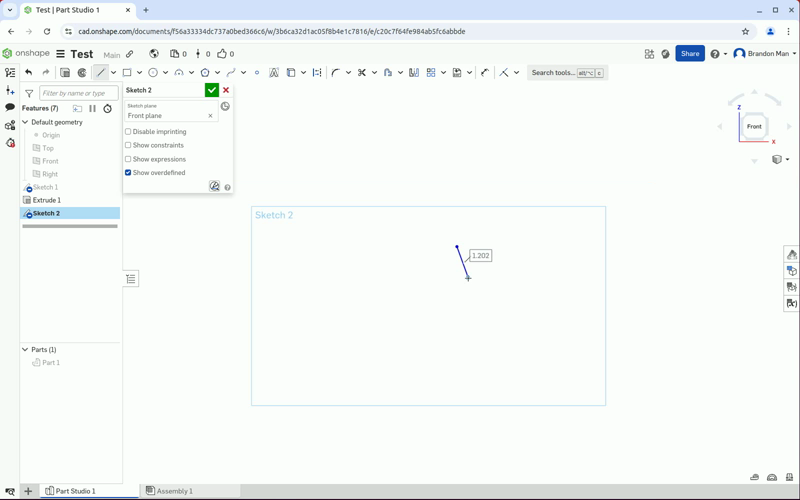
scroll(-6)
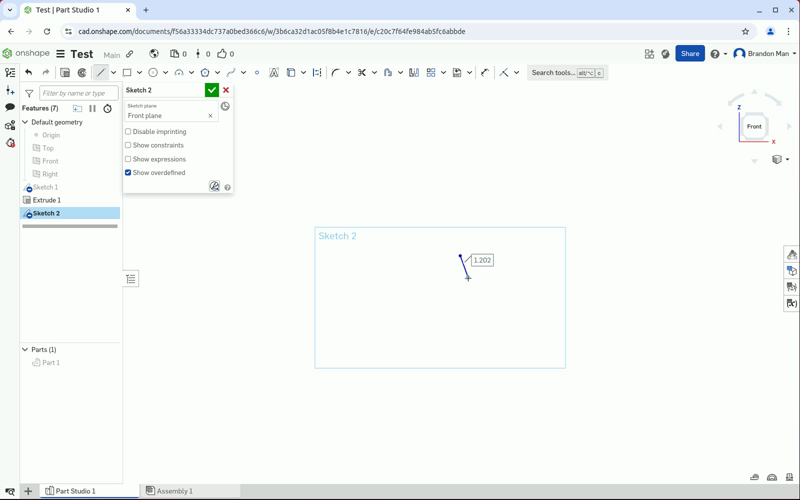
scroll(-6)
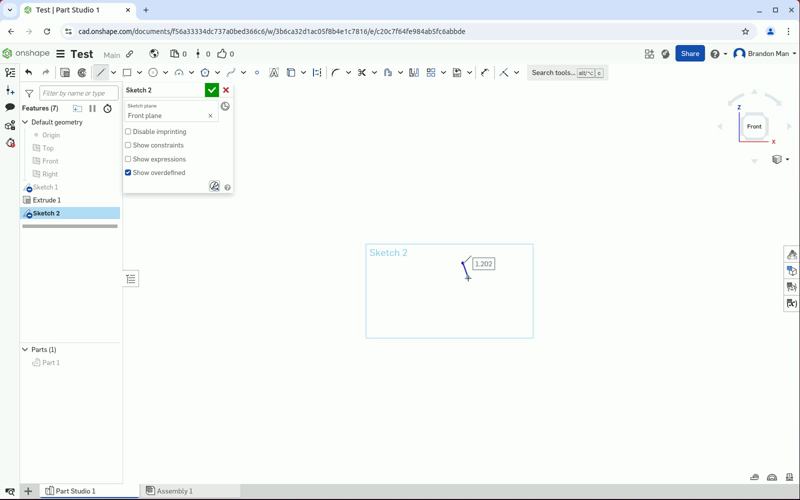
scroll(-6)
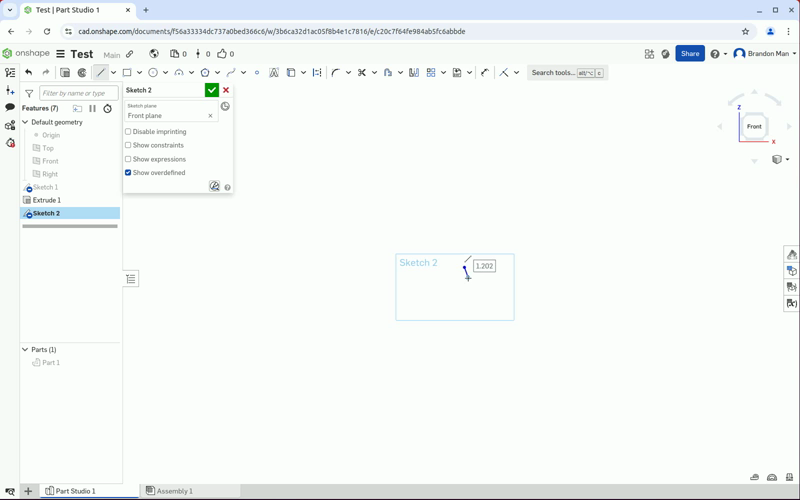
scroll(-6)
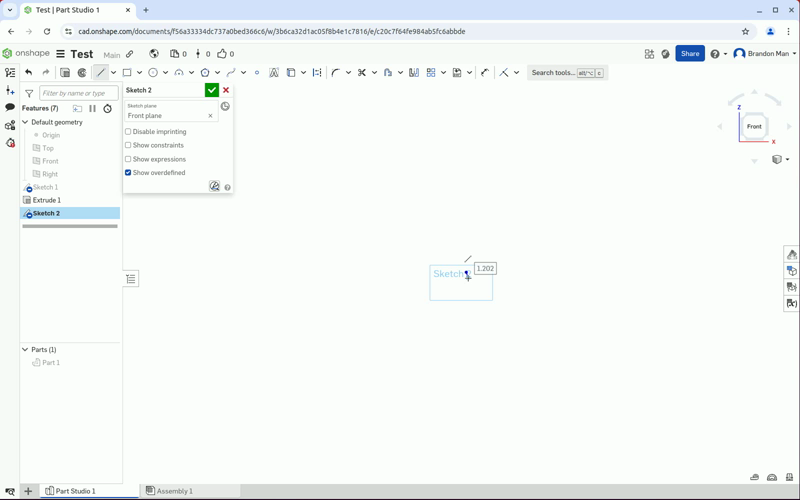
key_up(shift)
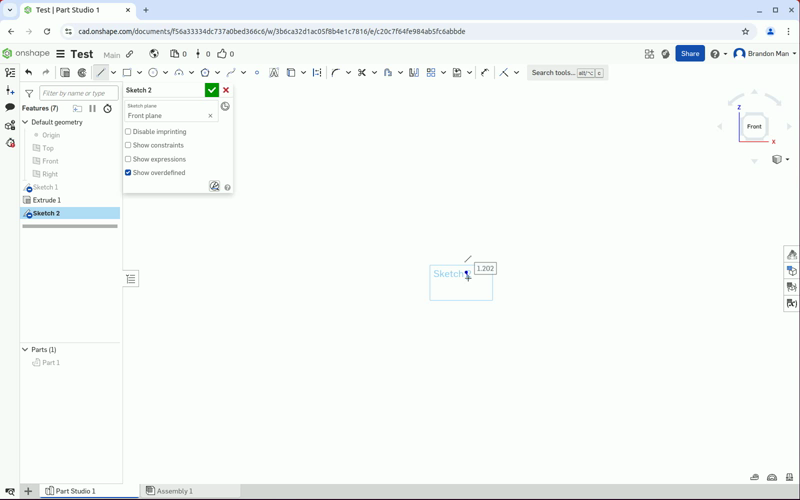
key_down(shift)
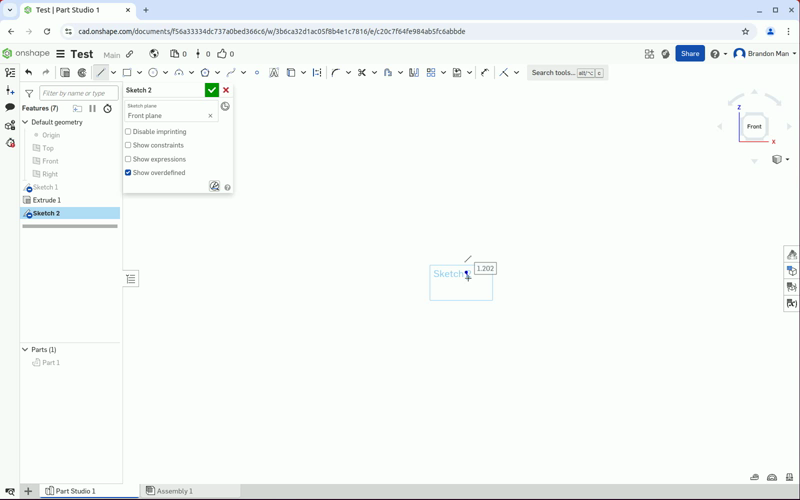
mouse_move(498, 277)
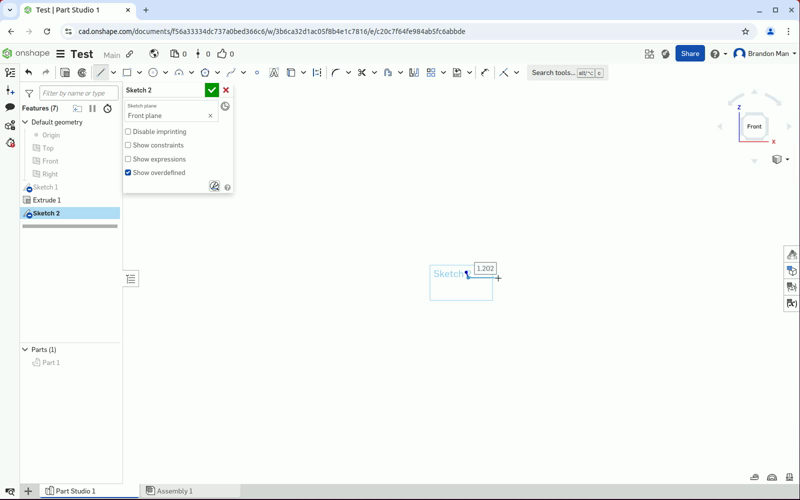
mouse_move(473, 280)
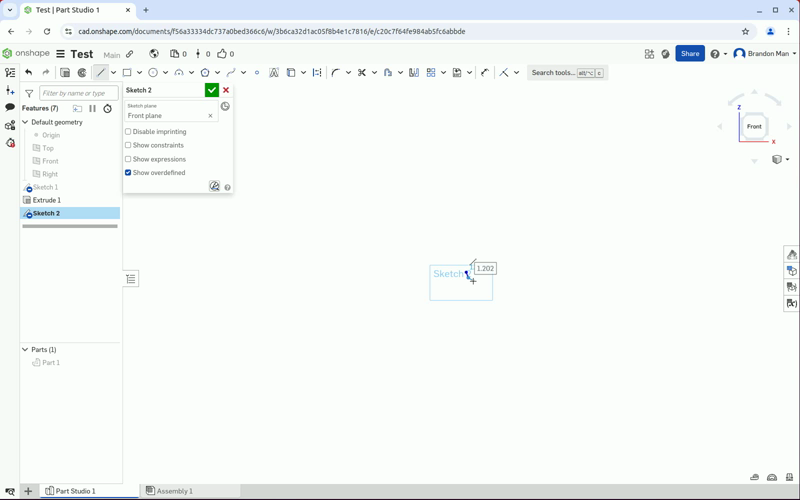
scroll(6)
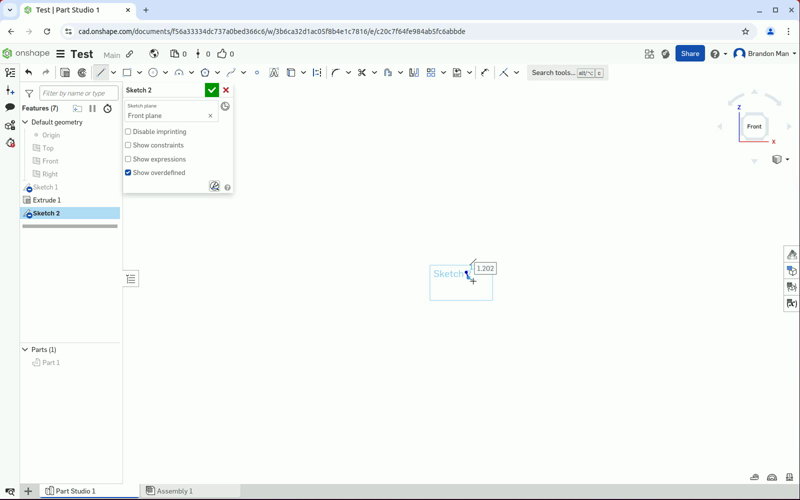
scroll(6)
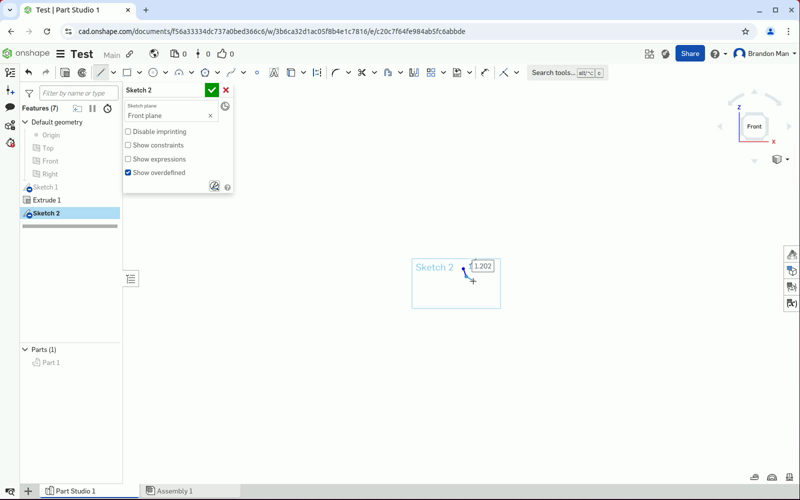
scroll(6)
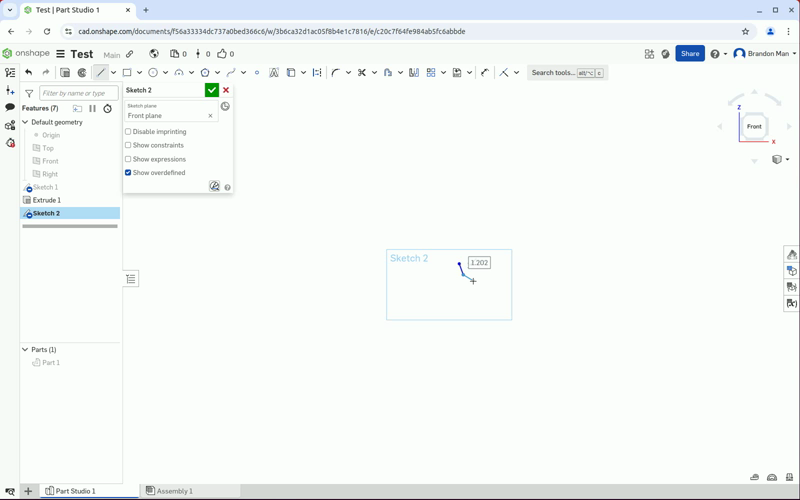
scroll(6)
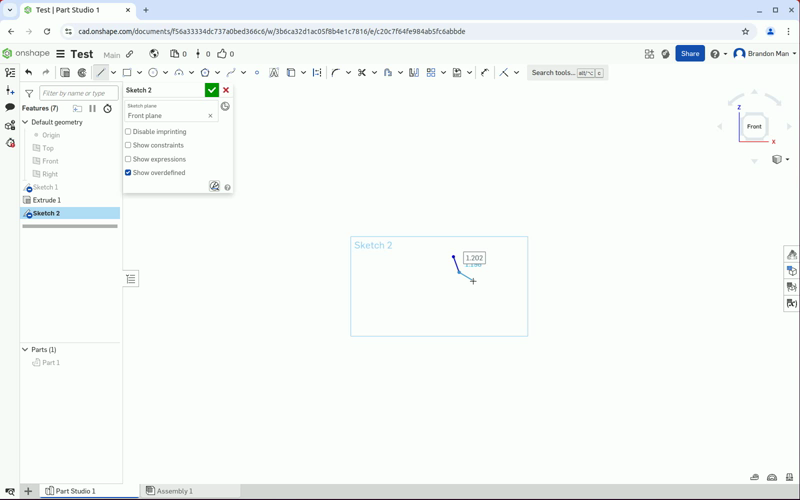
scroll(6)
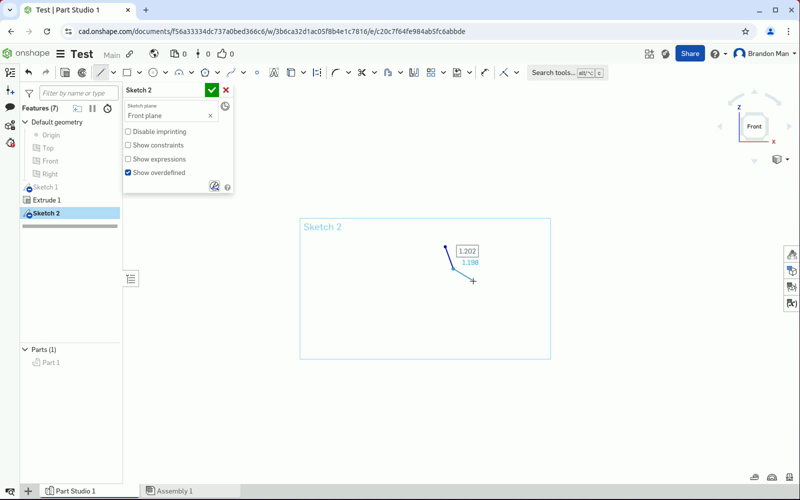
scroll(6)
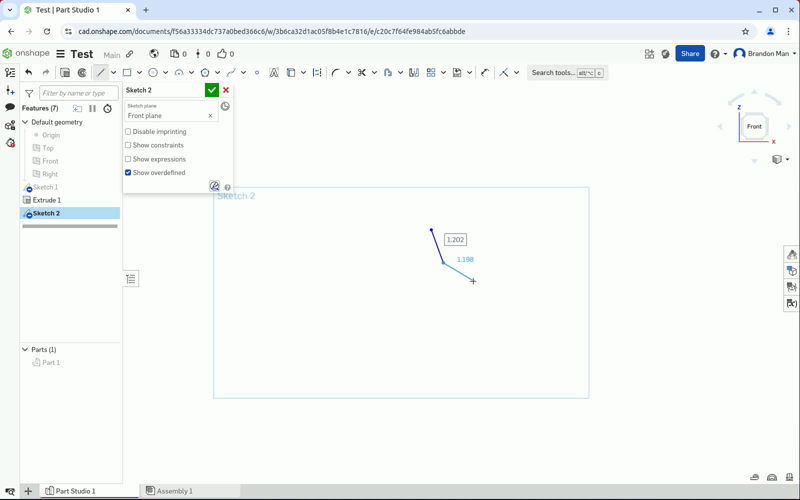
scroll(6)
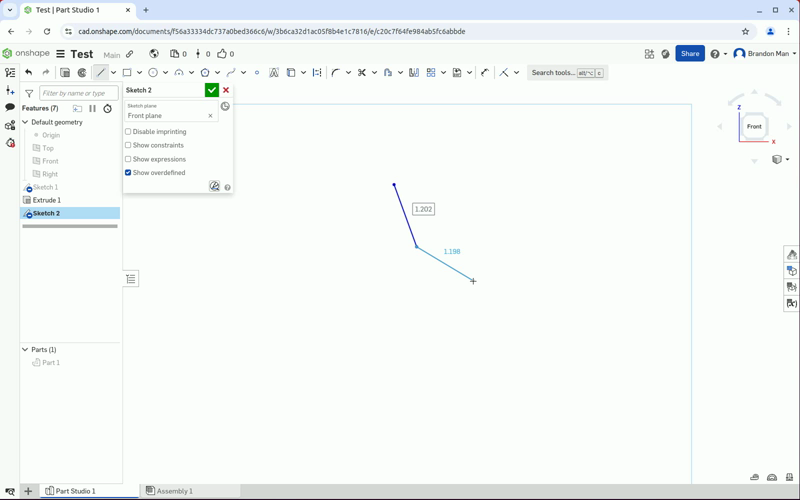
click(473, 280)
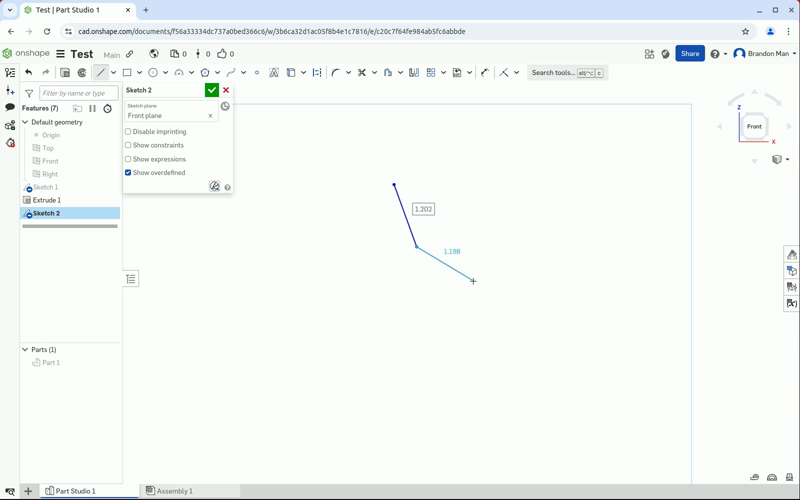
scroll(-6)
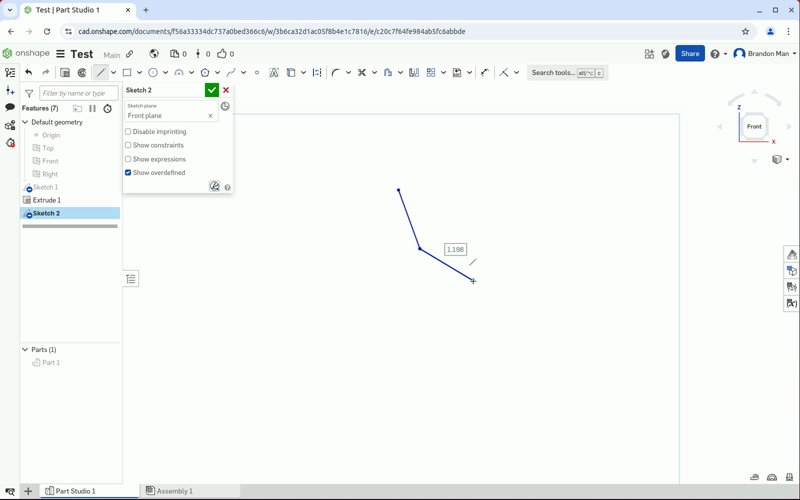
scroll(-6)
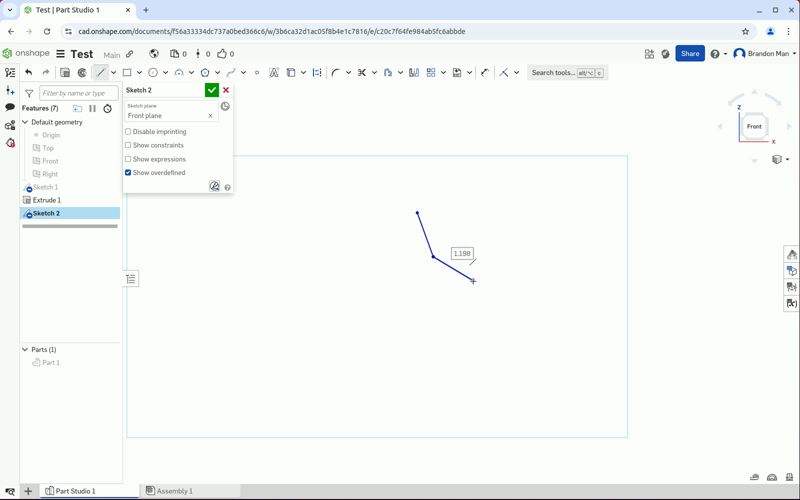
scroll(-6)
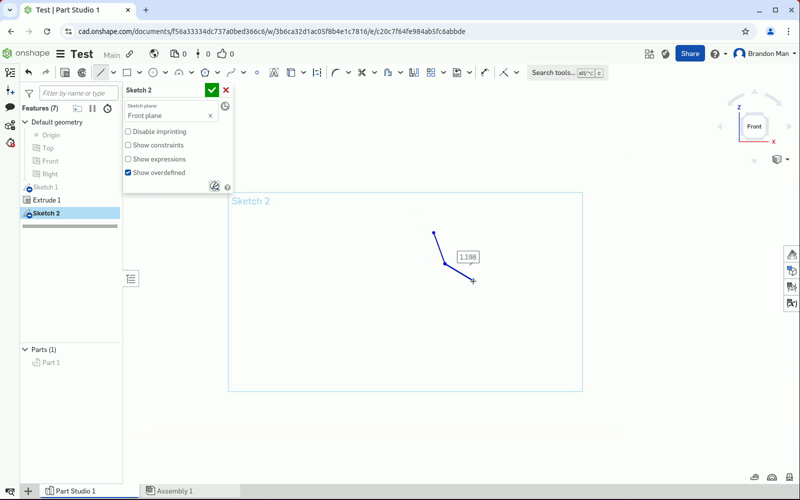
scroll(-6)
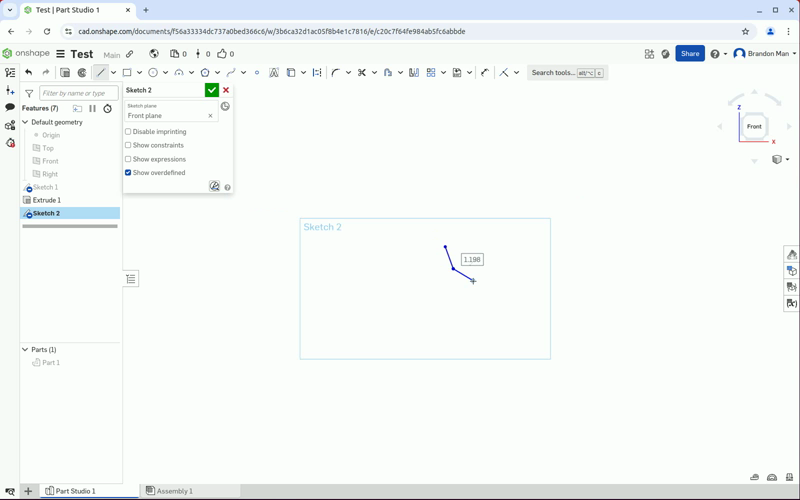
scroll(-6)
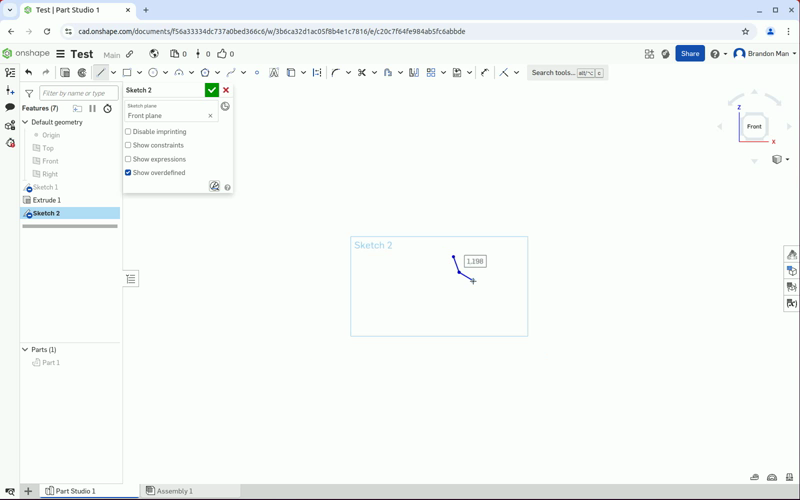
scroll(-6)
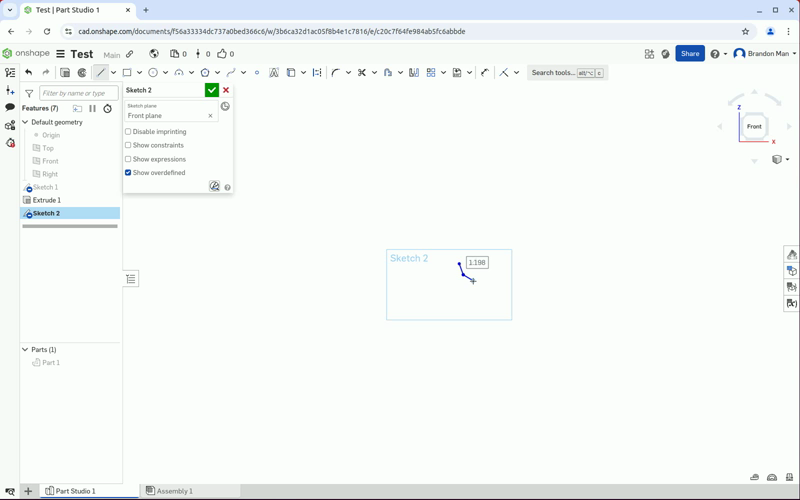
scroll(-6)
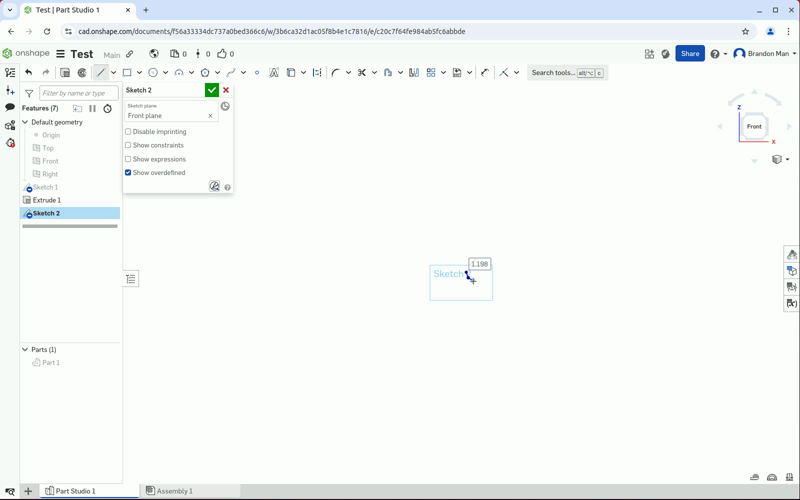
key_up(shift)
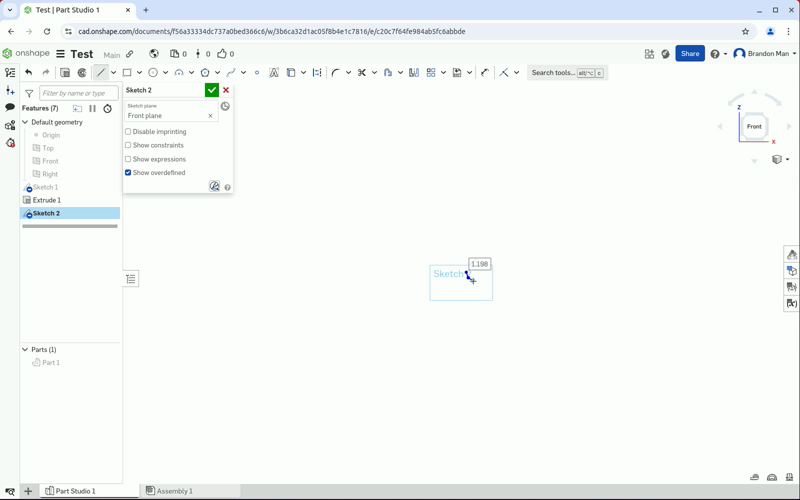
key(esc)
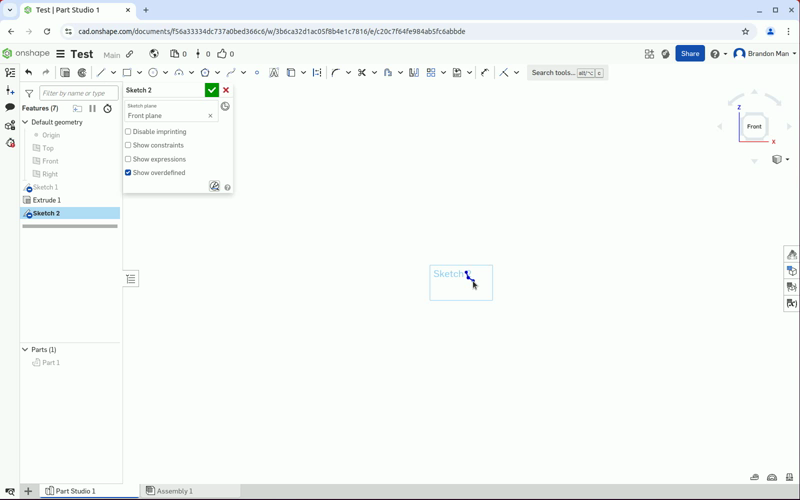
key(a)
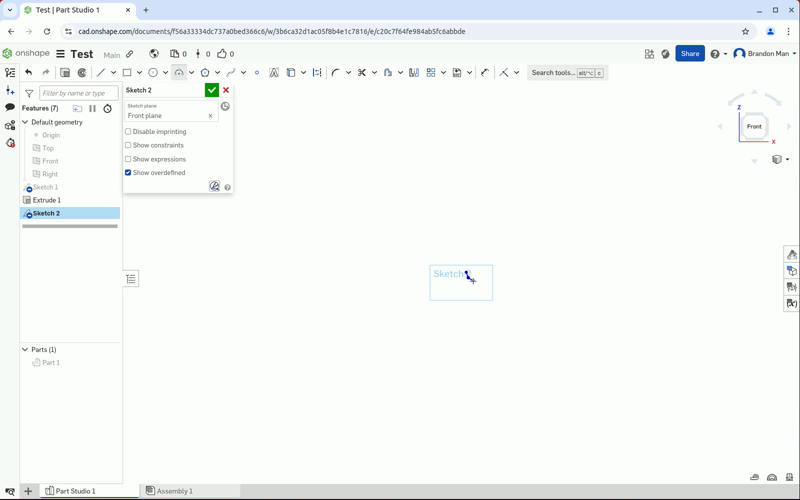
mouse_move(473, 280)
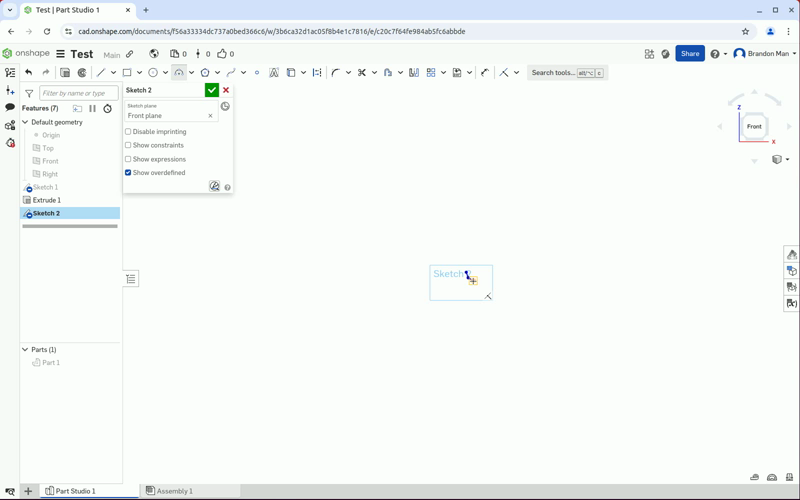
click(473, 280)
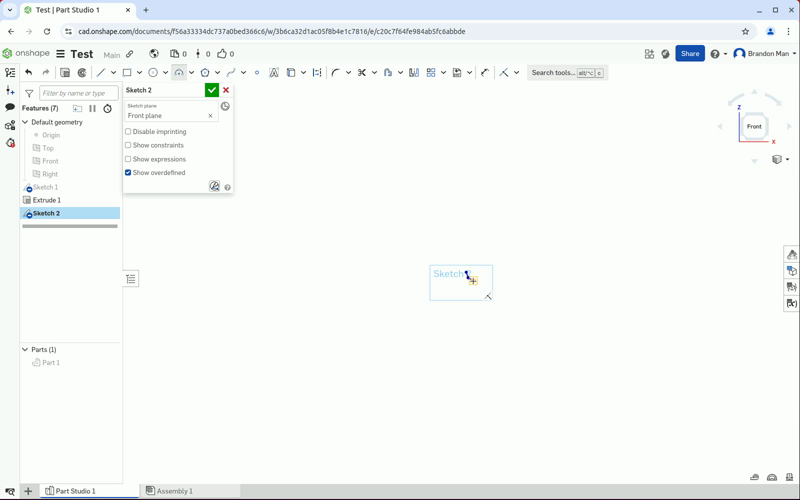
mouse_move(466, 272)
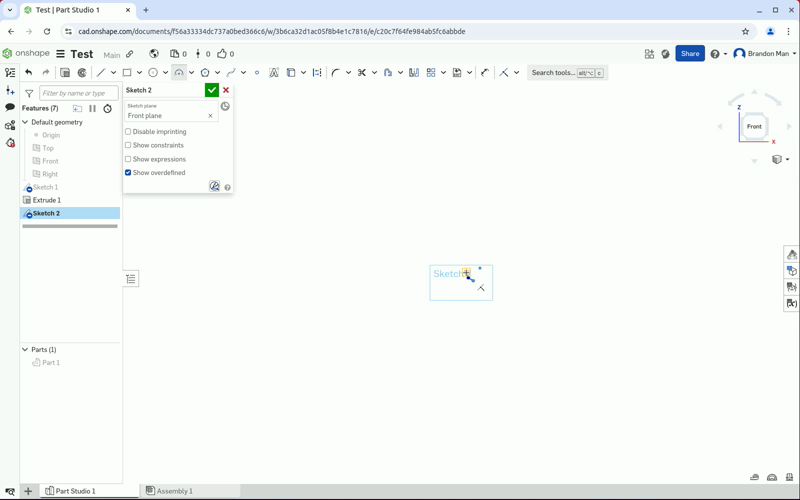
click(466, 272)
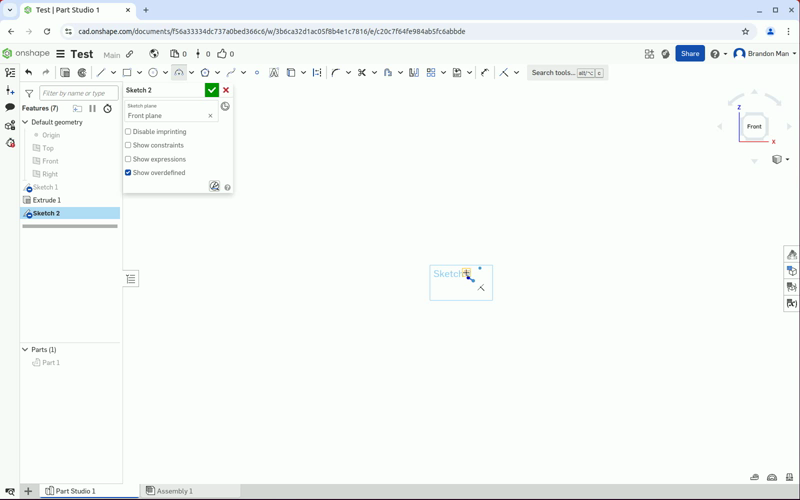
key_down(shift)
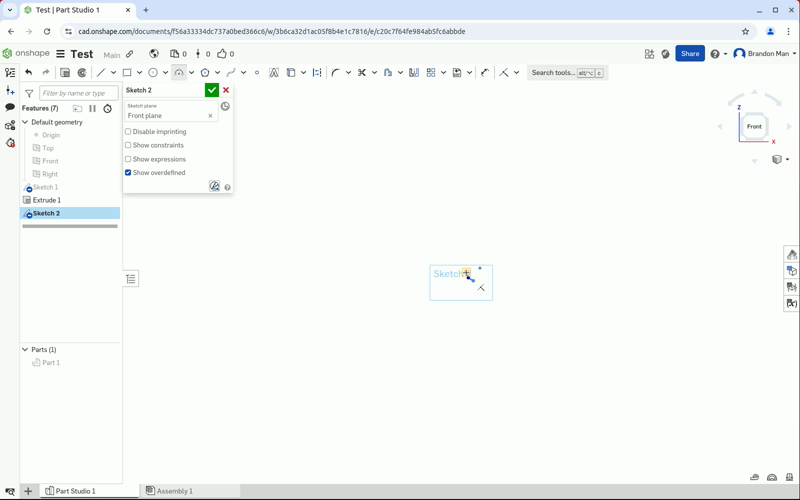
mouse_move(470, 275)
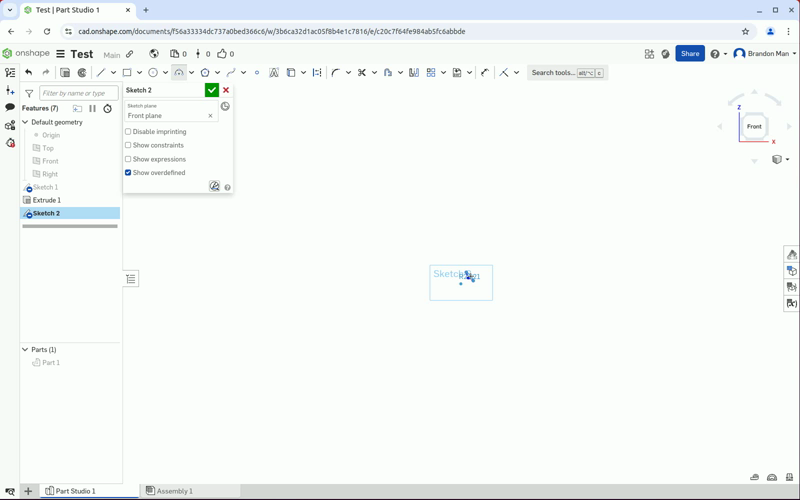
scroll(6)
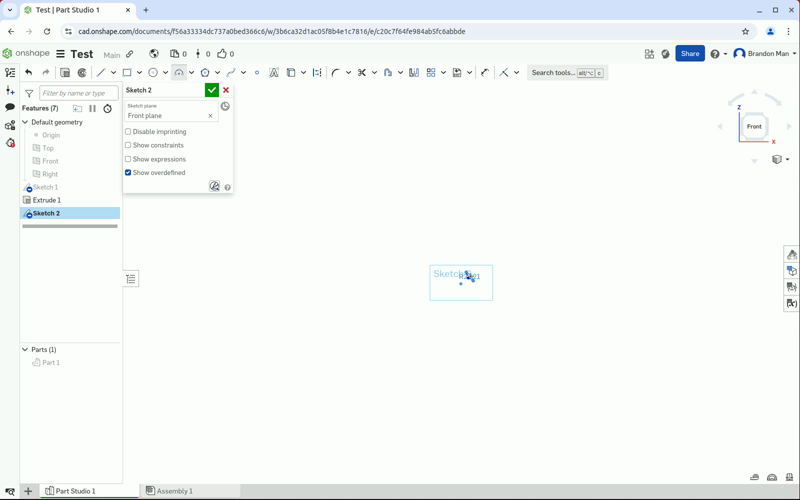
scroll(6)
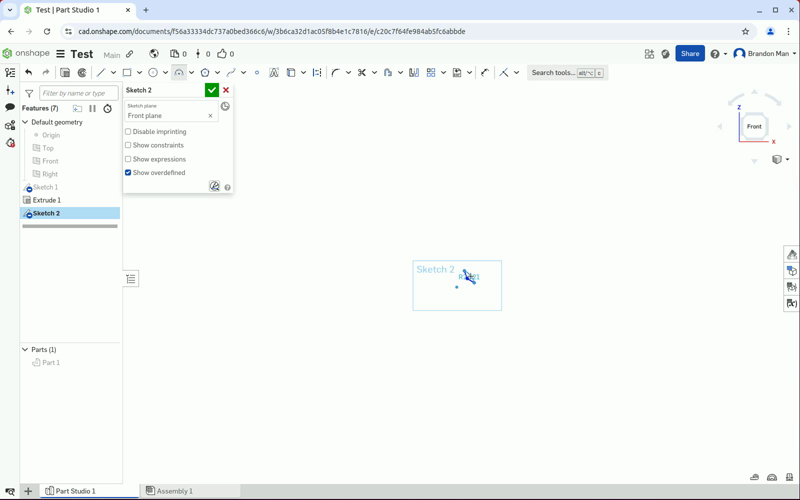
scroll(6)
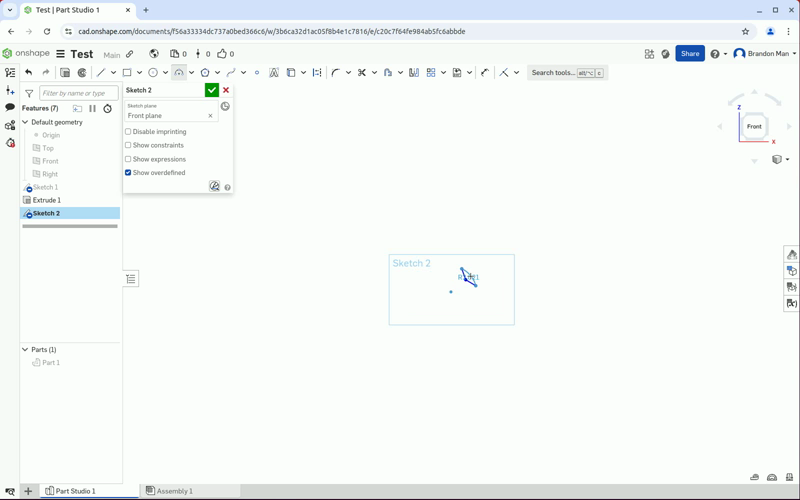
scroll(6)
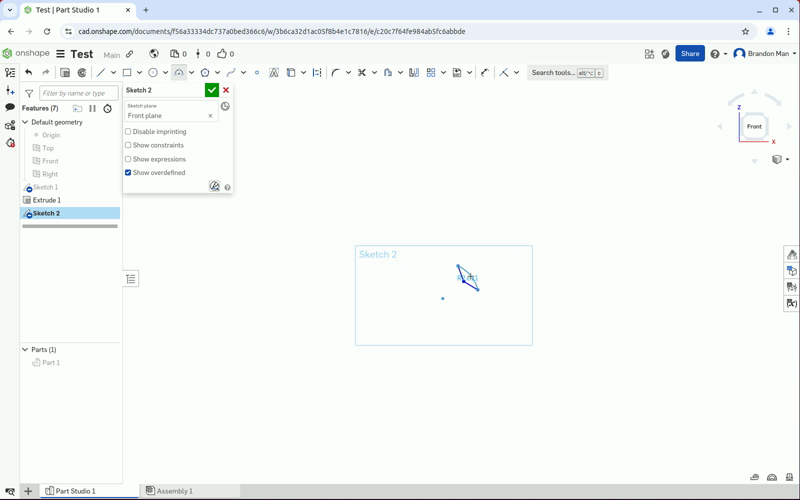
scroll(6)
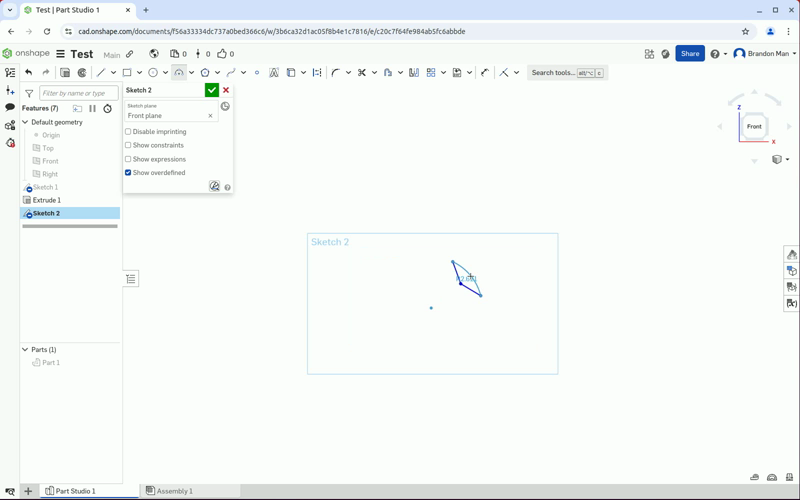
scroll(6)
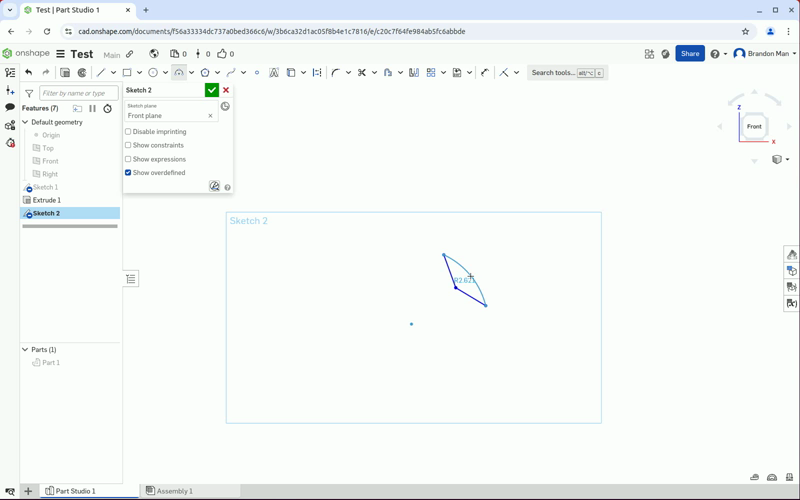
scroll(6)
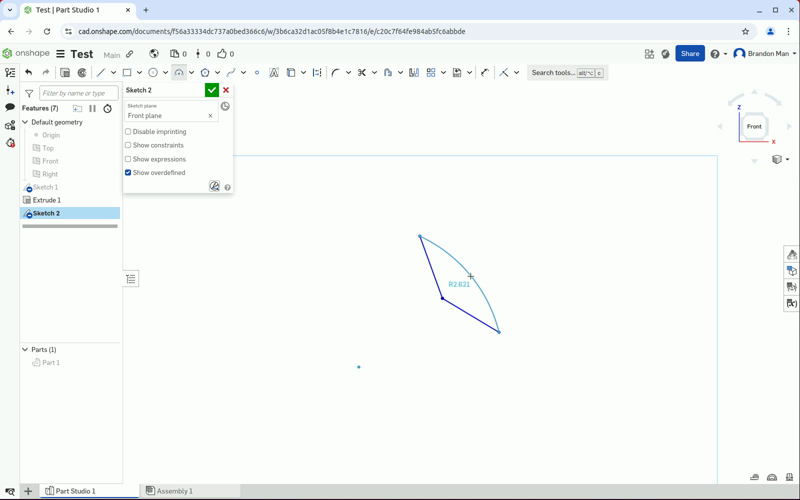
click(470, 275)
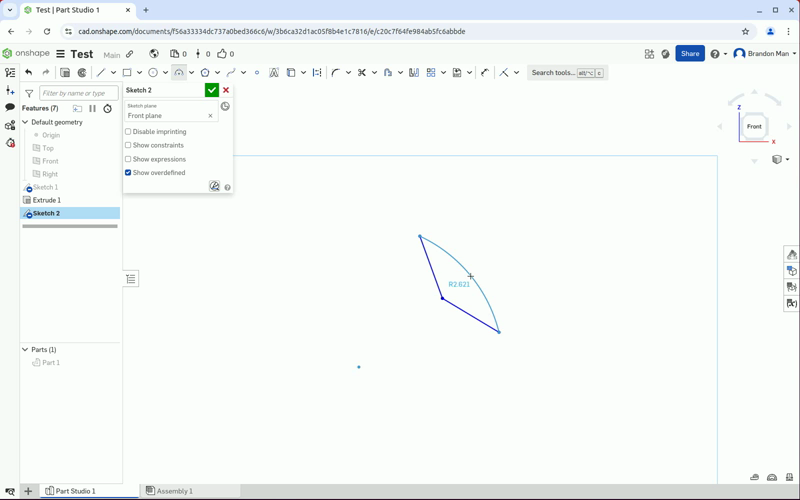
scroll(-6)
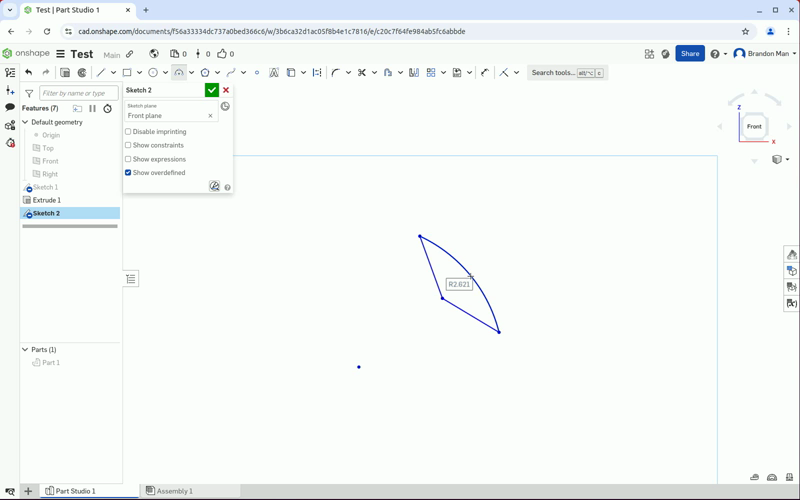
scroll(-6)
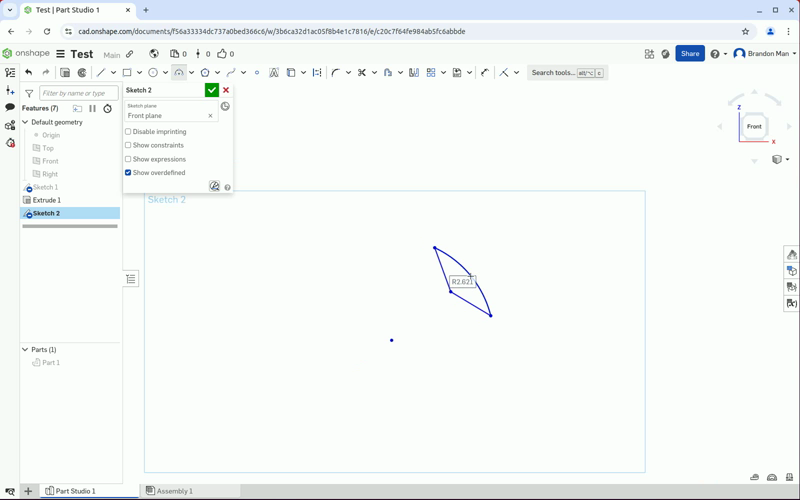
scroll(-6)
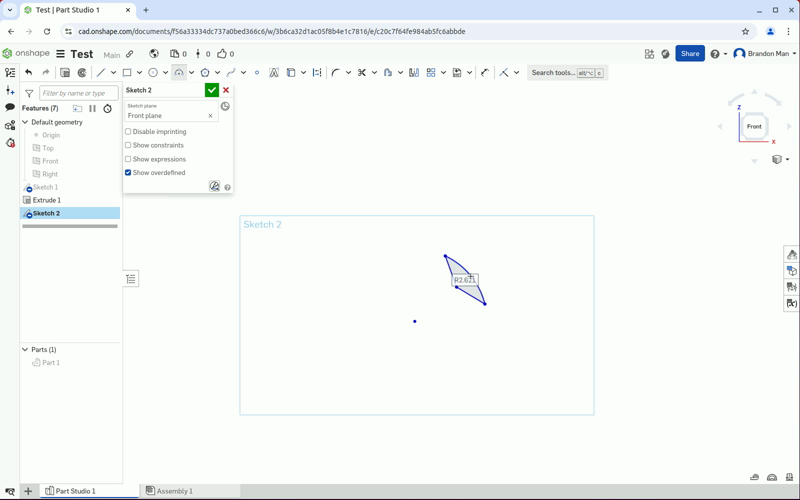
scroll(-6)
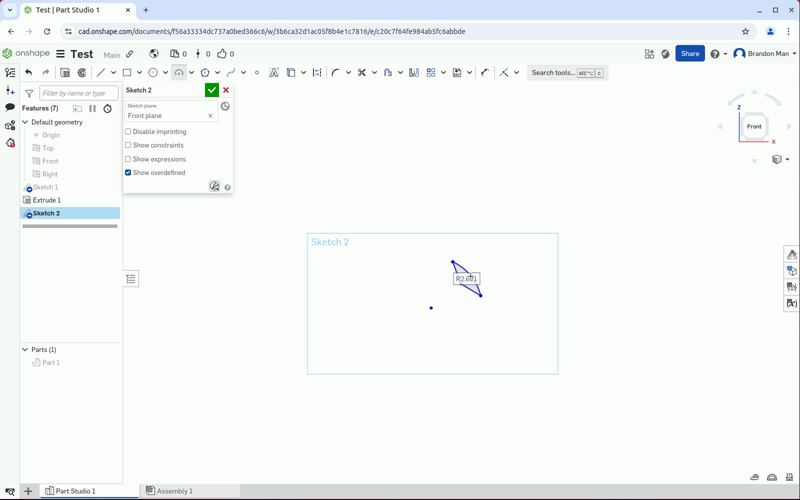
scroll(-6)
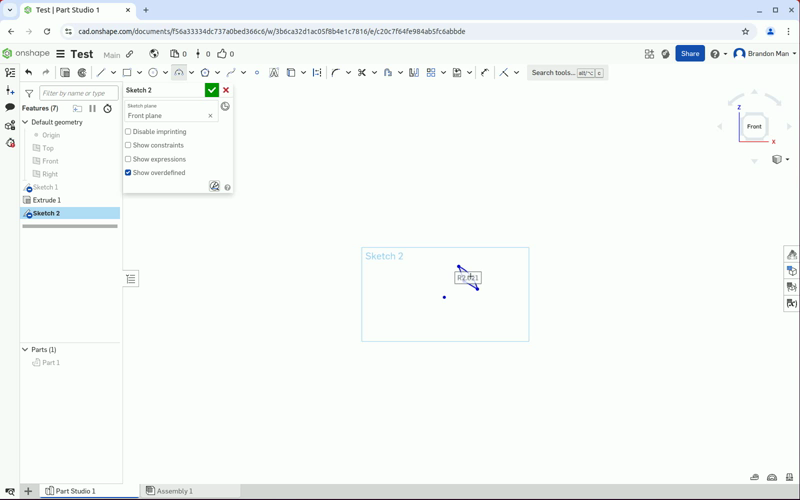
scroll(-6)
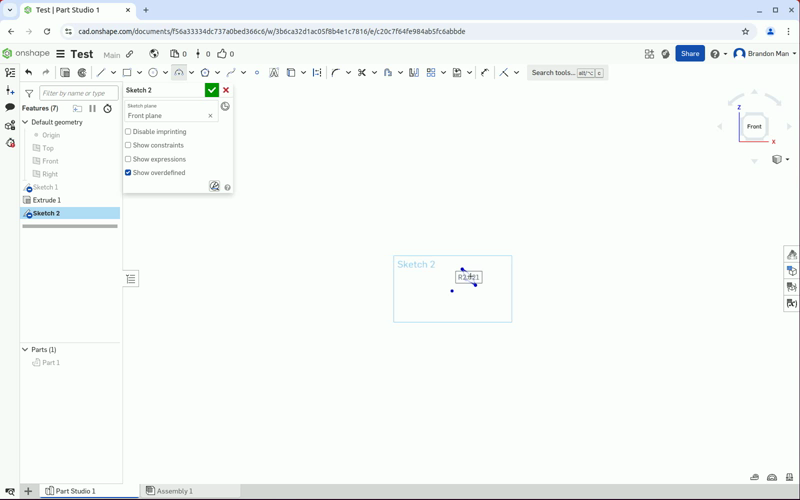
scroll(-6)
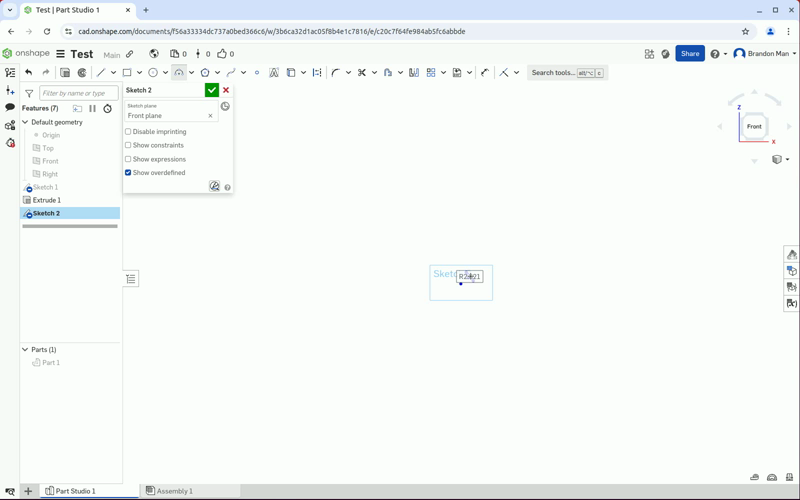
key_up(shift)
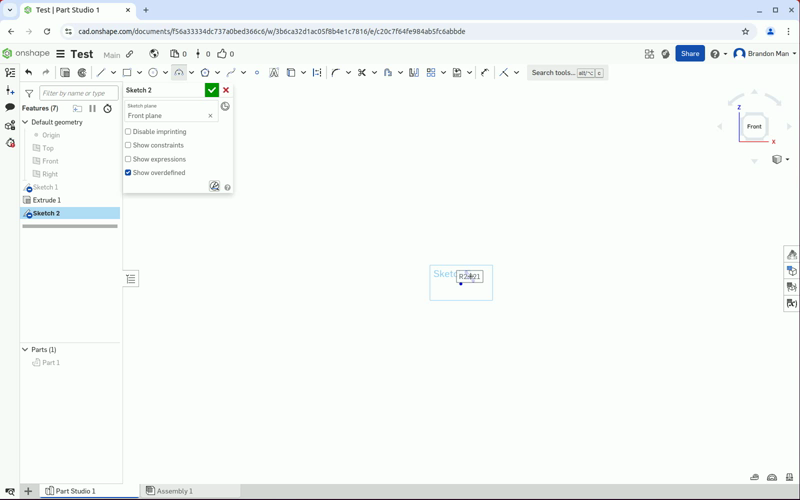
key(esc)
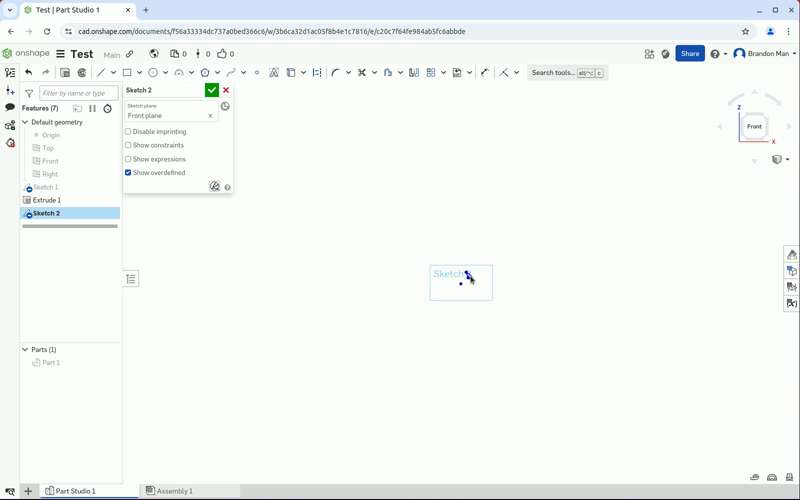
mouse_move(468, 276)
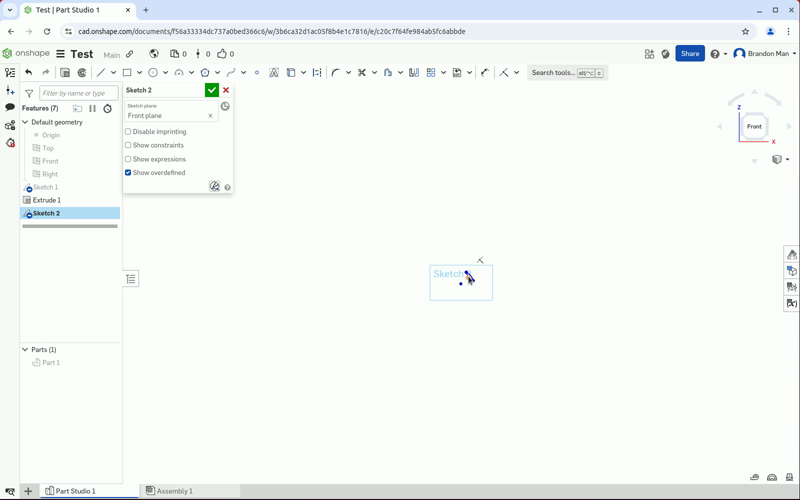
scroll(6)
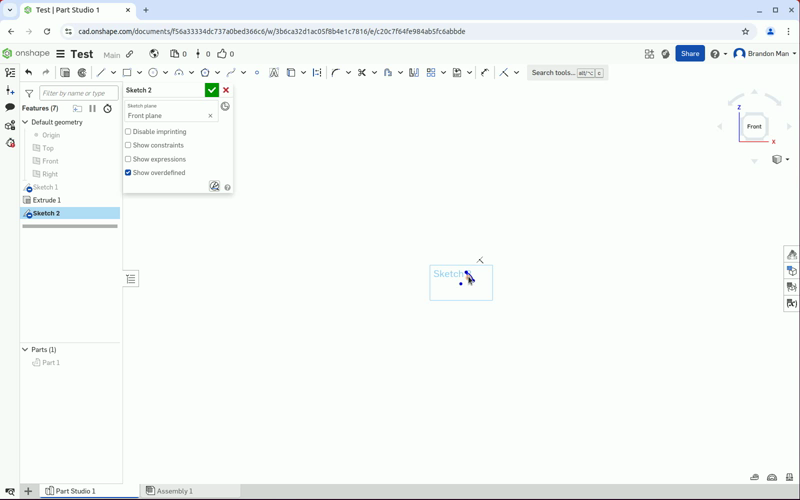
scroll(6)
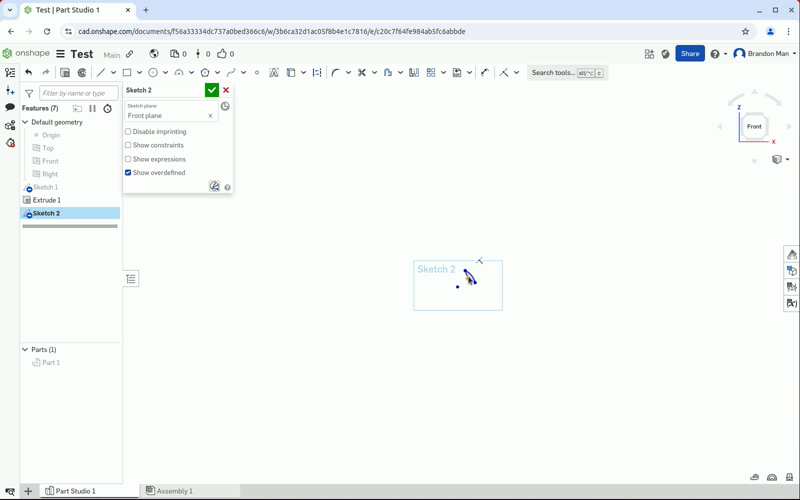
scroll(6)
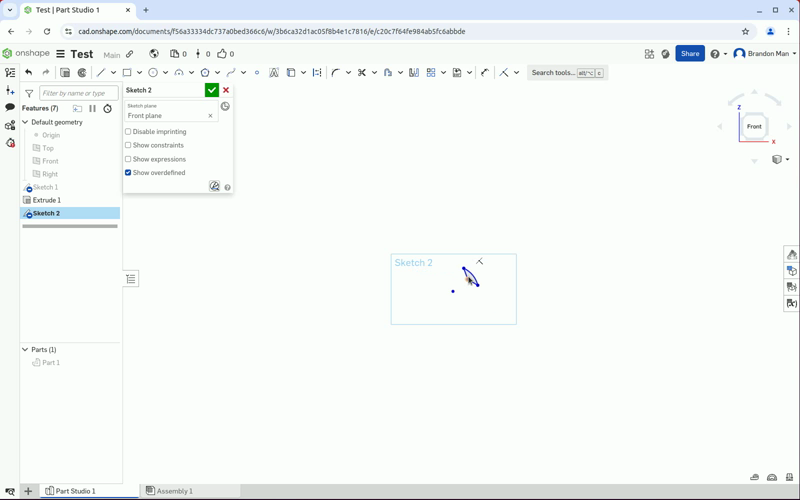
scroll(6)
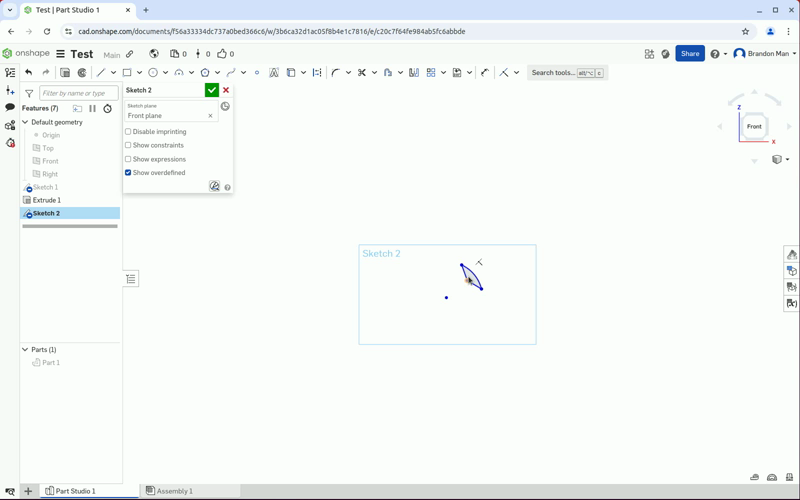
scroll(6)
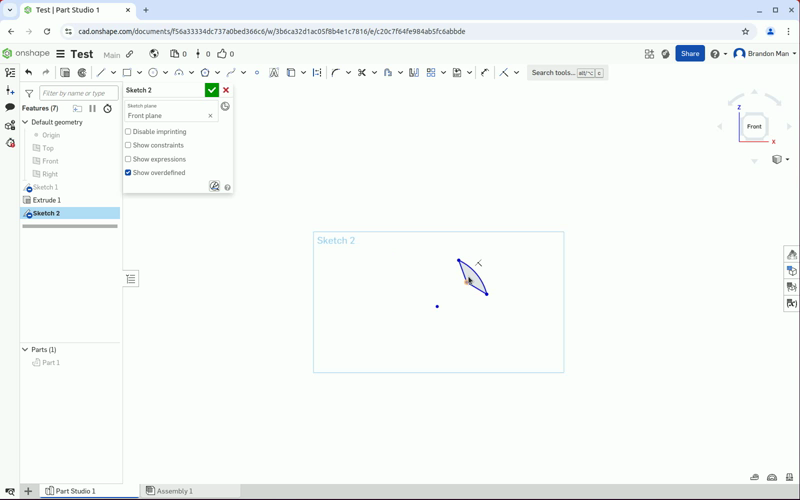
scroll(6)
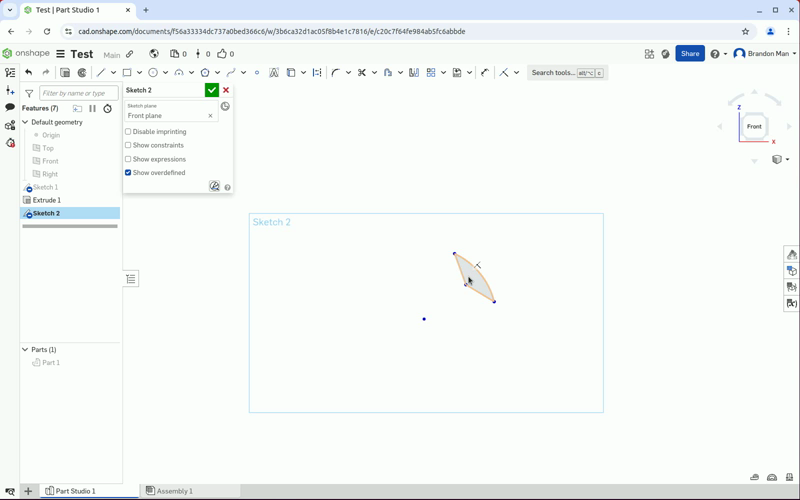
scroll(6)
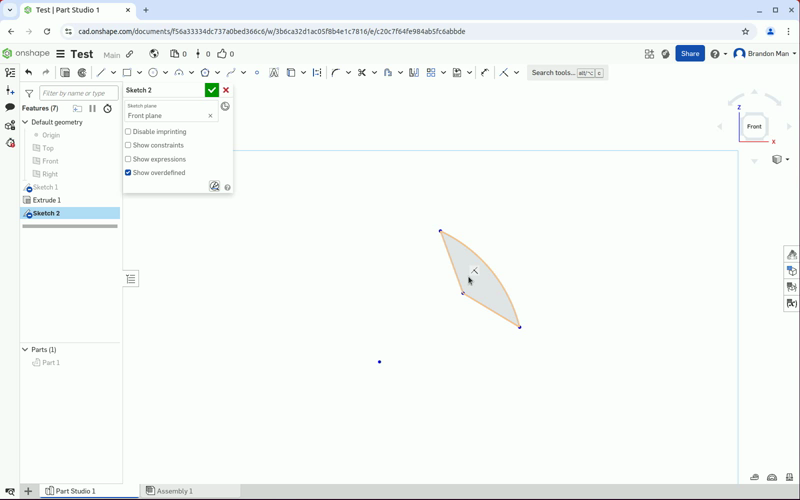
click(468, 276)
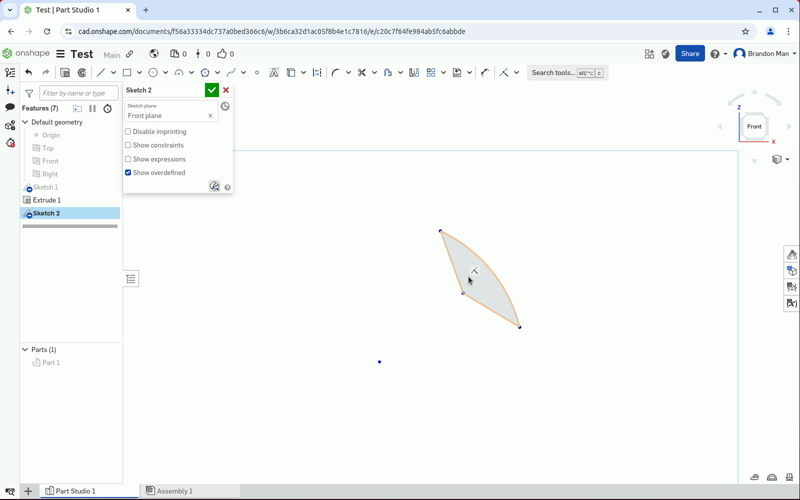
scroll(-6)
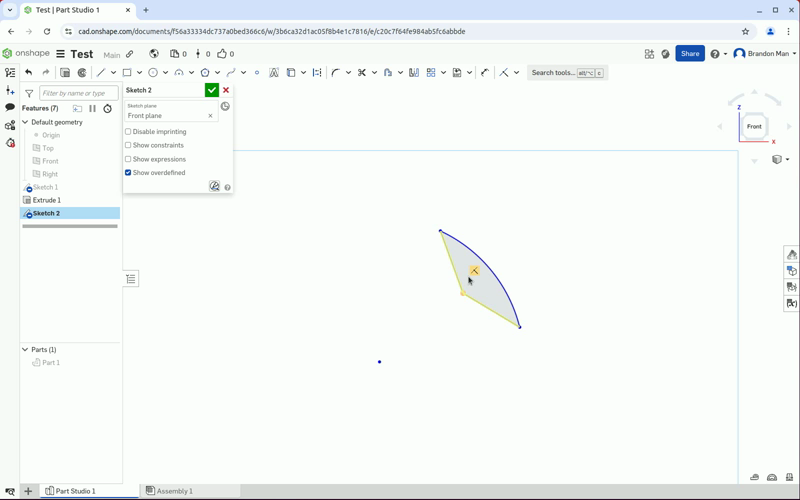
scroll(-6)
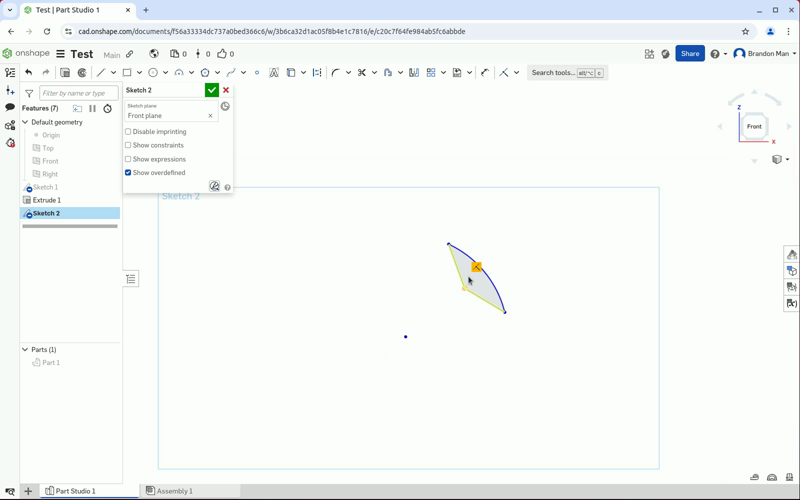
scroll(-6)
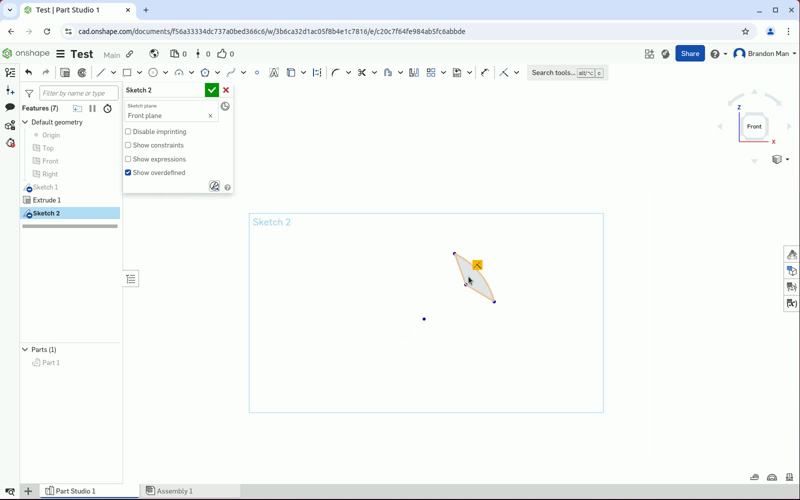
scroll(-6)
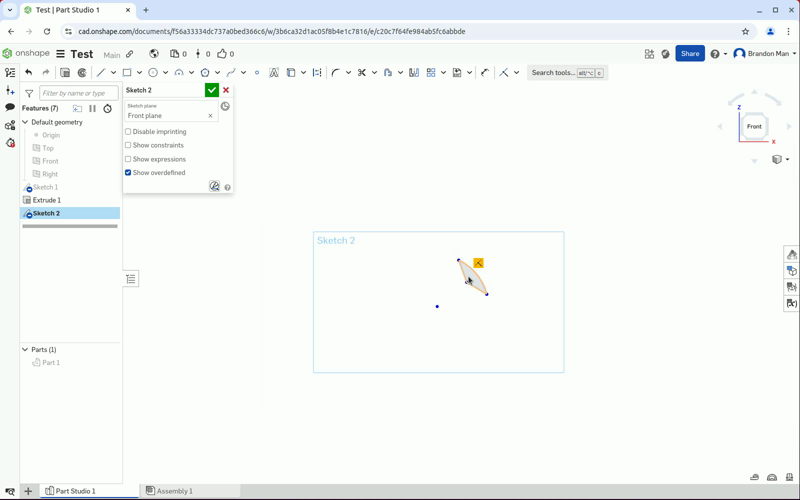
scroll(-6)
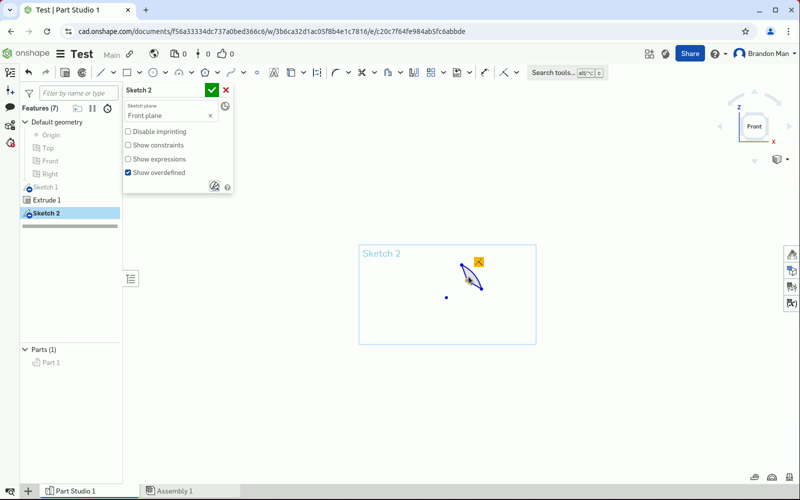
scroll(-6)
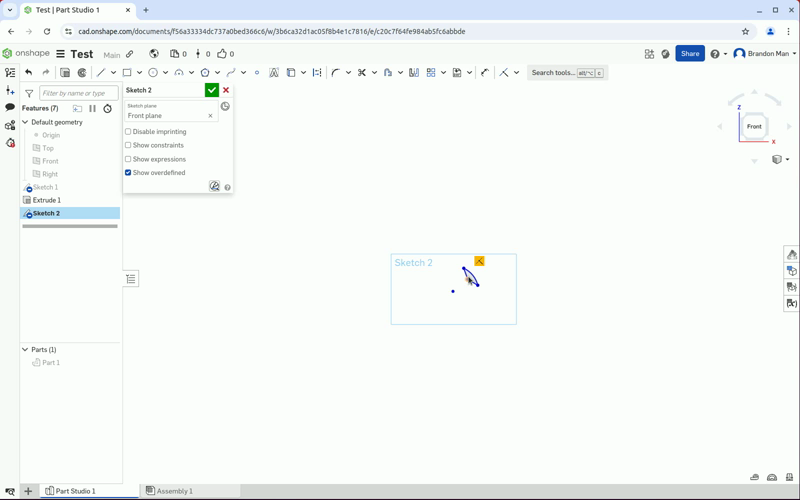
scroll(-6)
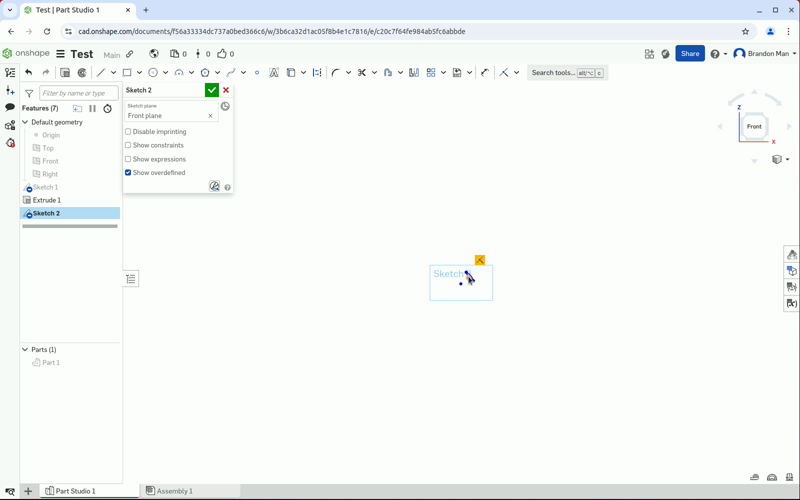
mouse_move(73, 352)
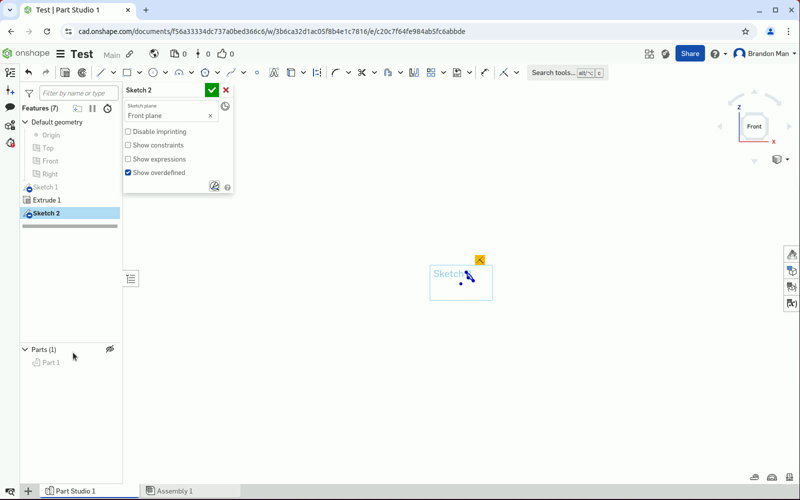
key(shift+y)
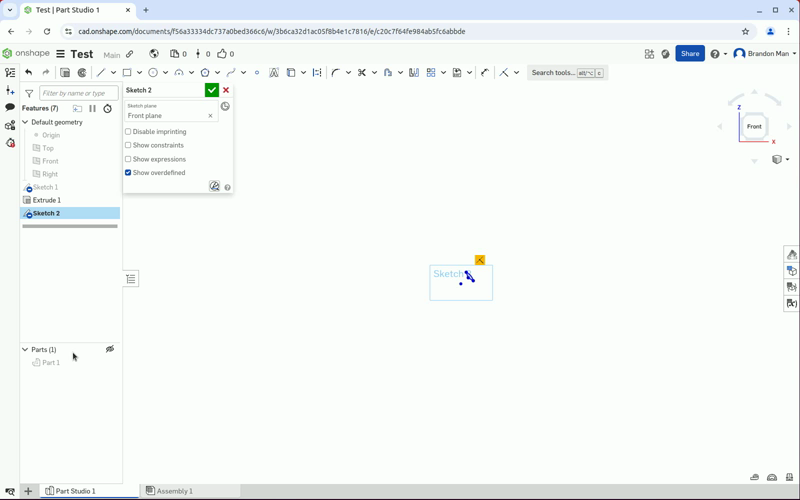
key(shift+e)
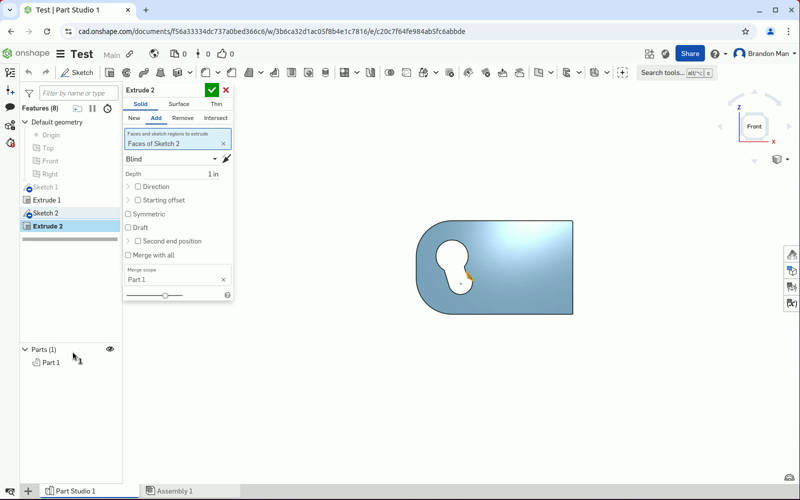
mouse_move(143, 106)
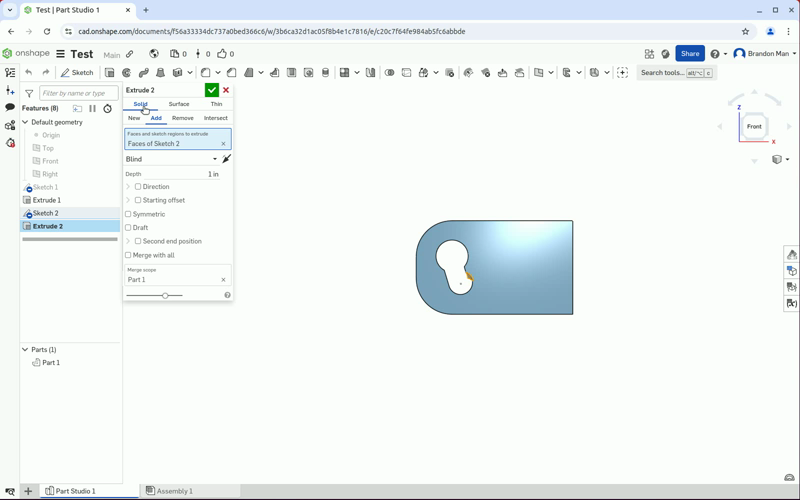
click(143, 106)
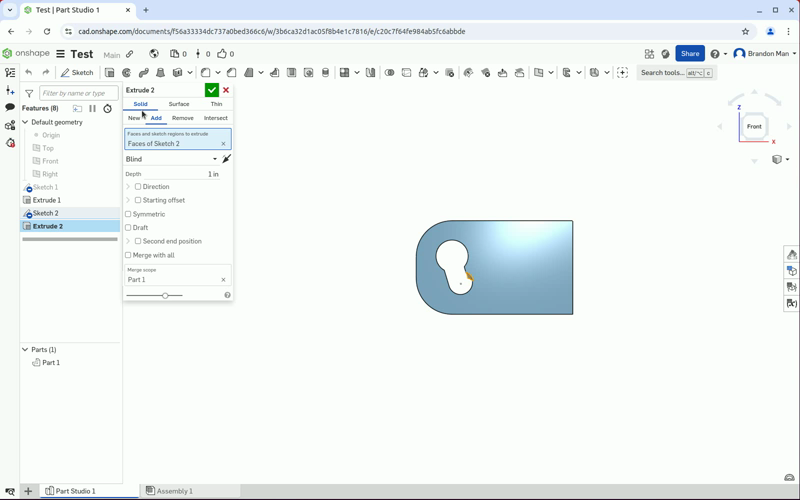
mouse_move(137, 120)
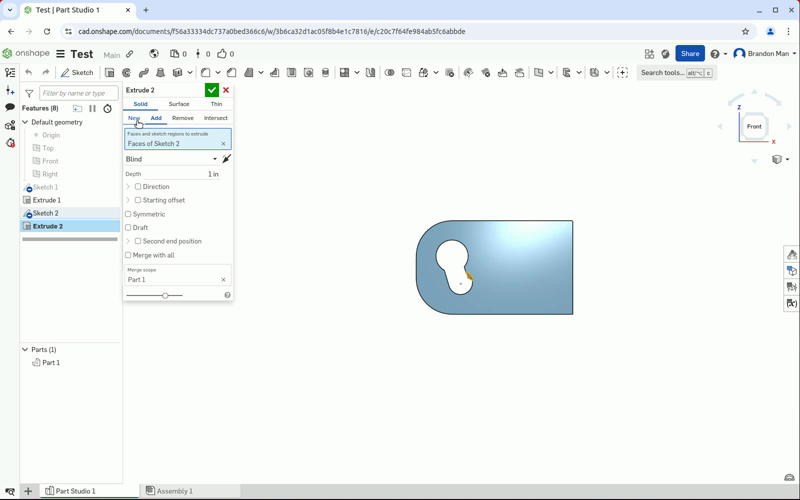
click(137, 120)
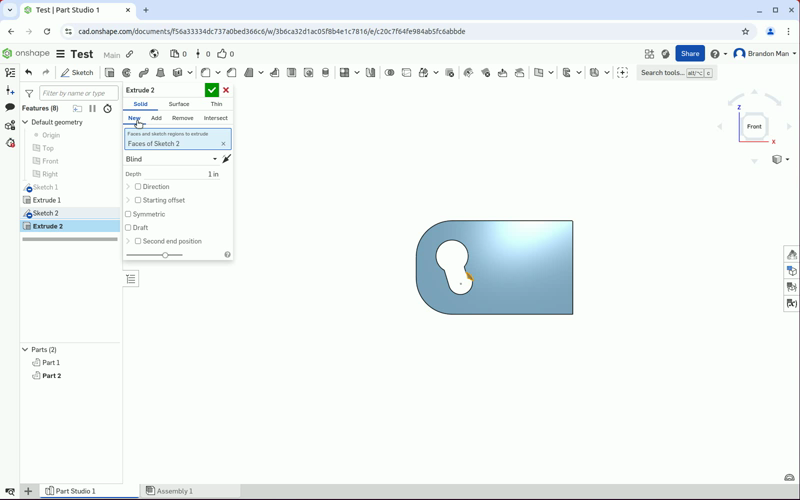
key(tab, 4)
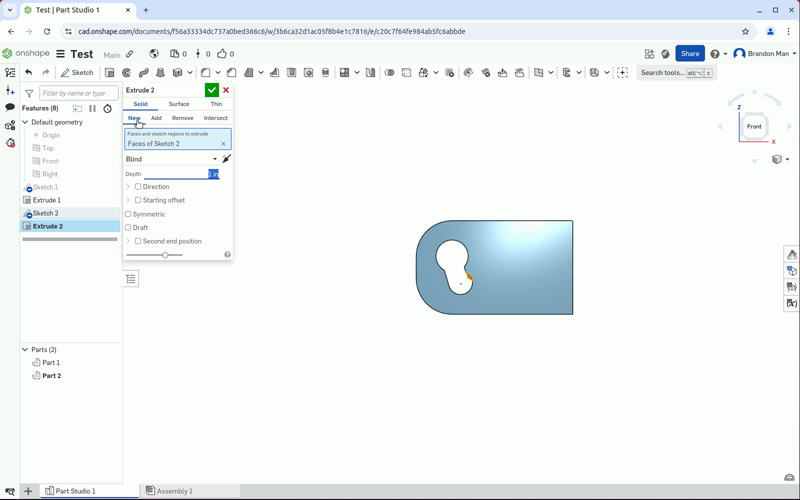
text(6.018)
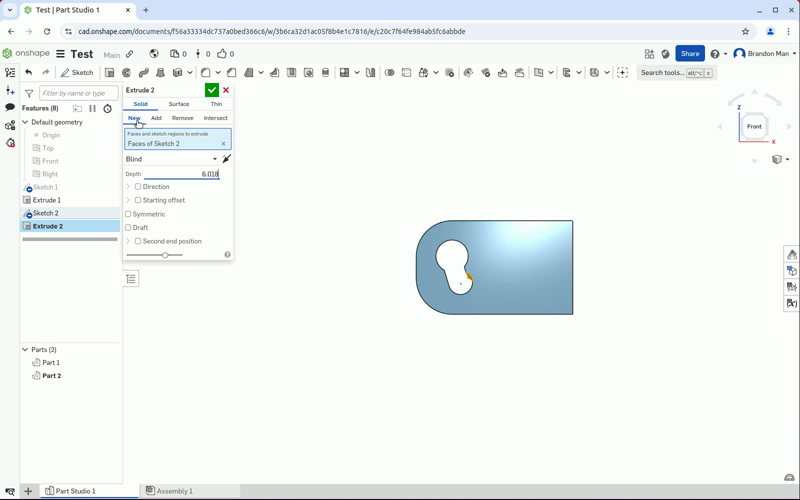
key(enter)
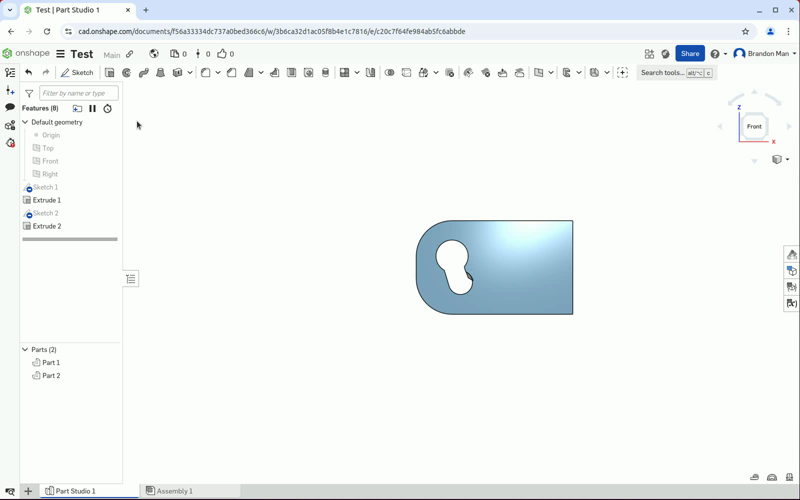
key(shift+h)
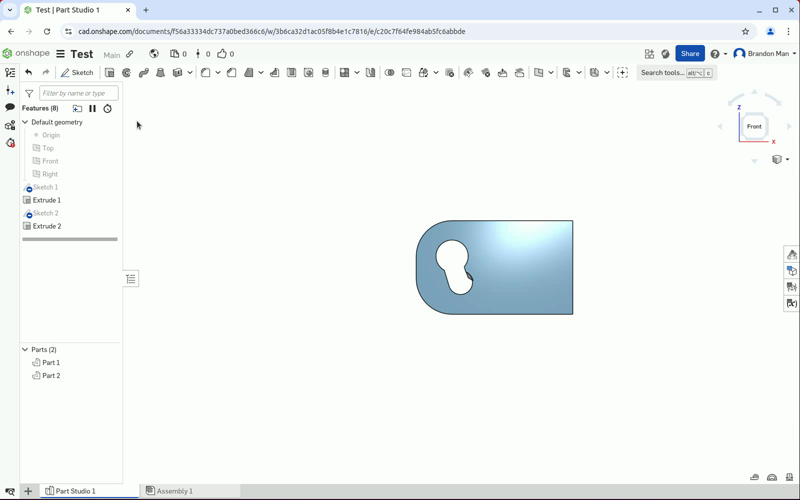
key(shift+h)
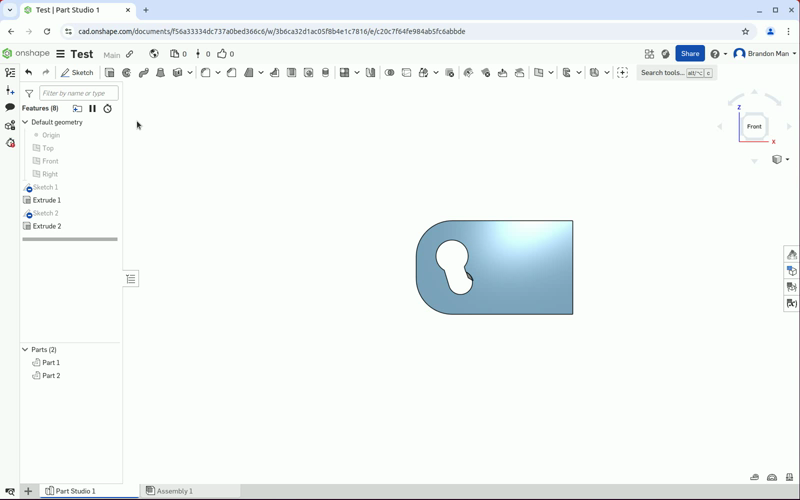
mouse_move(73, 189)
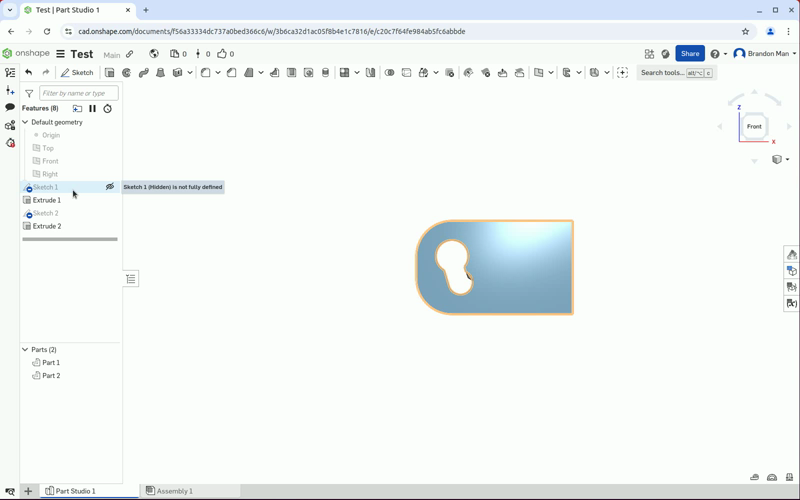
click(73, 189)
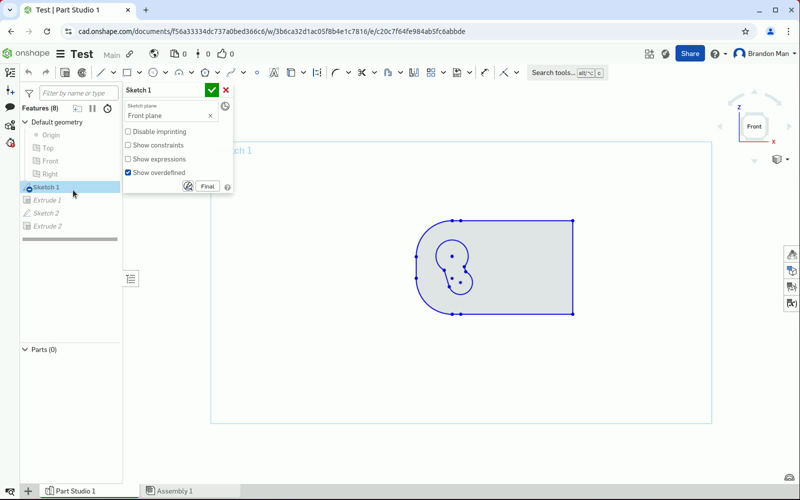
mouse_move(229, 92)
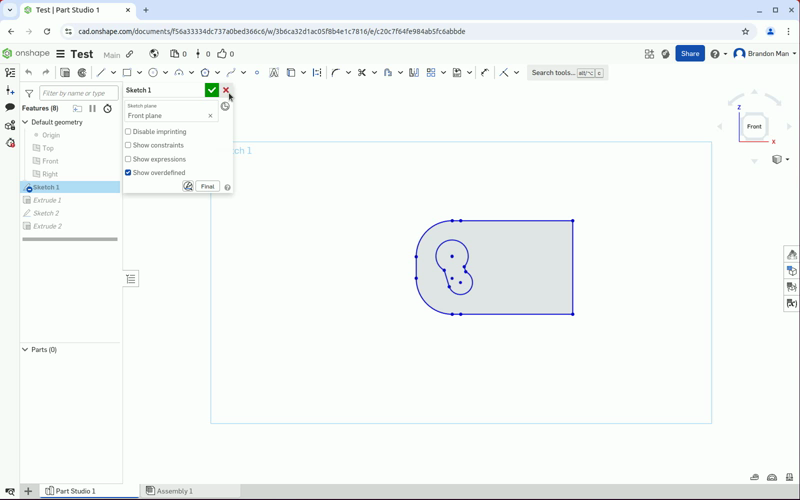
click(229, 92)
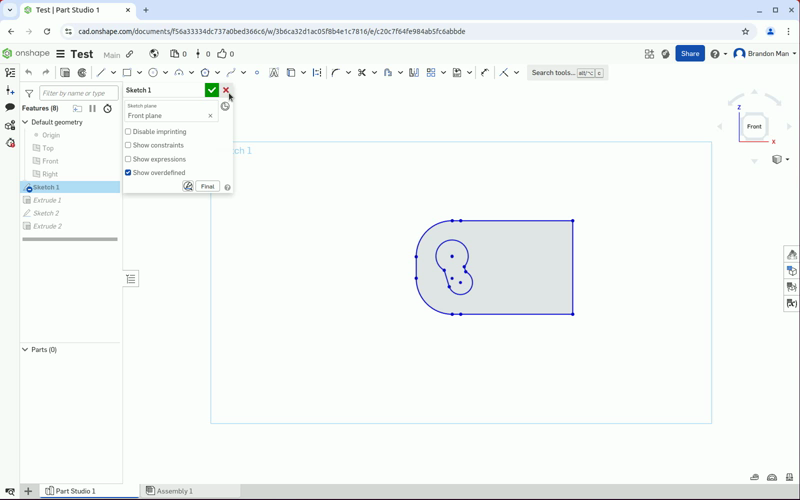
key(shift+s)
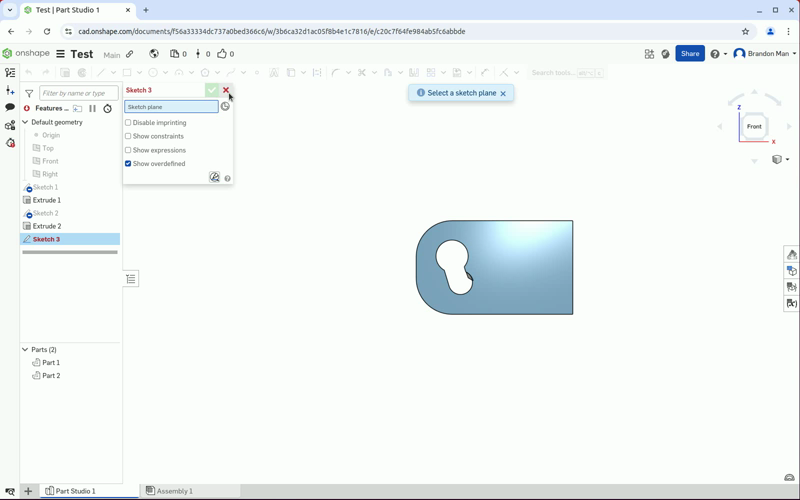
mouse_move(73, 163)
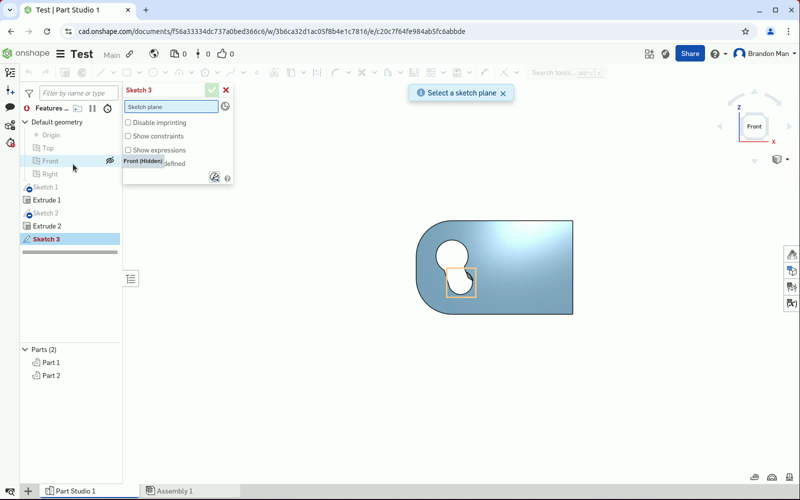
click(73, 163)
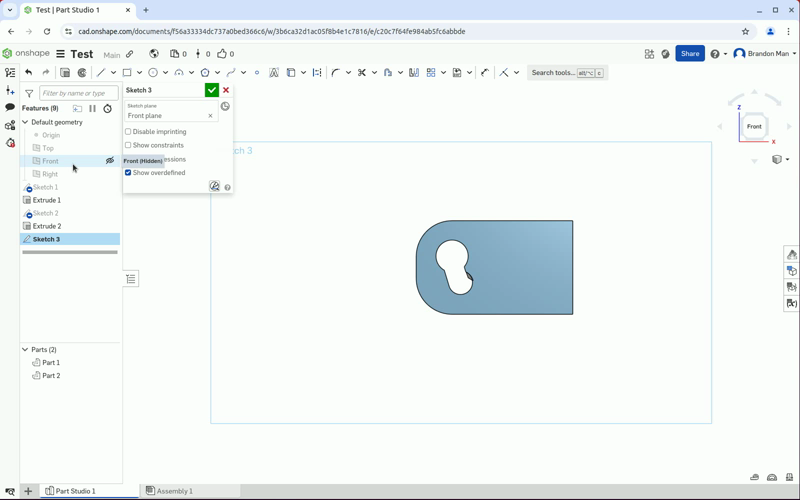
mouse_move(73, 352)
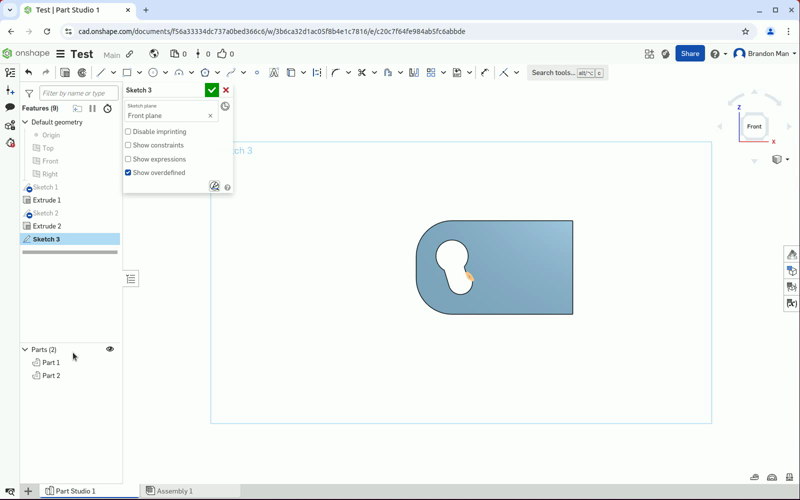
key(y)
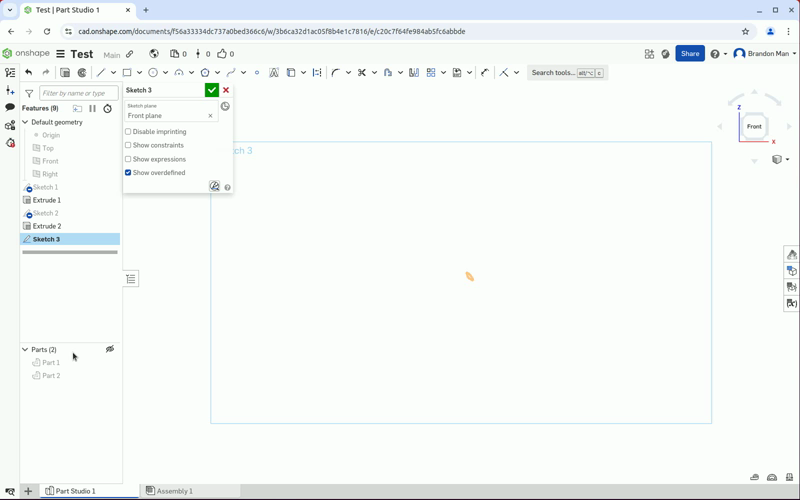
key(a)
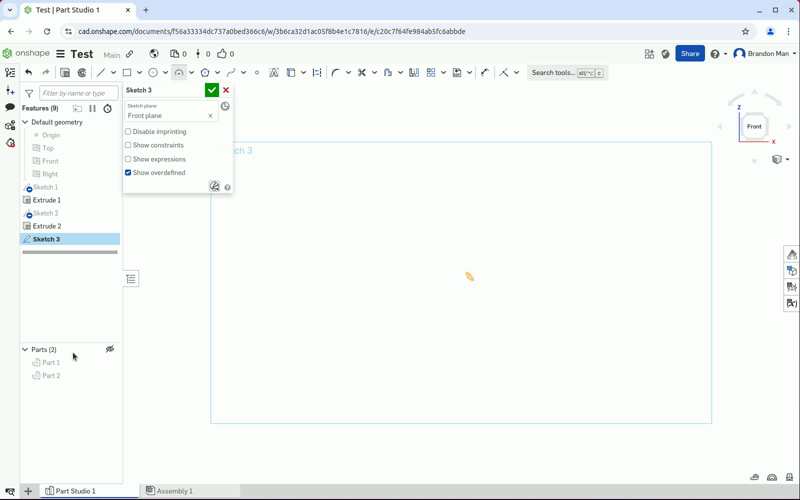
key_down(shift)
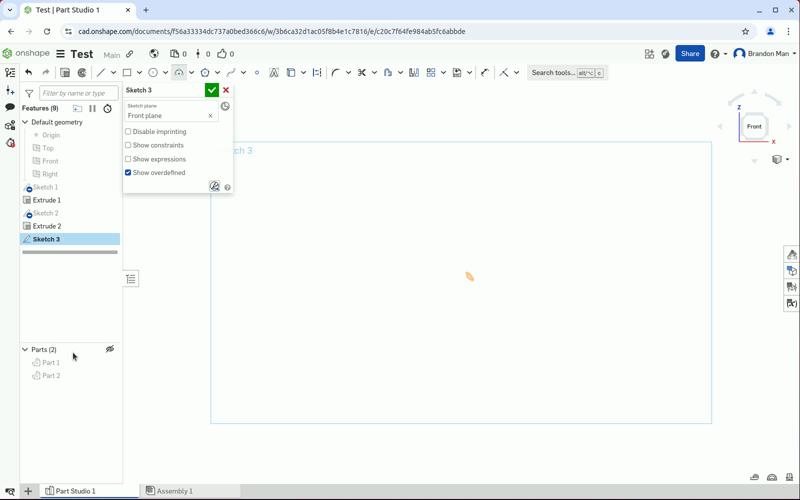
mouse_move(465, 272)
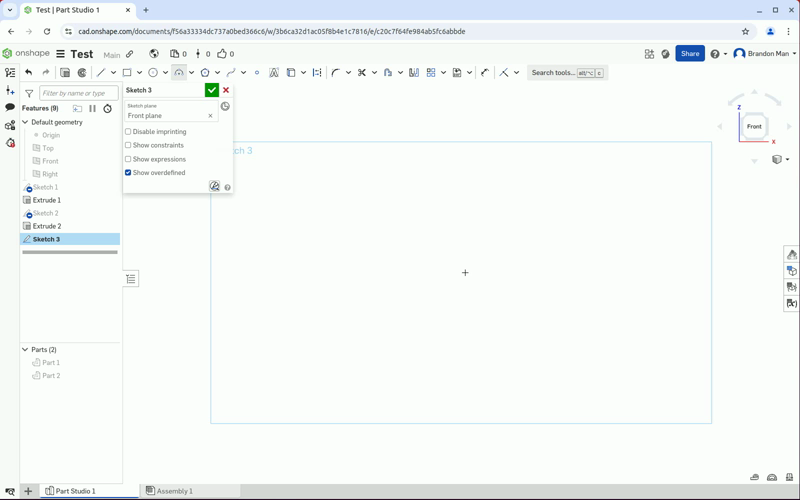
click(465, 272)
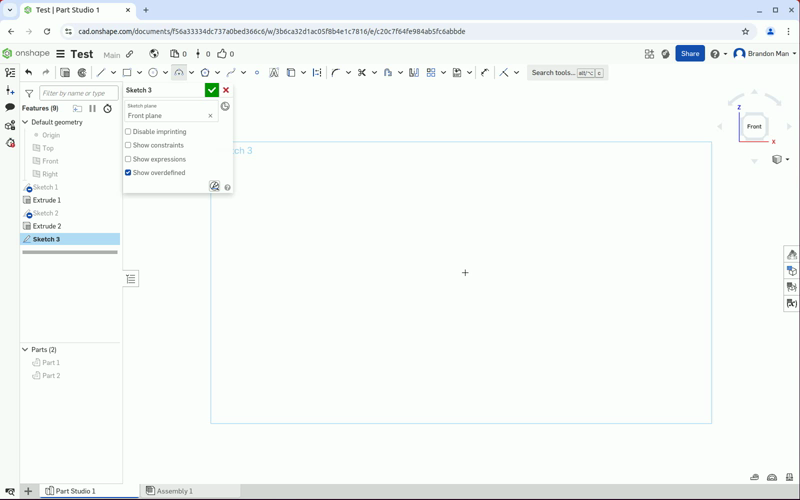
key_up(shift)
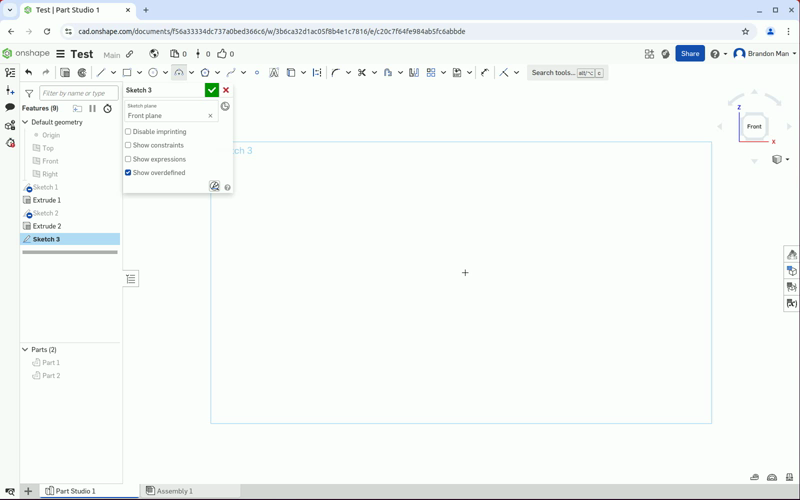
key_down(shift)
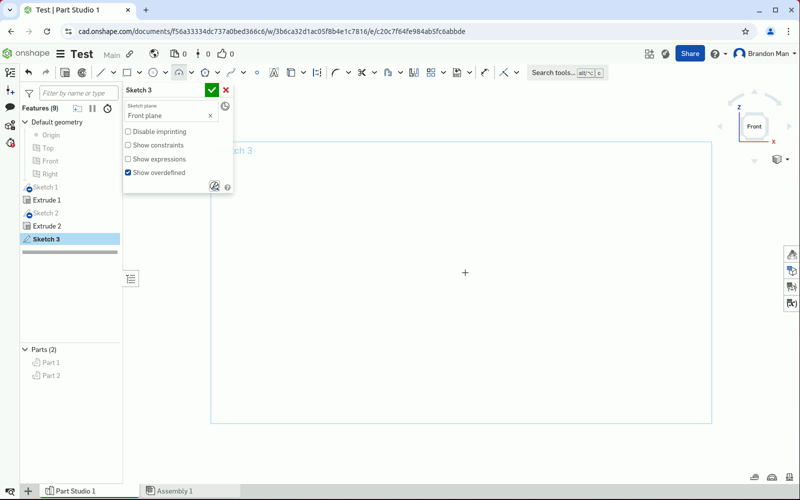
mouse_move(470, 289)
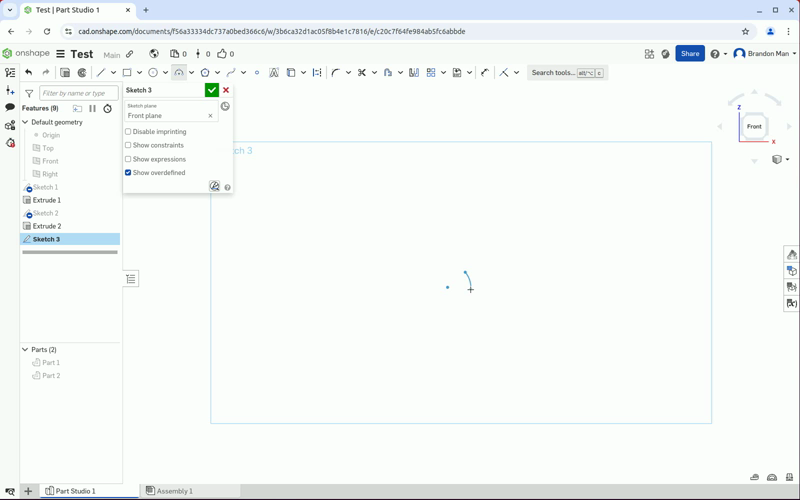
click(470, 289)
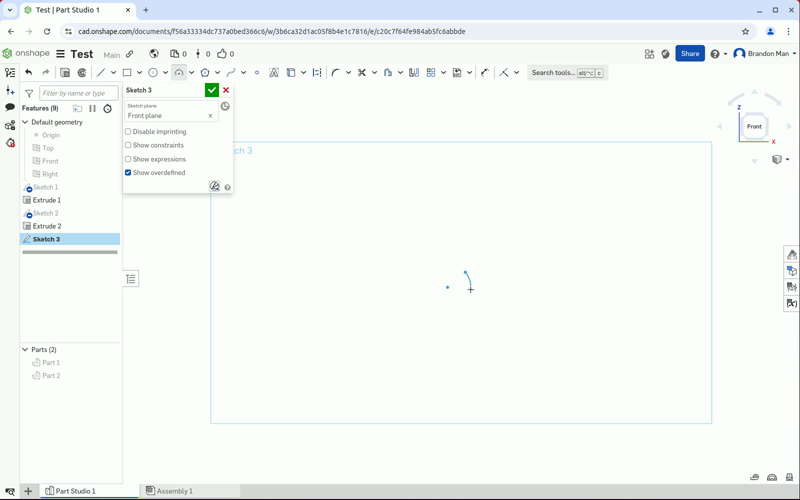
mouse_move(448, 287)
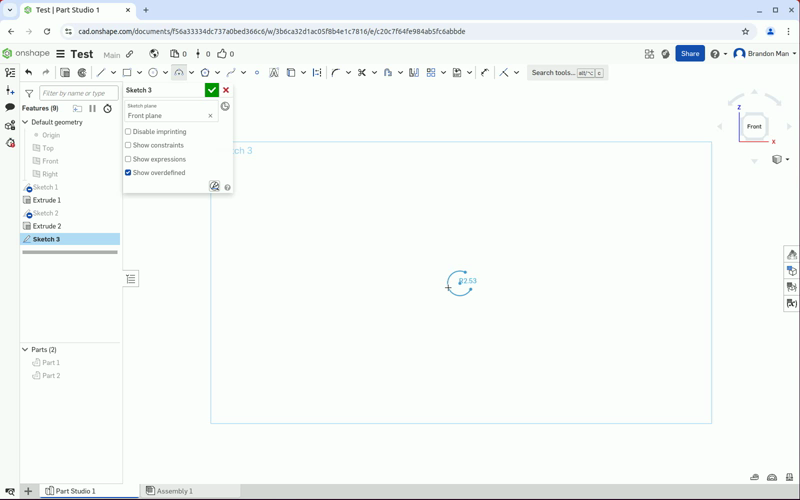
click(448, 287)
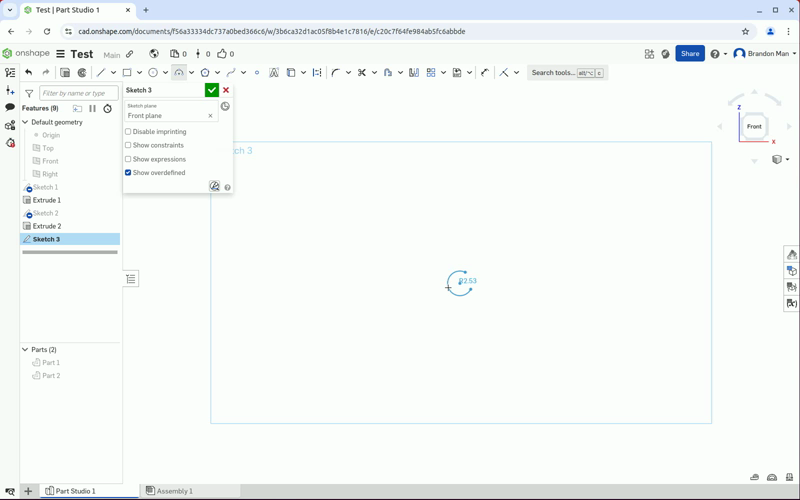
key_up(shift)
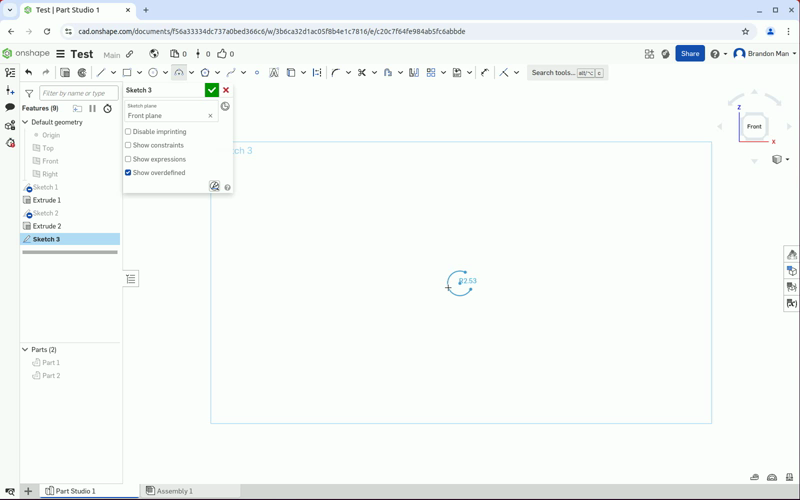
key(esc)
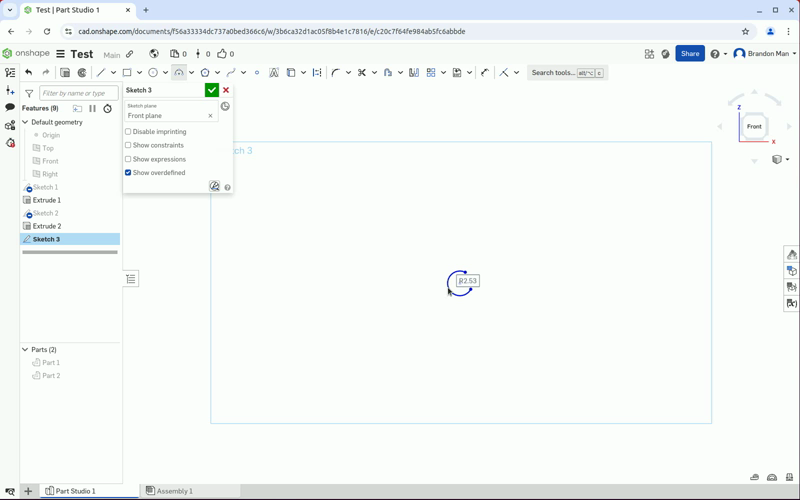
key(l)
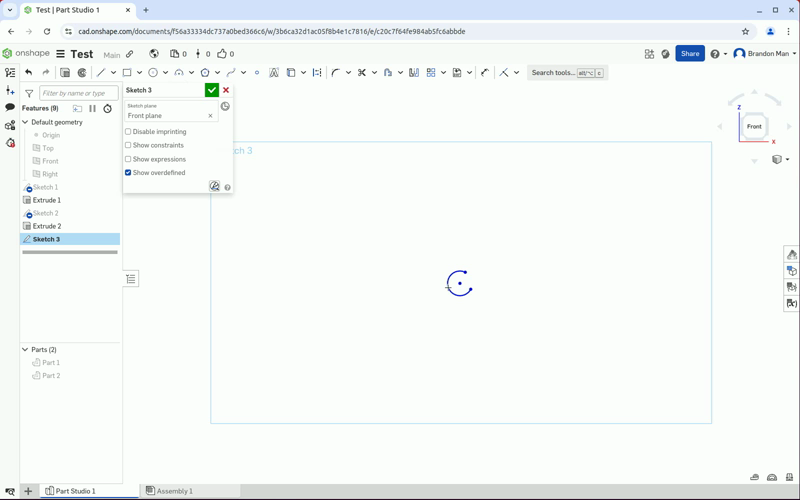
mouse_move(470, 289)
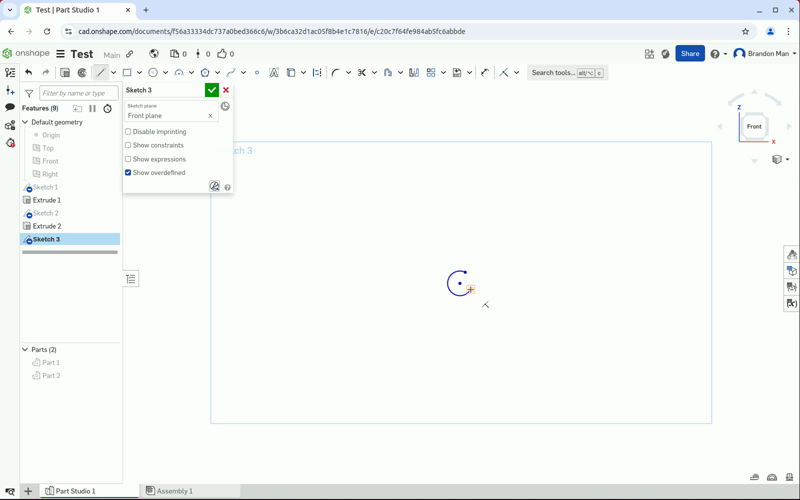
click(470, 289)
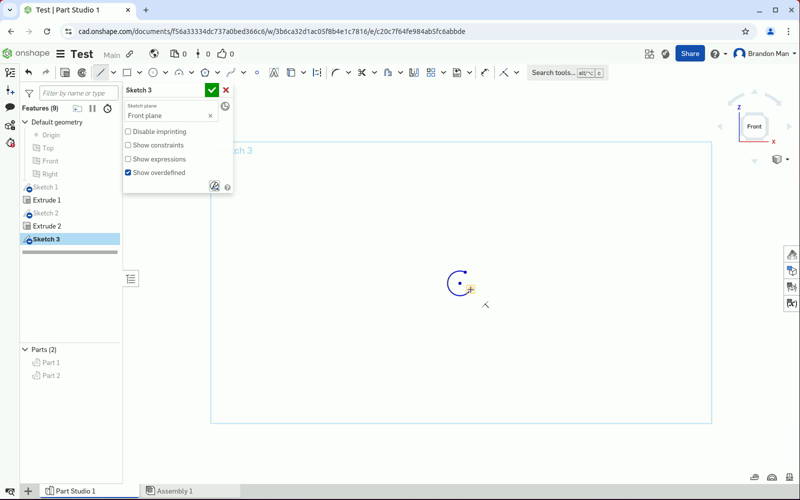
mouse_move(500, 289)
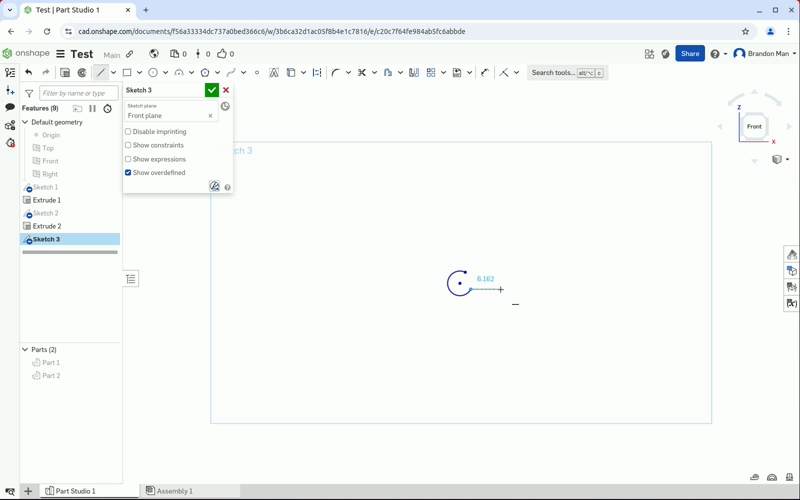
key_down(shift)
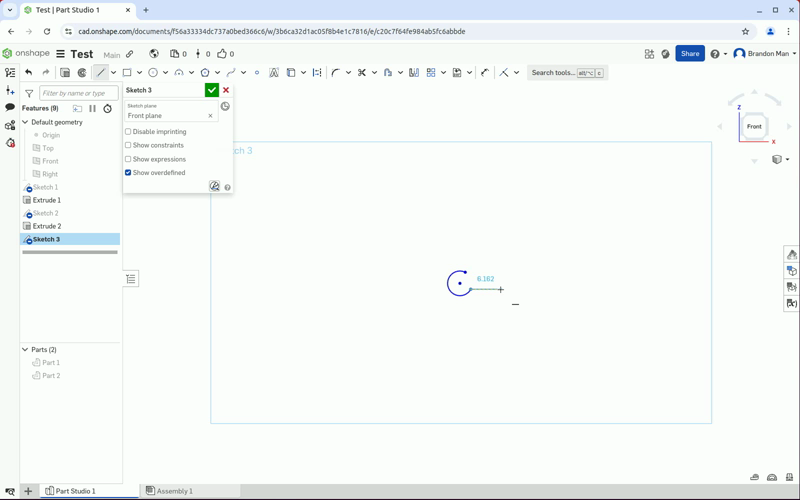
mouse_move(465, 272)
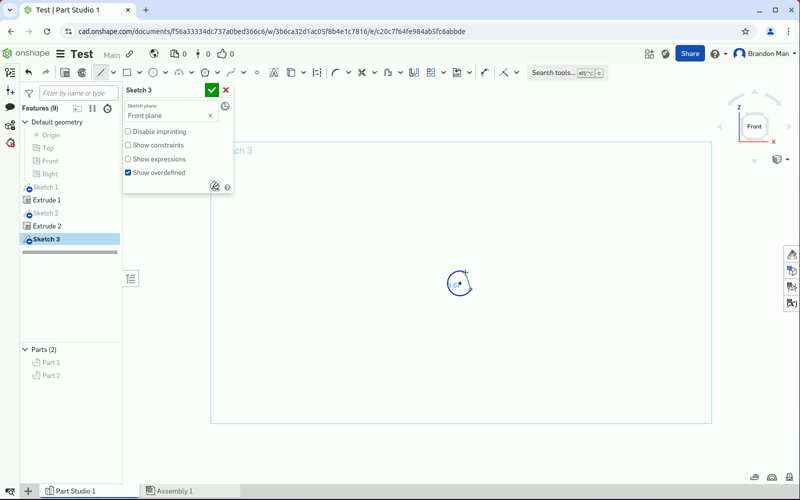
key_up(shift)
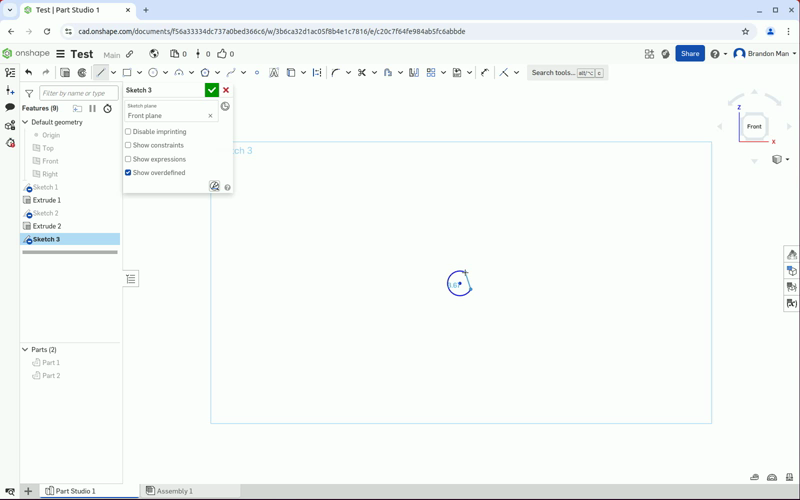
click(465, 272)
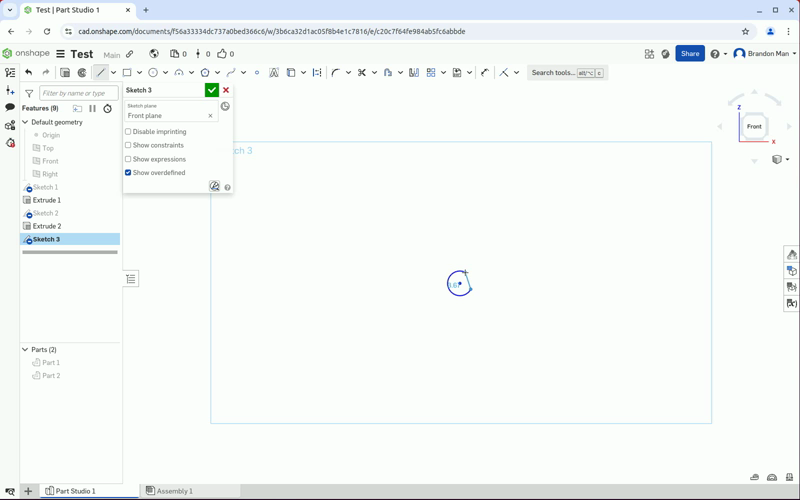
key(esc)
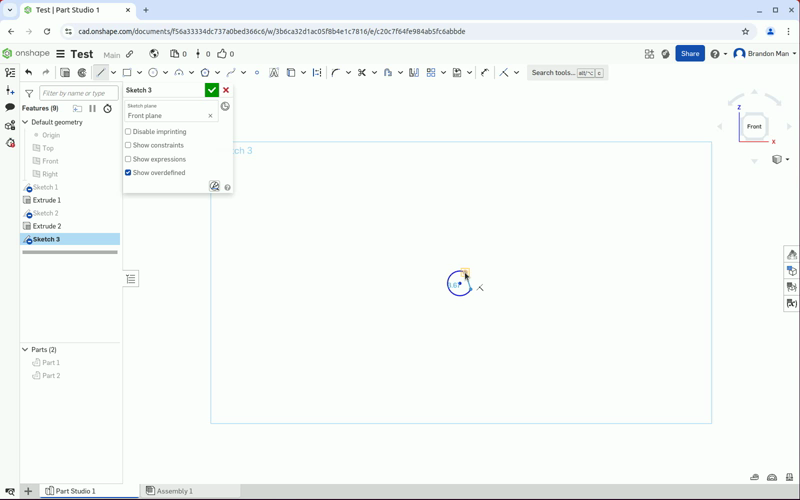
mouse_move(459, 279)
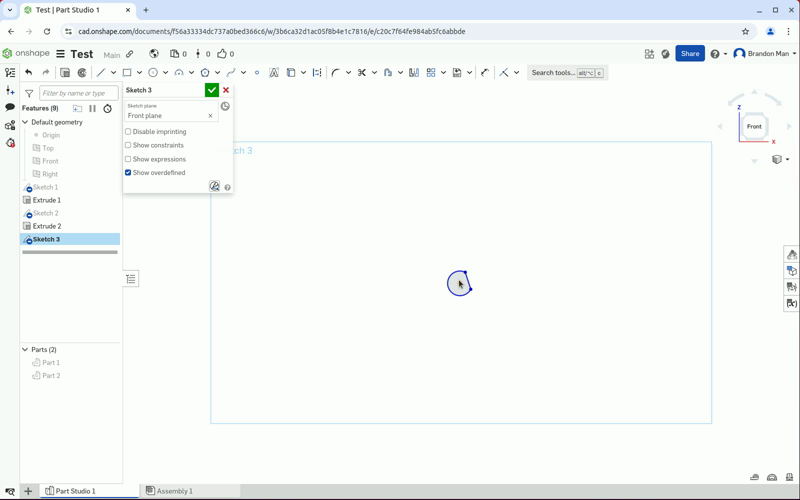
scroll(6)
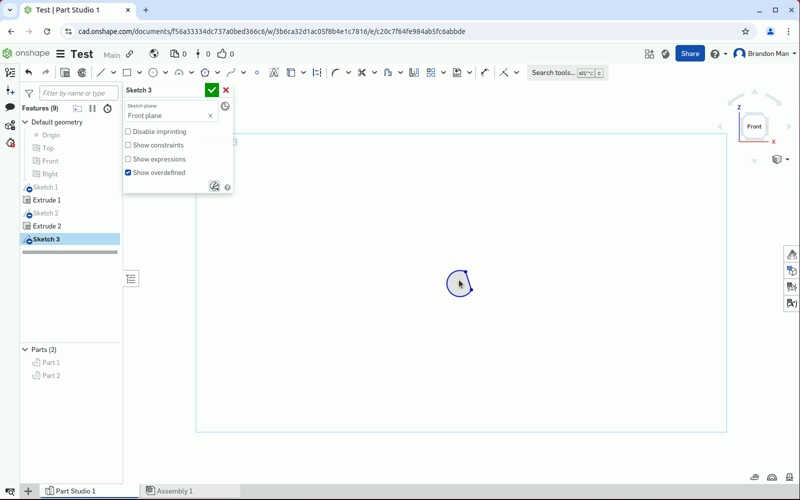
scroll(6)
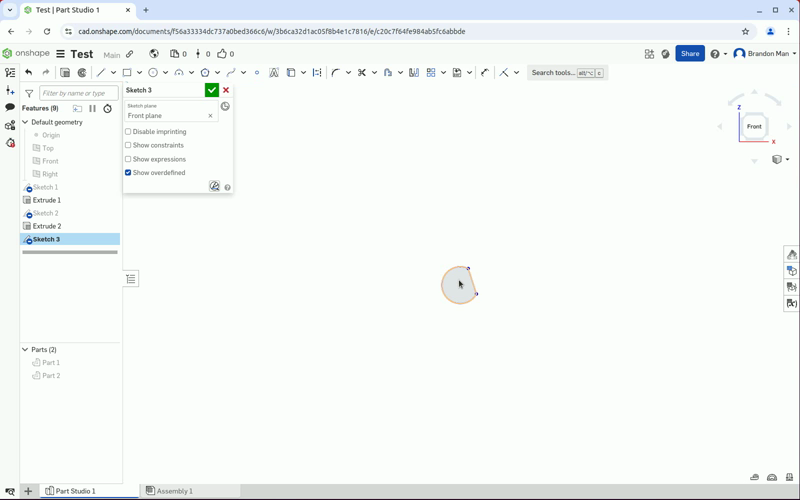
scroll(6)
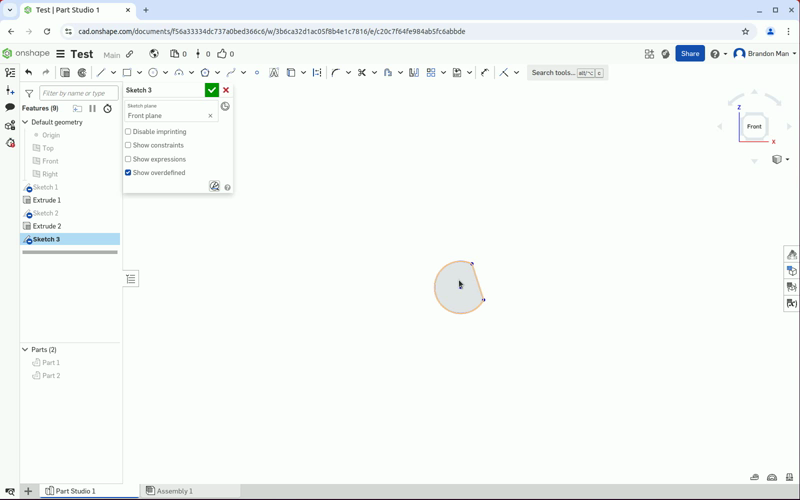
scroll(6)
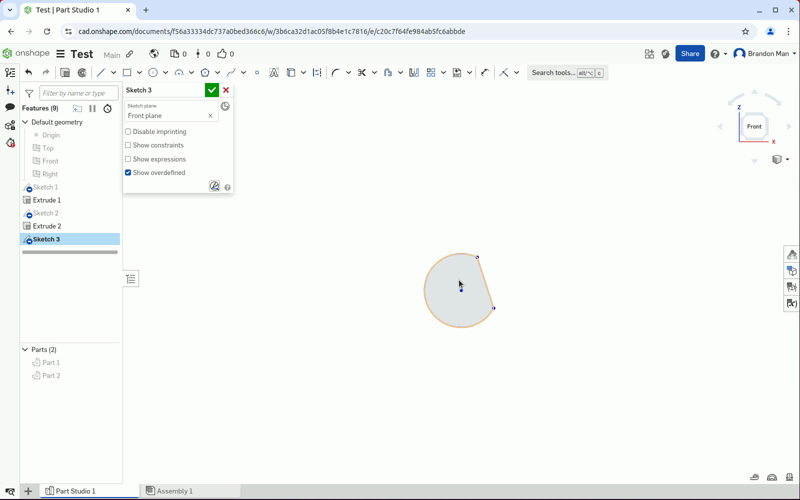
scroll(6)
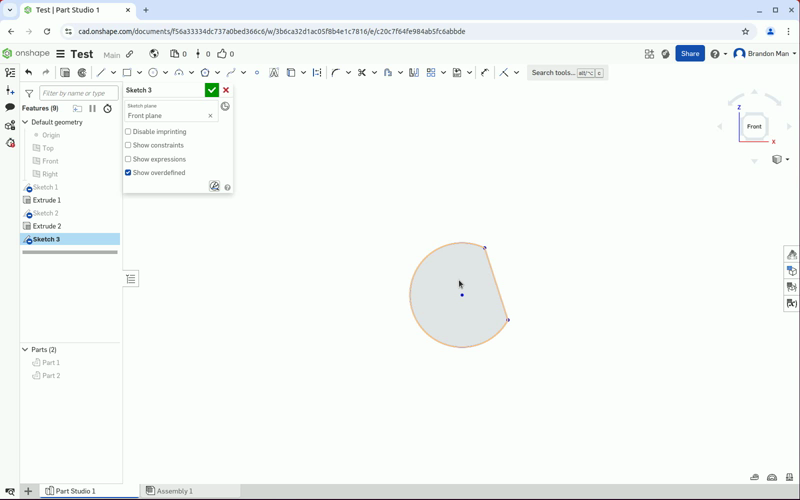
scroll(6)
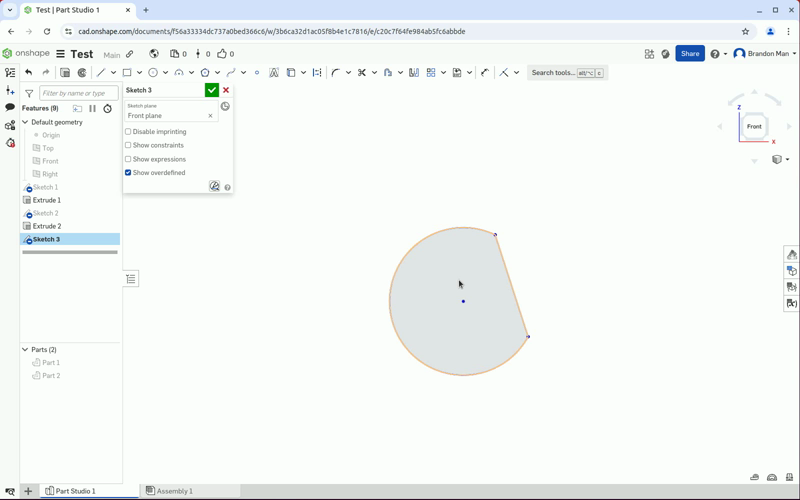
scroll(6)
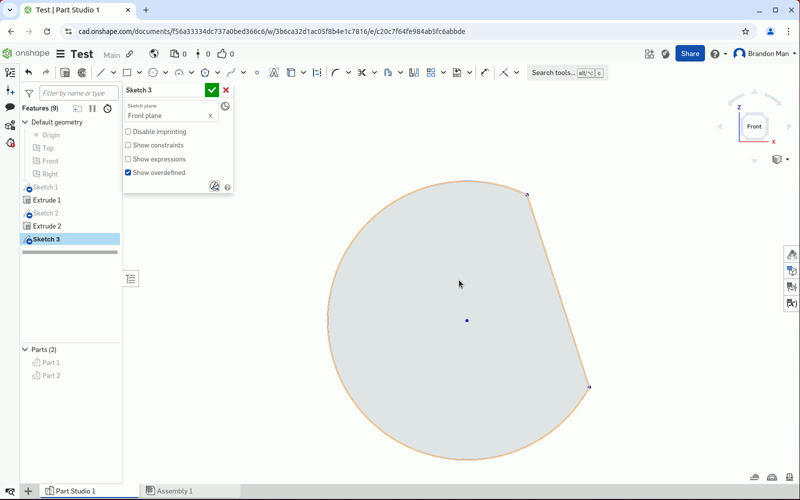
click(459, 279)
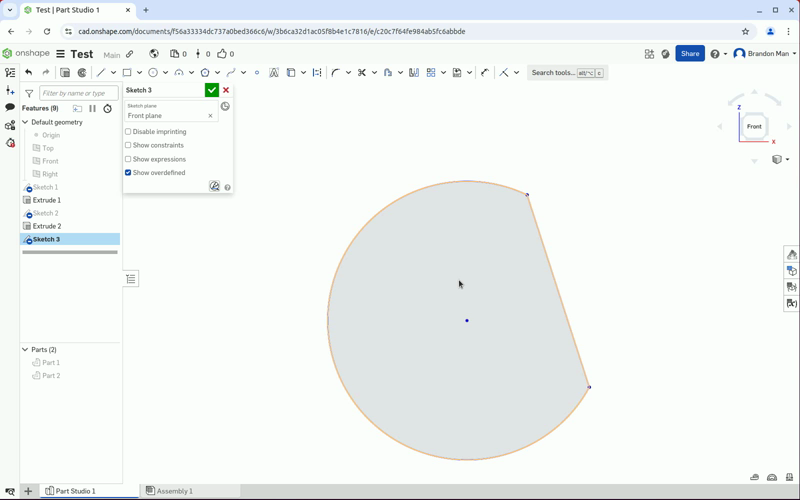
scroll(-6)
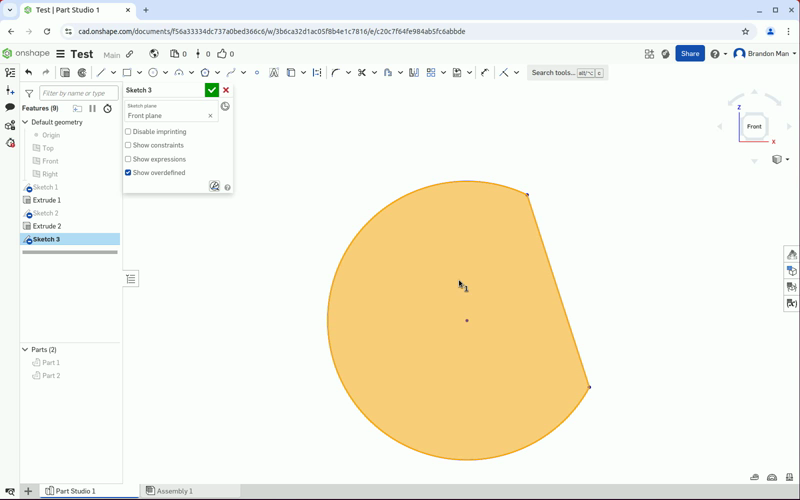
scroll(-6)
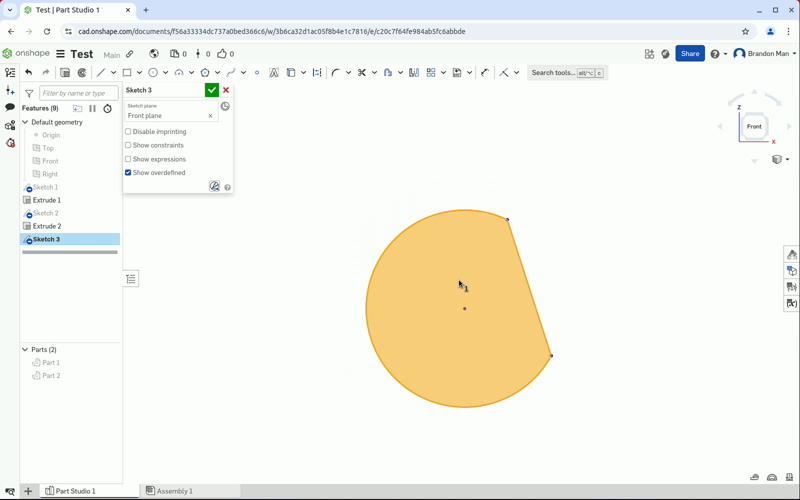
scroll(-6)
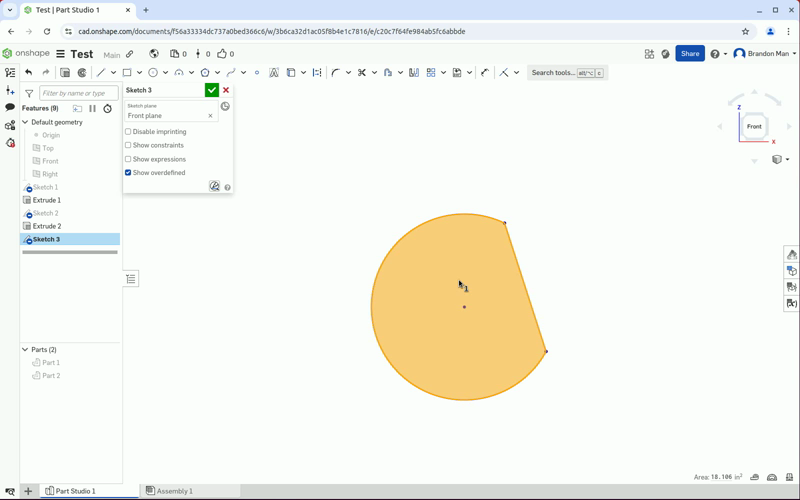
scroll(-6)
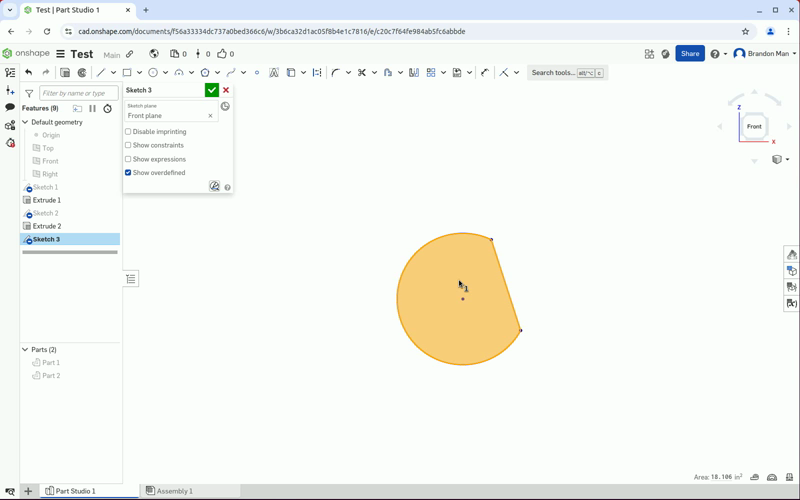
scroll(-6)
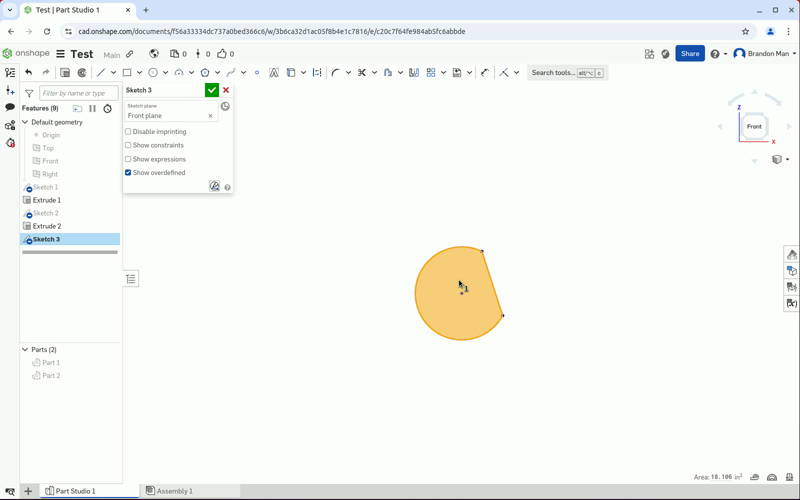
scroll(-6)
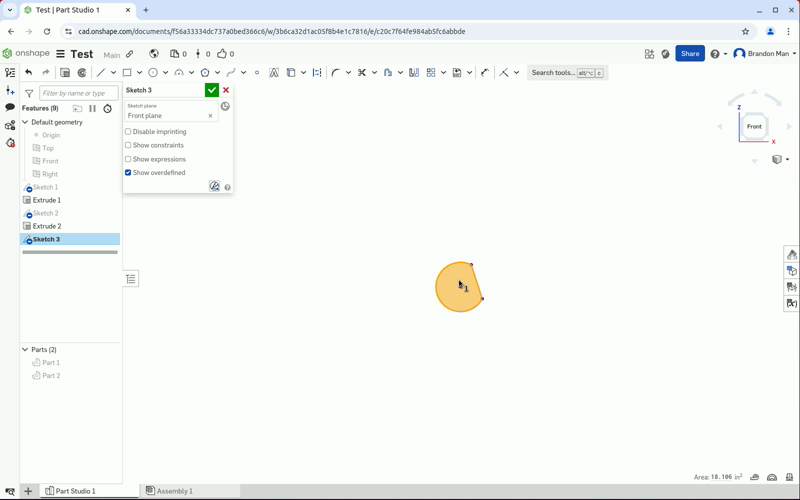
scroll(-6)
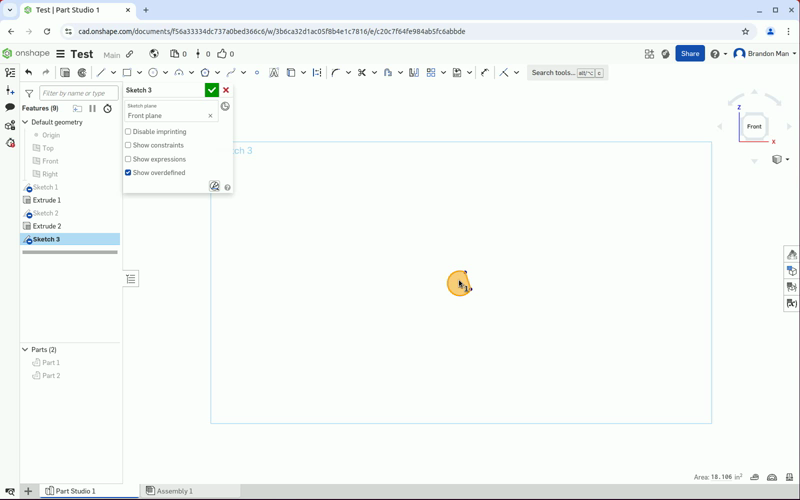
mouse_move(73, 352)
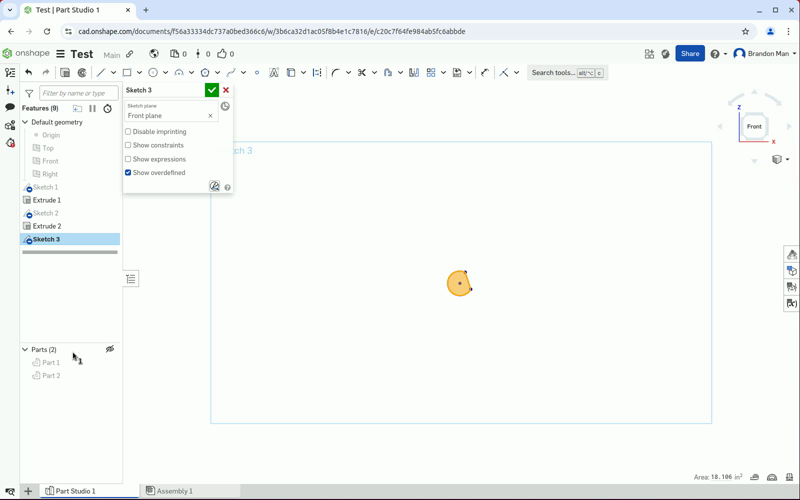
key(shift+y)
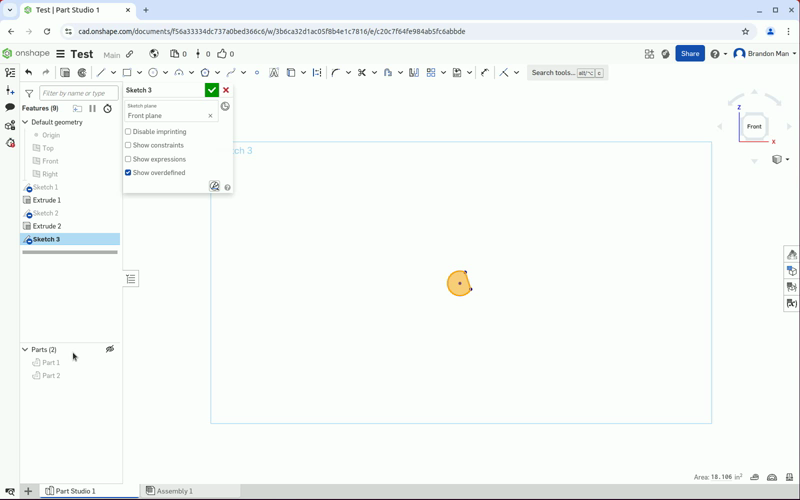
key(shift+e)
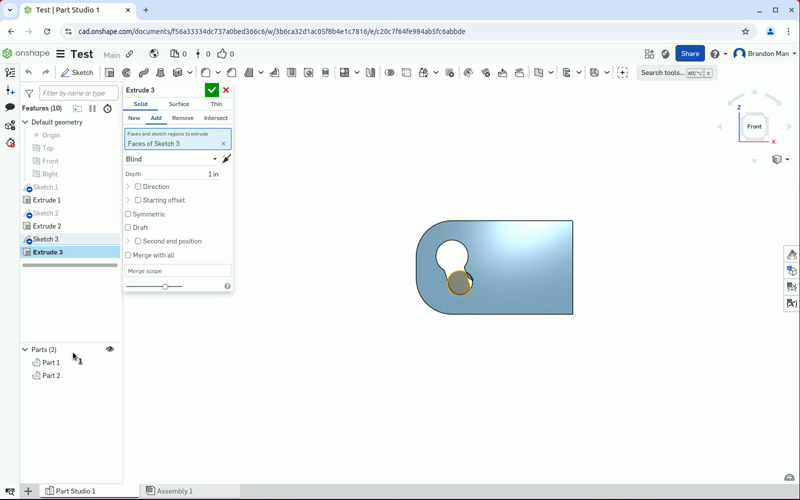
mouse_move(143, 106)
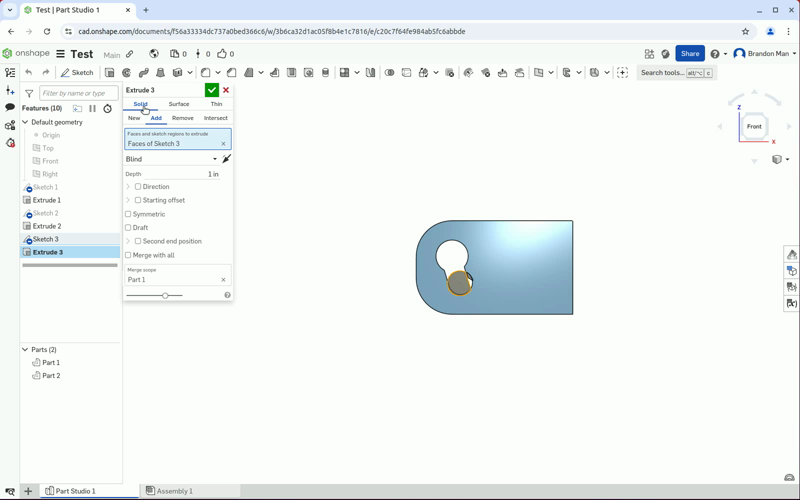
click(143, 106)
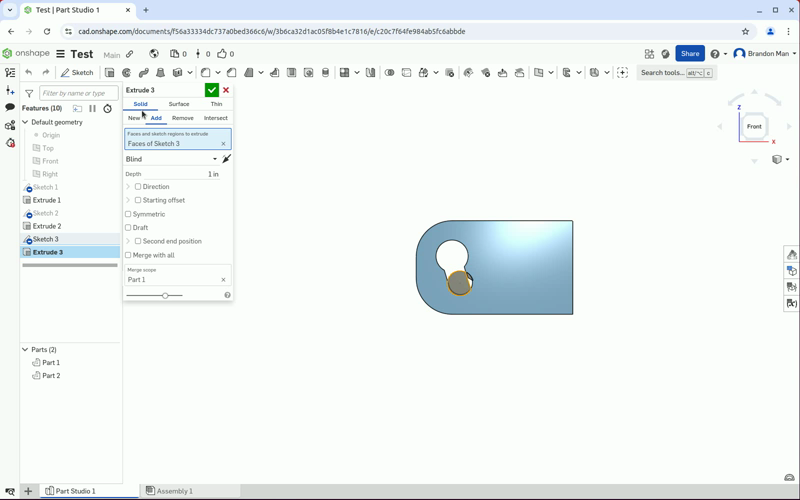
mouse_move(137, 120)
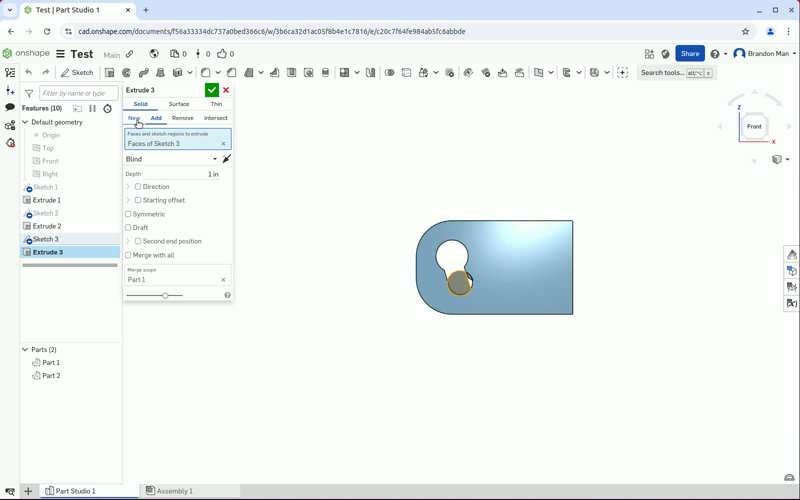
click(137, 120)
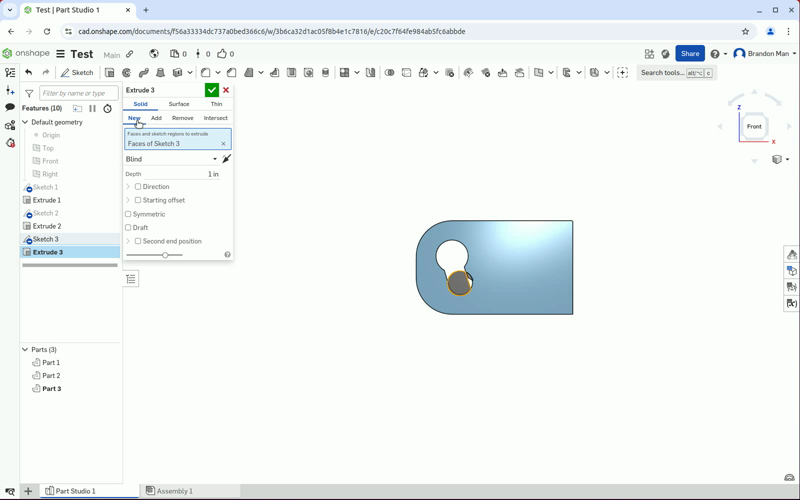
key(tab, 4)
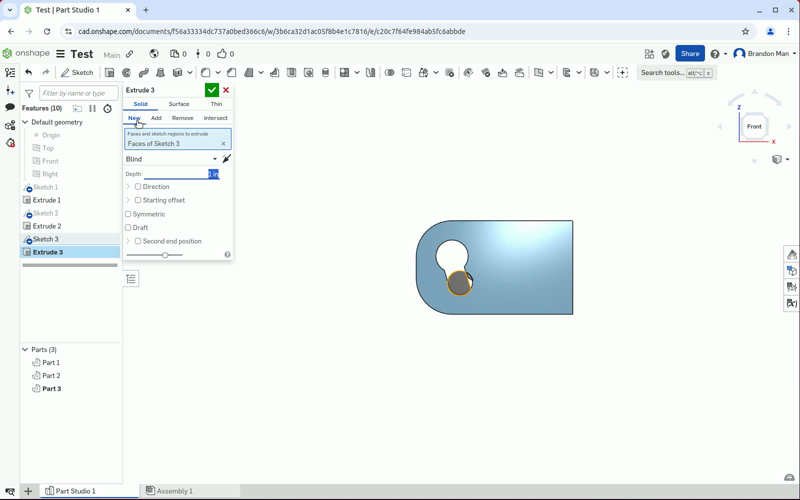
text(6.018)
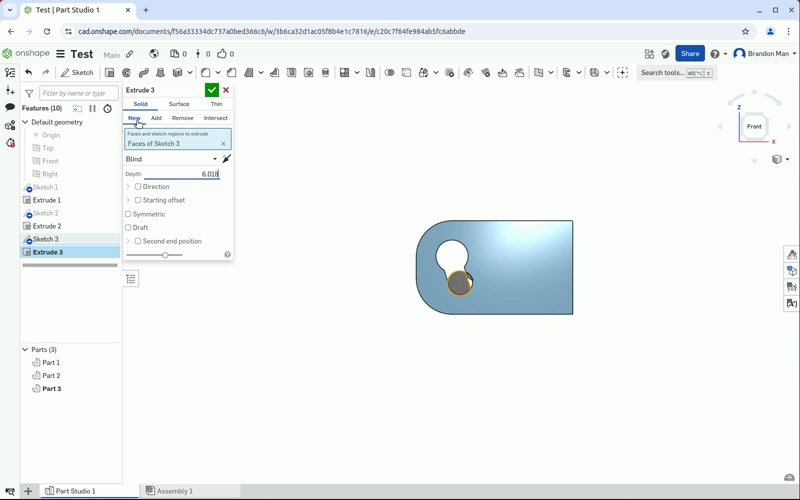
key(enter)
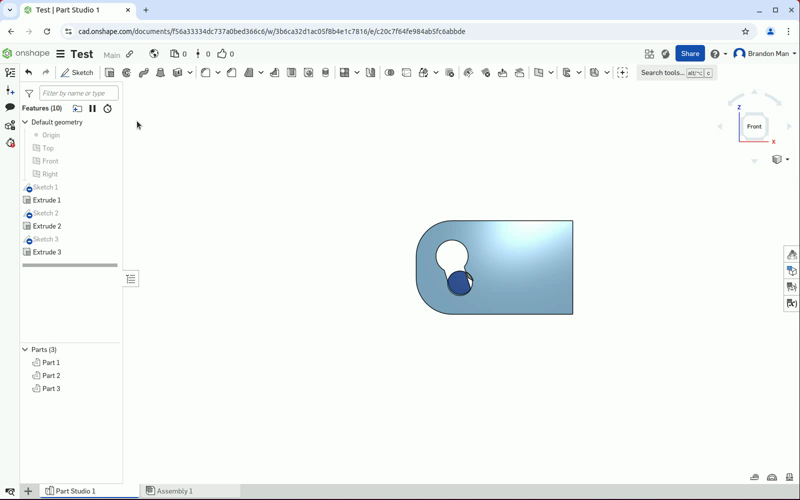
key(shift+h)
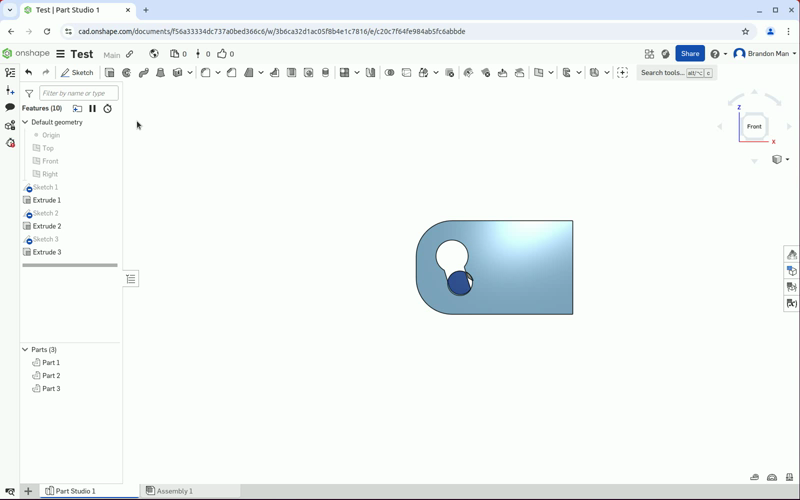
key(shift+h)
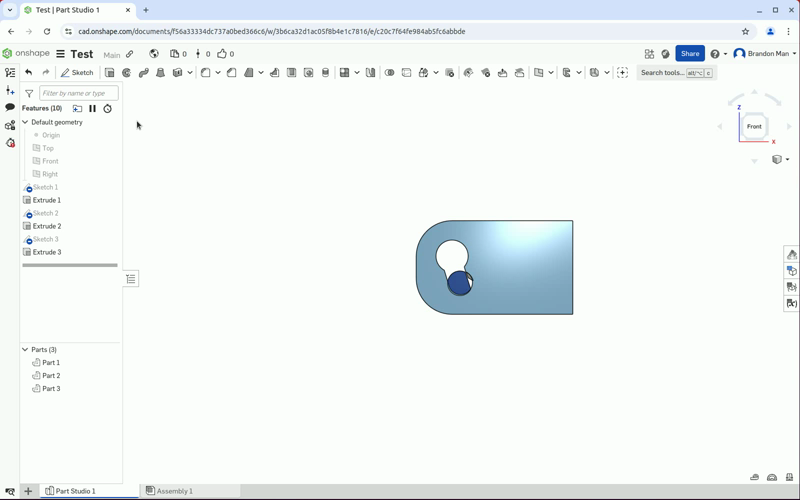
mouse_move(73, 189)
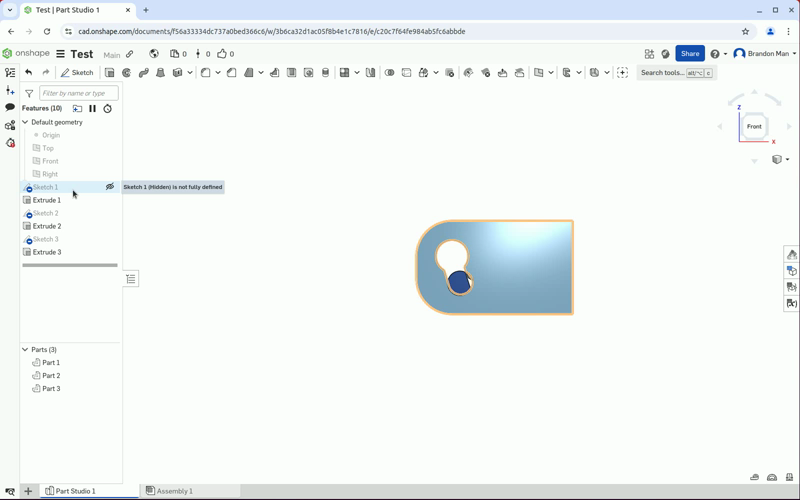
click(73, 189)
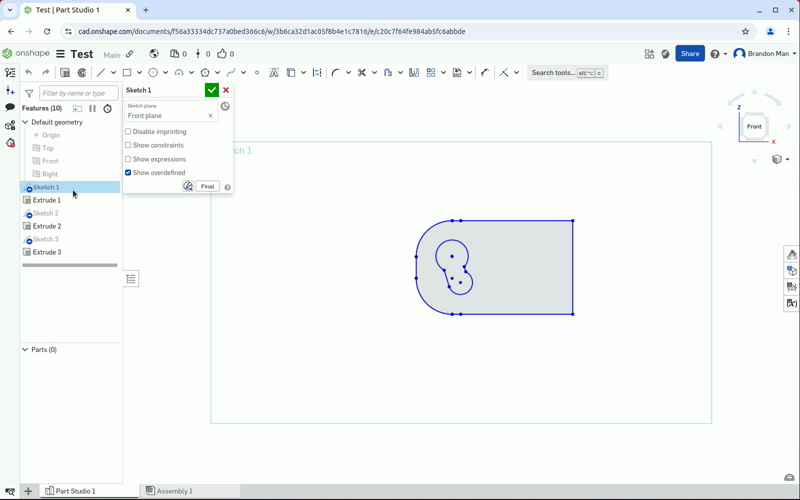
mouse_move(229, 92)
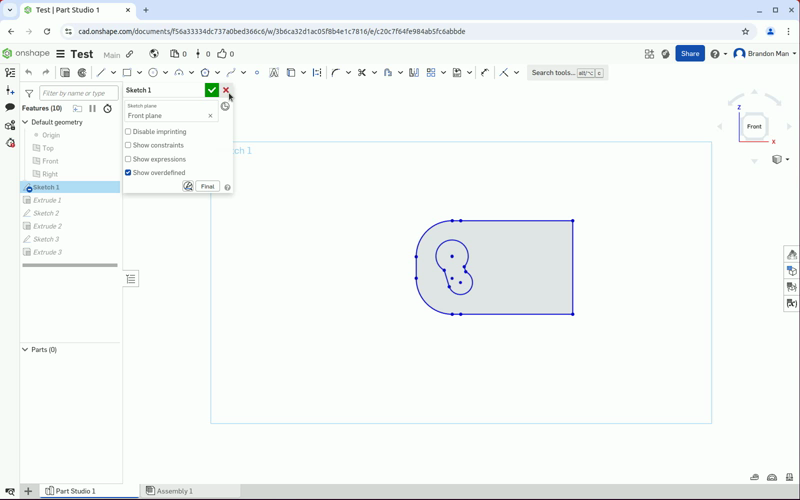
click(229, 92)
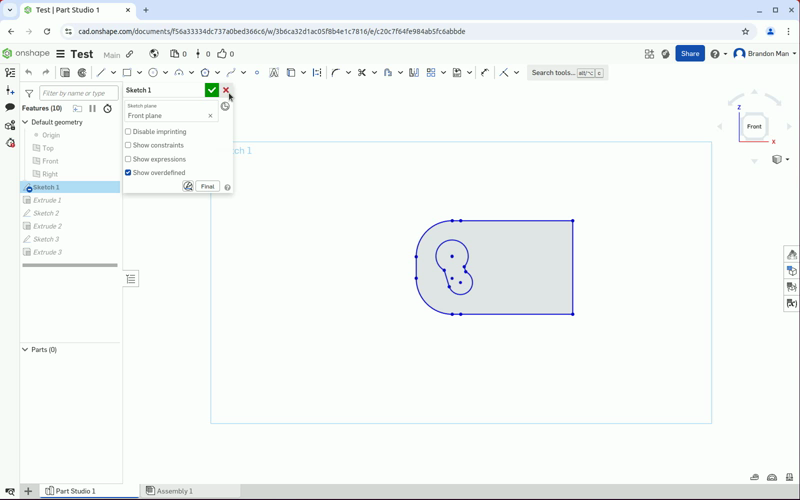
key(shift+s)
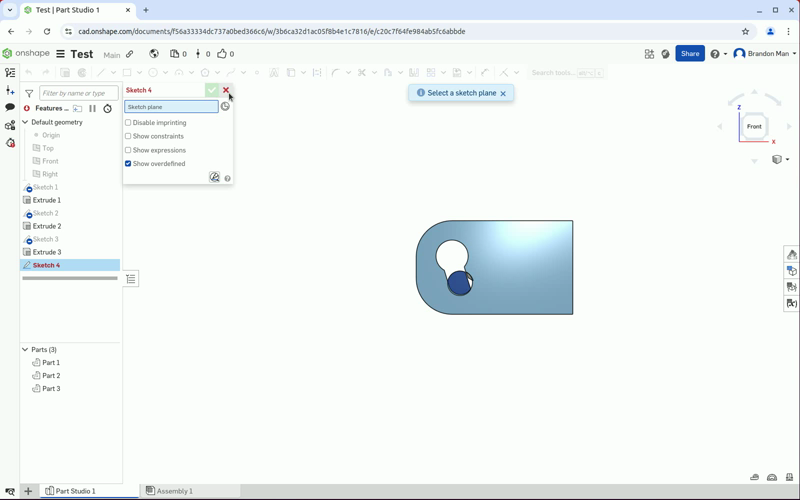
mouse_move(73, 163)
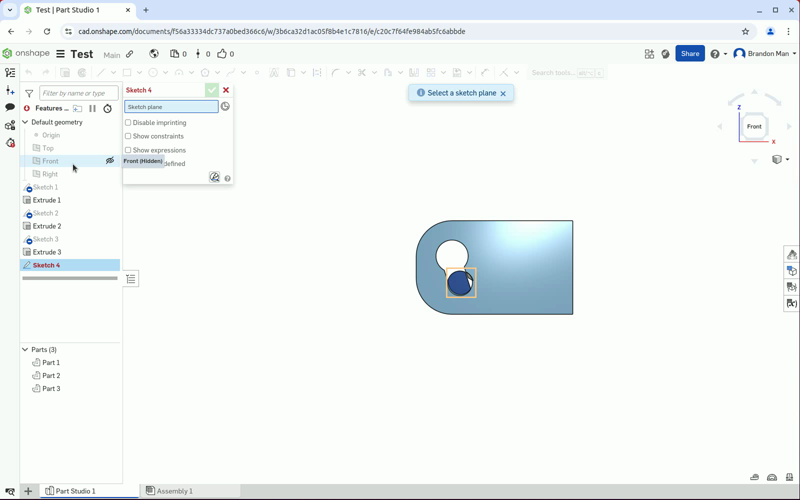
click(73, 163)
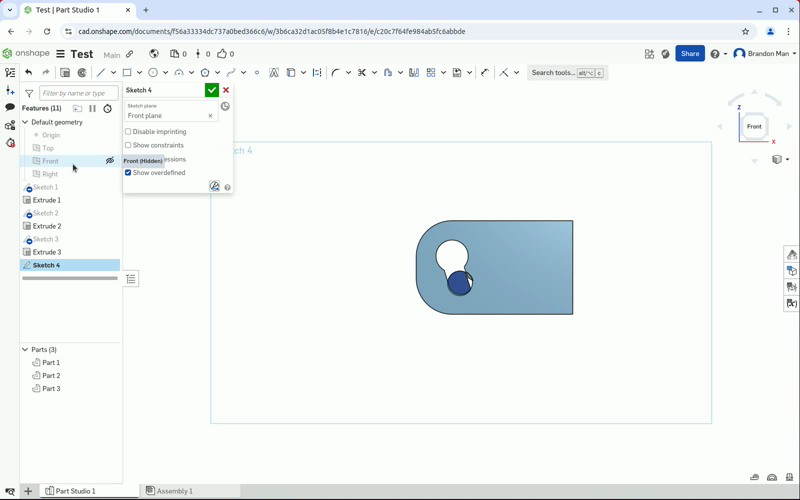
mouse_move(73, 352)
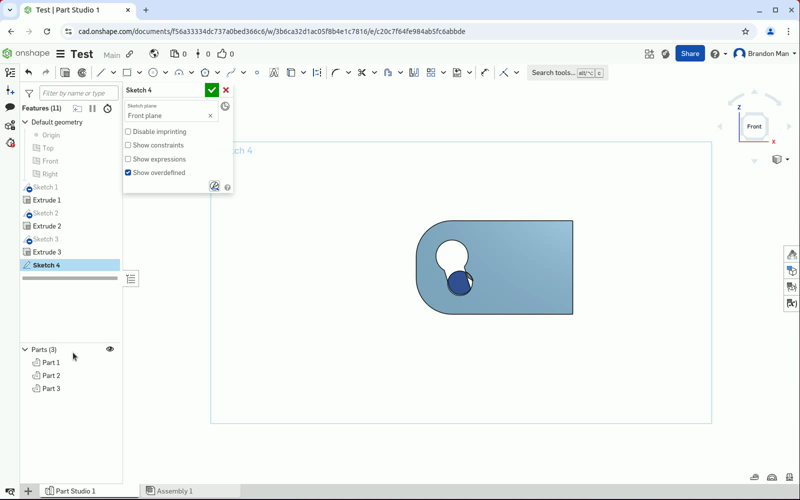
key(y)
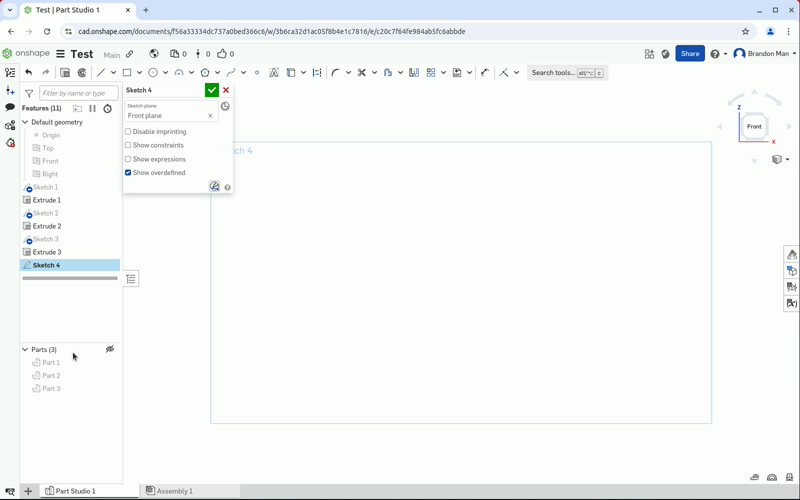
key(a)
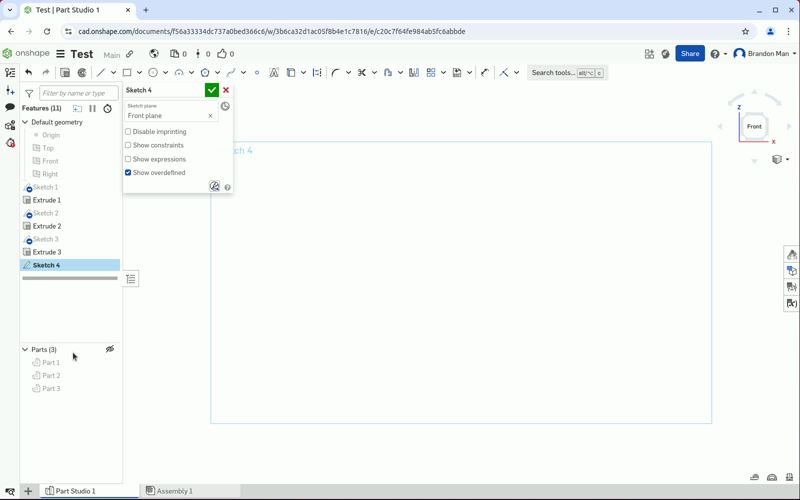
key_down(shift)
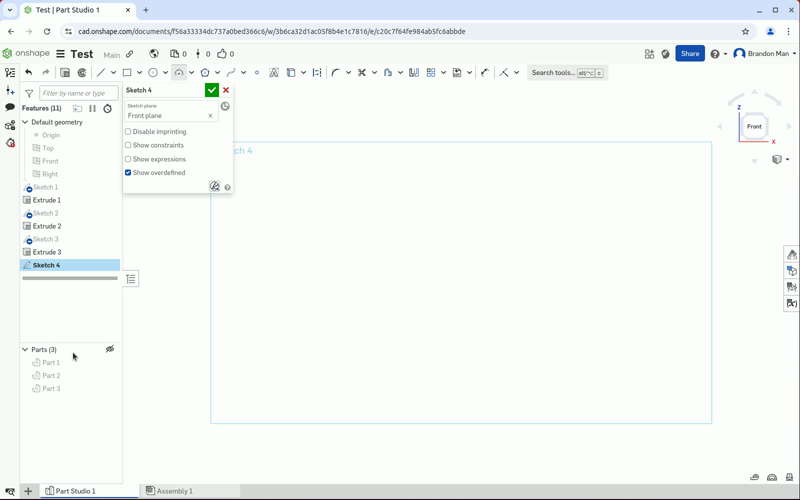
mouse_move(450, 278)
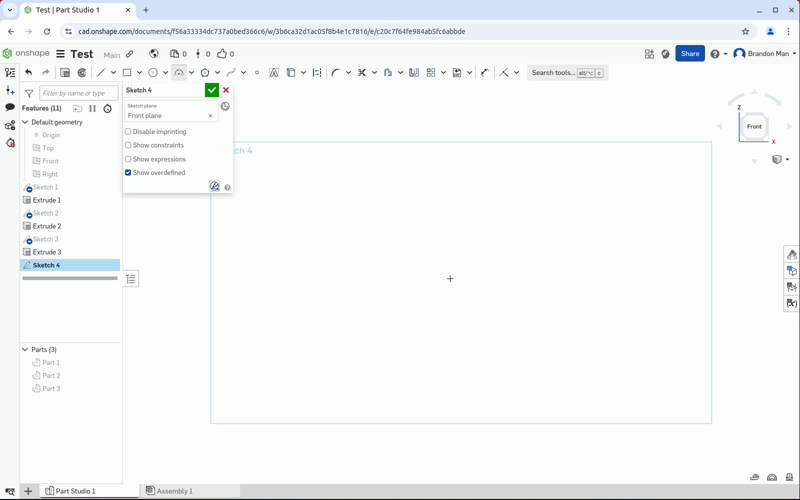
click(450, 278)
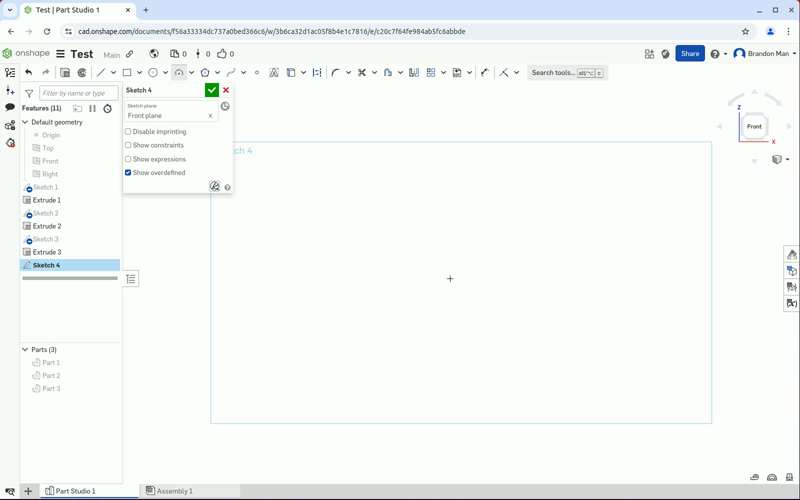
key_up(shift)
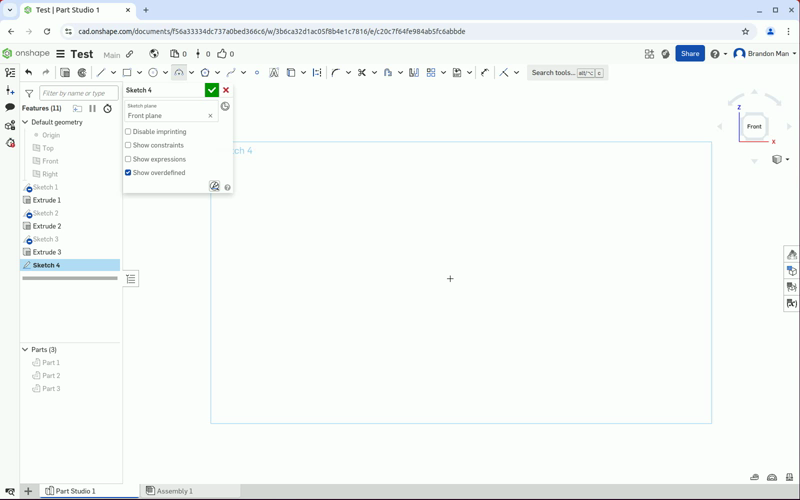
key_down(shift)
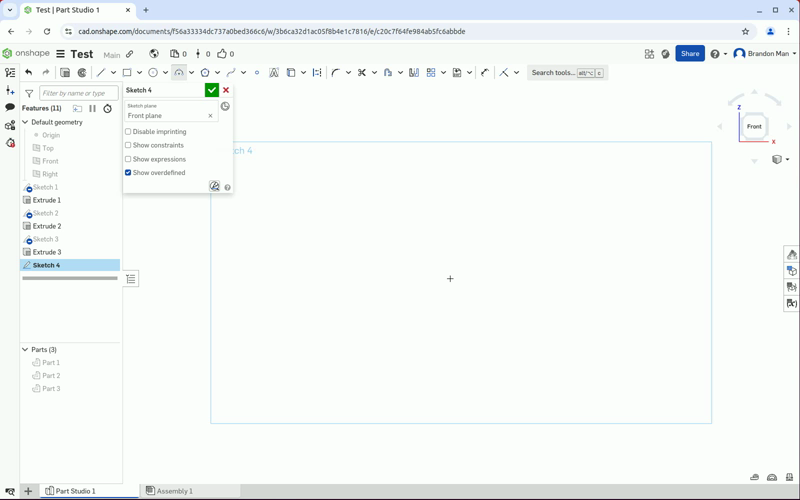
mouse_move(466, 272)
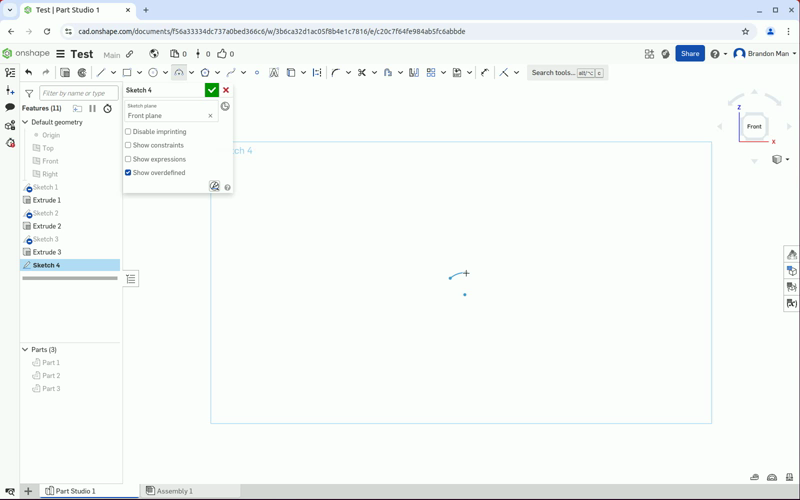
click(466, 272)
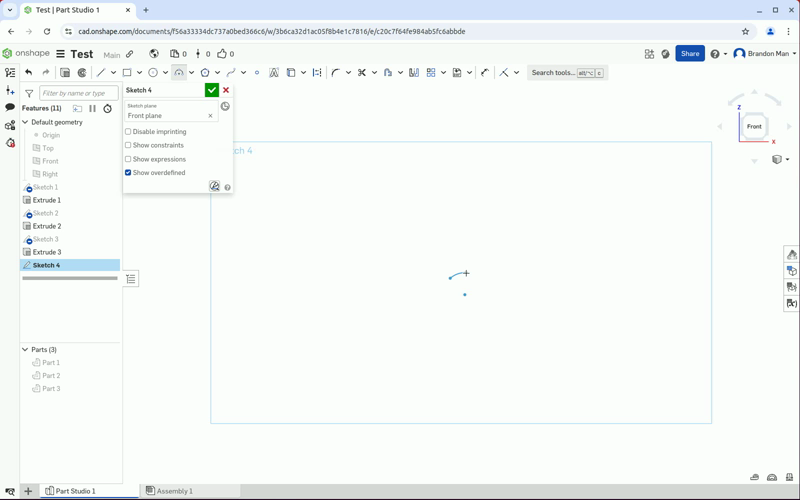
mouse_move(457, 272)
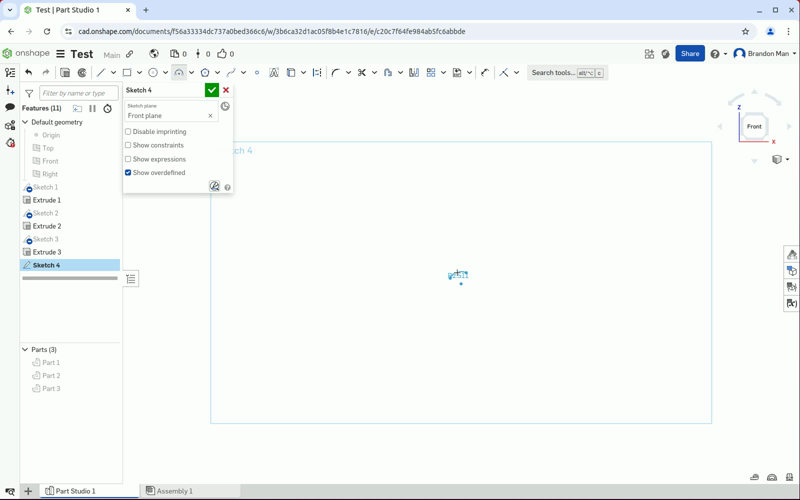
click(457, 272)
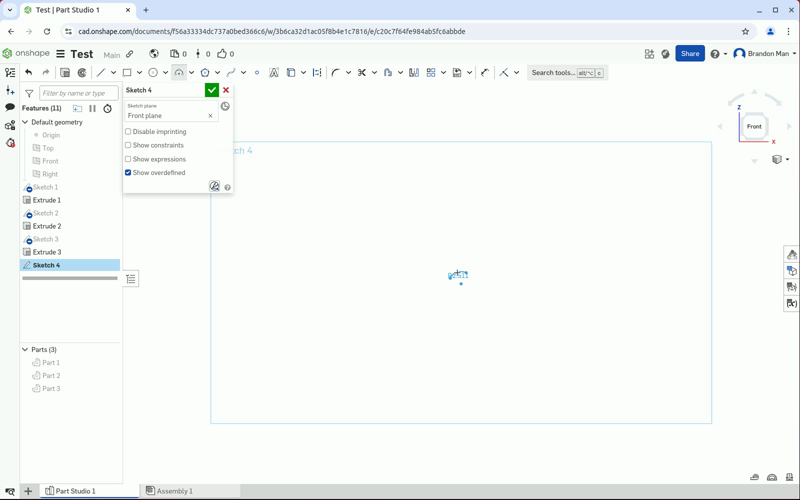
key_up(shift)
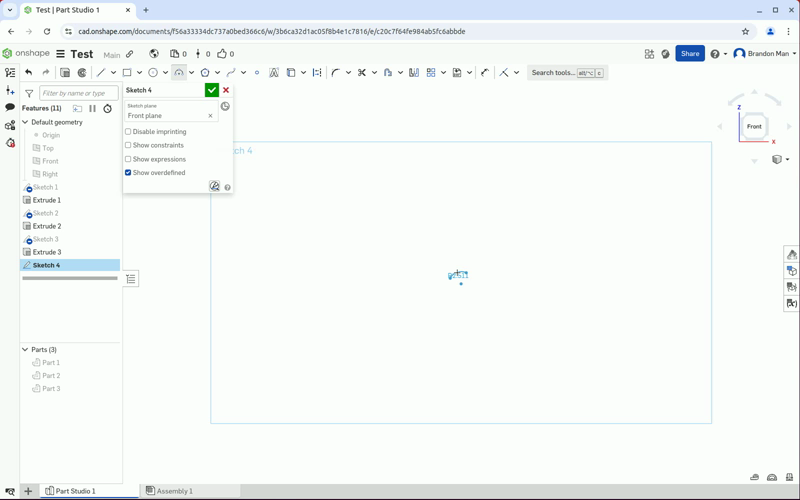
key(esc)
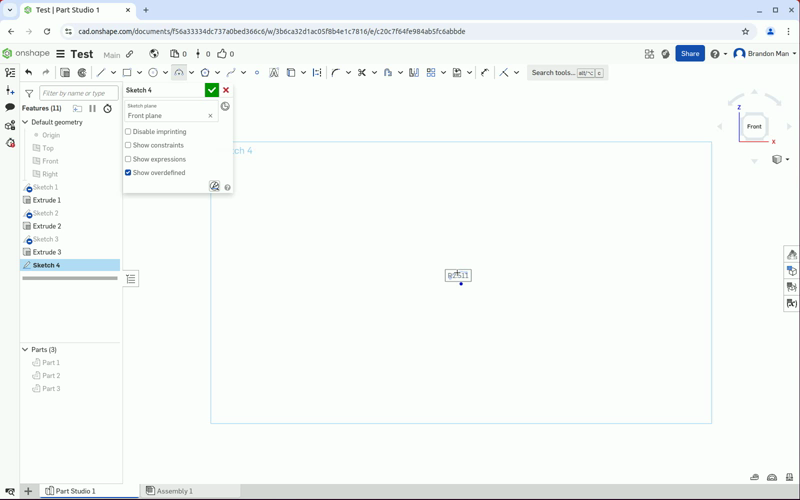
key(l)
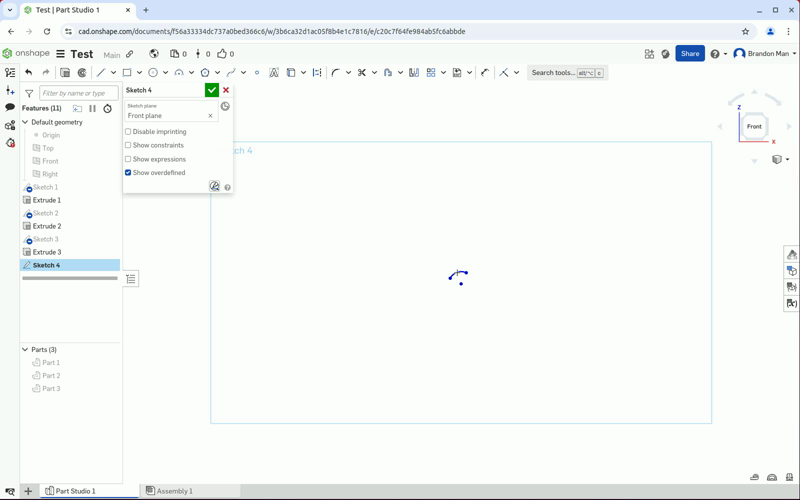
mouse_move(466, 272)
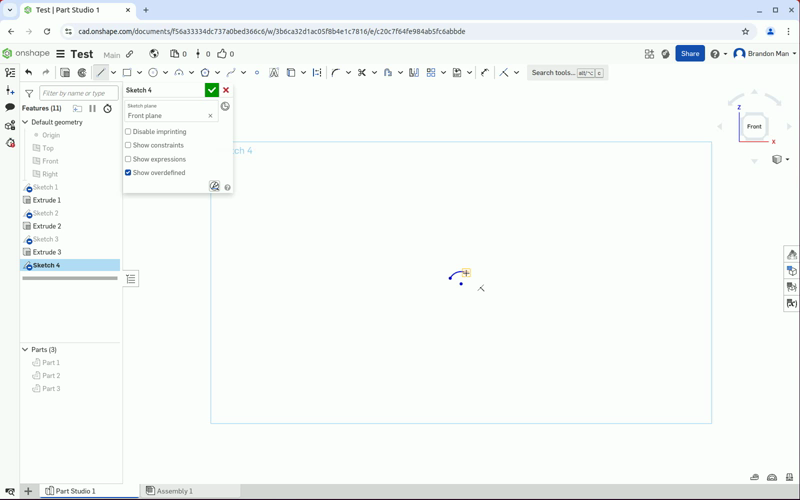
click(466, 272)
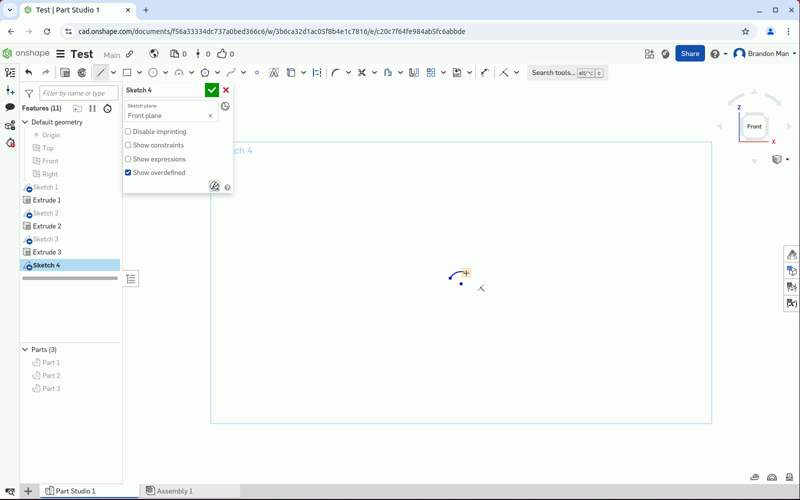
key_down(shift)
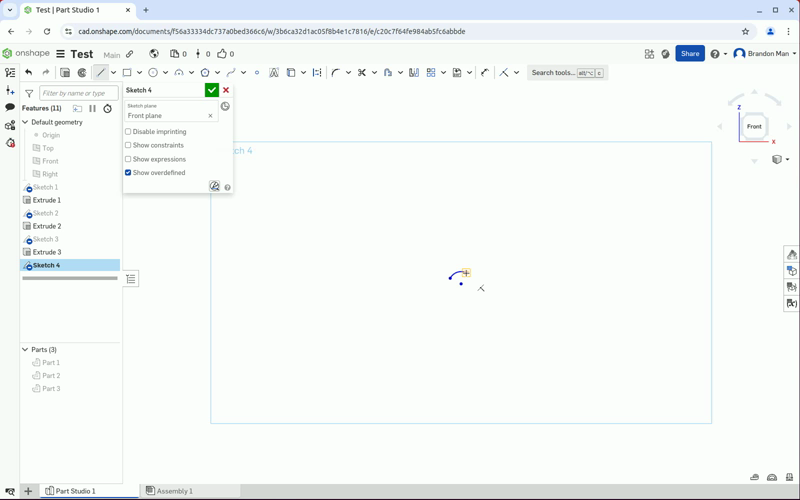
mouse_move(496, 272)
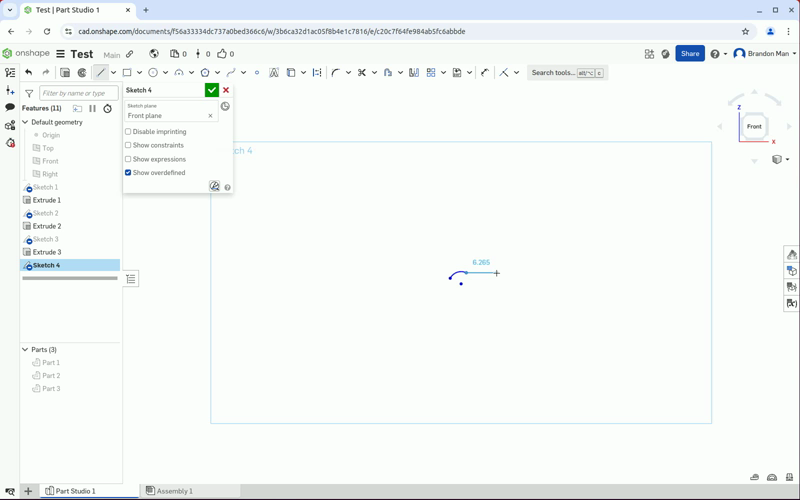
mouse_move(464, 267)
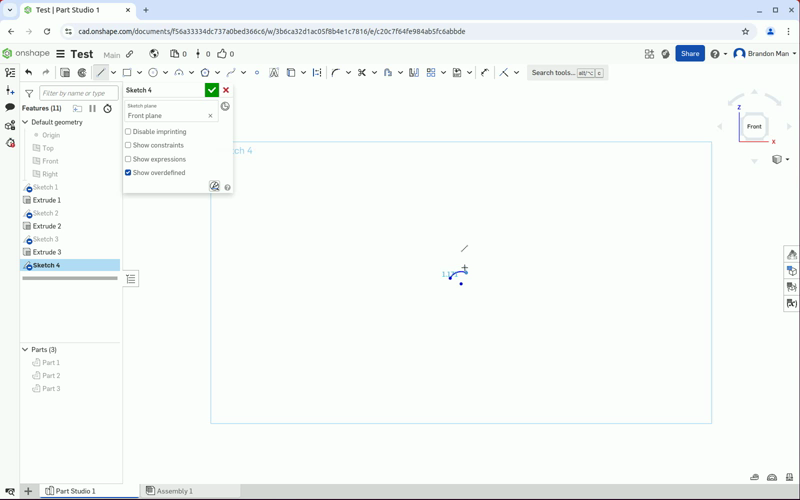
scroll(6)
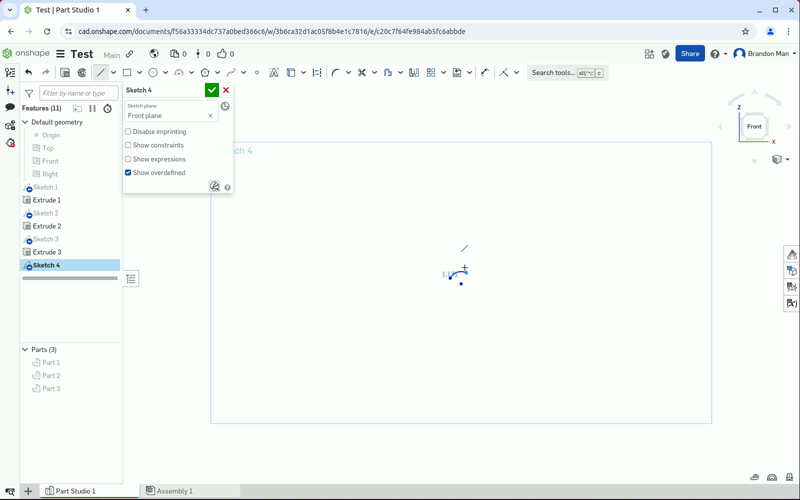
scroll(6)
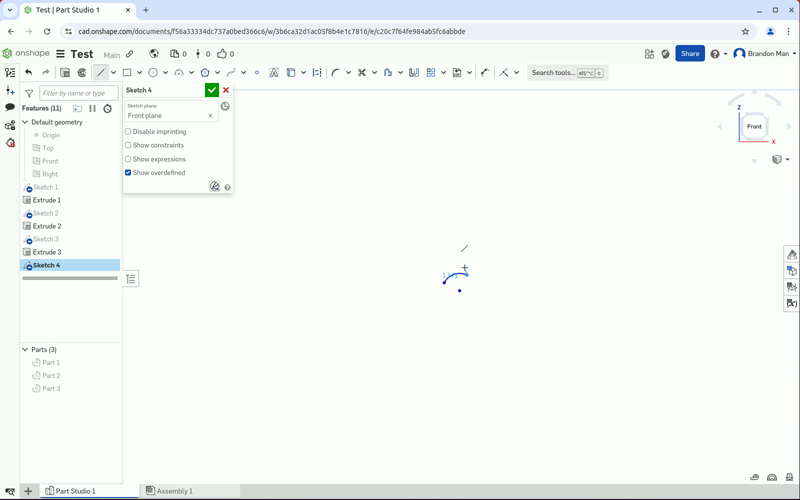
scroll(6)
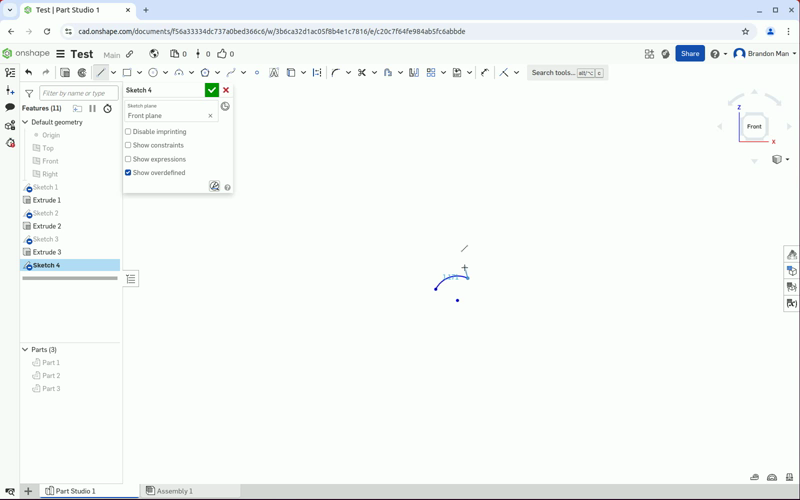
scroll(6)
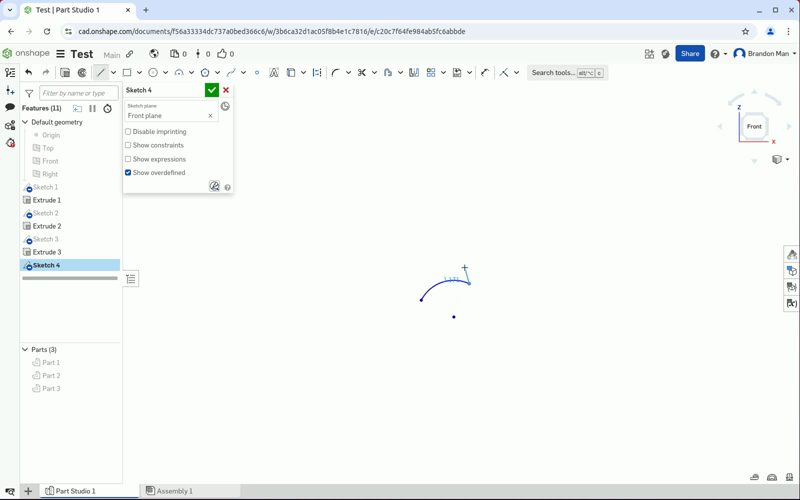
scroll(6)
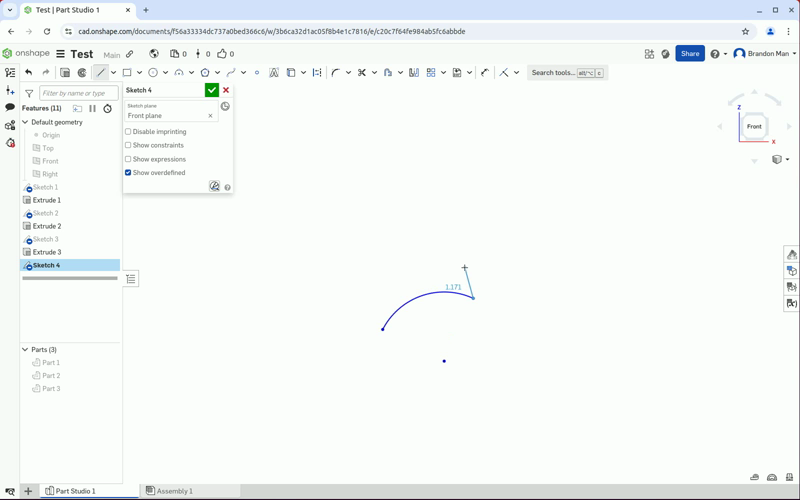
scroll(6)
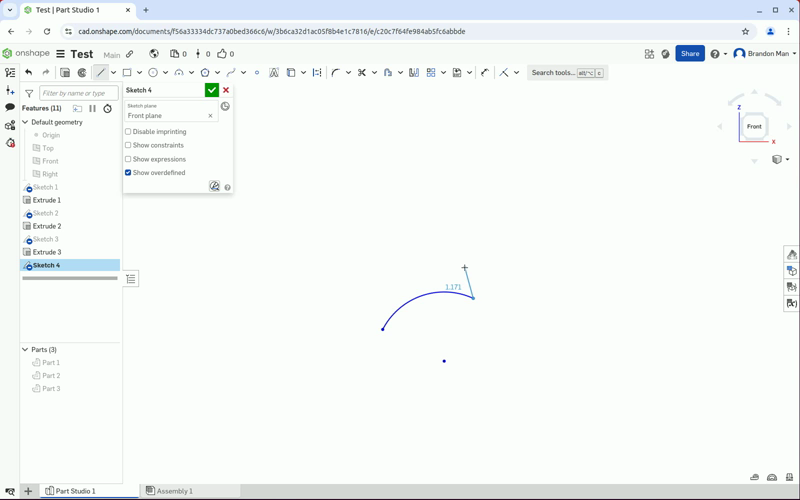
scroll(6)
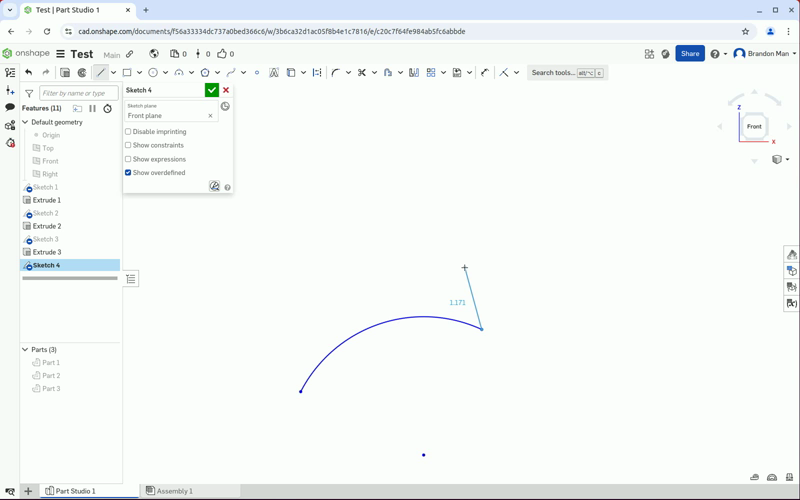
click(464, 267)
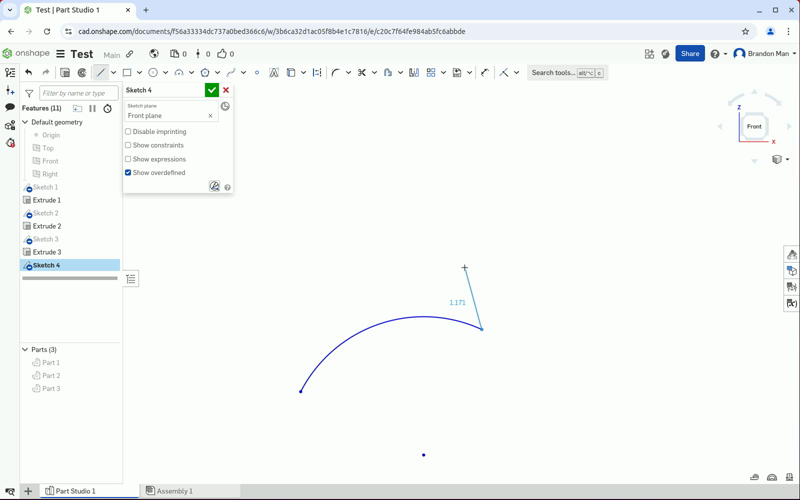
scroll(-6)
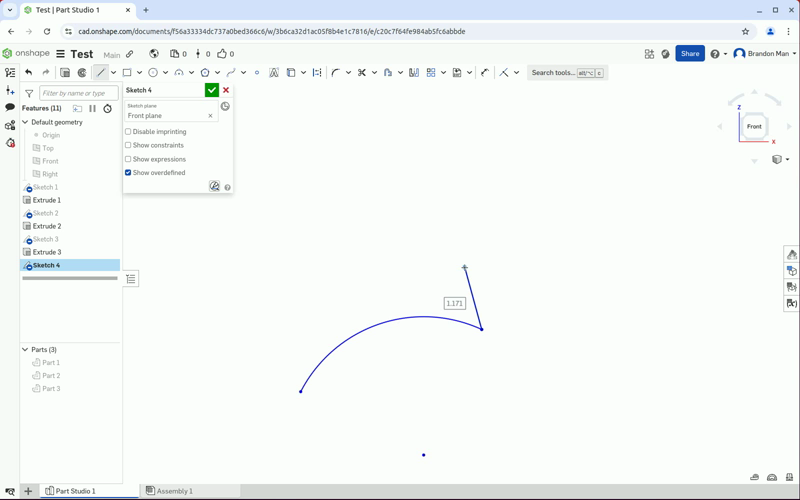
scroll(-6)
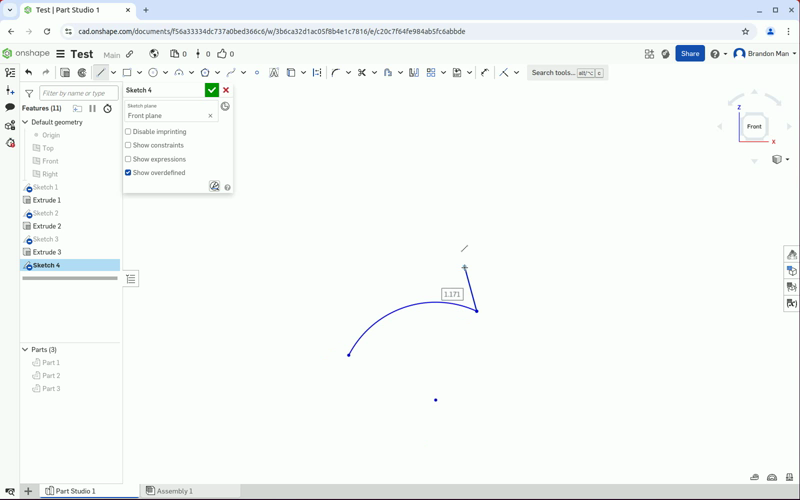
scroll(-6)
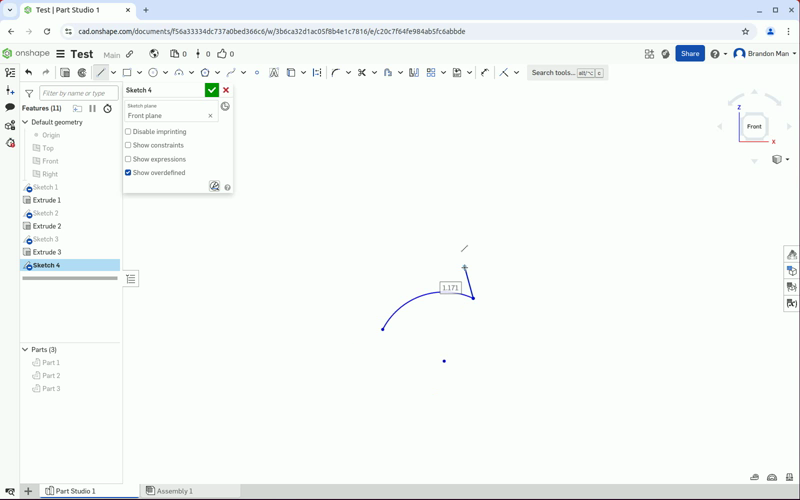
scroll(-6)
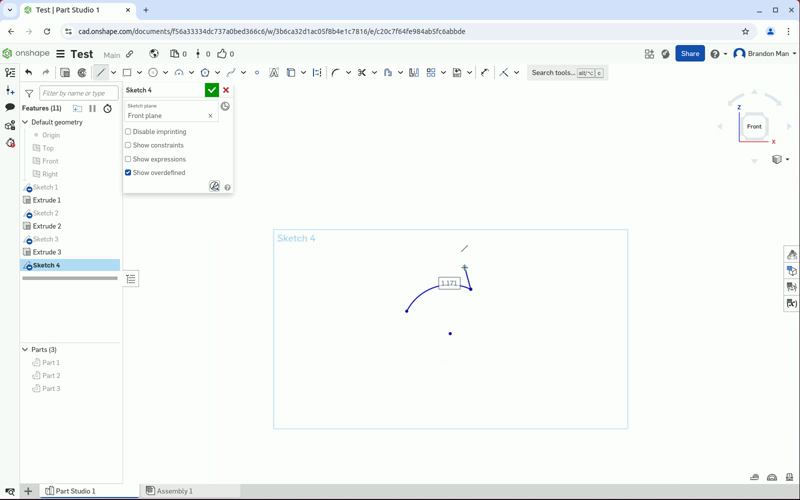
scroll(-6)
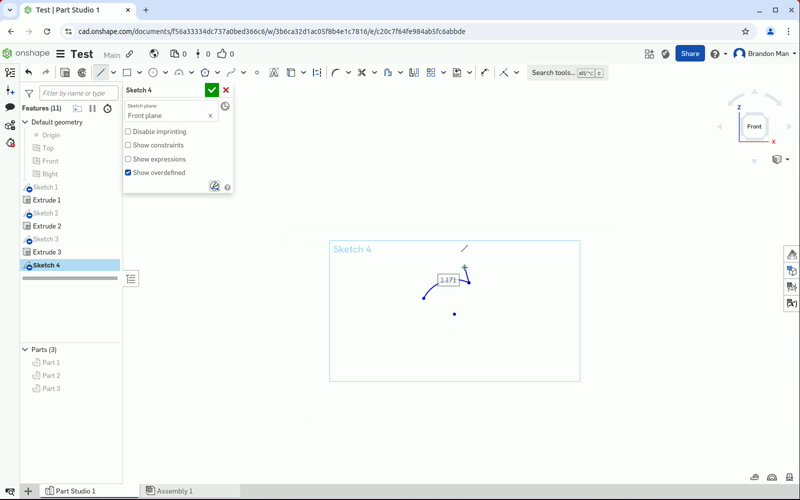
scroll(-6)
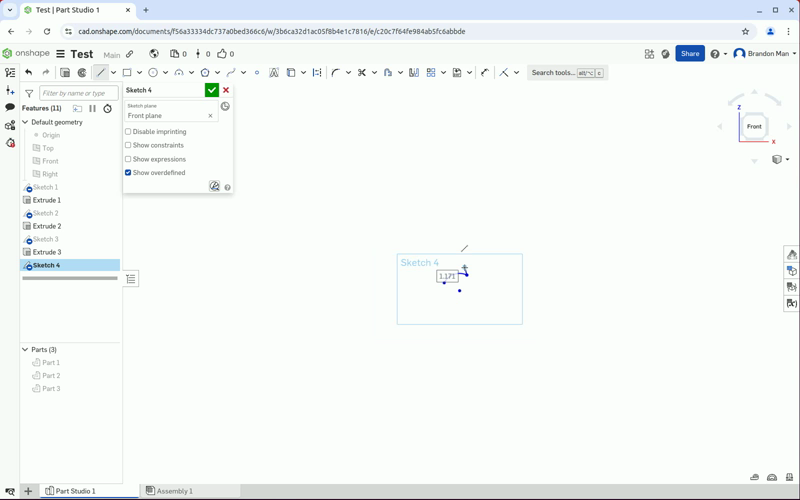
scroll(-6)
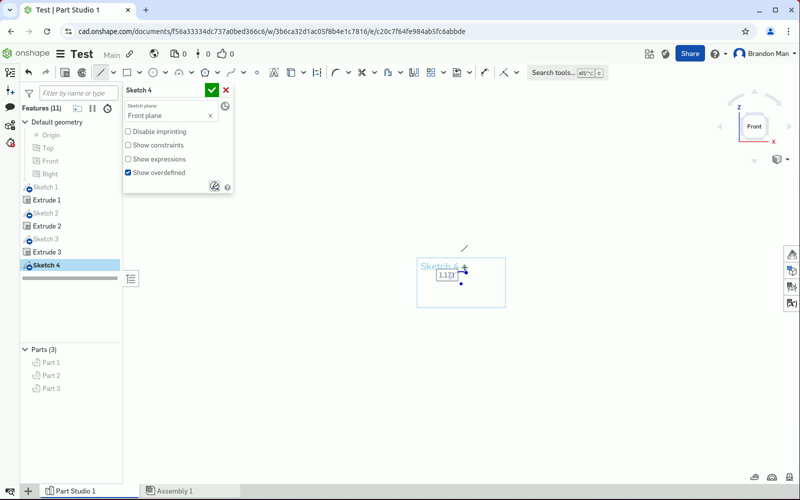
key_up(shift)
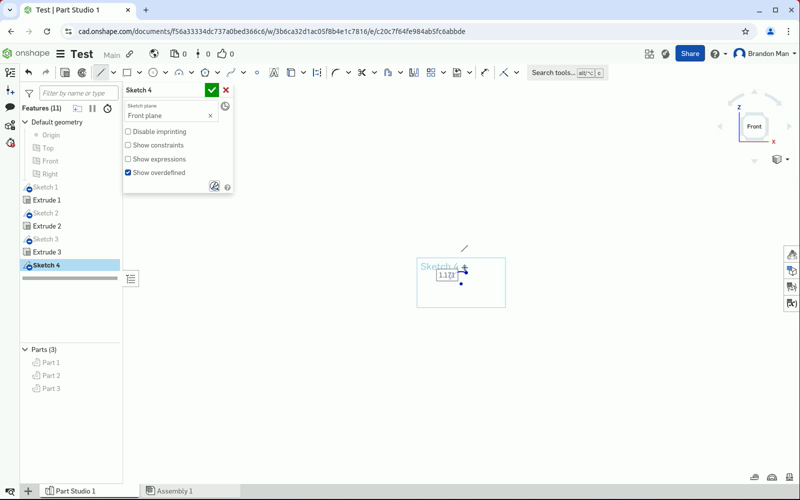
key(esc)
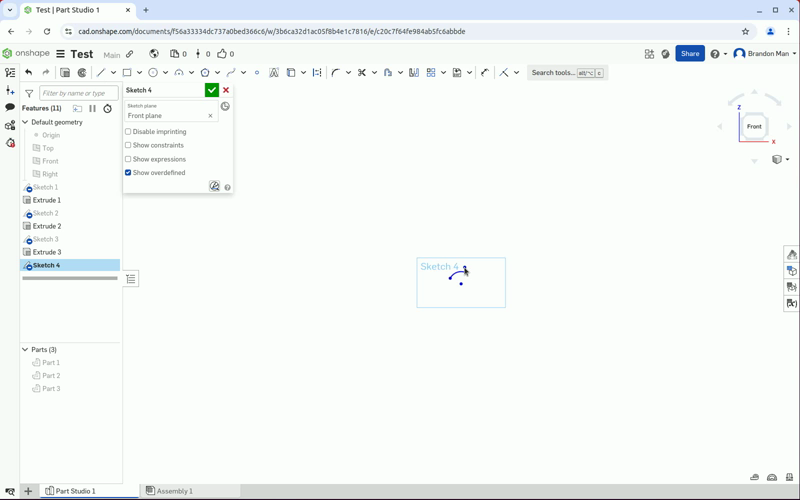
key(a)
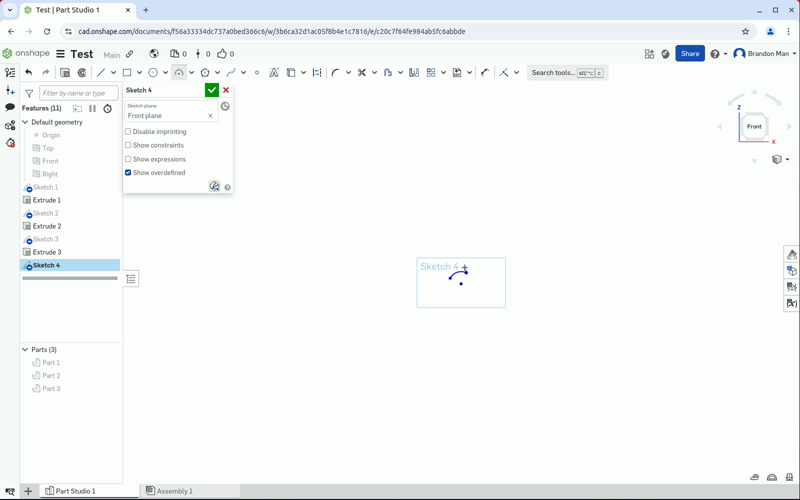
mouse_move(464, 267)
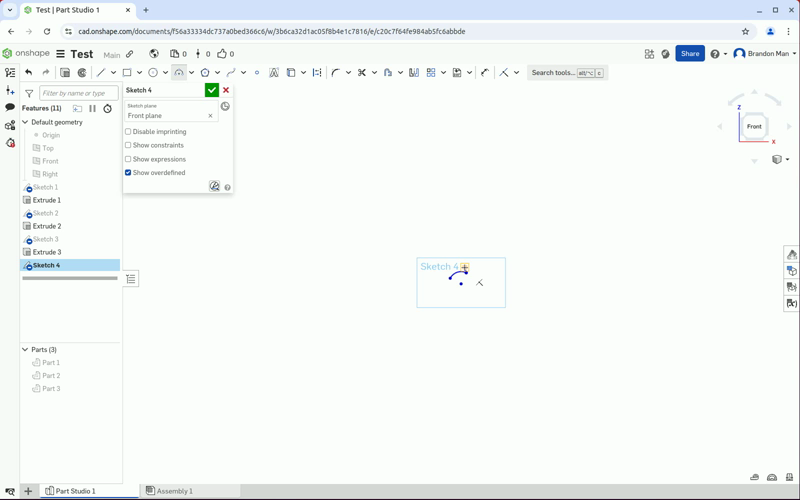
click(464, 267)
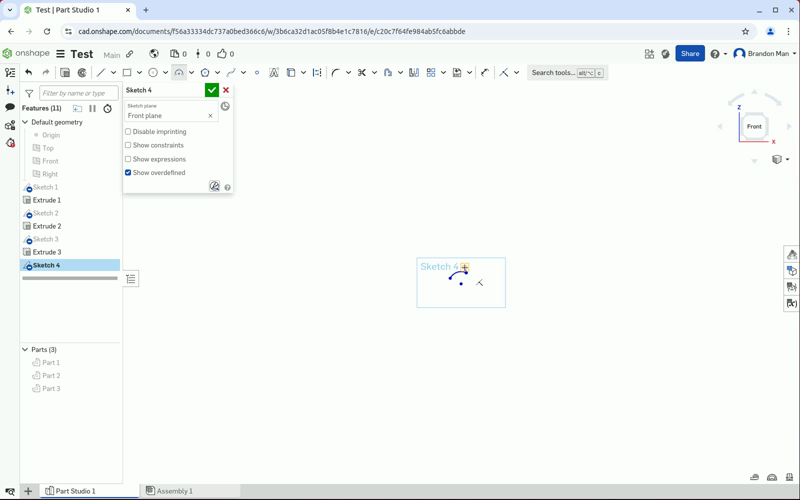
key_down(shift)
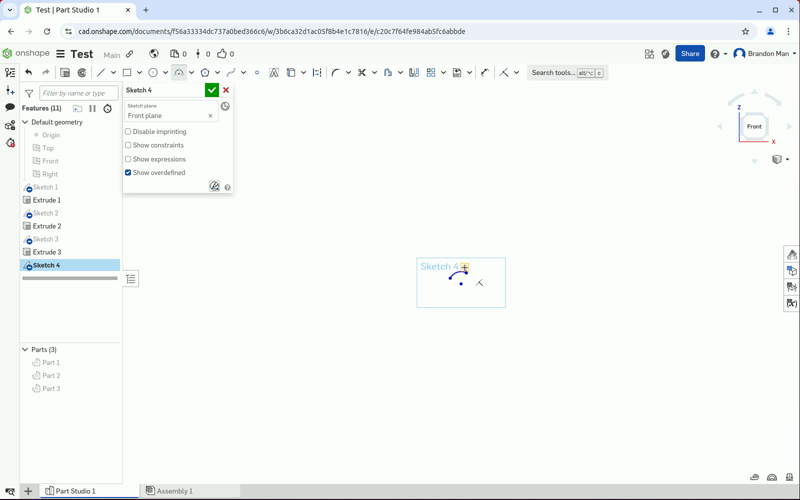
mouse_move(455, 267)
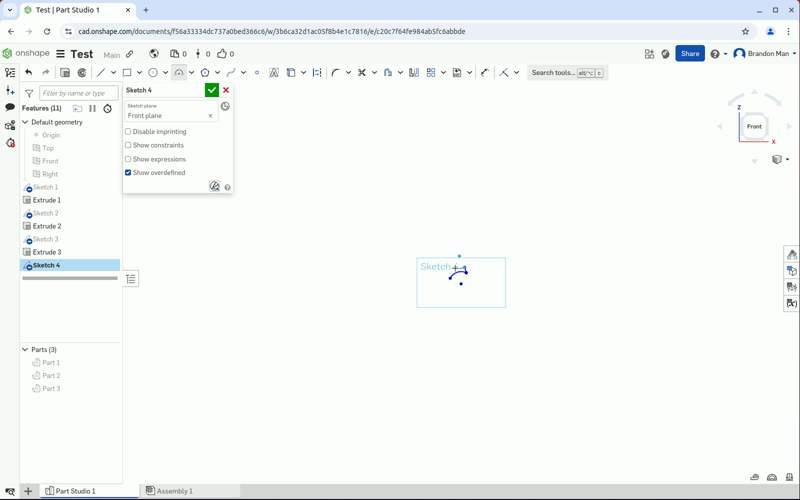
click(455, 267)
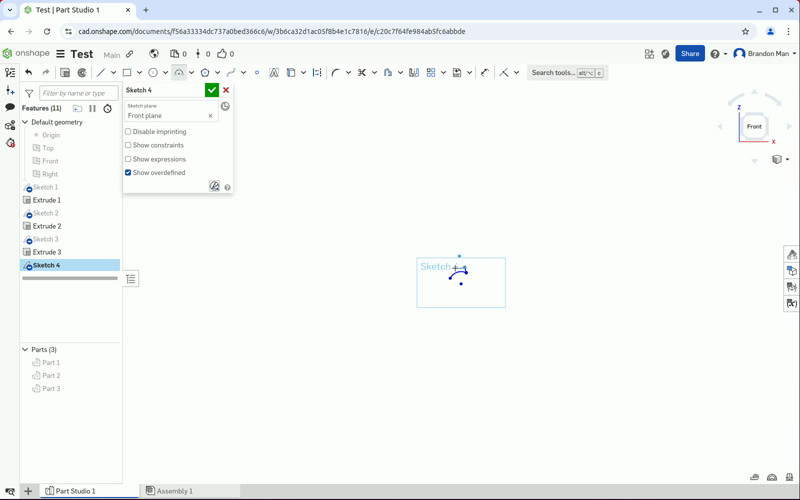
mouse_move(459, 266)
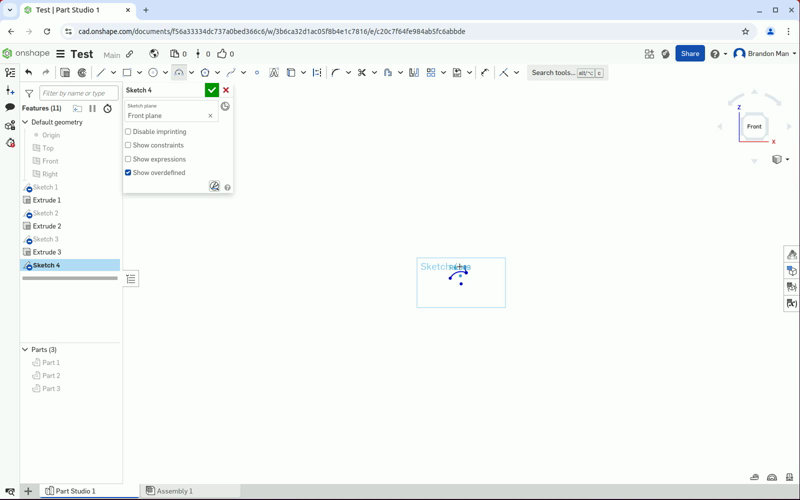
click(459, 266)
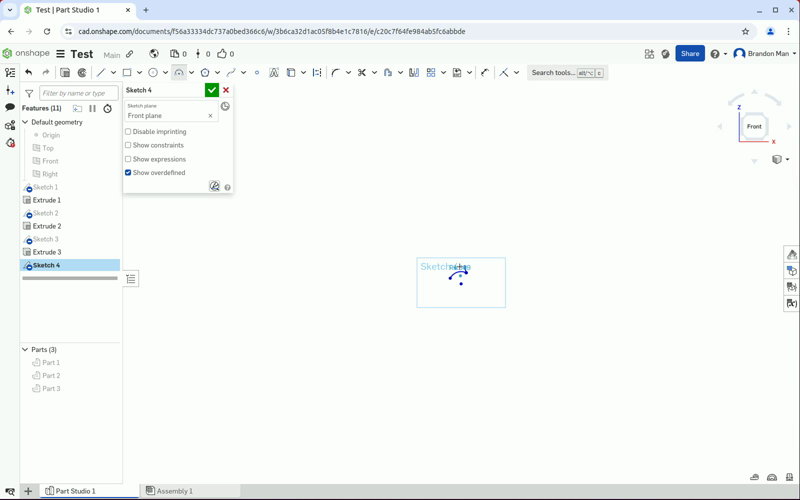
key_up(shift)
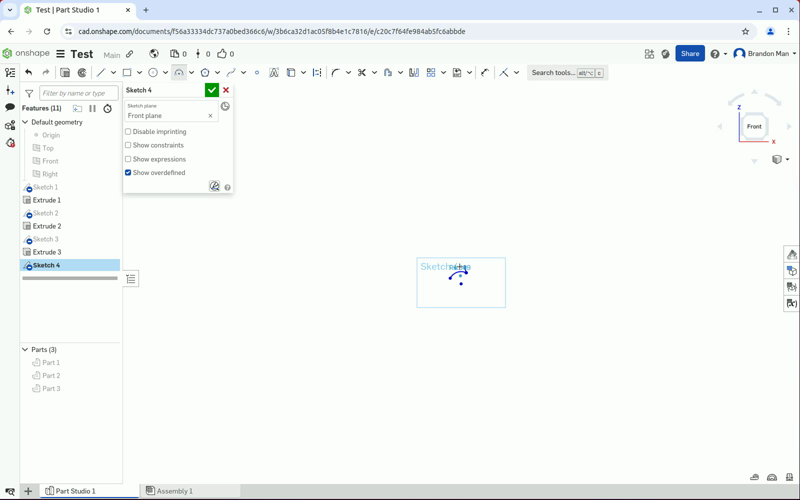
key(esc)
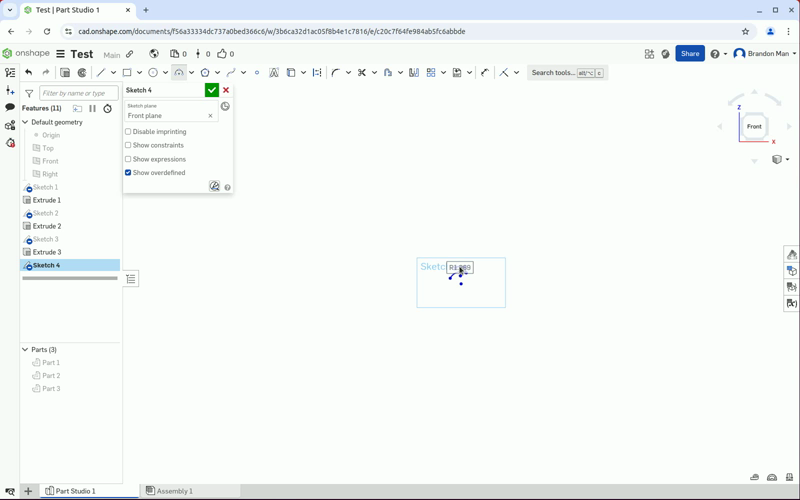
key(l)
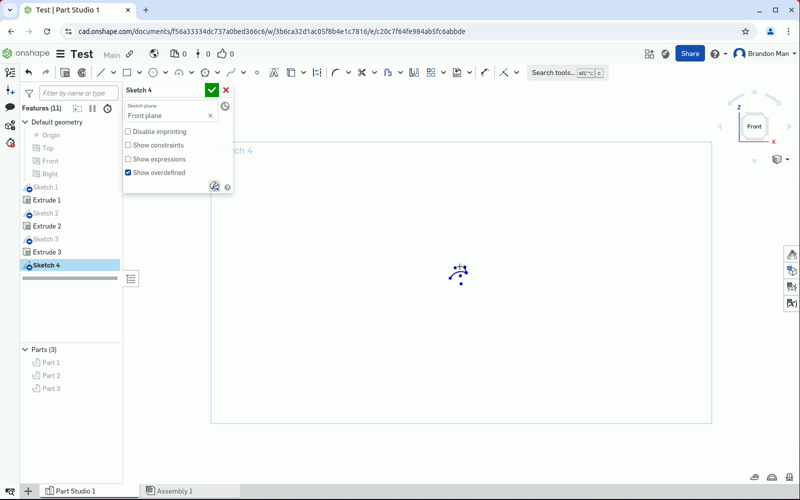
mouse_move(455, 267)
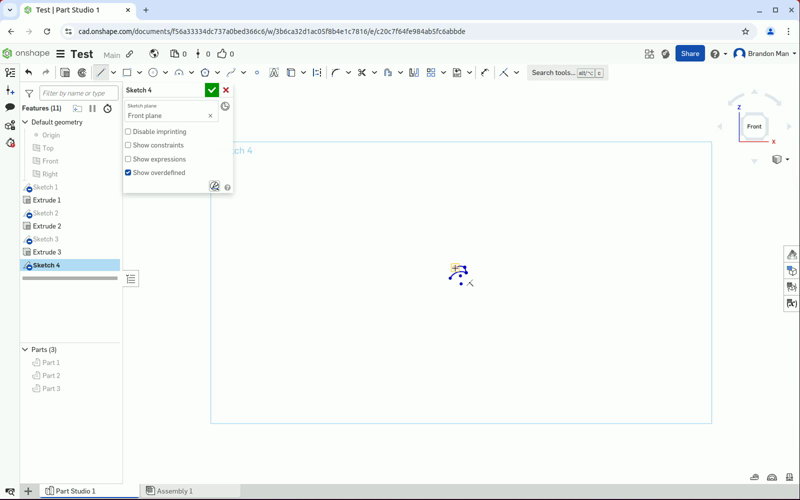
click(455, 267)
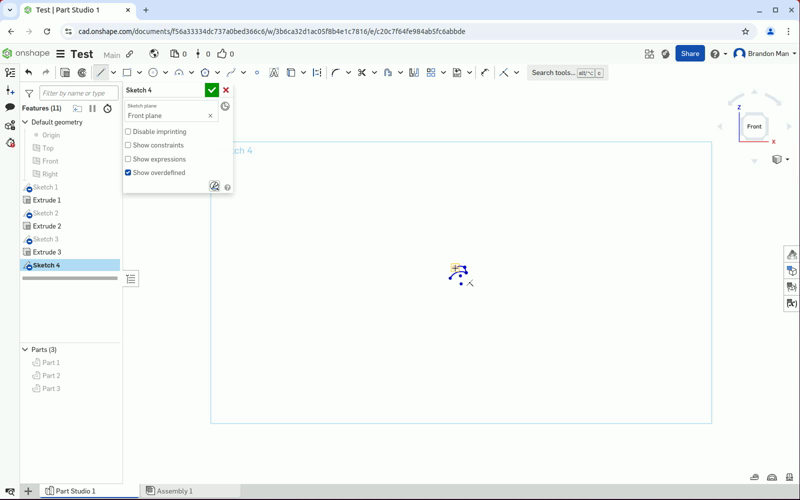
mouse_move(485, 267)
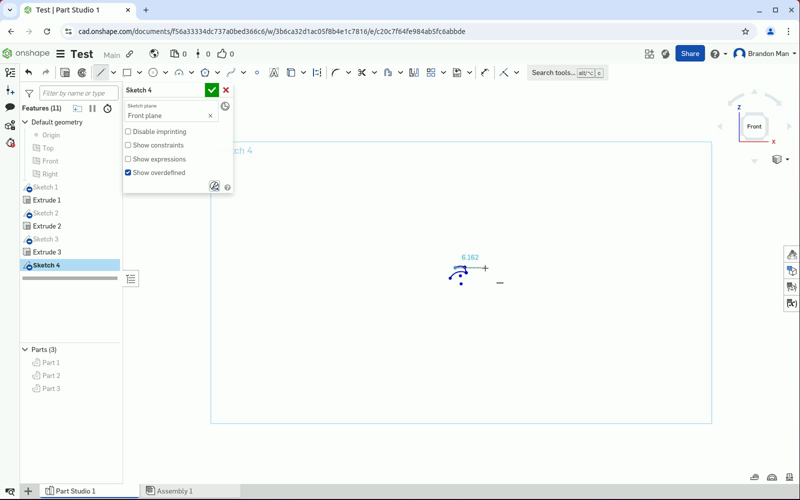
key_down(shift)
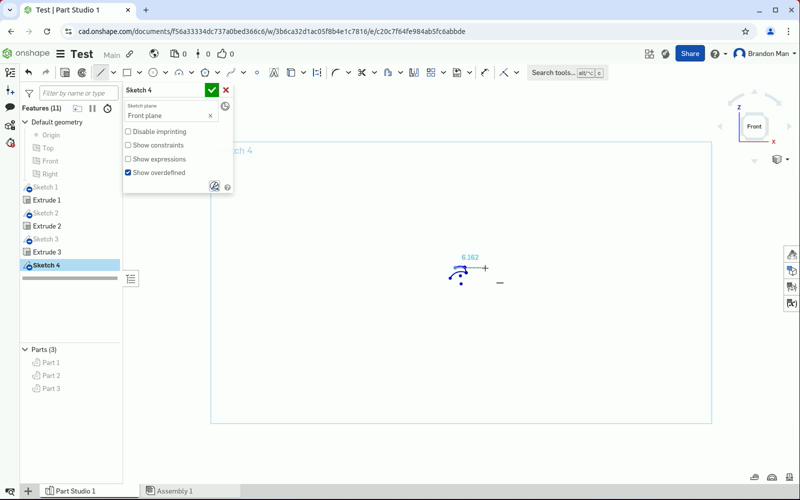
mouse_move(450, 278)
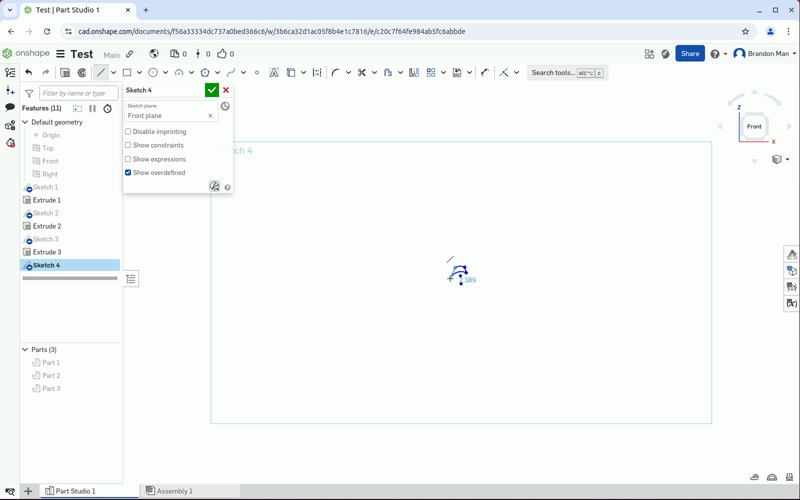
key_up(shift)
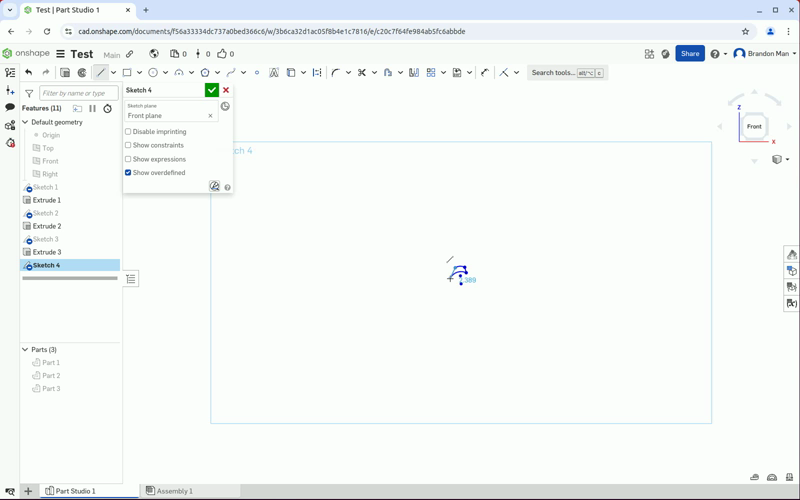
click(450, 278)
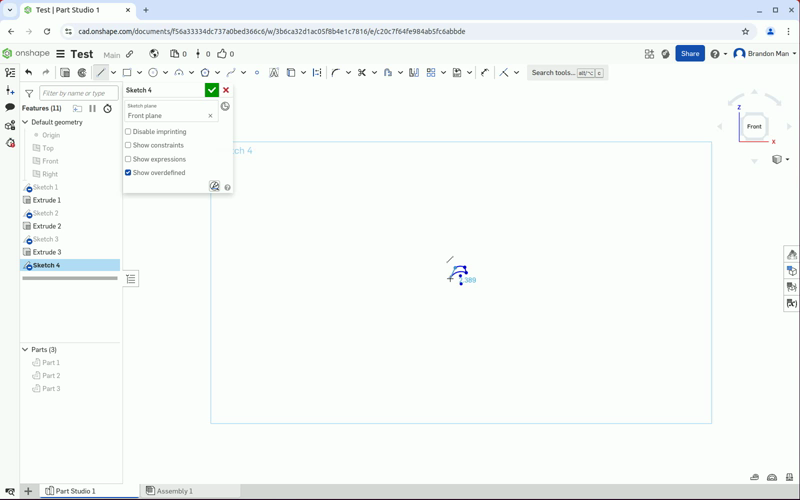
key(esc)
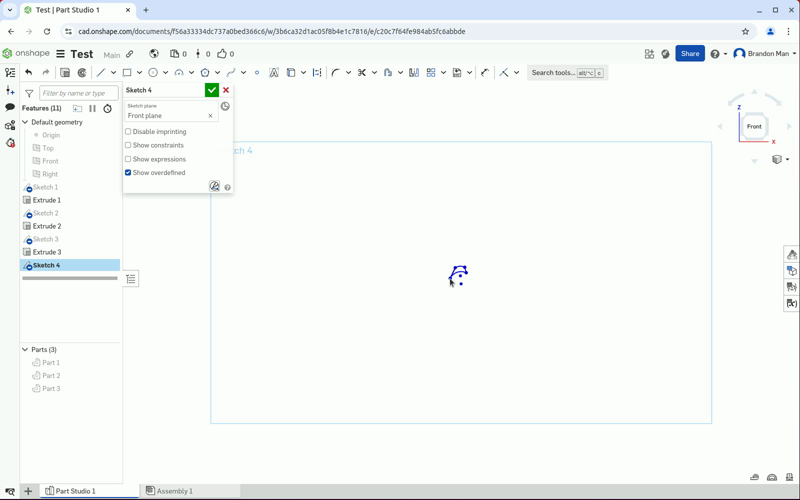
mouse_move(463, 269)
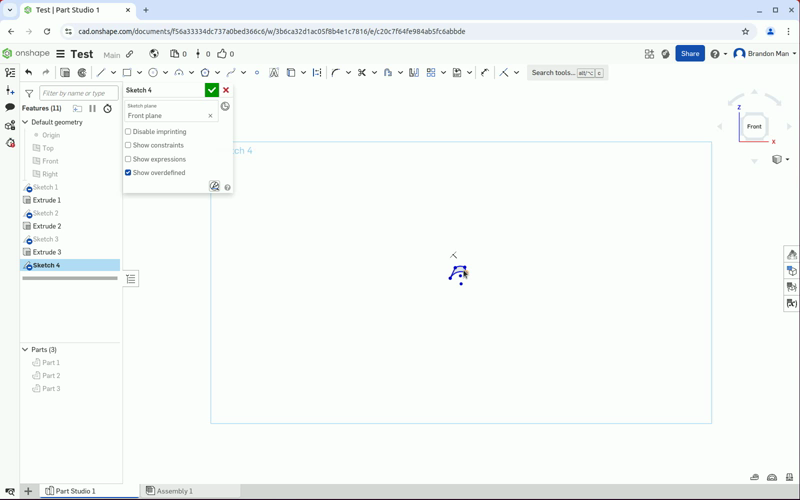
scroll(6)
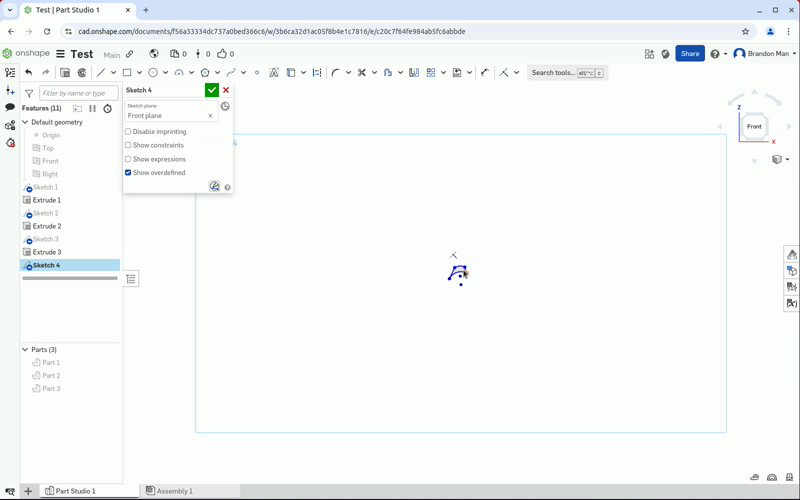
scroll(6)
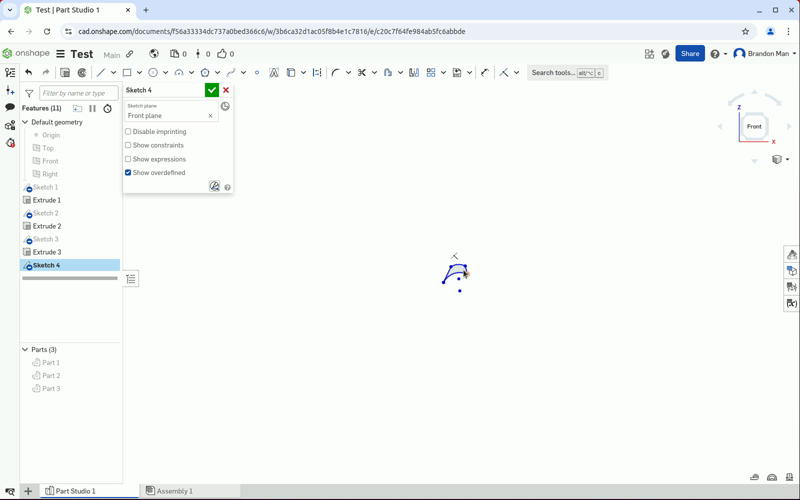
scroll(6)
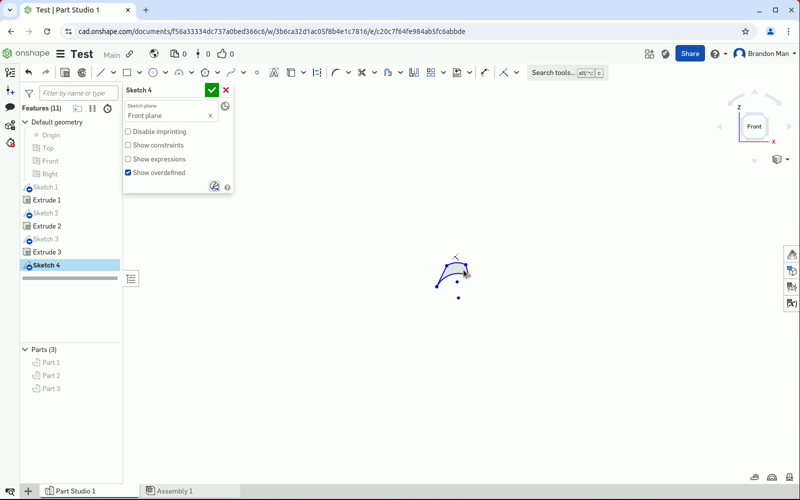
scroll(6)
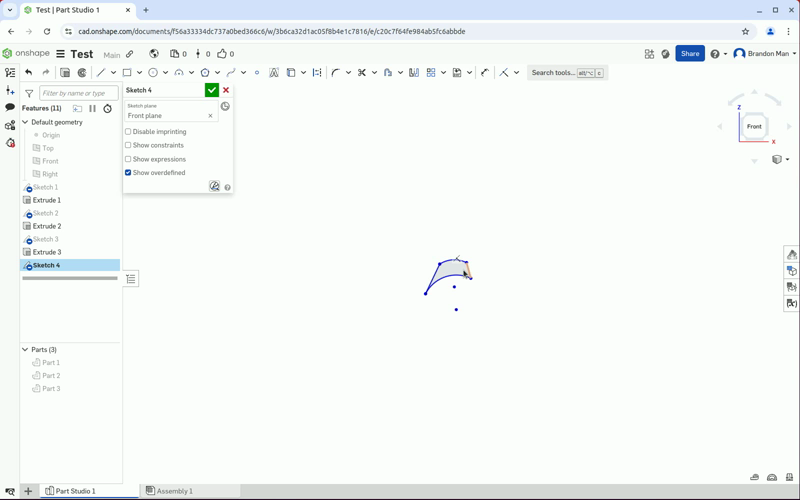
scroll(6)
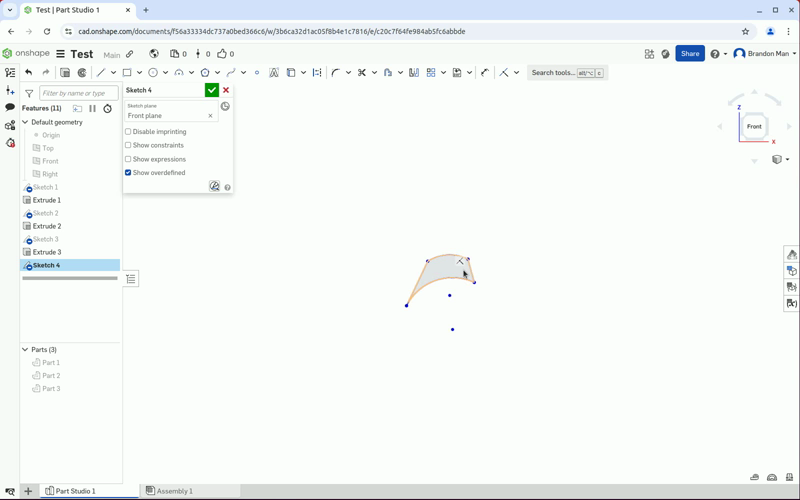
scroll(6)
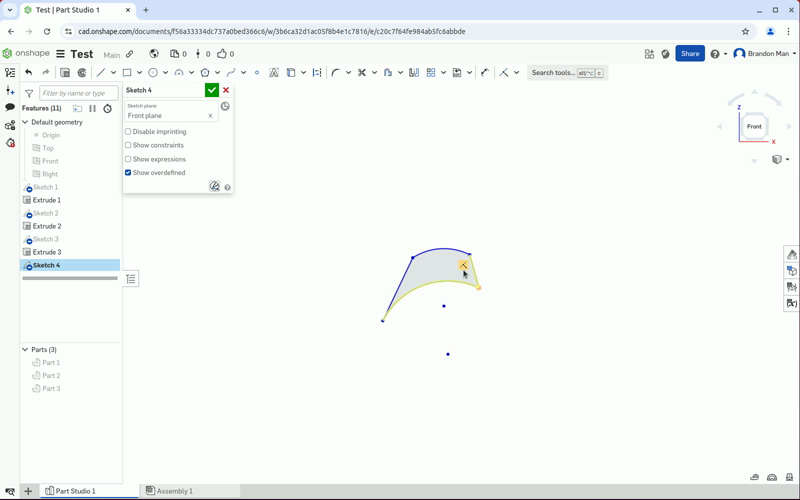
scroll(6)
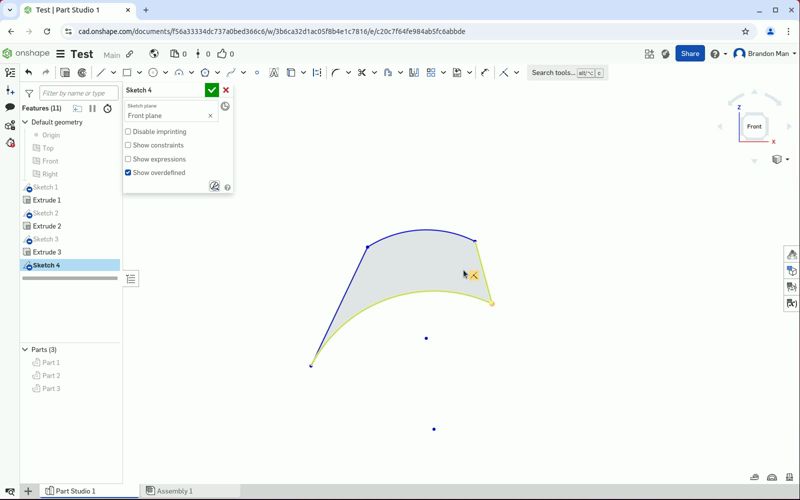
click(463, 269)
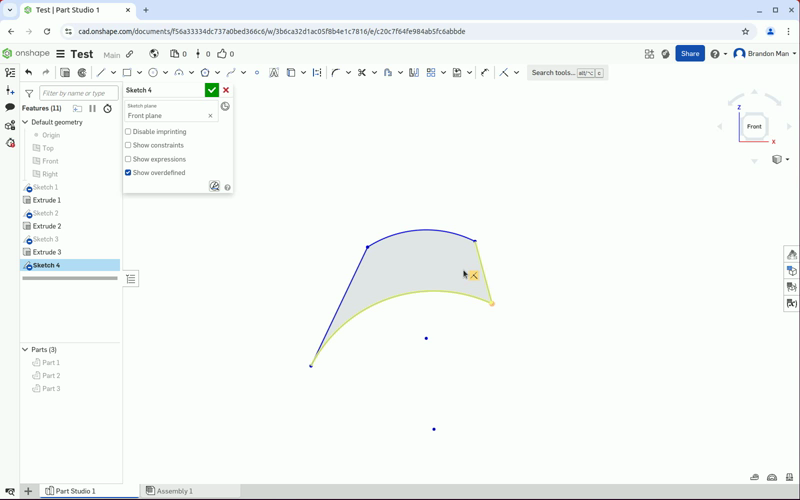
scroll(-6)
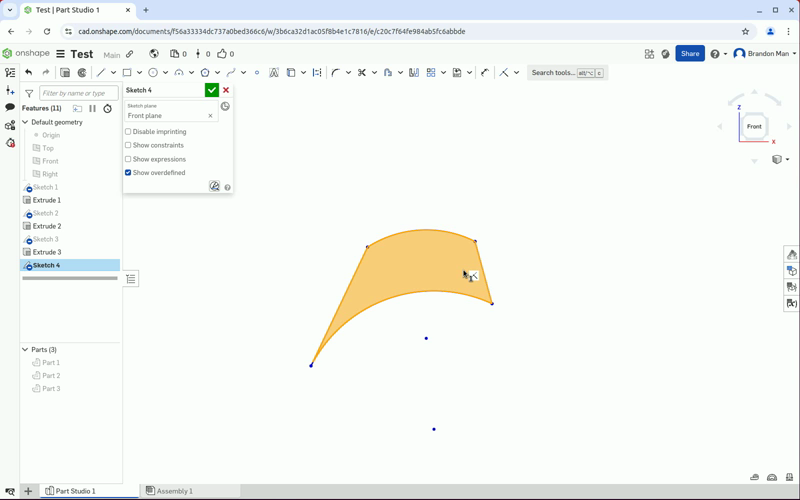
scroll(-6)
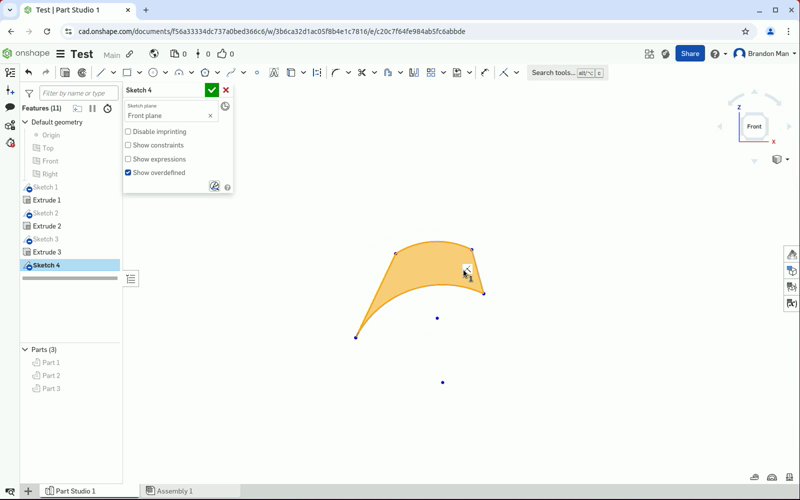
scroll(-6)
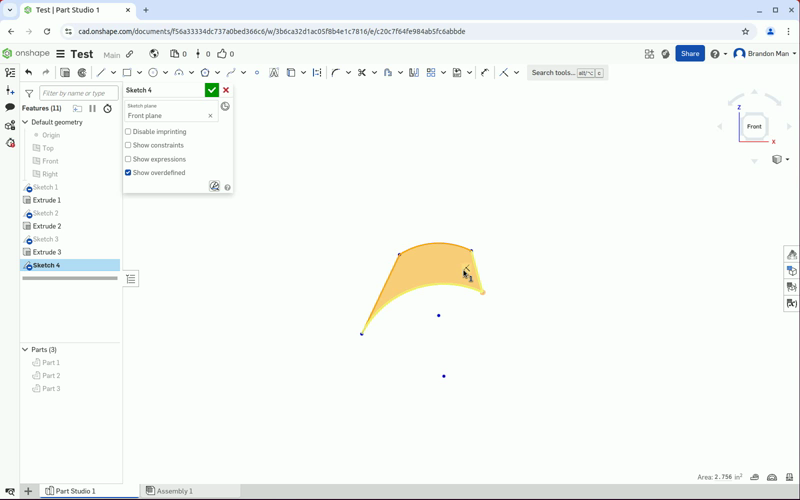
scroll(-6)
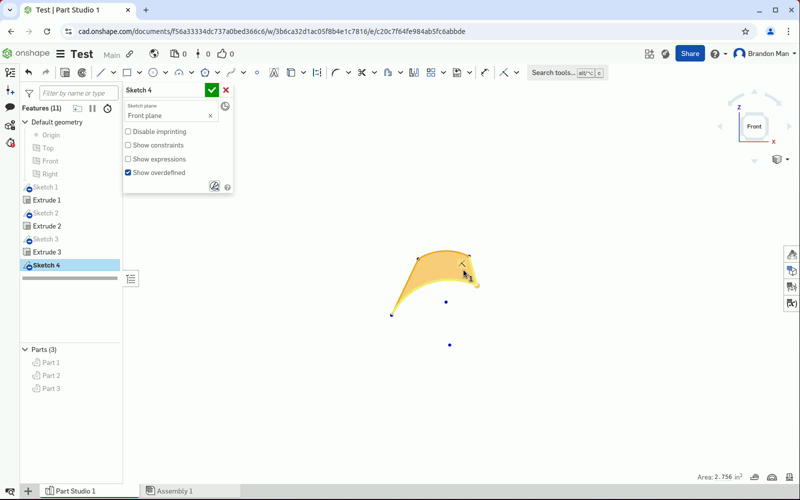
scroll(-6)
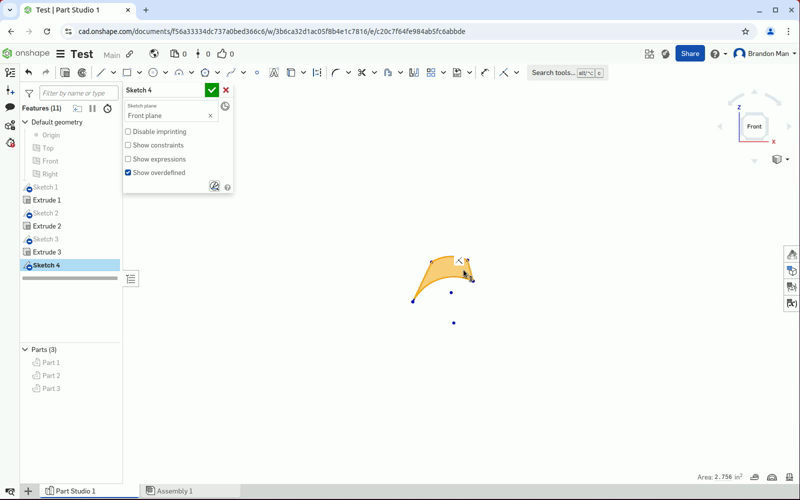
scroll(-6)
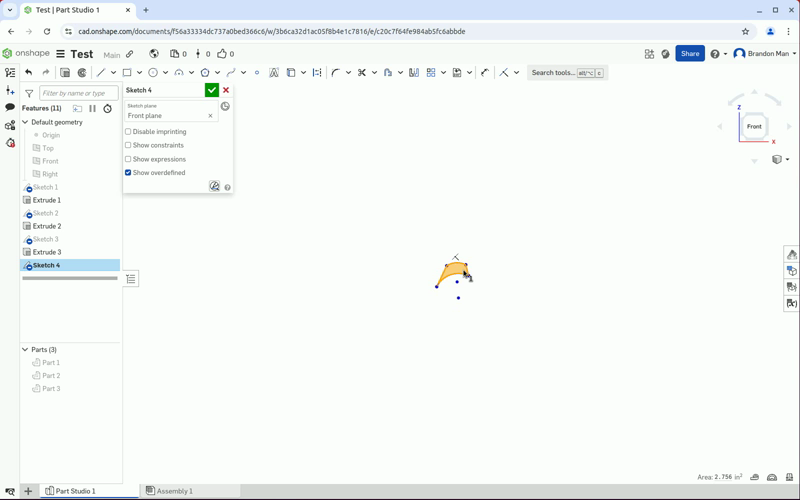
scroll(-6)
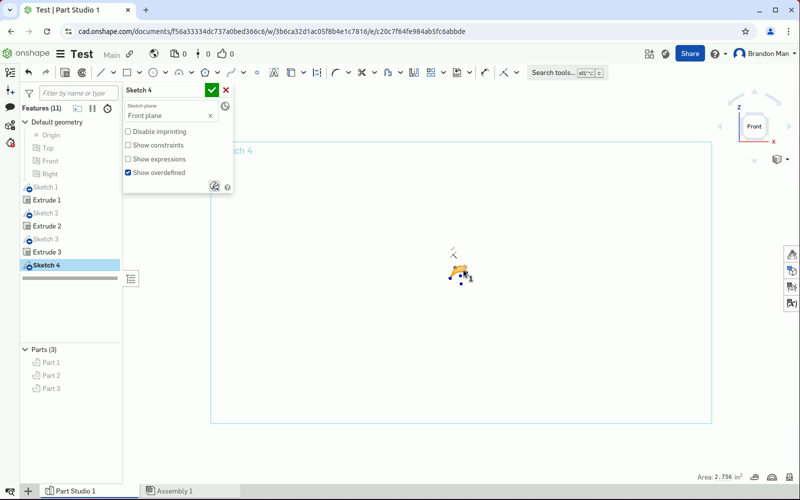
mouse_move(73, 352)
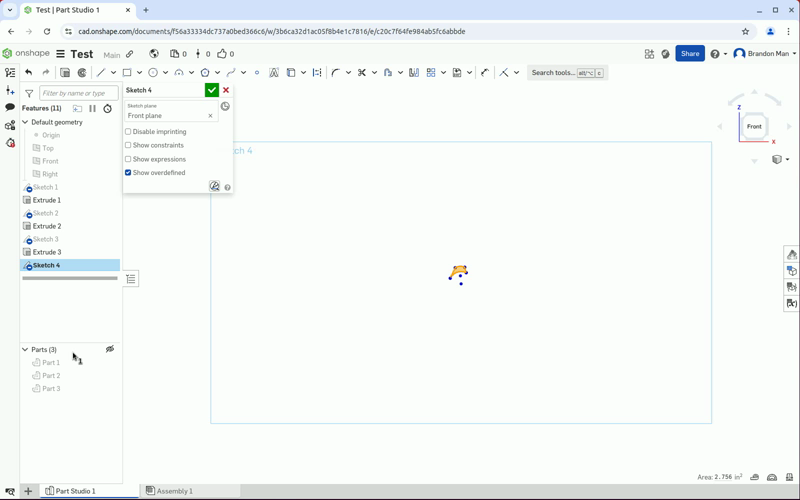
key(shift+y)
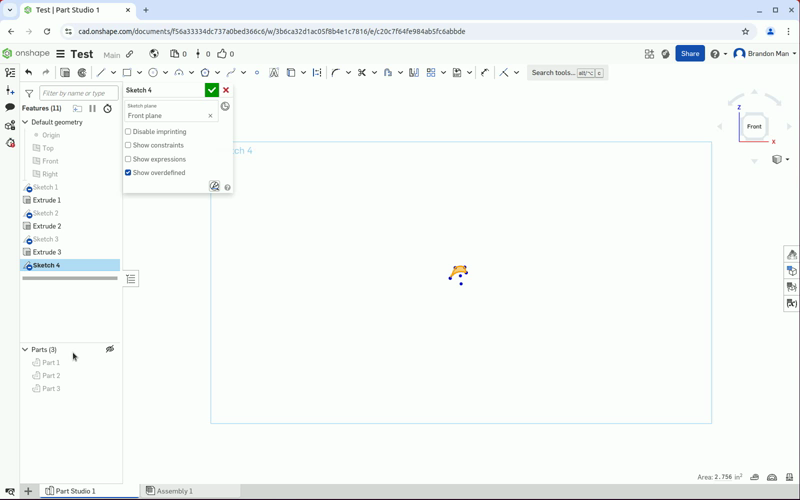
key(shift+e)
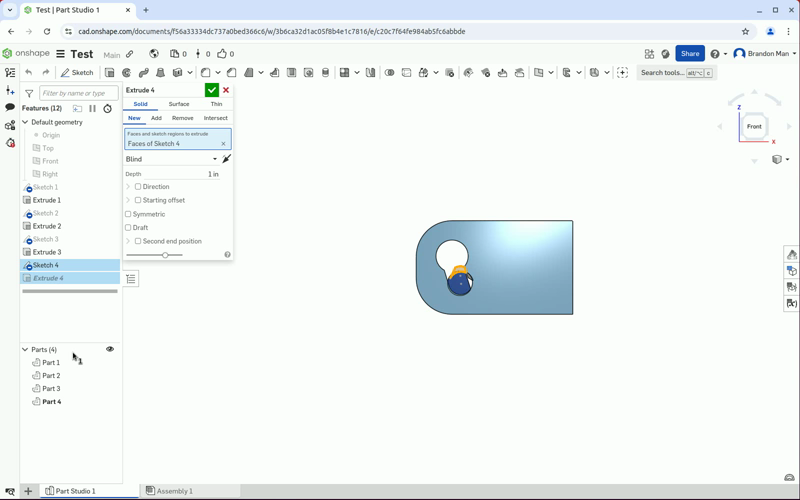
mouse_move(143, 106)
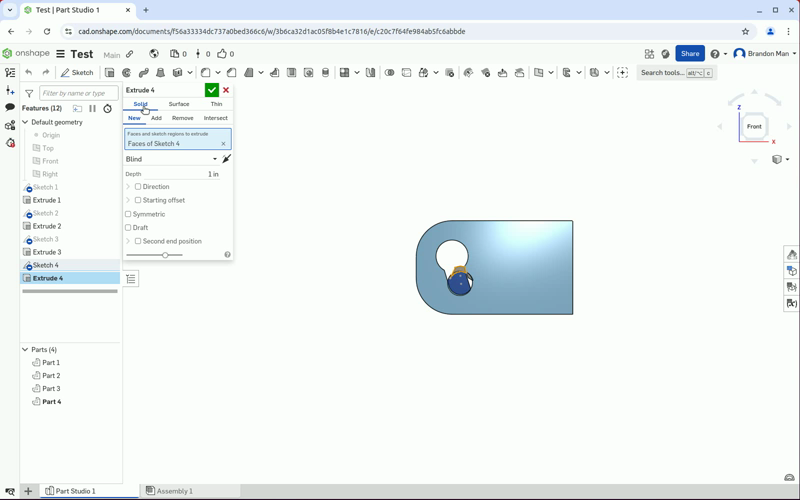
click(143, 106)
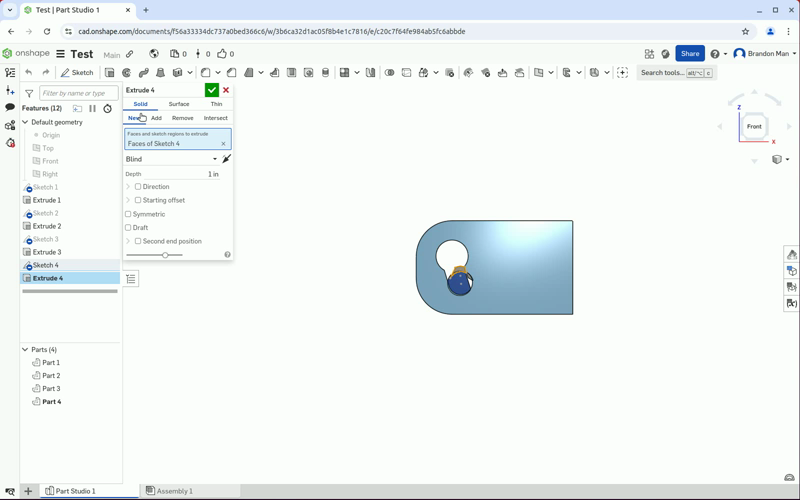
mouse_move(137, 120)
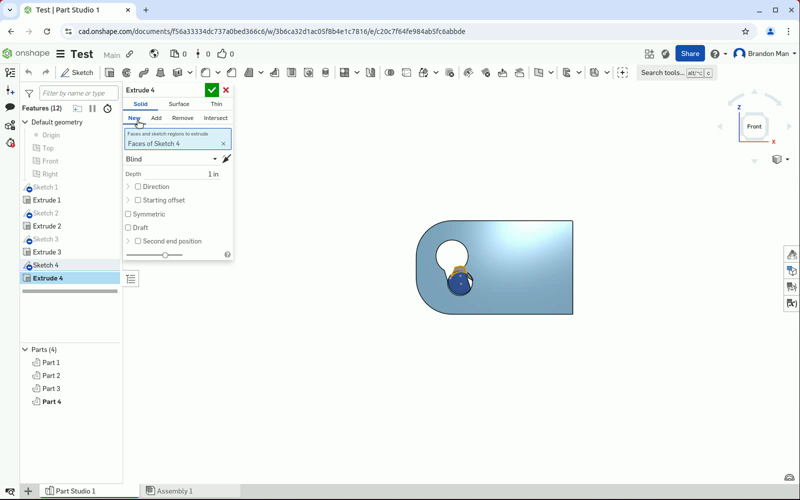
click(137, 120)
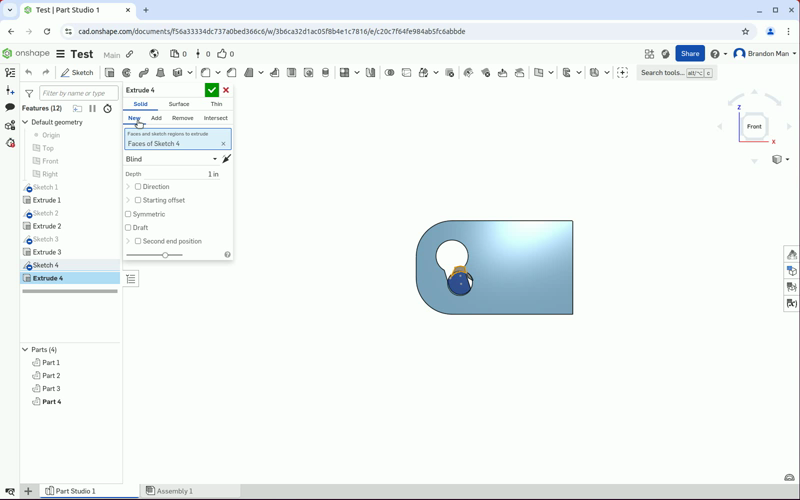
key(tab, 4)
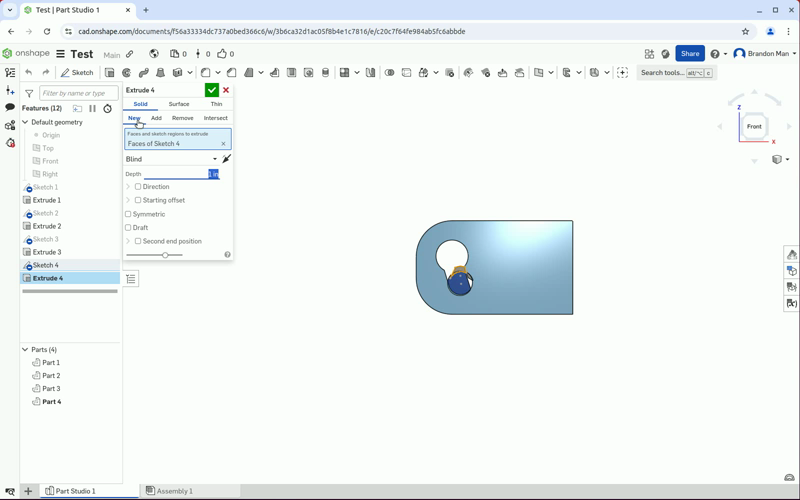
text(6.018)
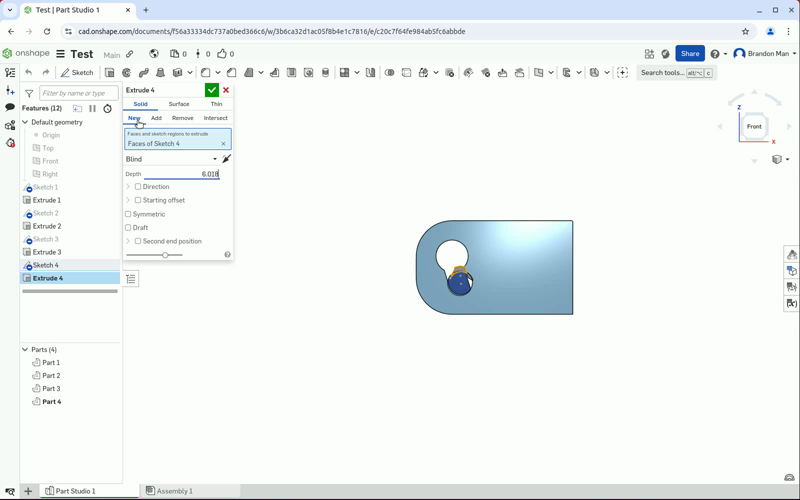
key(enter)
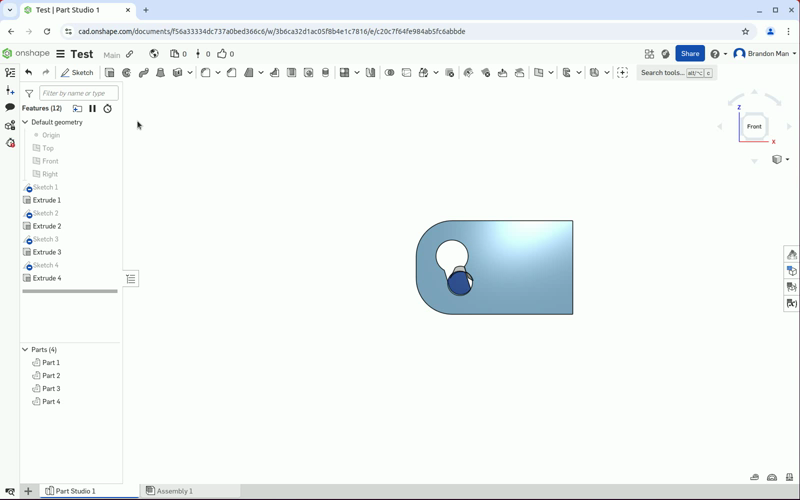
key(shift+h)
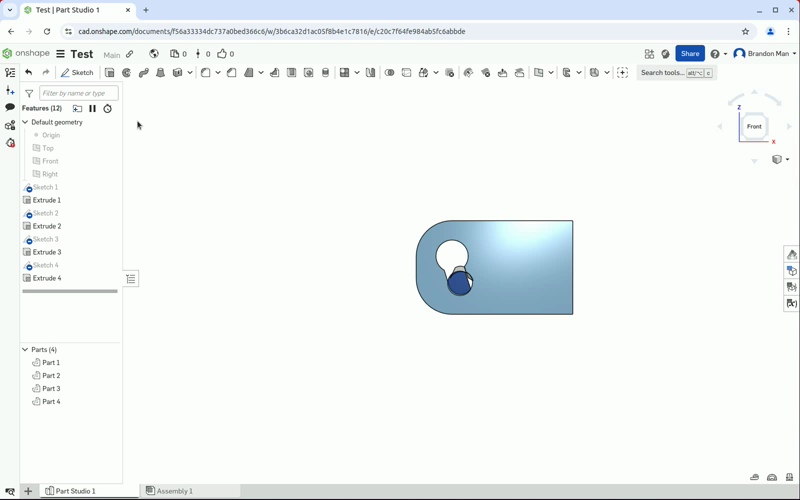
key(shift+h)
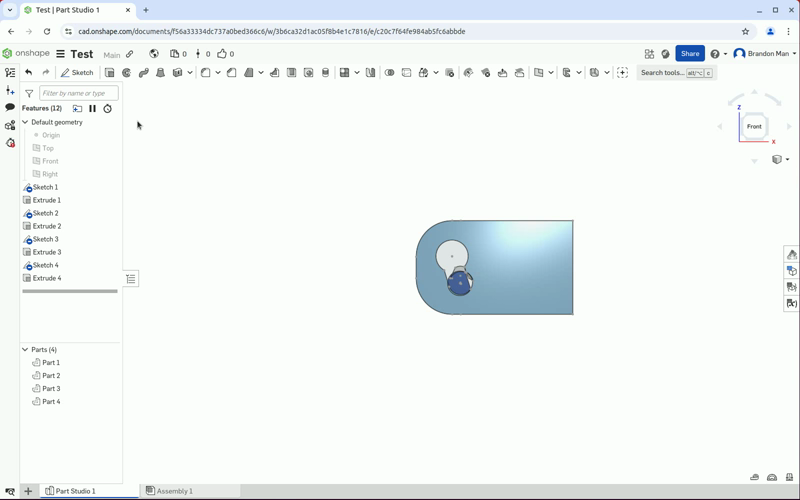
key(shift+7)
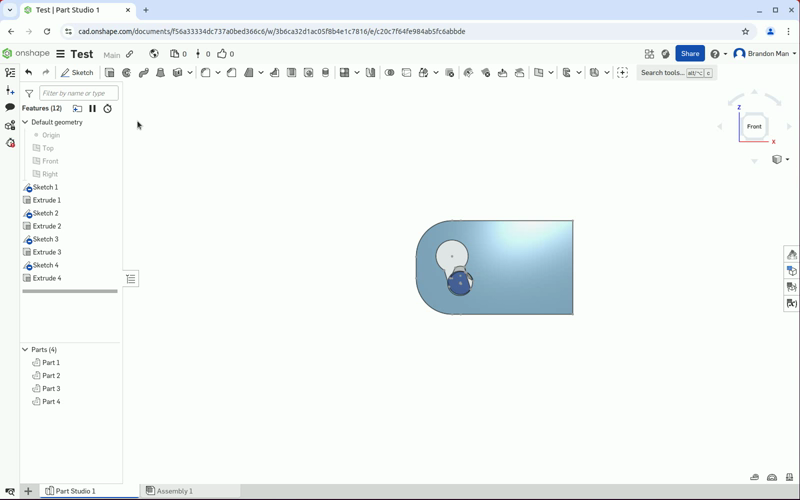
key(left, 2)
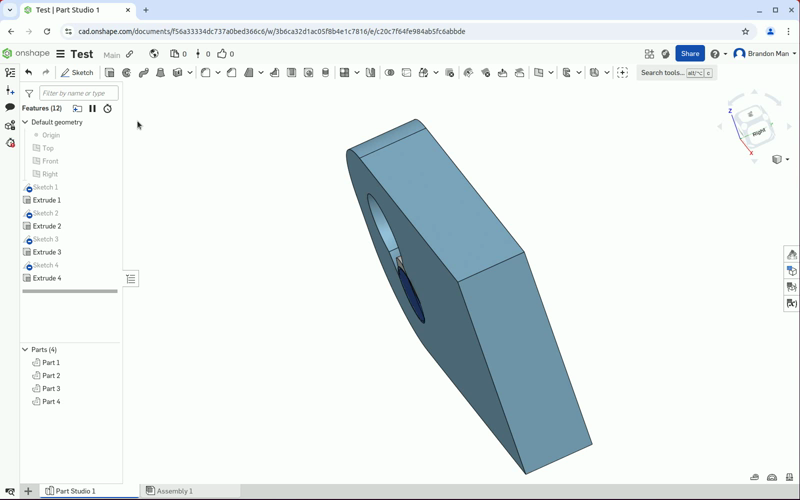
key(down, 2)
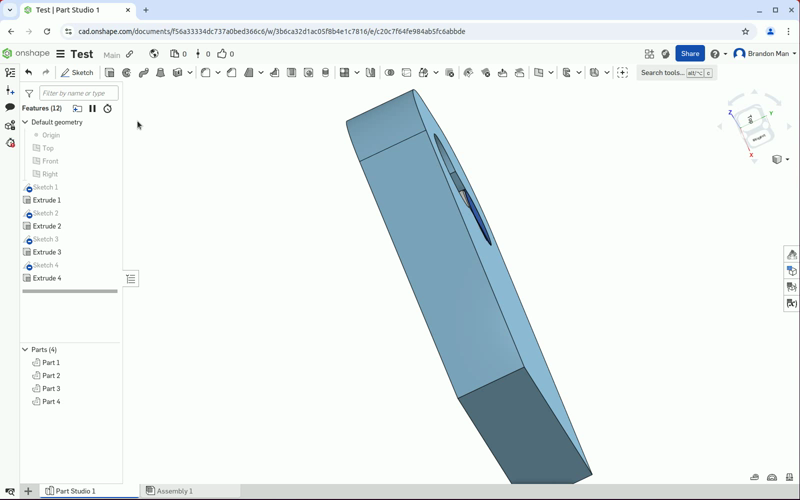
key(up, 2)
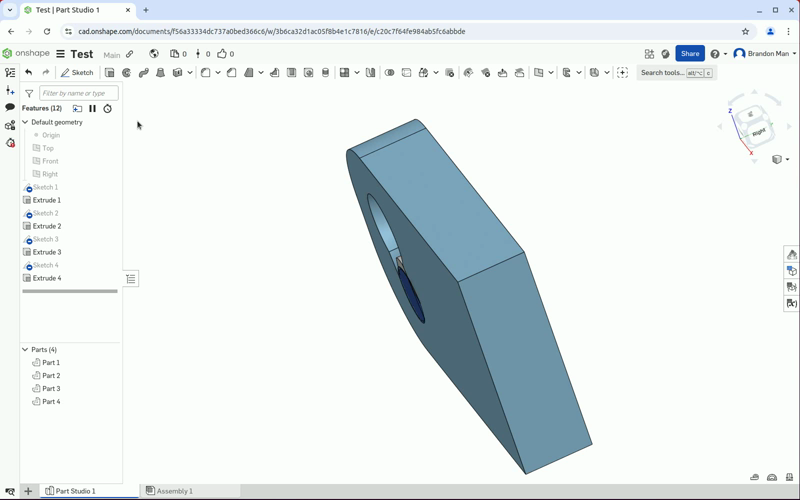
key(right, 2)
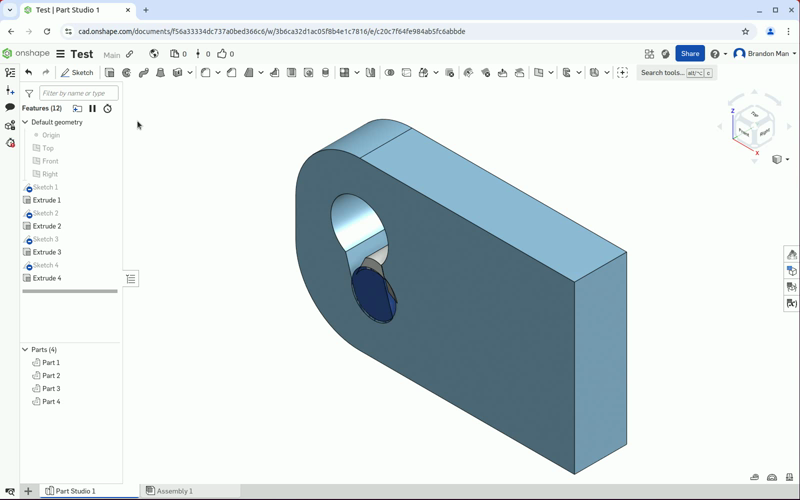
mouse_move(73, 189)
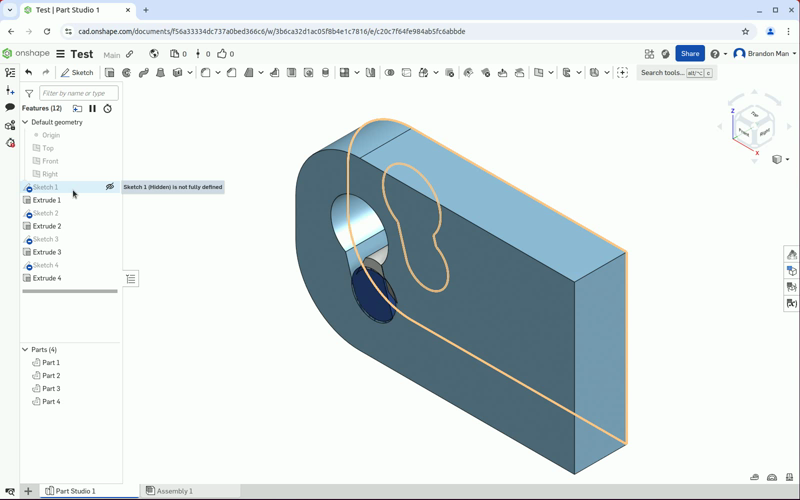
click(73, 189)